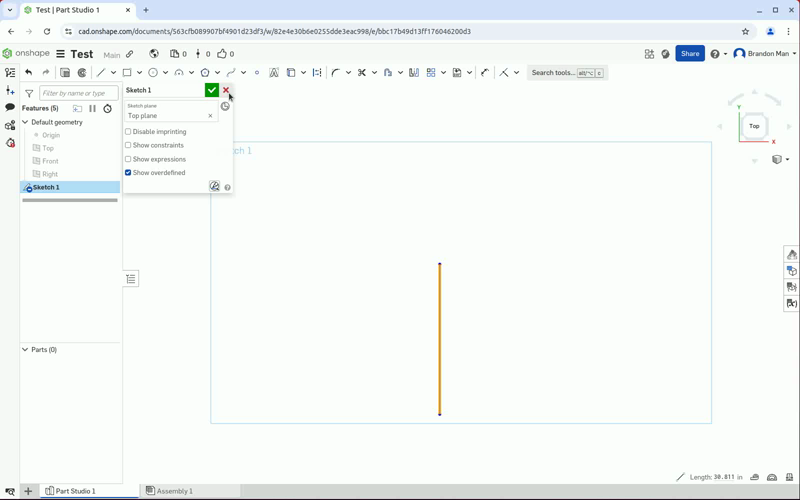
key(shift+h)
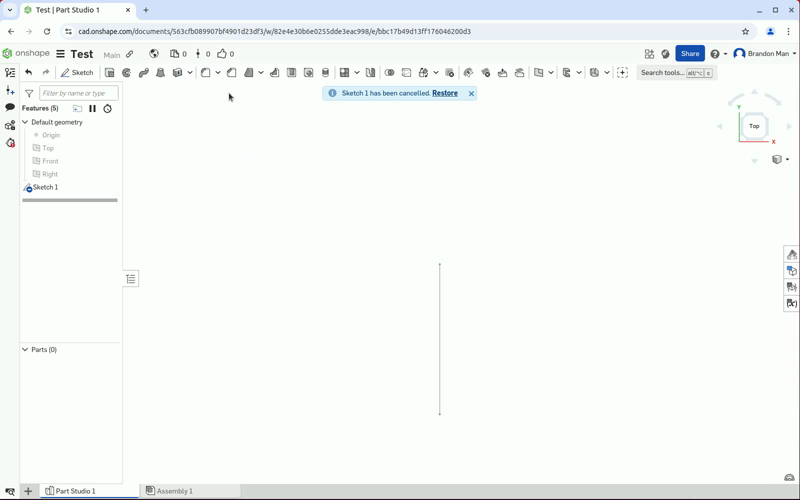
key(shift+s)
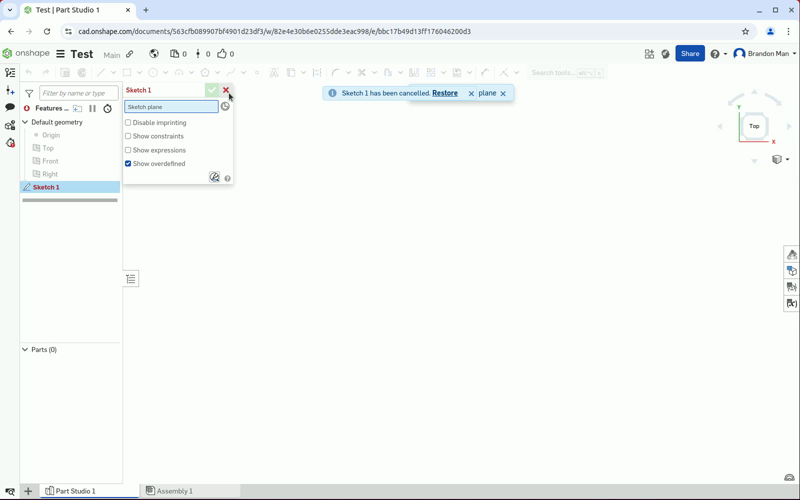
mouse_move(73, 150)
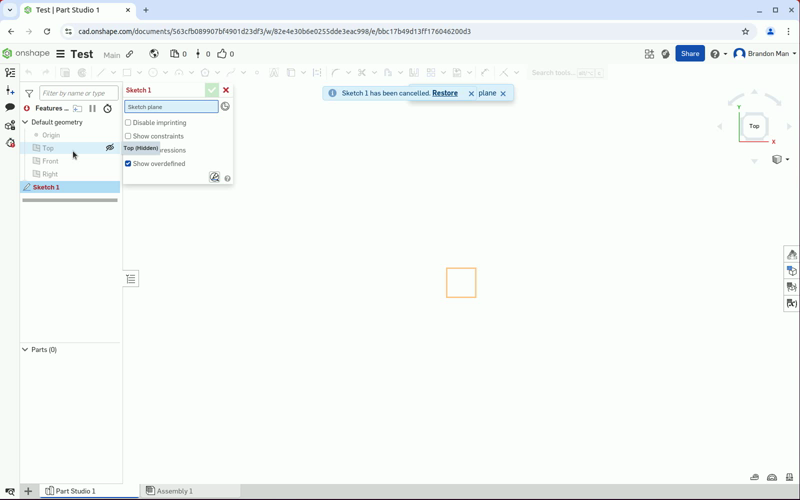
click(73, 150)
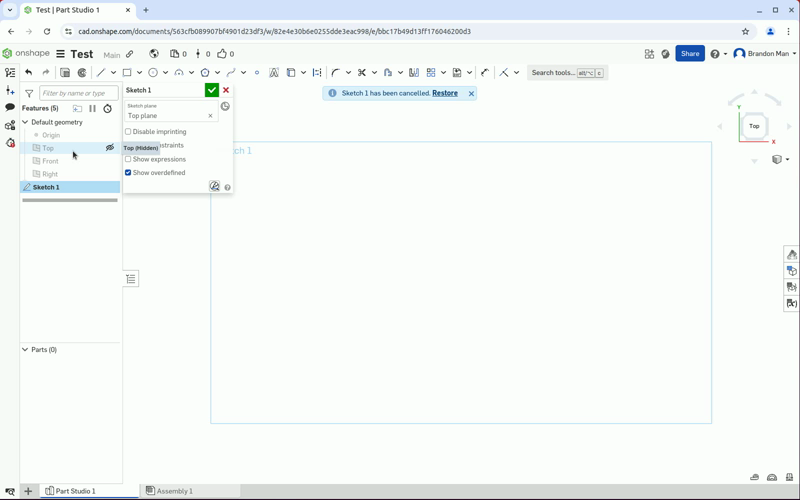
mouse_move(73, 352)
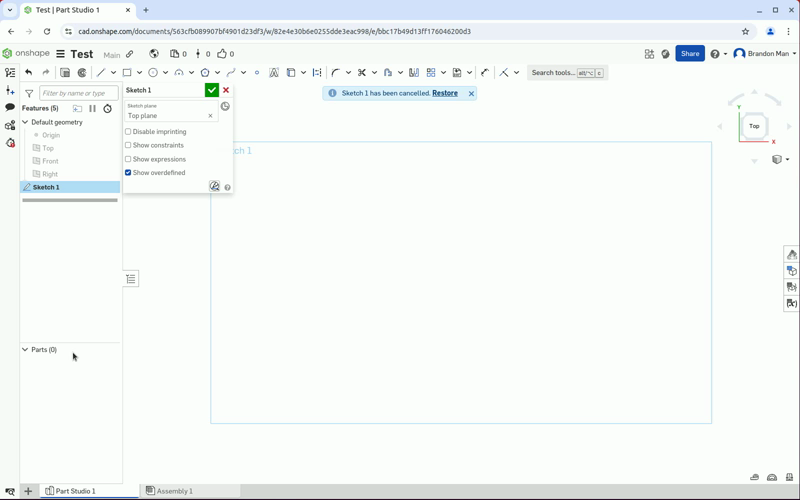
key(y)
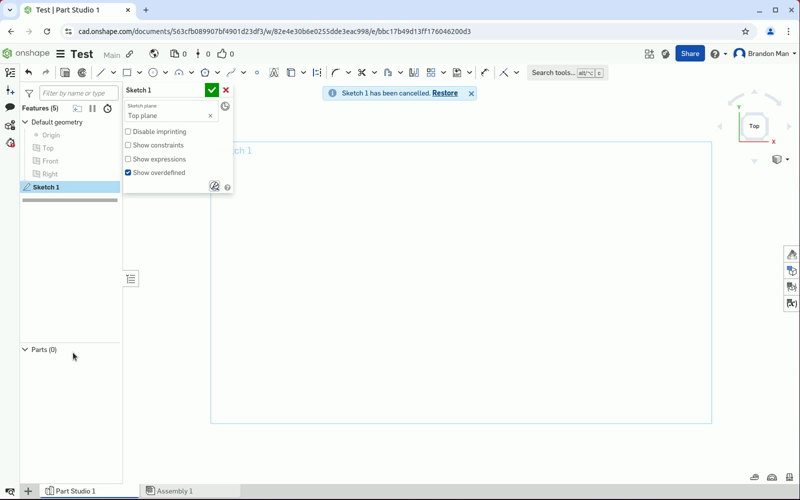
key(l)
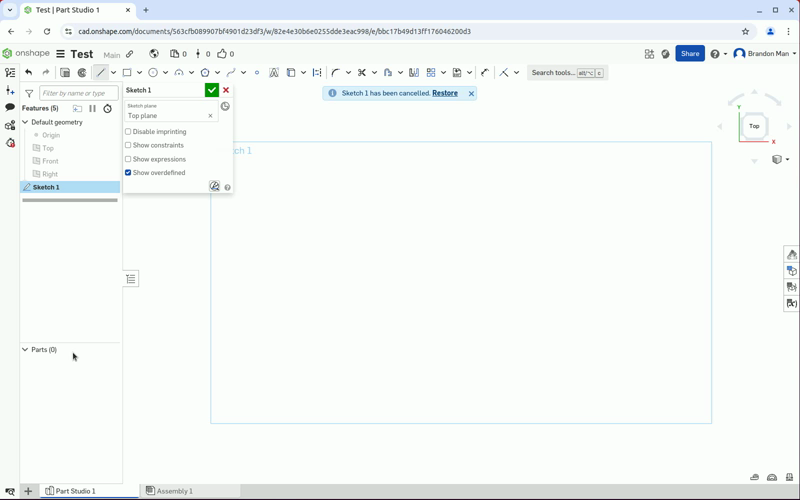
key_down(shift)
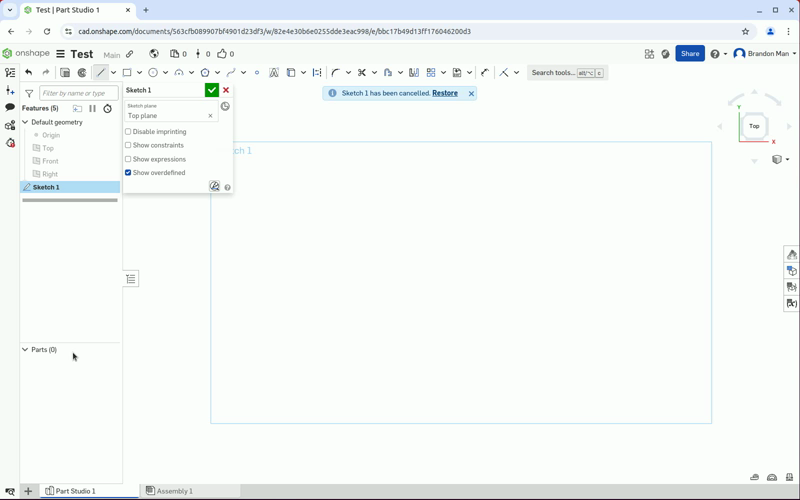
mouse_move(460, 284)
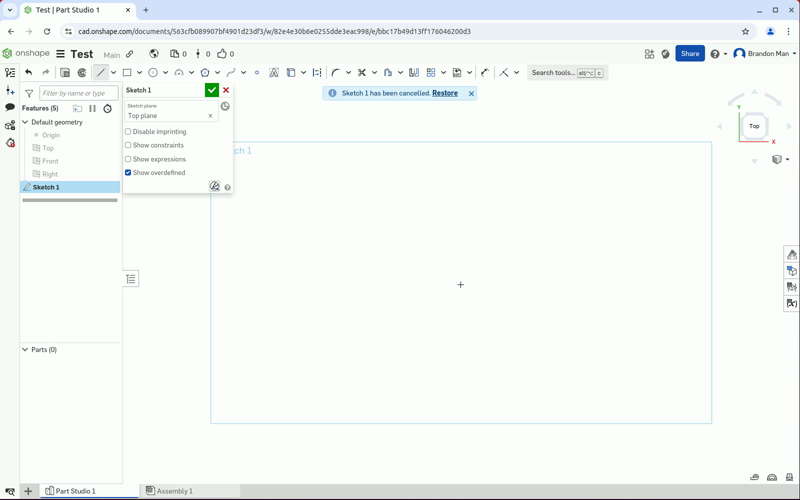
click(460, 284)
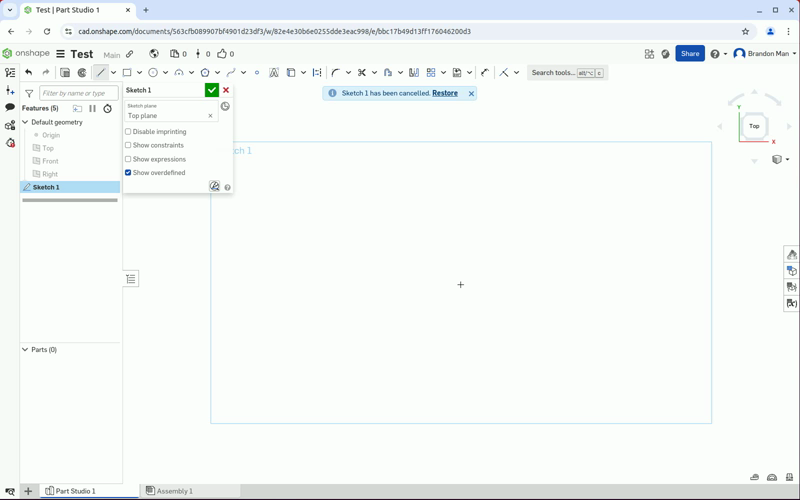
key_up(shift)
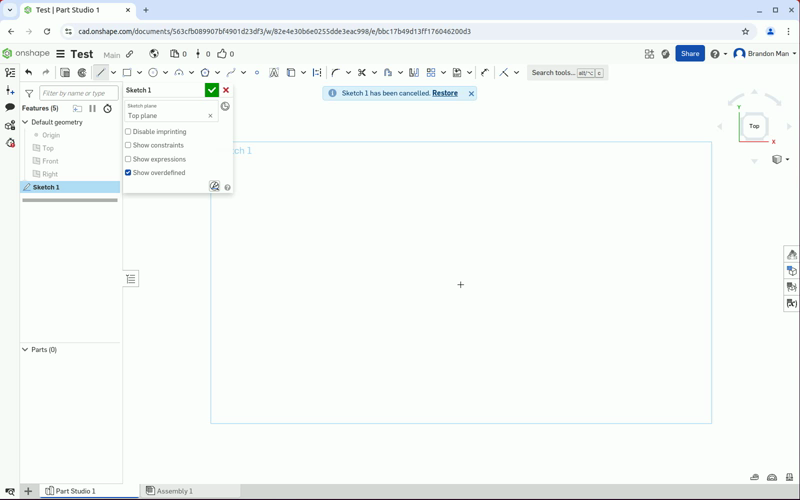
key_down(shift)
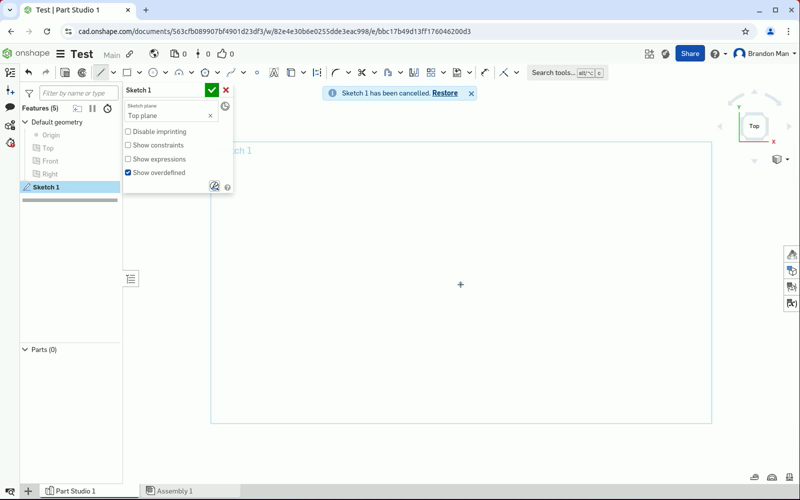
mouse_move(490, 284)
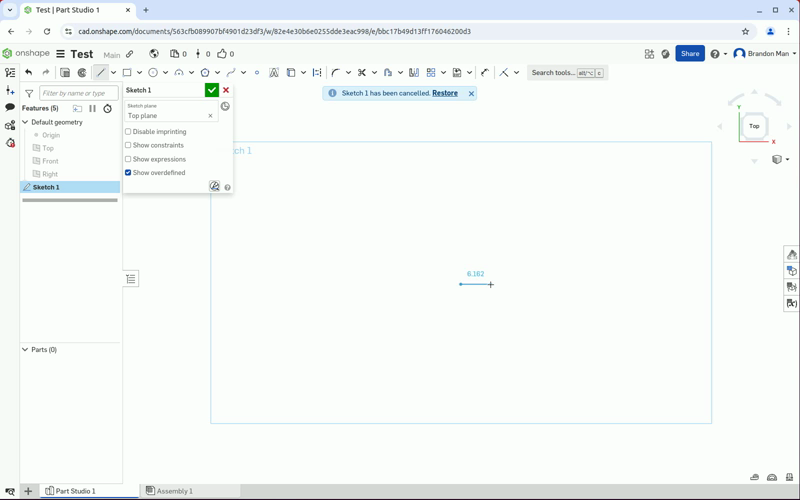
mouse_move(471, 284)
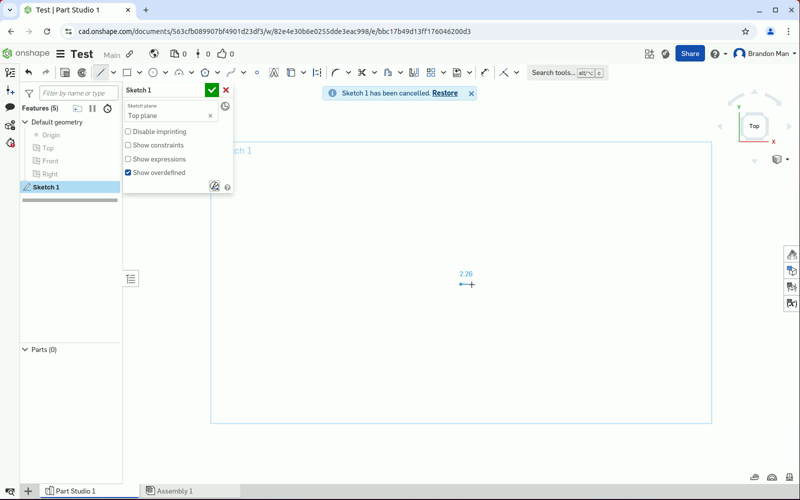
click(471, 284)
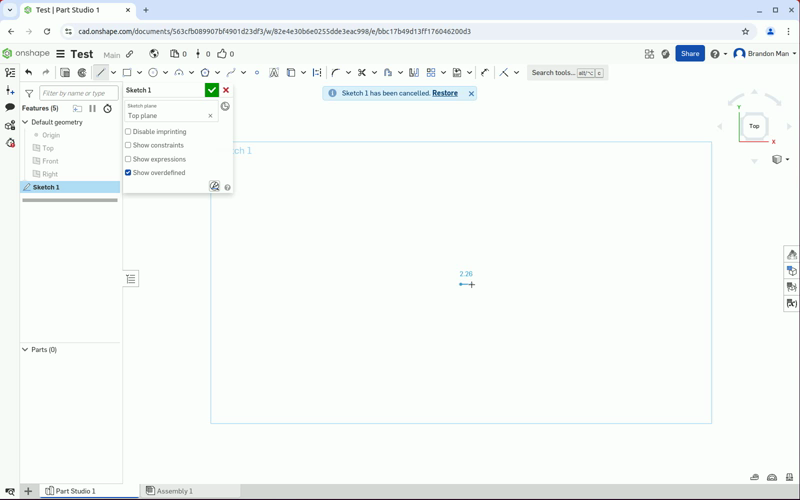
key_up(shift)
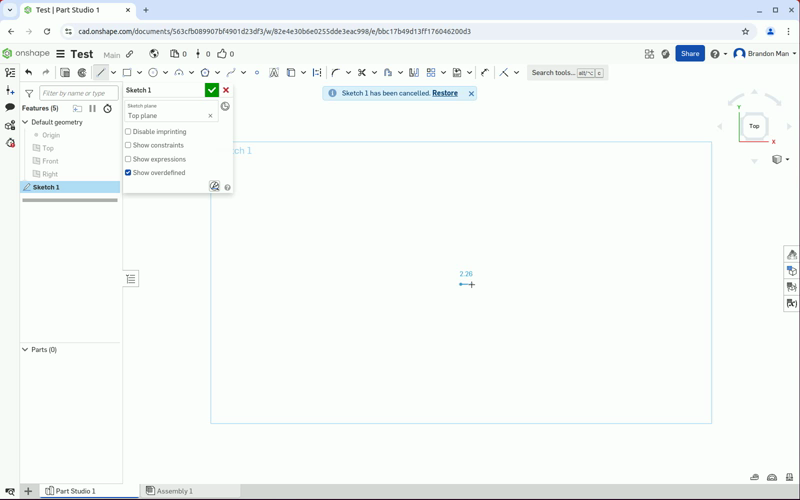
key_down(shift)
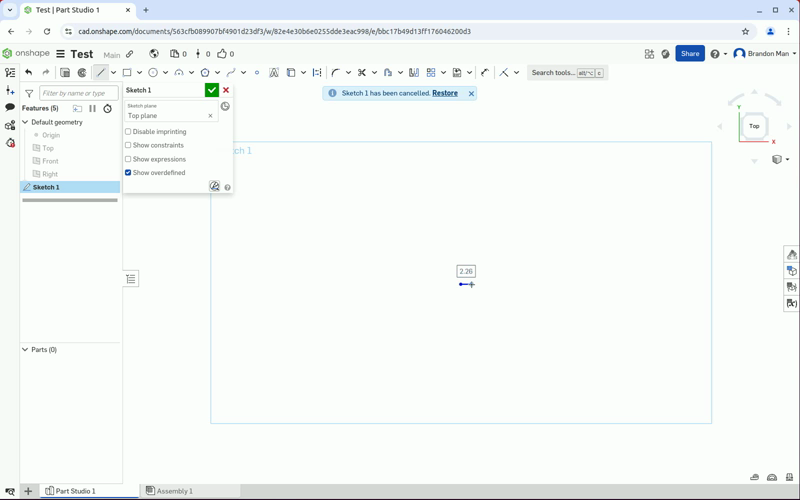
mouse_move(471, 170)
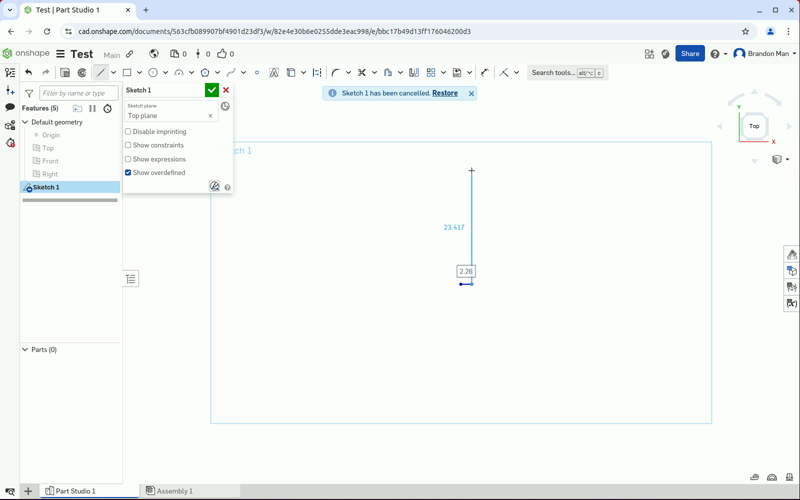
click(471, 170)
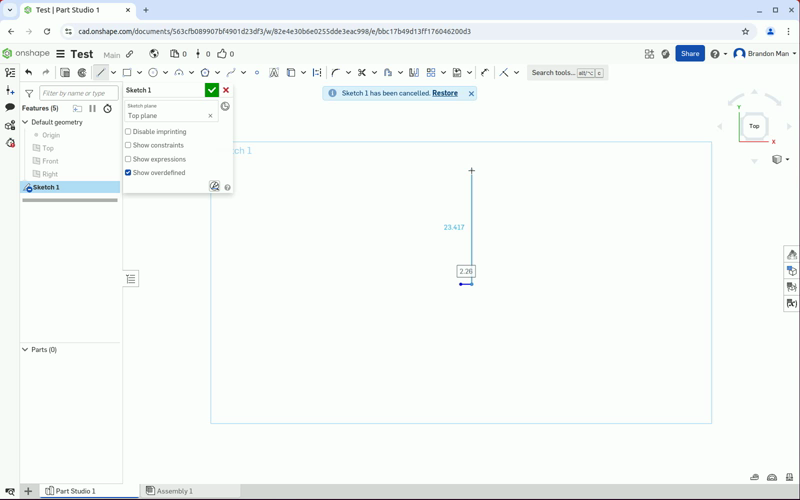
key_up(shift)
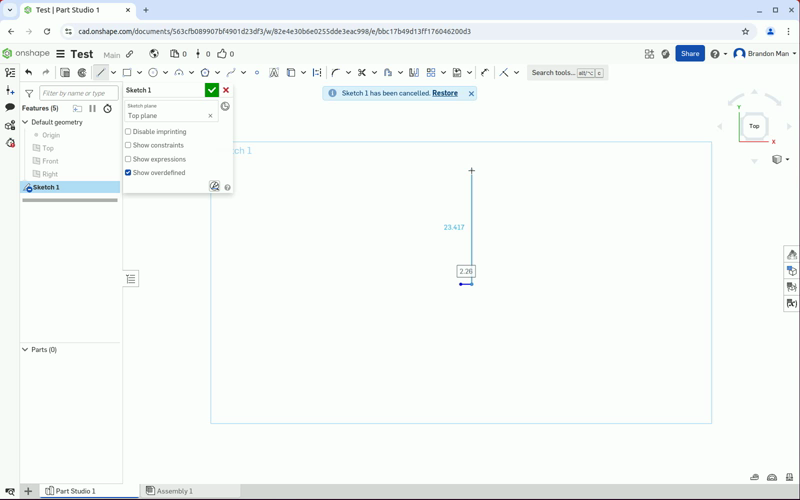
key_down(shift)
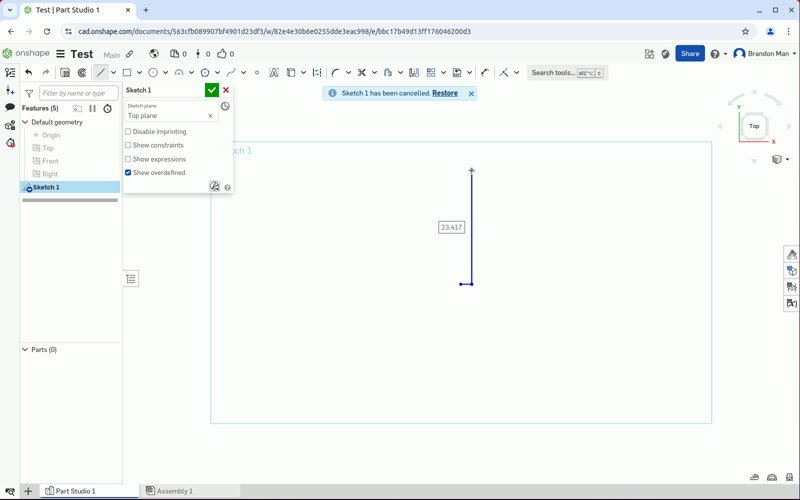
mouse_move(501, 170)
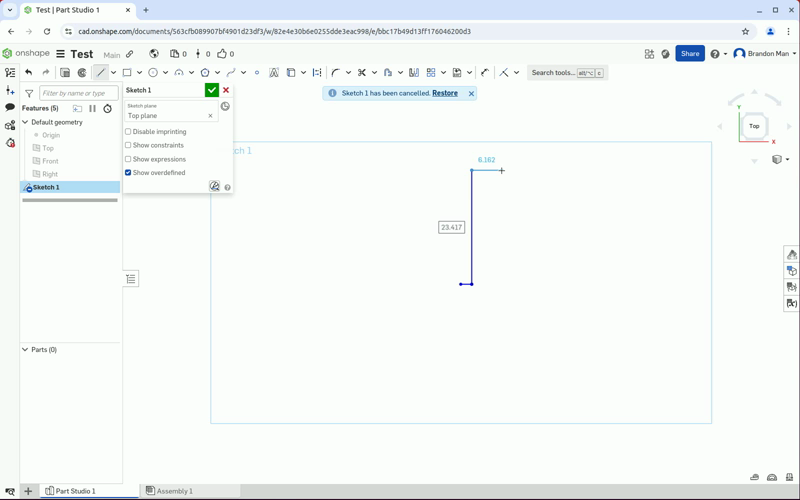
mouse_move(460, 170)
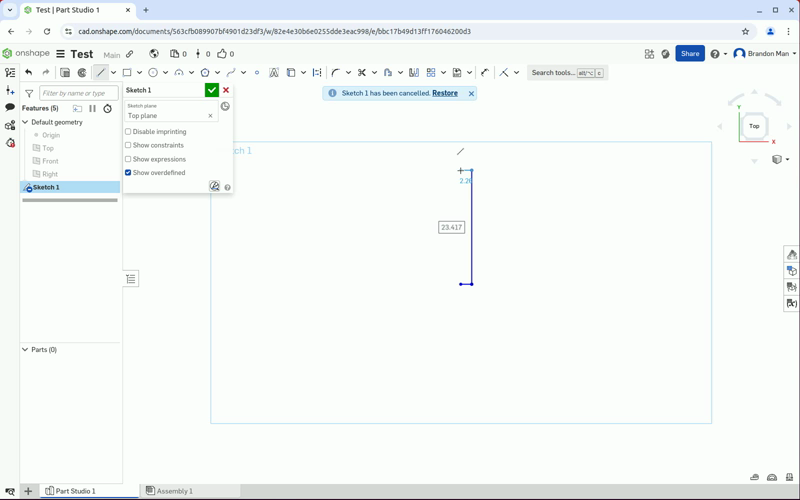
click(460, 170)
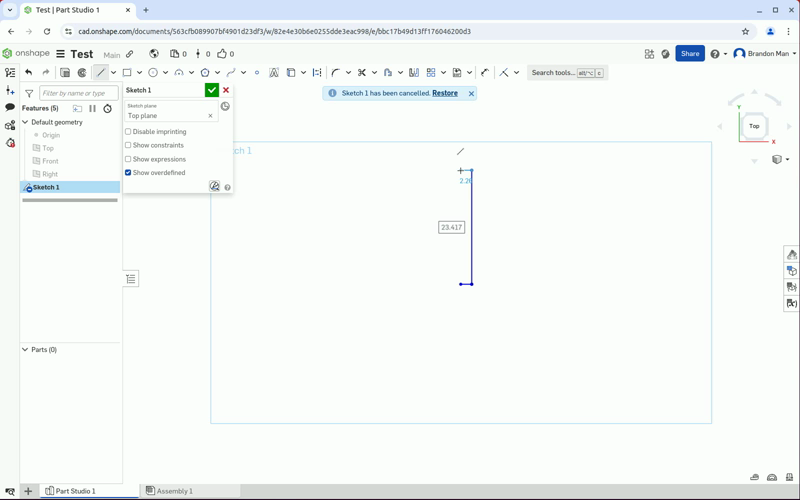
key_up(shift)
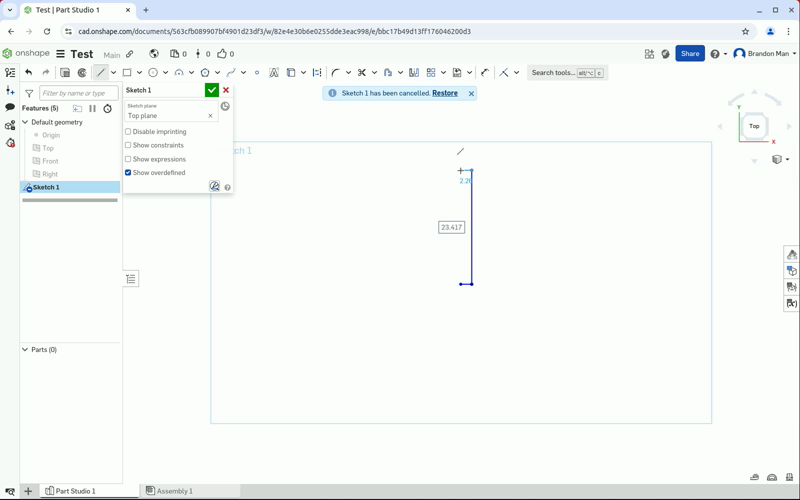
key_down(shift)
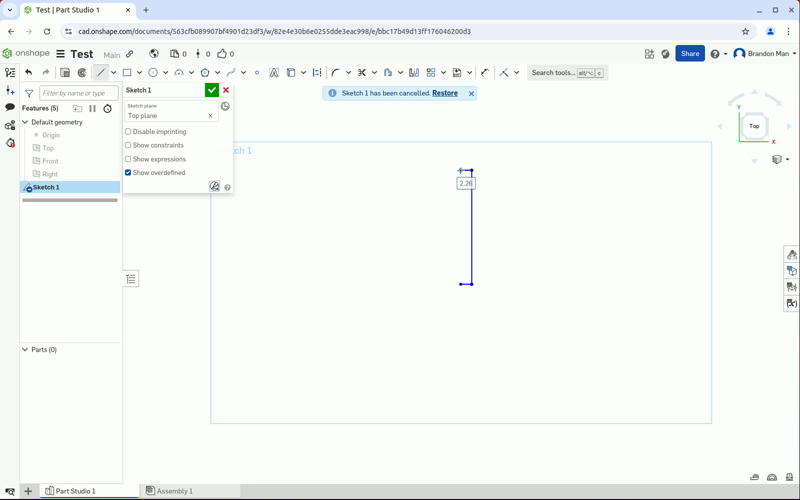
mouse_move(490, 170)
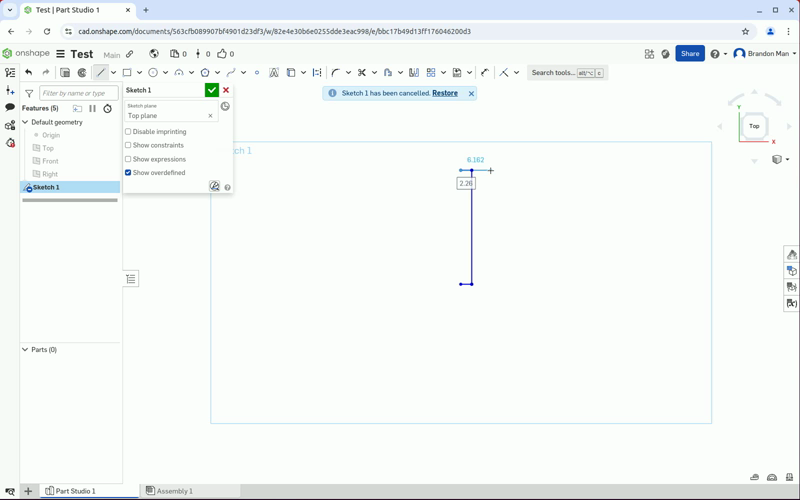
mouse_move(460, 171)
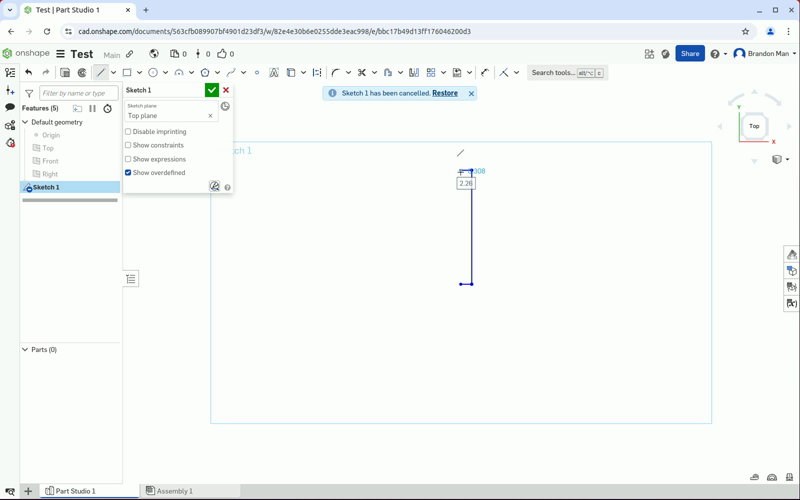
scroll(6)
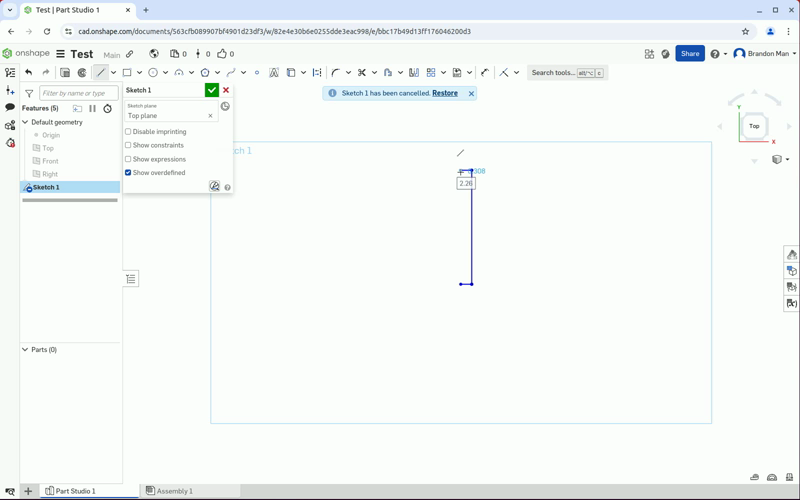
scroll(6)
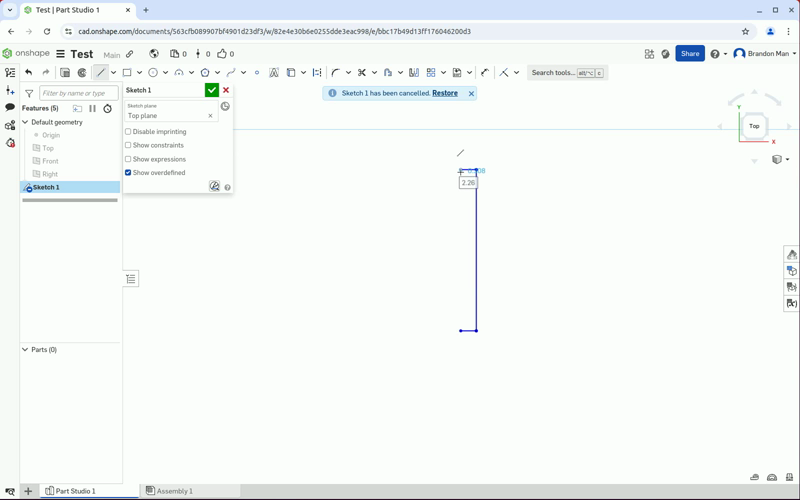
scroll(6)
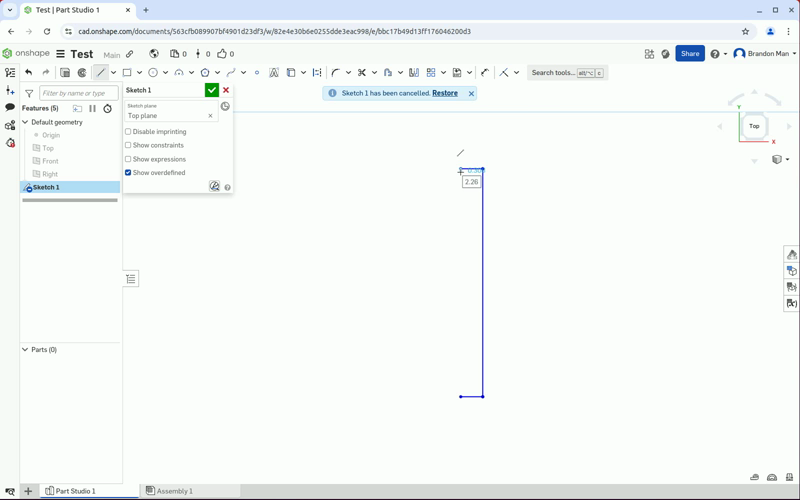
scroll(6)
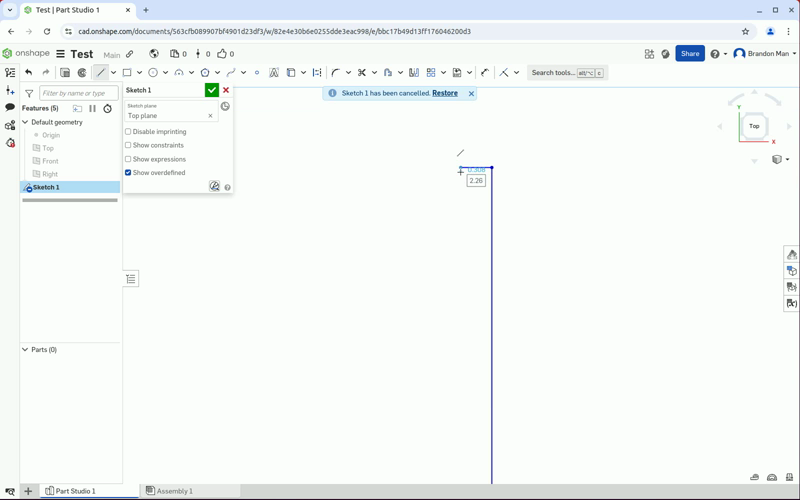
scroll(6)
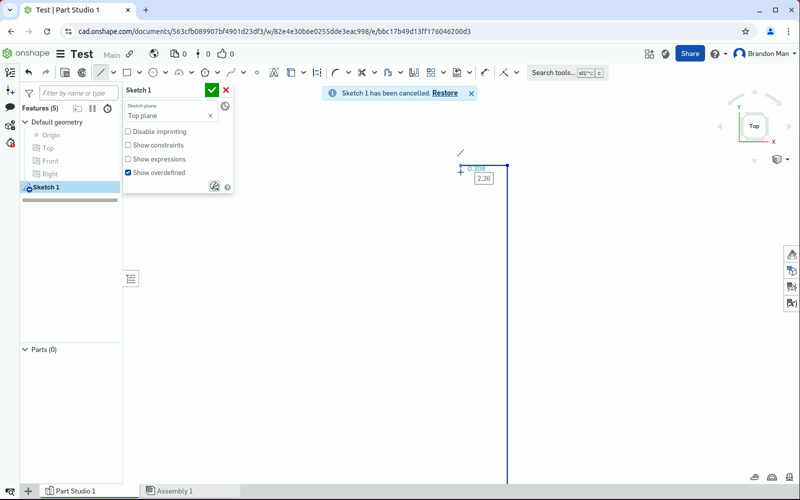
scroll(6)
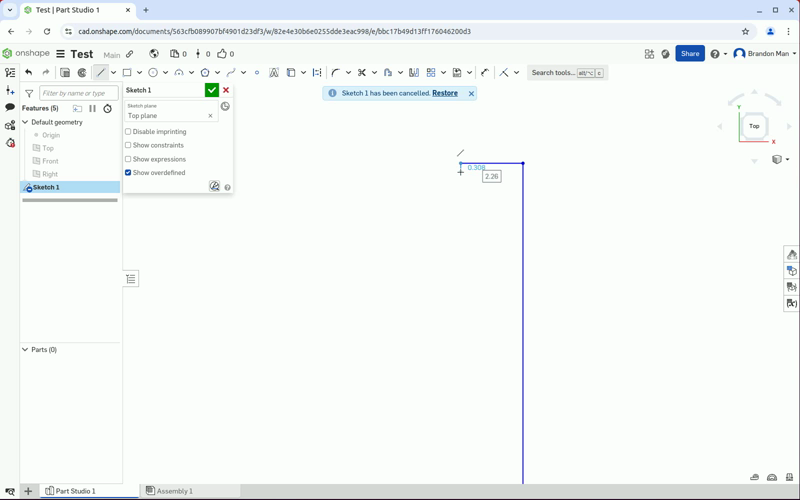
scroll(6)
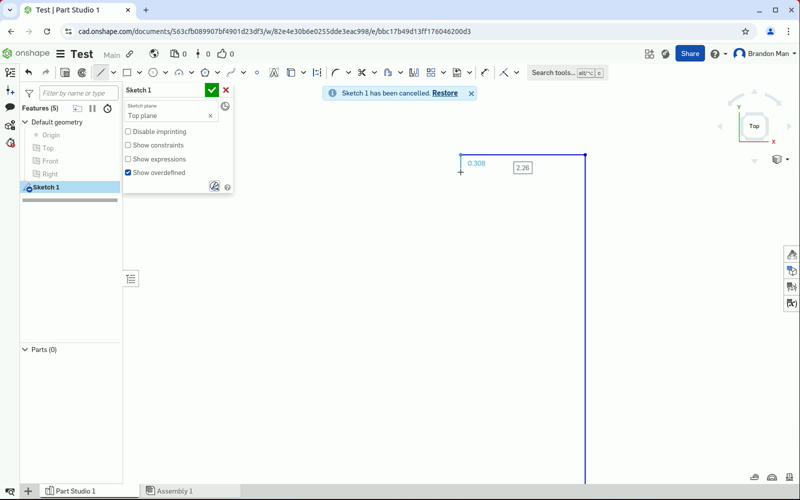
click(460, 171)
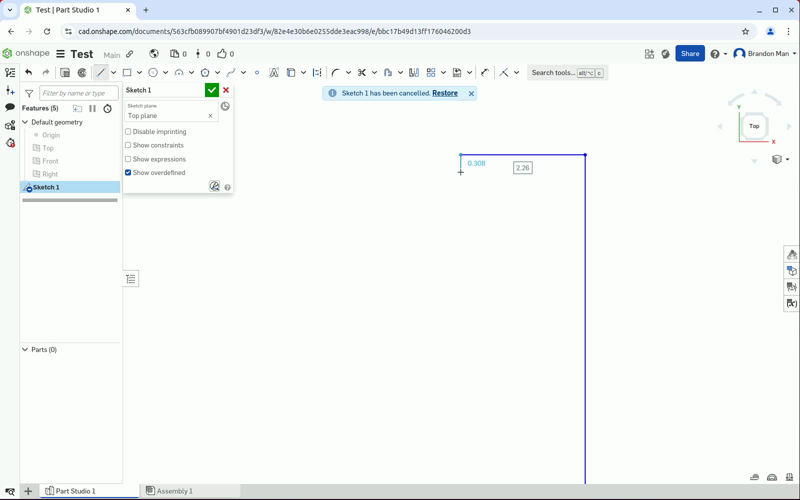
scroll(-6)
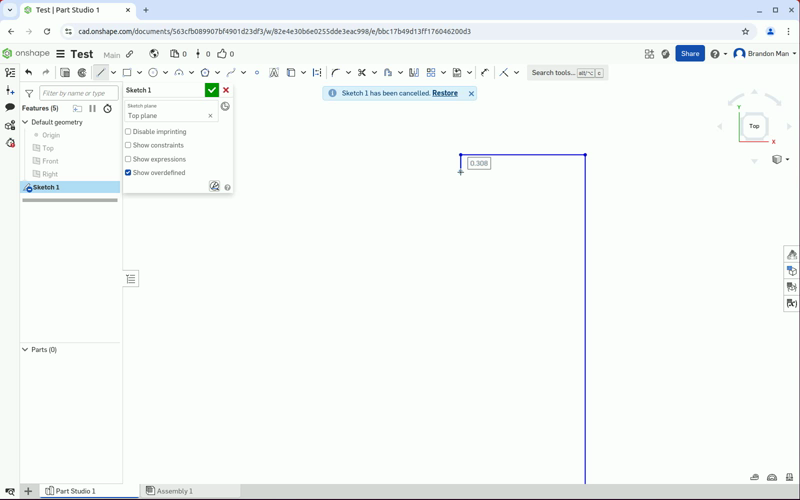
scroll(-6)
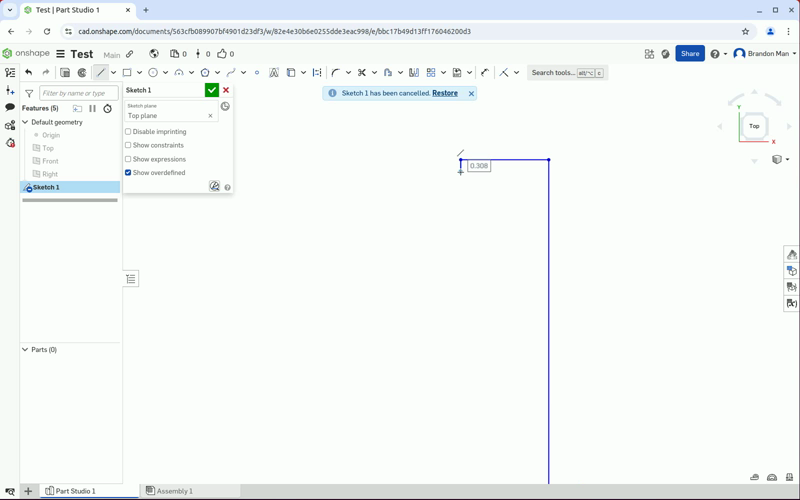
scroll(-6)
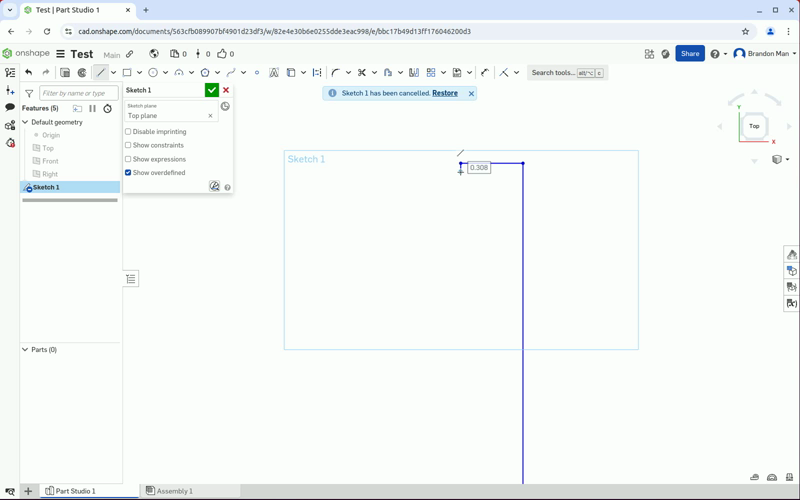
scroll(-6)
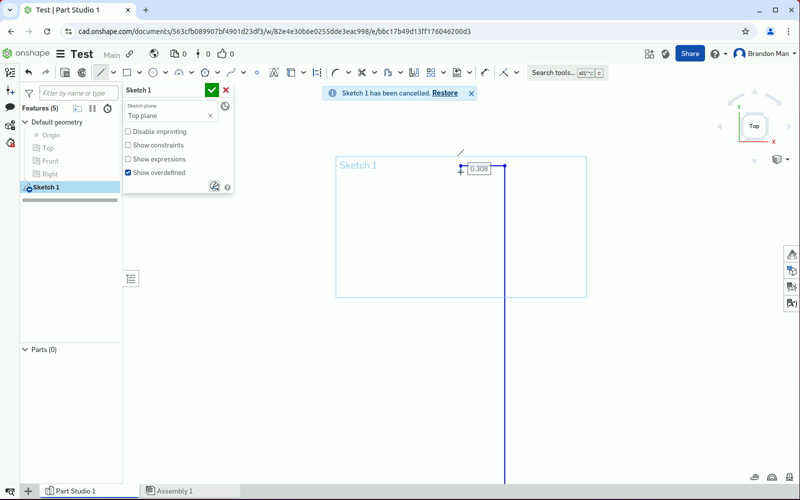
scroll(-6)
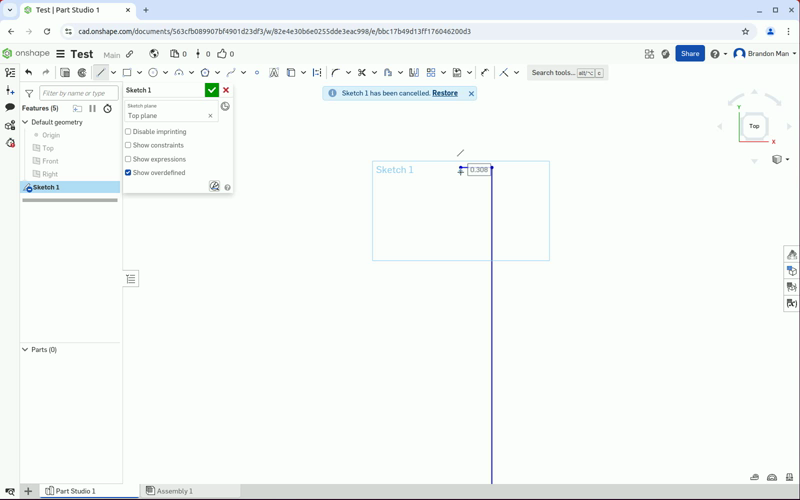
scroll(-6)
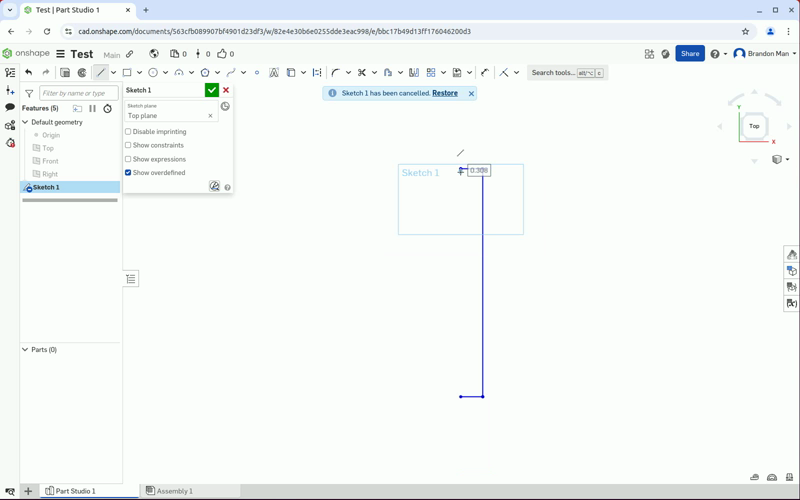
scroll(-6)
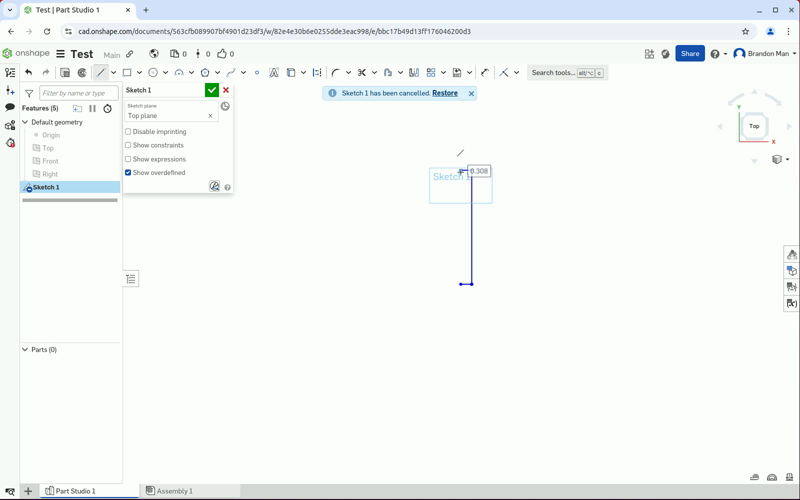
key_up(shift)
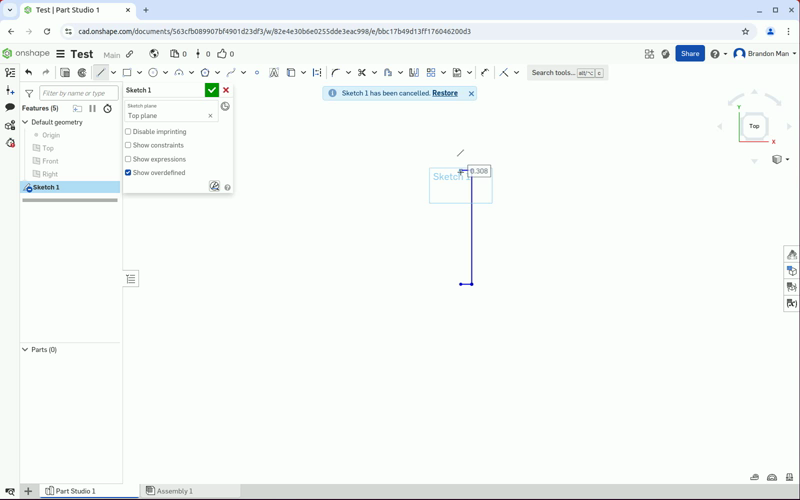
key_down(shift)
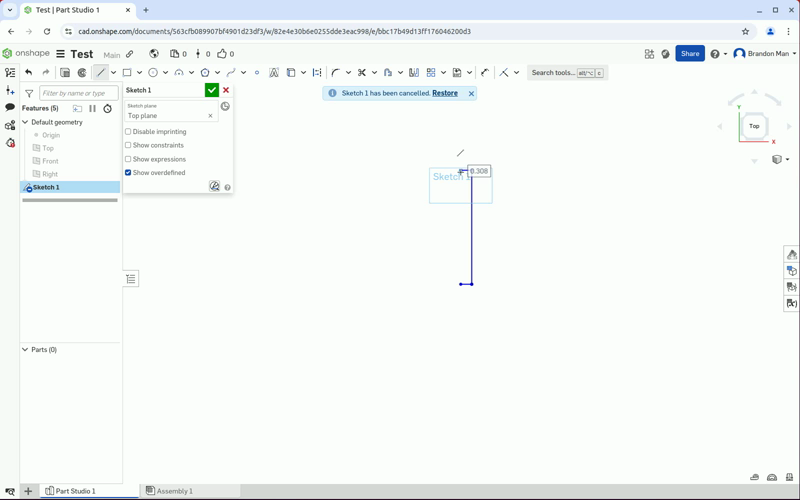
mouse_move(490, 171)
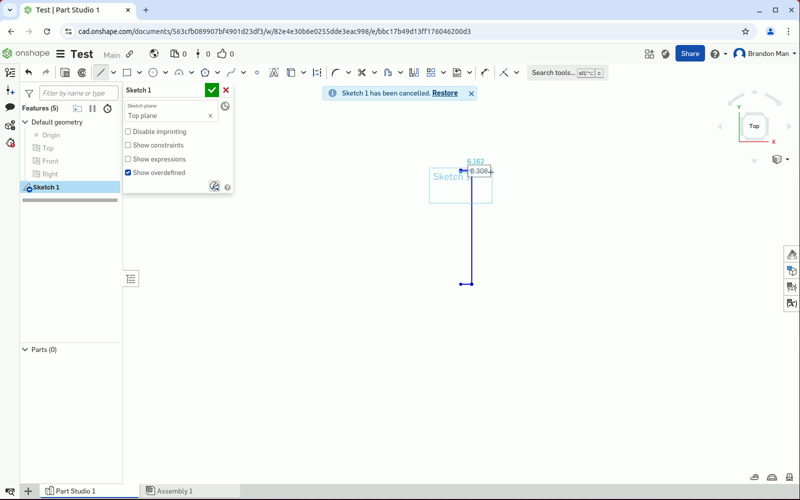
mouse_move(460, 184)
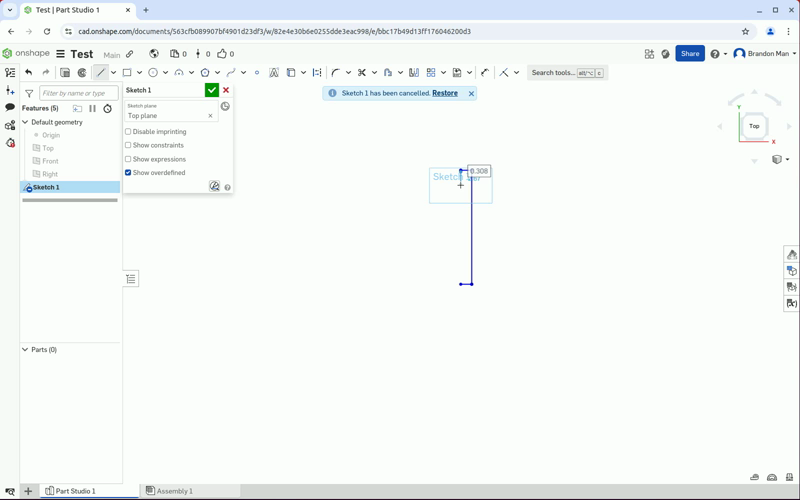
click(460, 184)
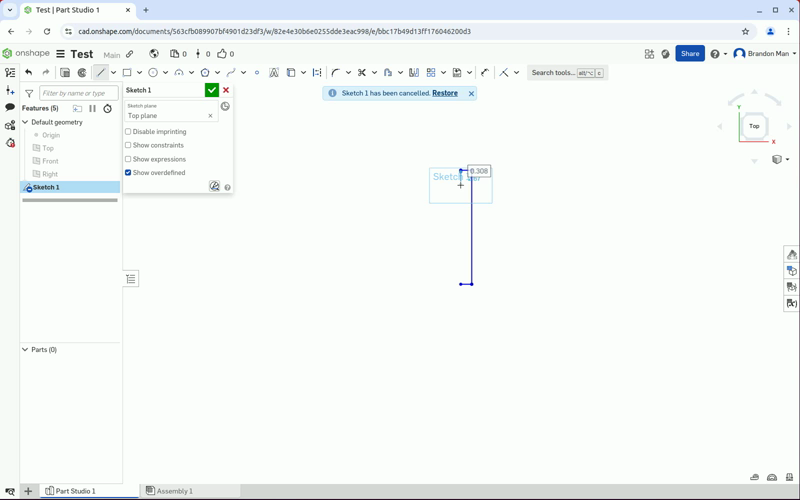
key_up(shift)
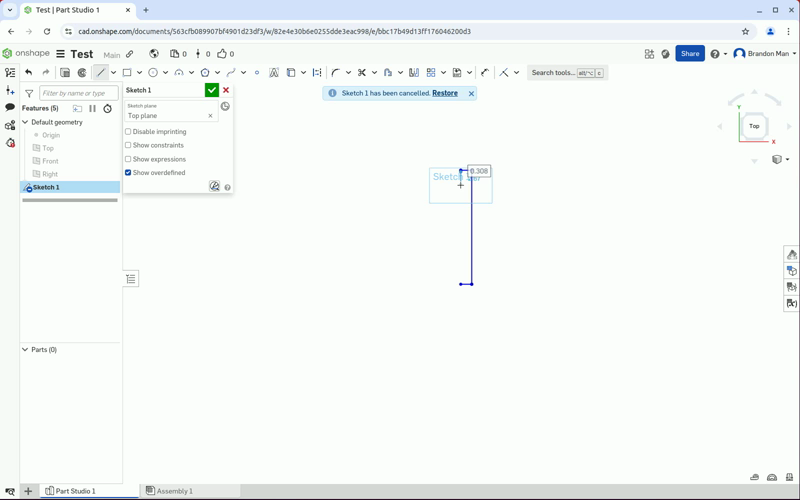
key_down(shift)
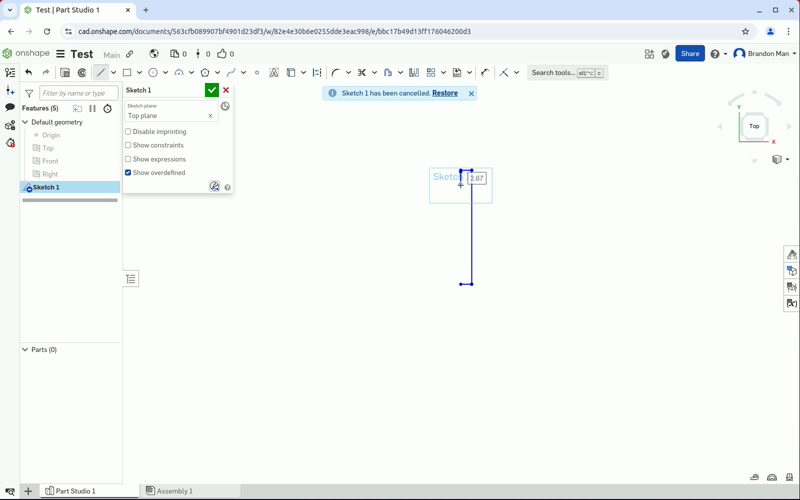
mouse_move(460, 282)
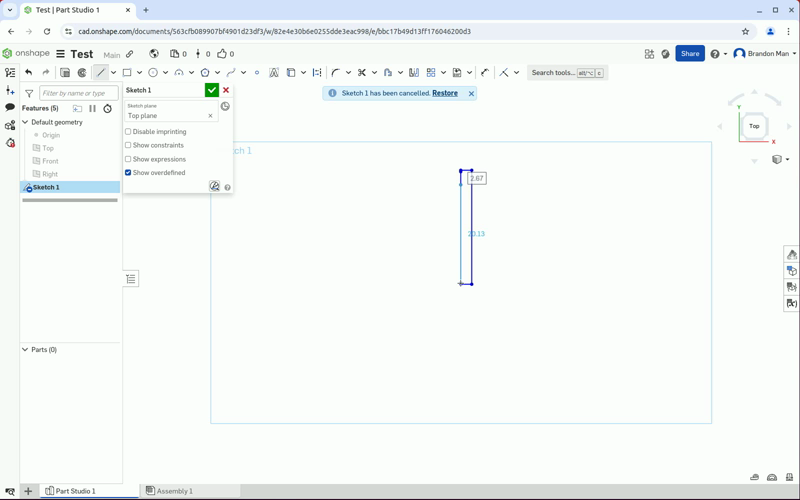
scroll(6)
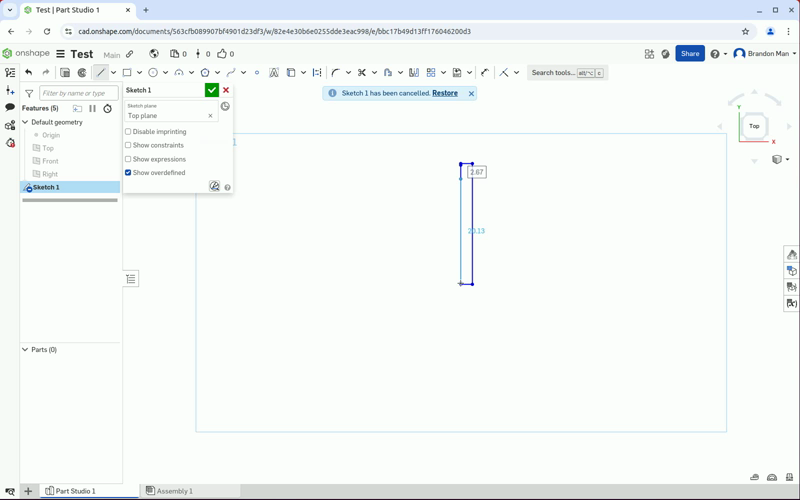
scroll(6)
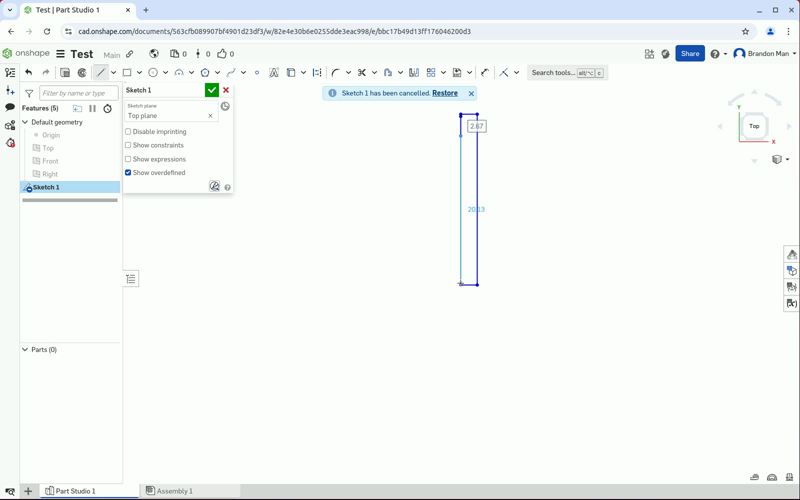
scroll(6)
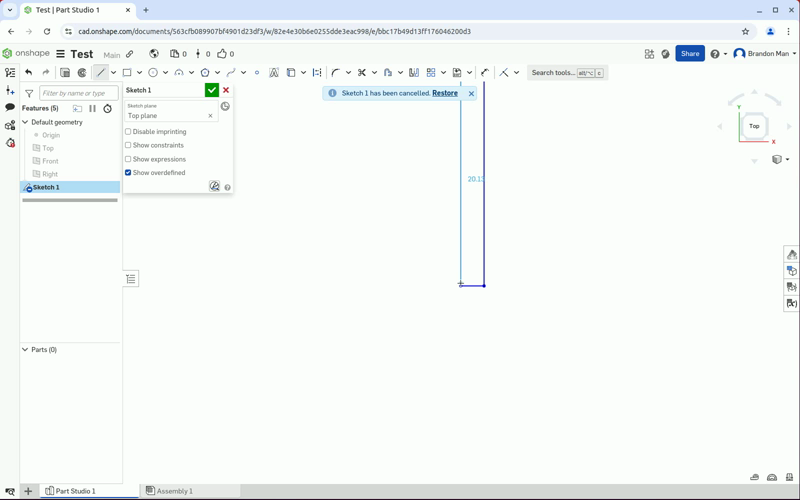
scroll(6)
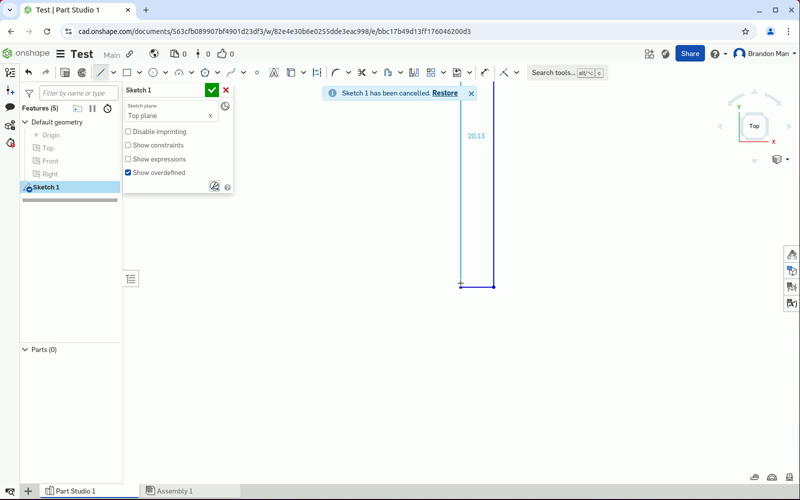
scroll(6)
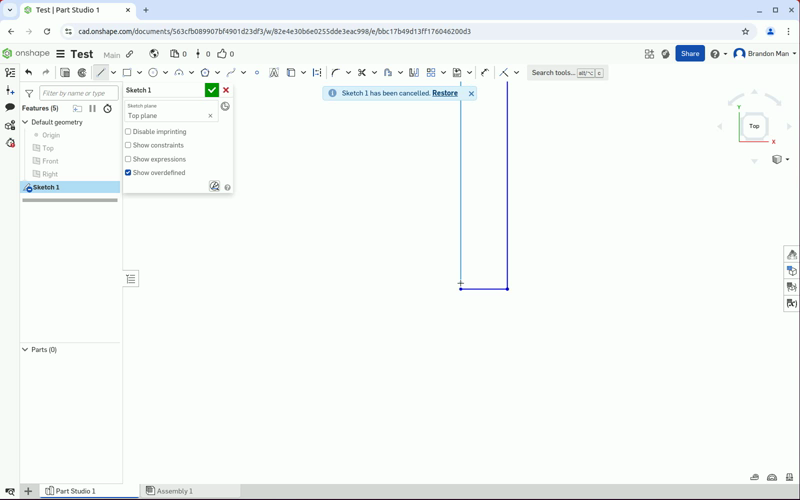
scroll(6)
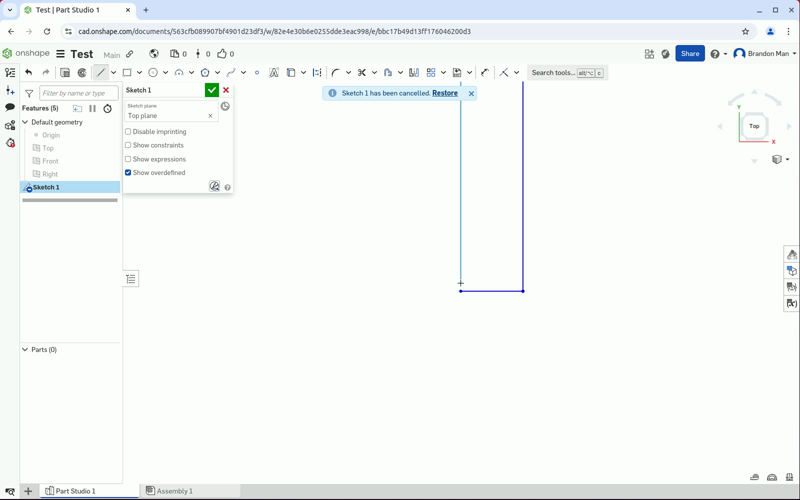
scroll(6)
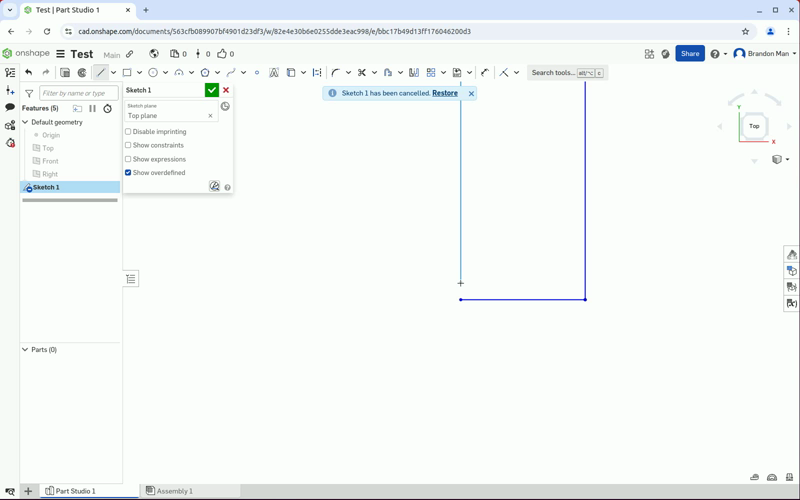
click(460, 282)
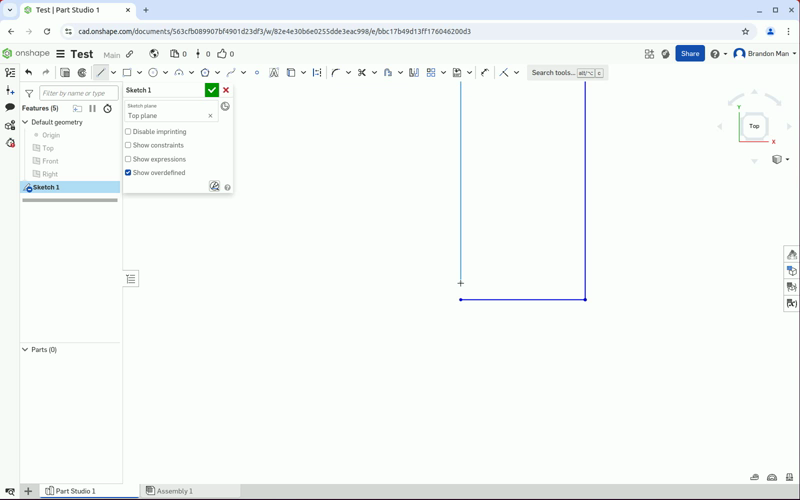
scroll(-6)
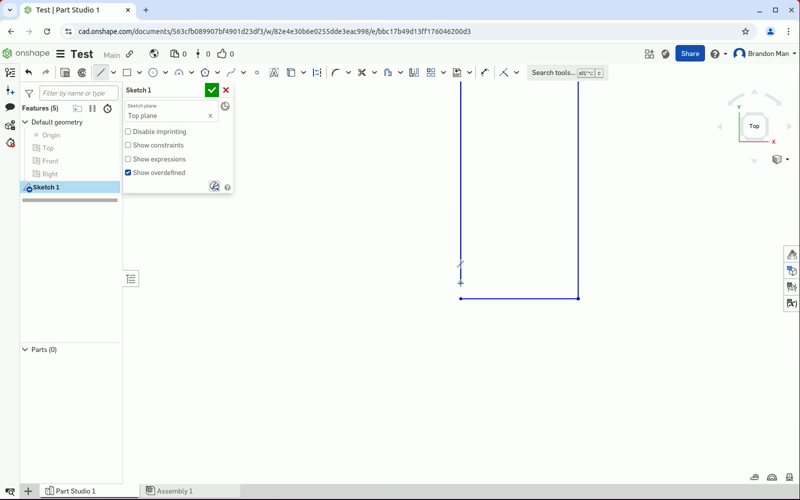
scroll(-6)
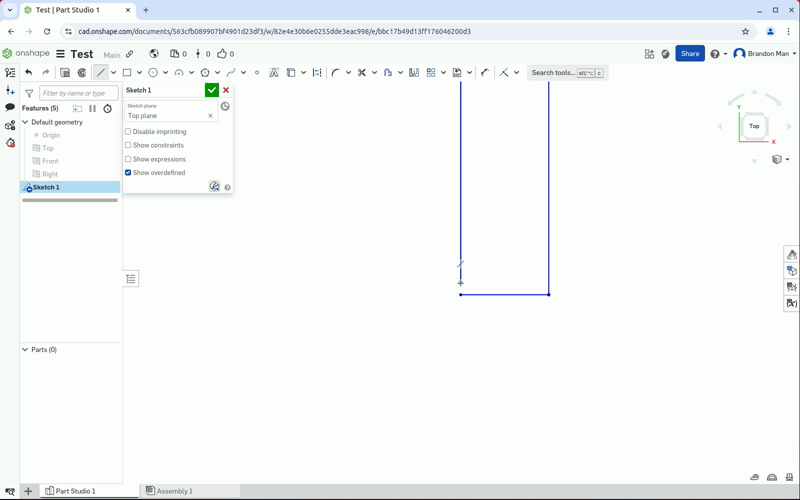
scroll(-6)
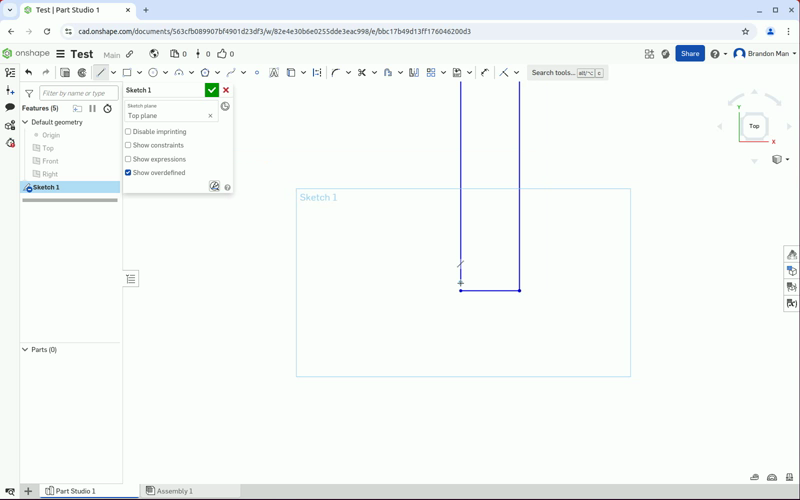
scroll(-6)
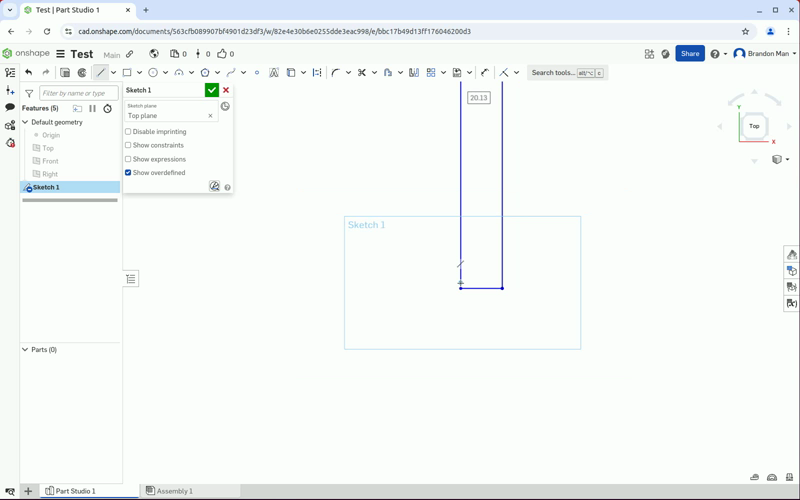
scroll(-6)
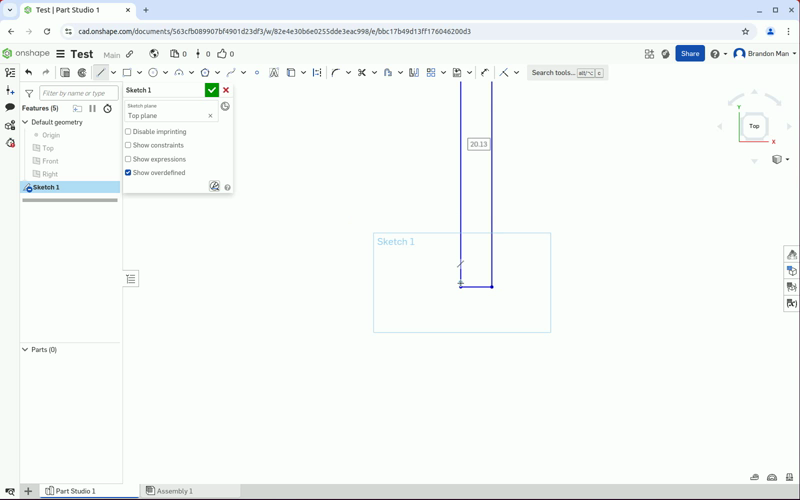
scroll(-6)
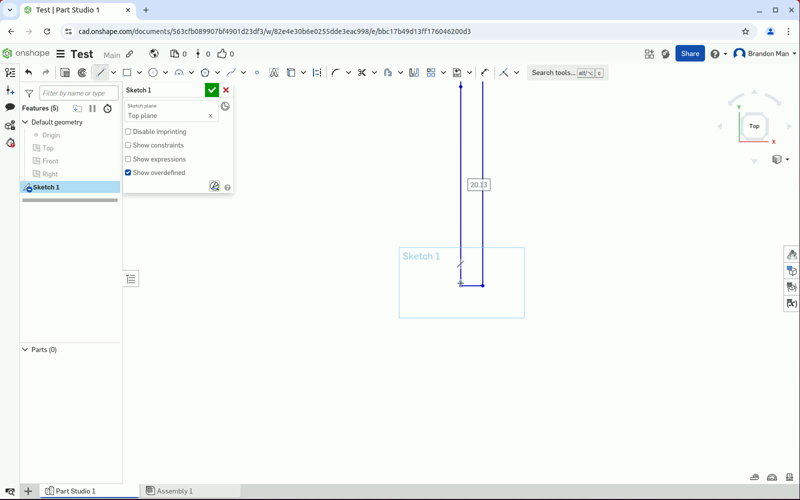
scroll(-6)
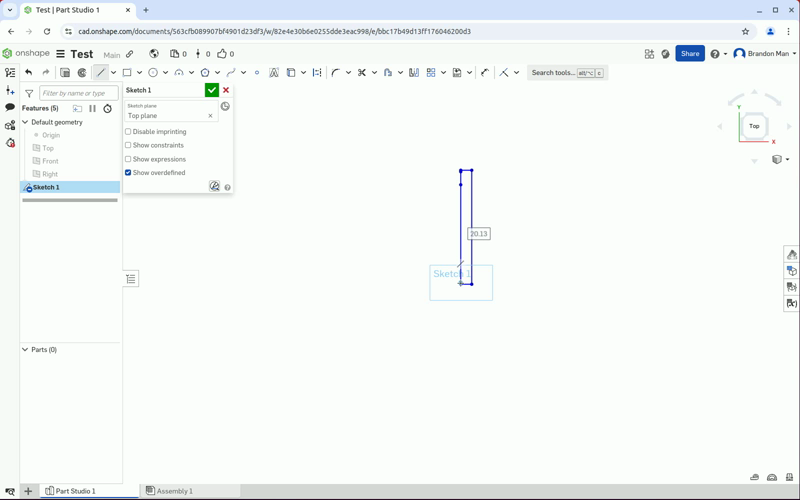
key_up(shift)
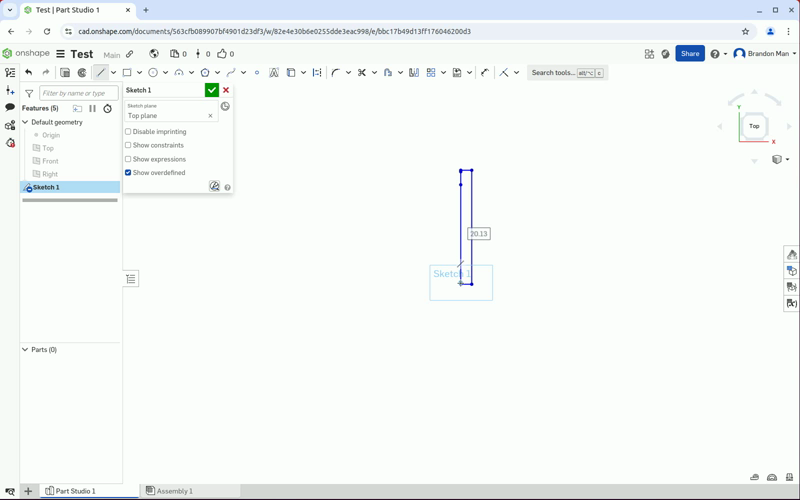
mouse_move(490, 282)
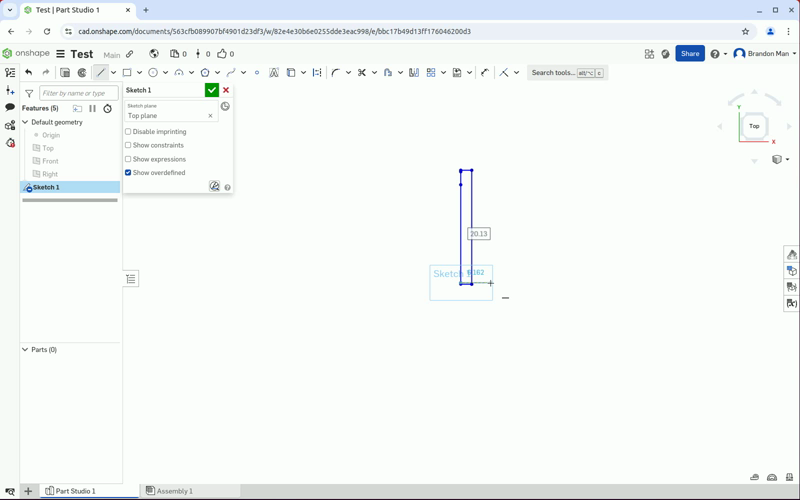
key_down(shift)
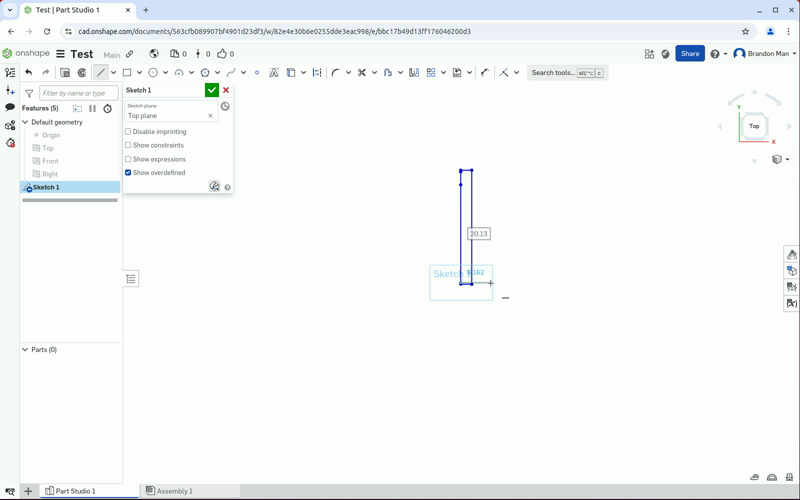
mouse_move(460, 284)
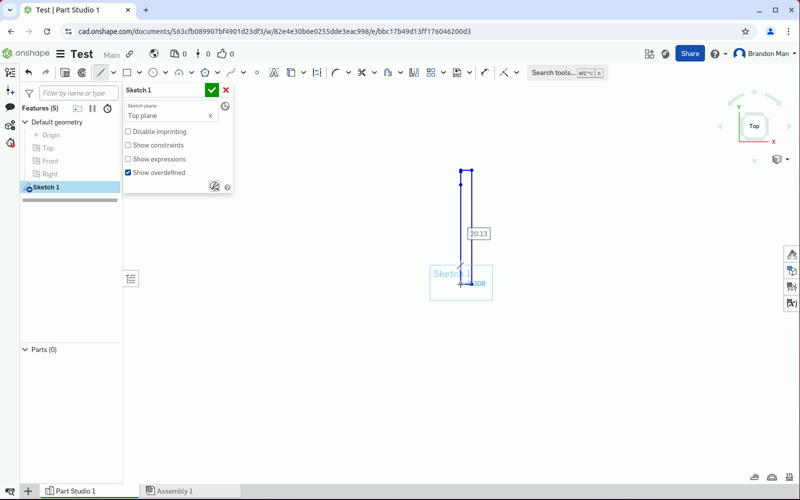
scroll(6)
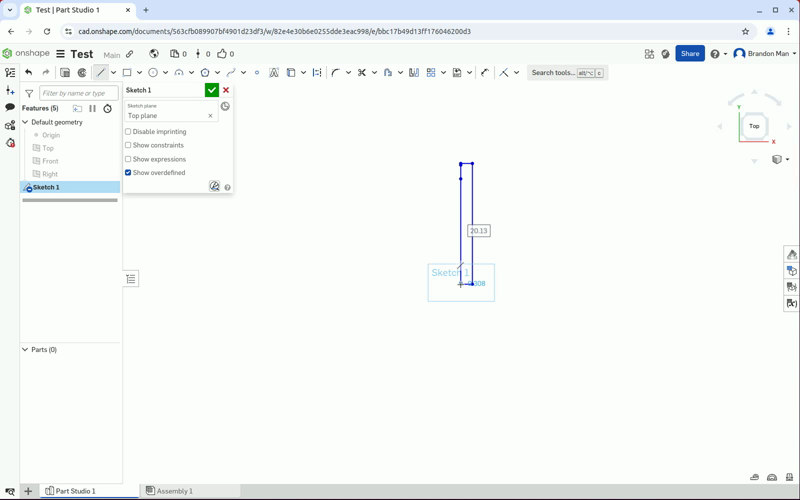
scroll(6)
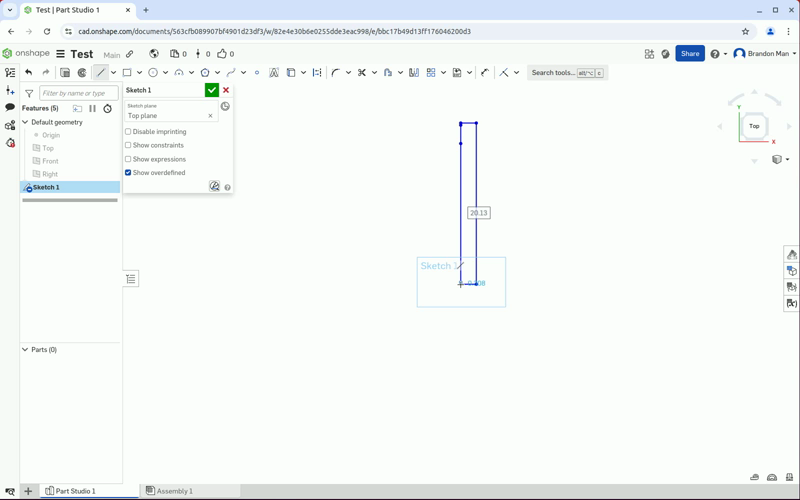
scroll(6)
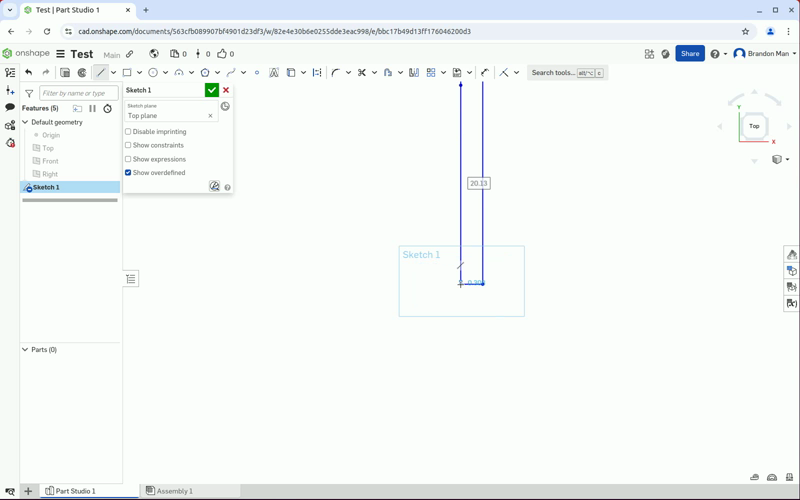
scroll(6)
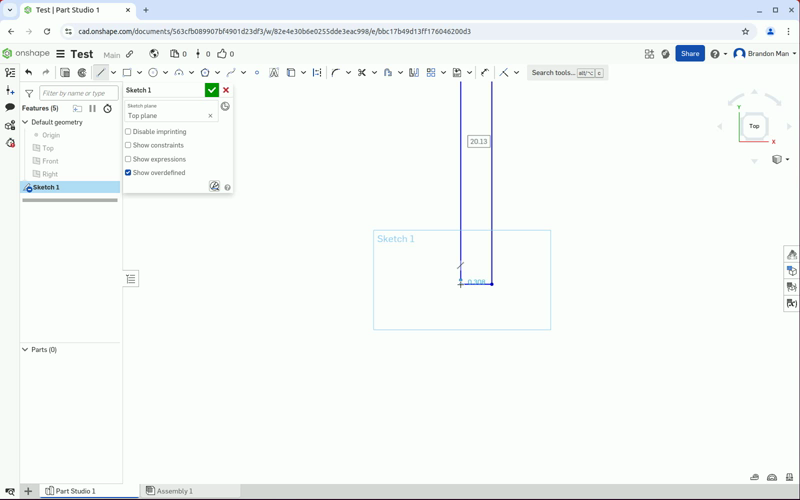
scroll(6)
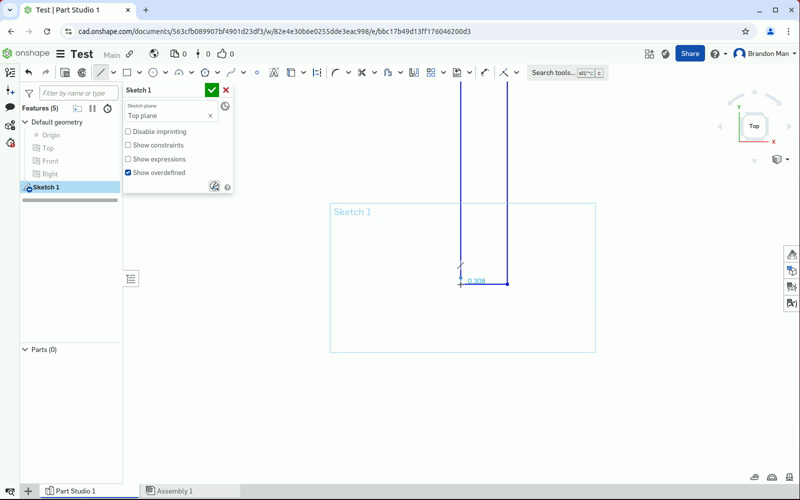
scroll(6)
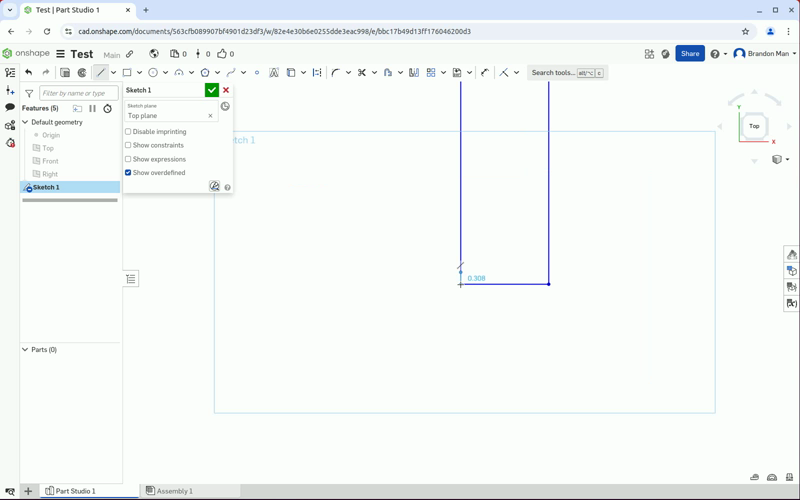
scroll(6)
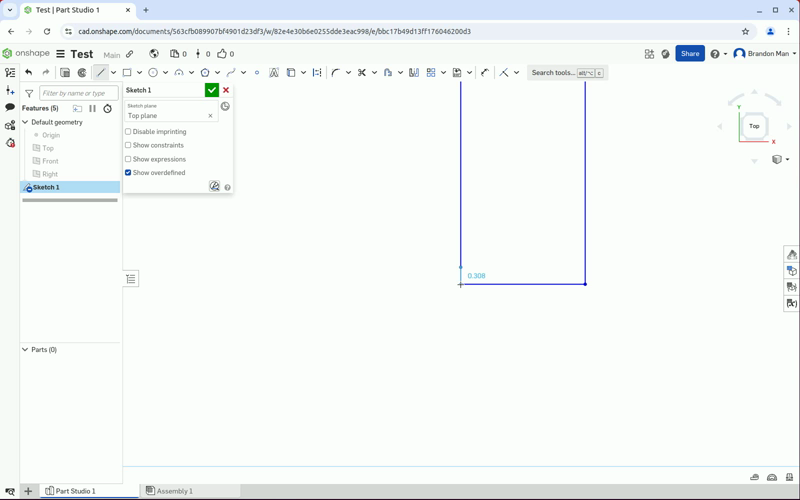
key_up(shift)
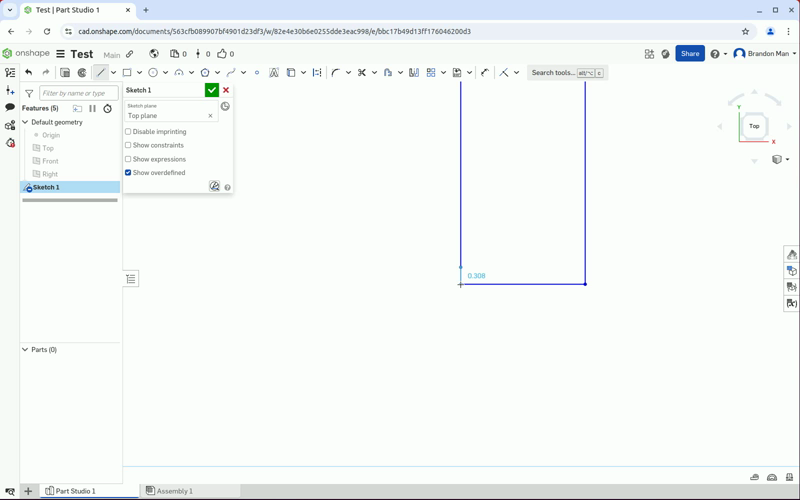
click(460, 284)
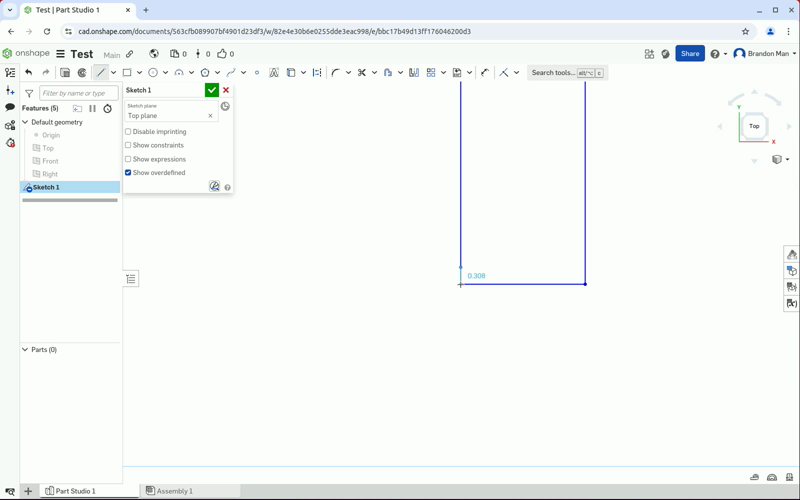
scroll(-6)
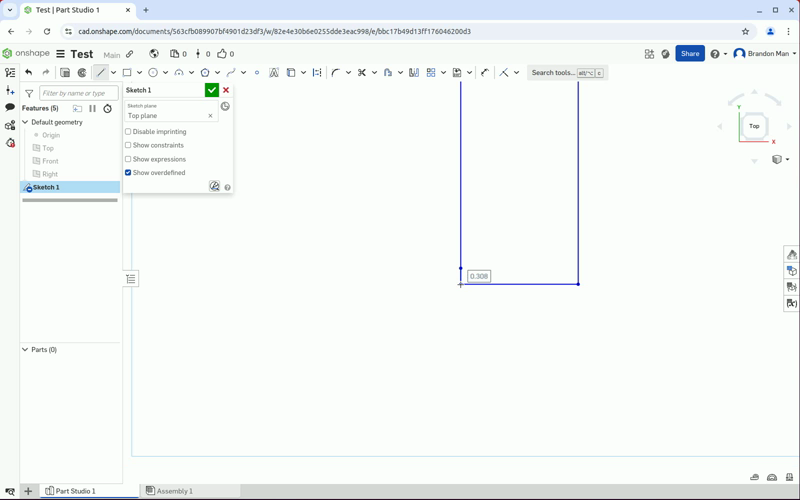
scroll(-6)
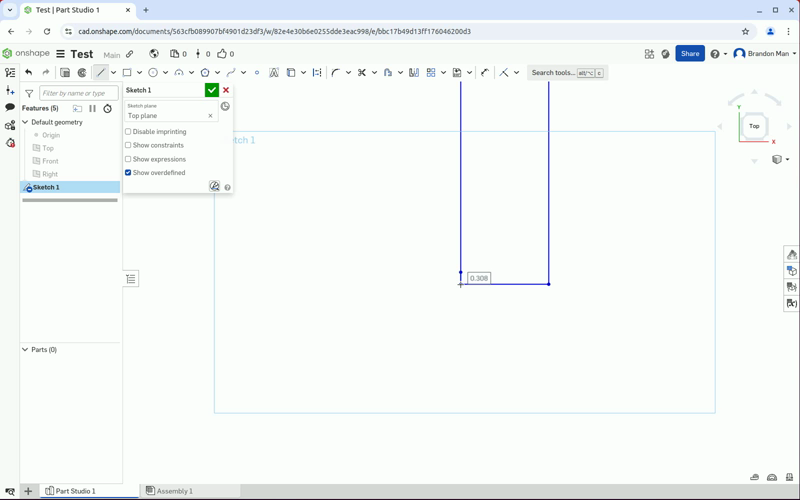
scroll(-6)
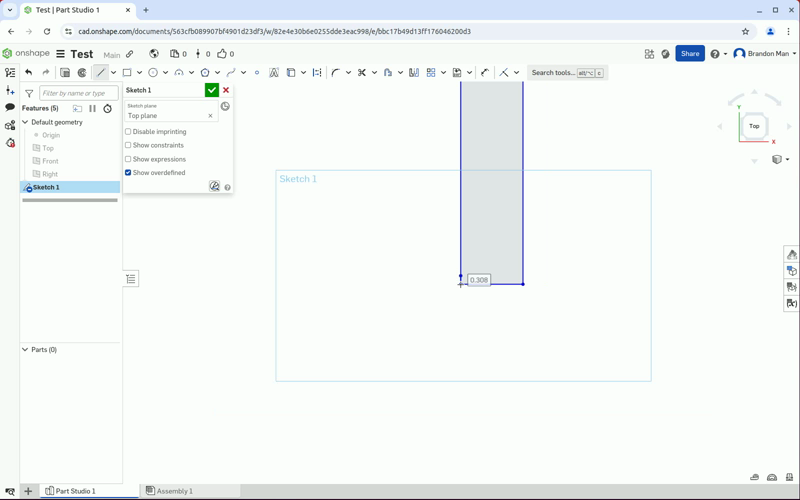
scroll(-6)
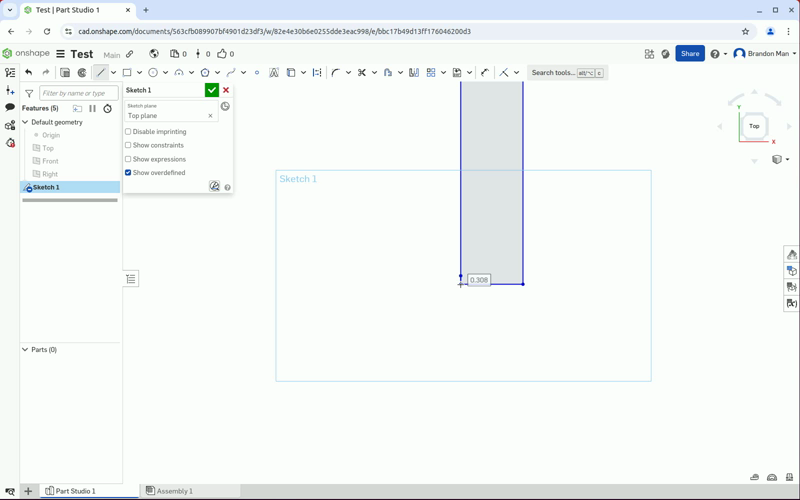
scroll(-6)
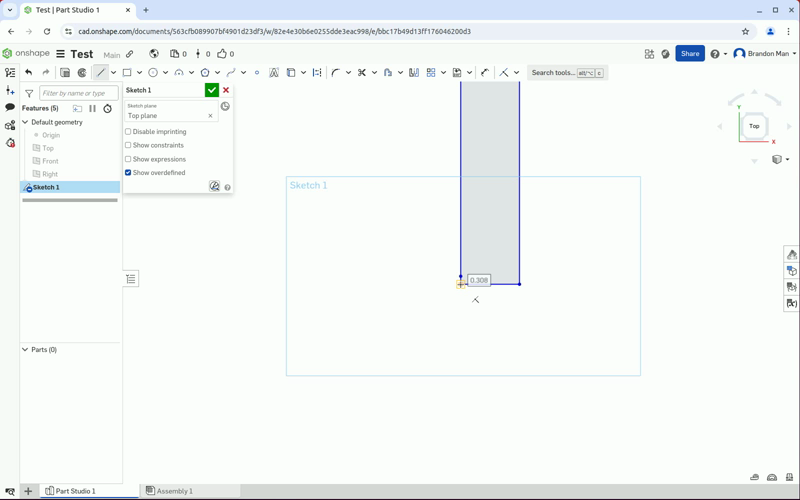
scroll(-6)
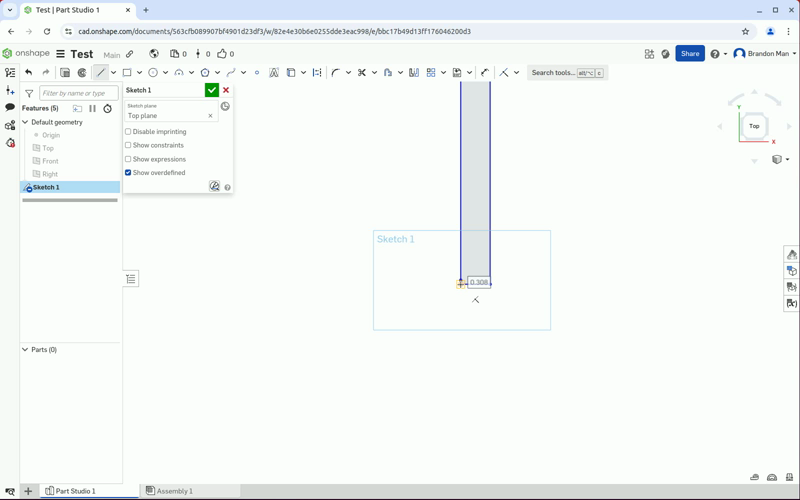
scroll(-6)
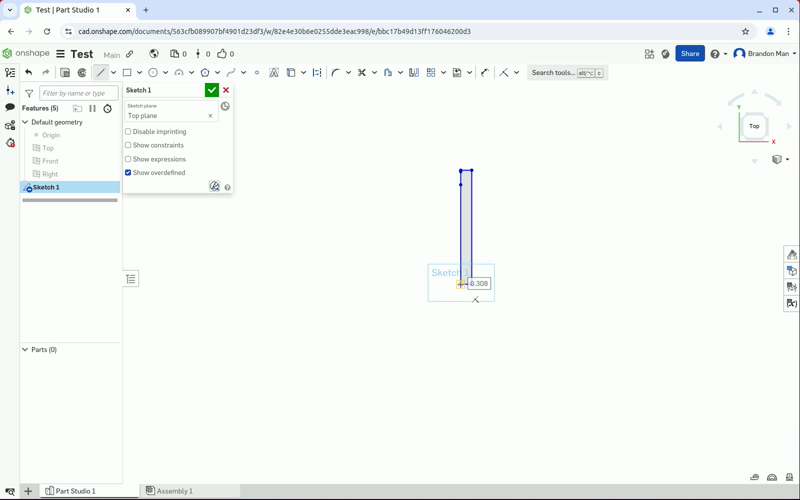
key(esc)
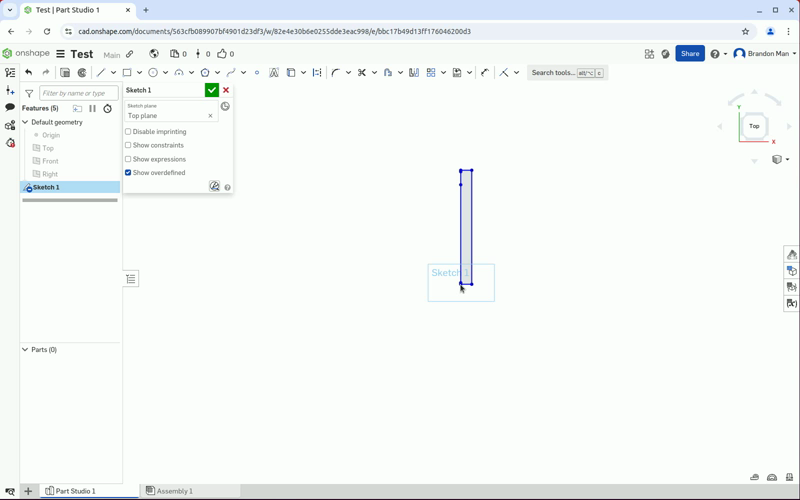
mouse_move(466, 251)
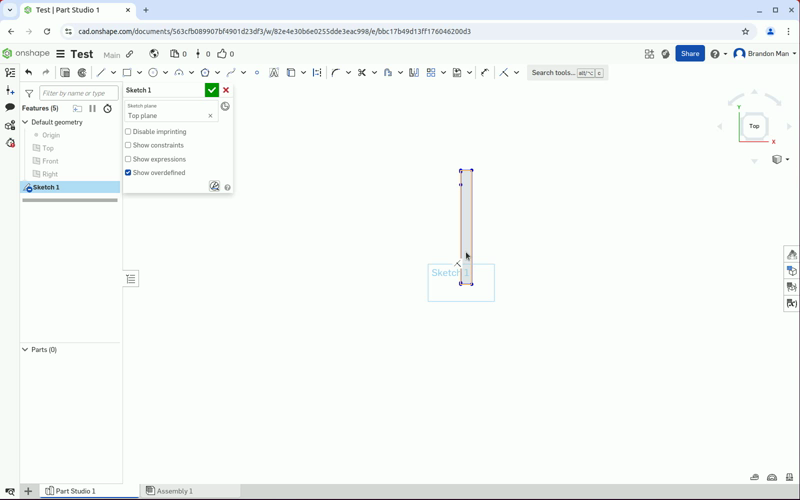
scroll(6)
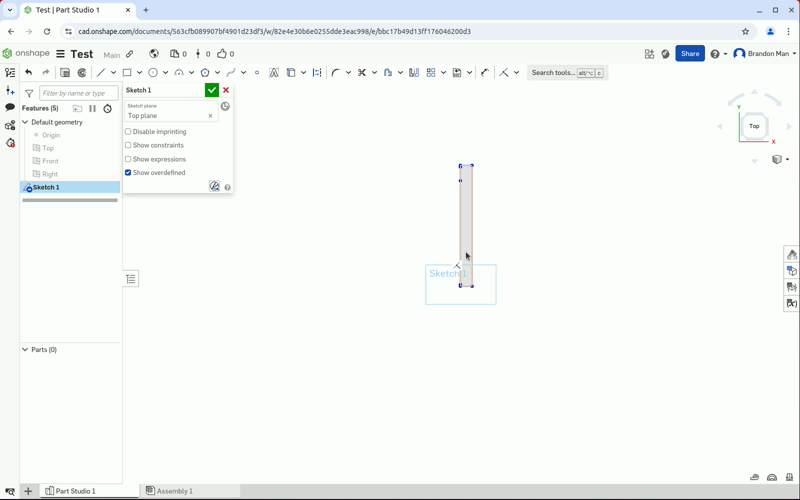
scroll(6)
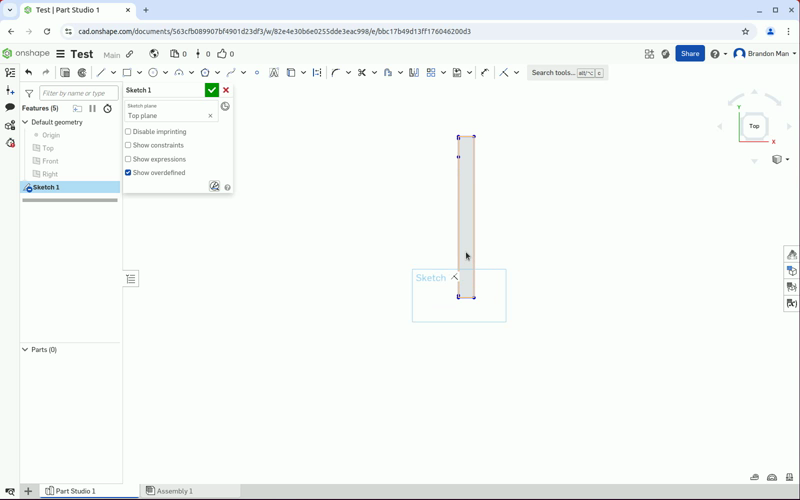
scroll(6)
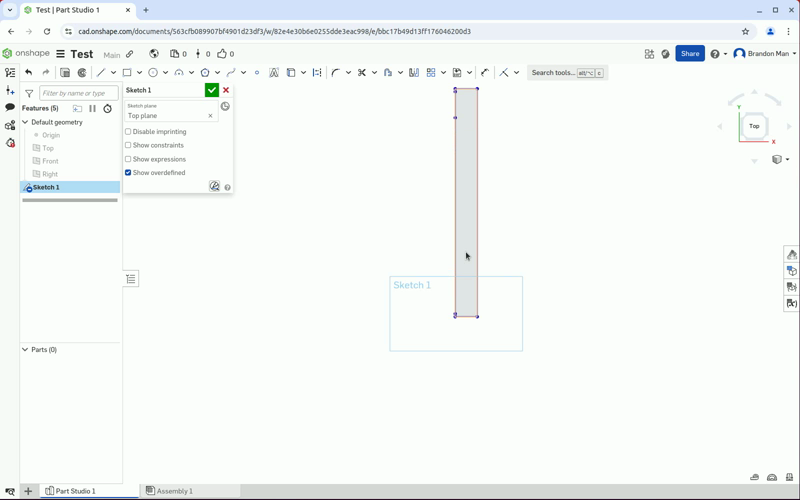
scroll(6)
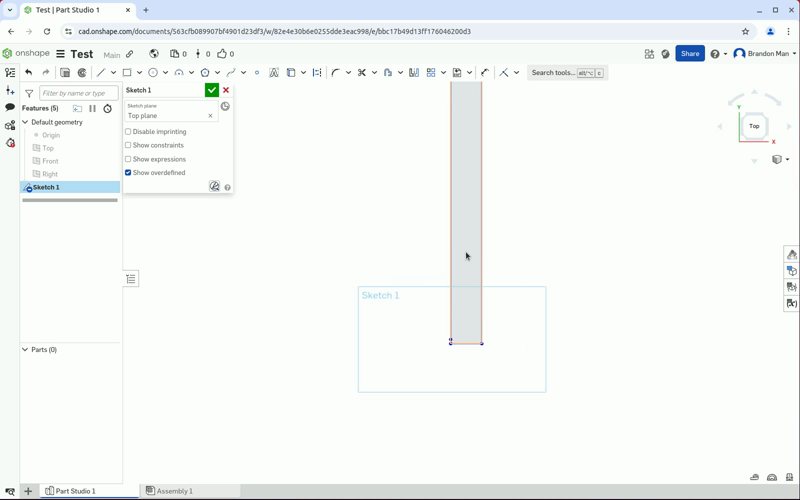
scroll(6)
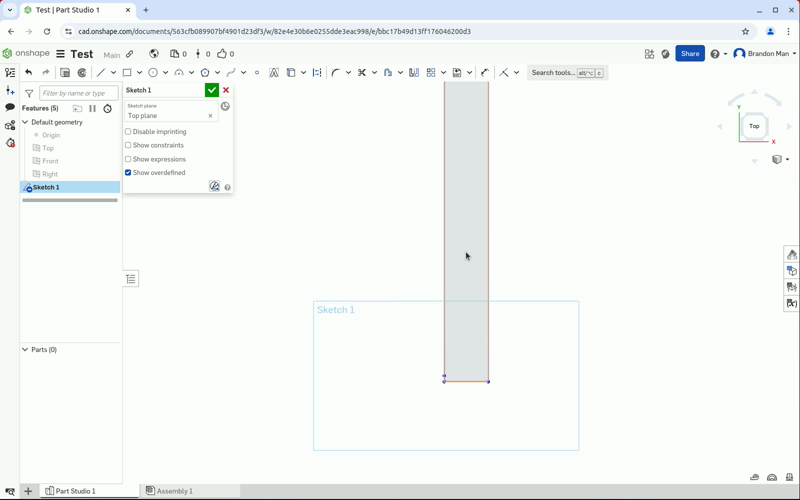
scroll(6)
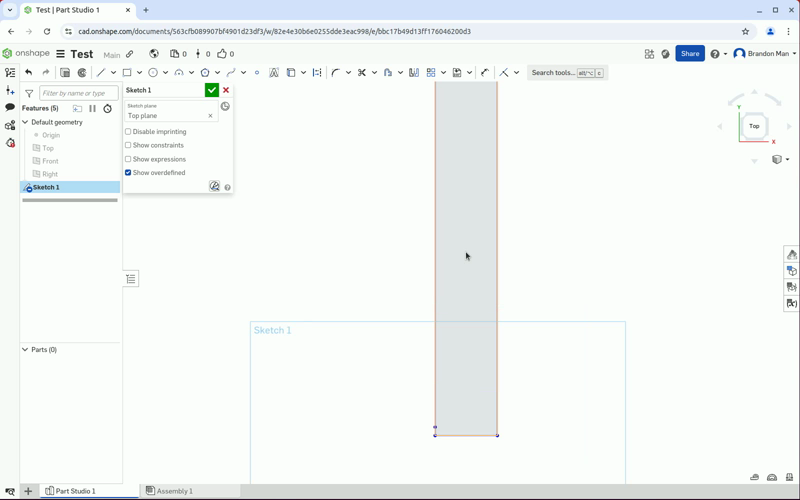
scroll(6)
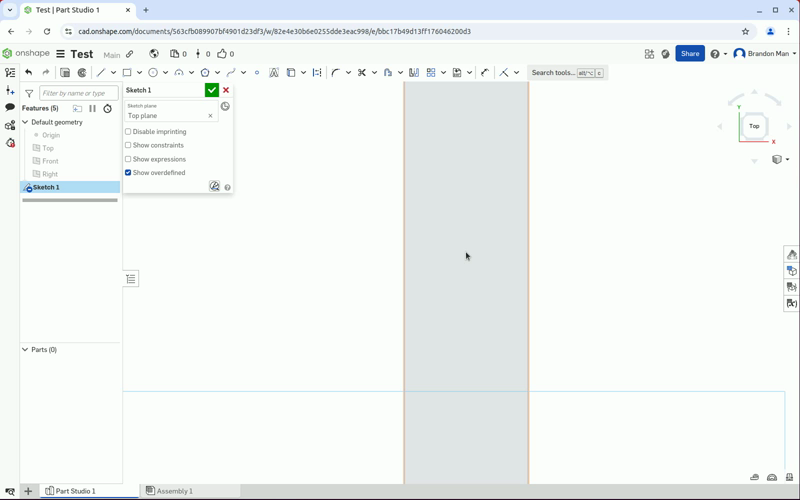
click(466, 251)
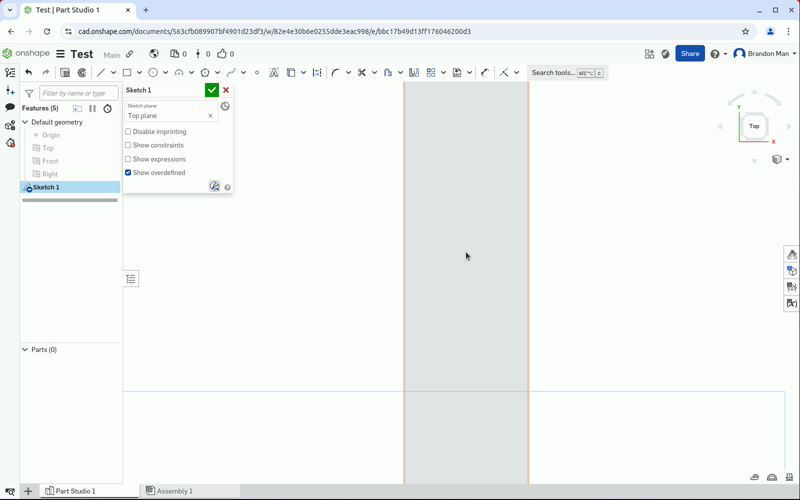
scroll(-6)
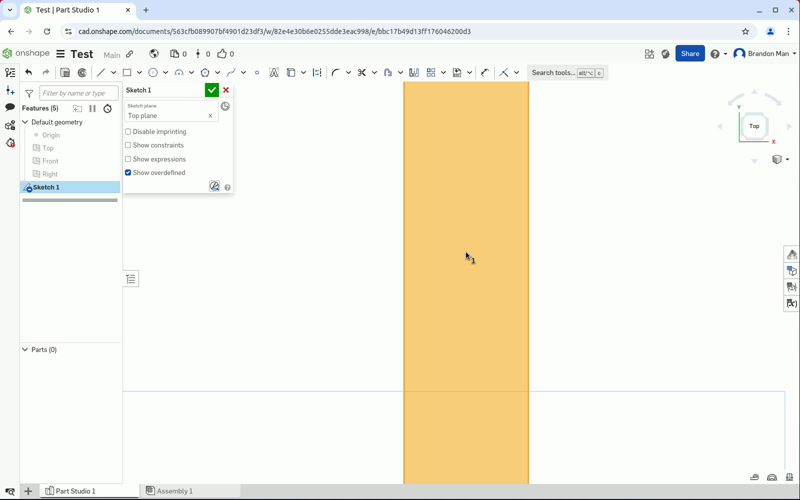
scroll(-6)
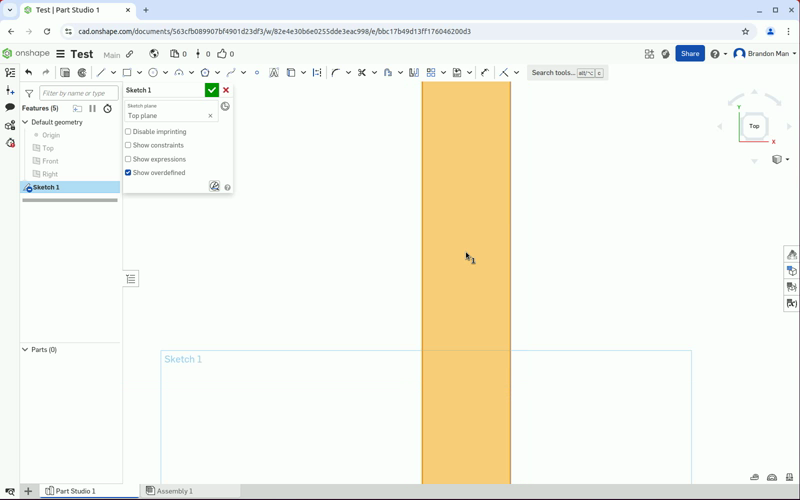
scroll(-6)
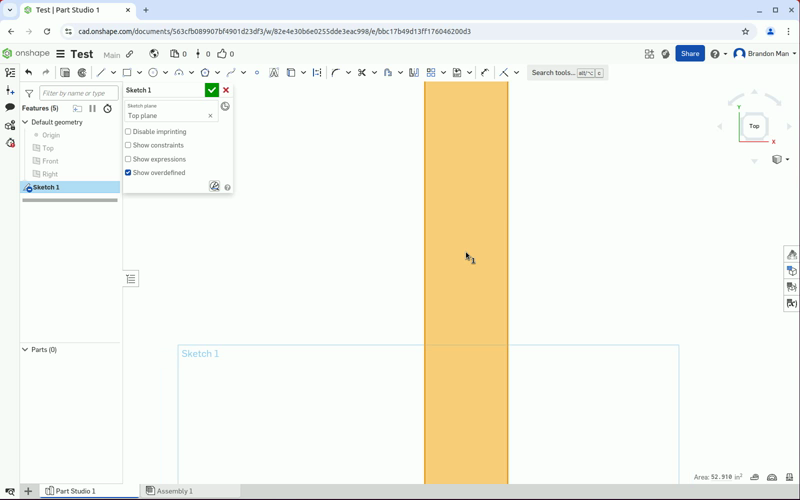
scroll(-6)
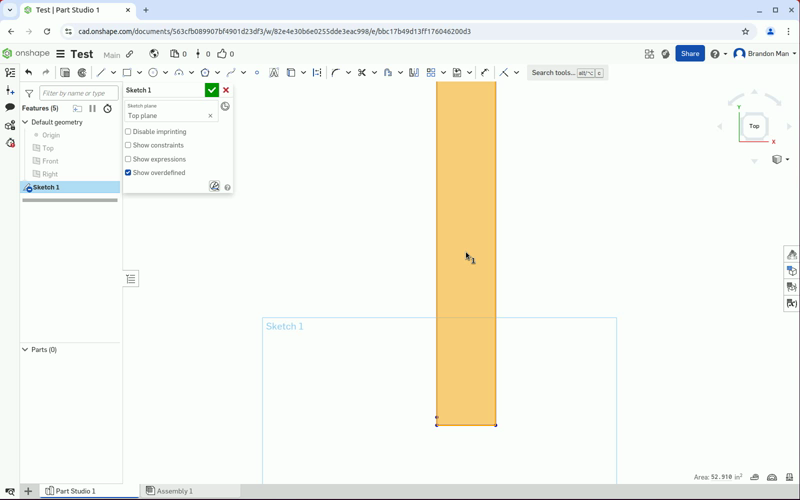
scroll(-6)
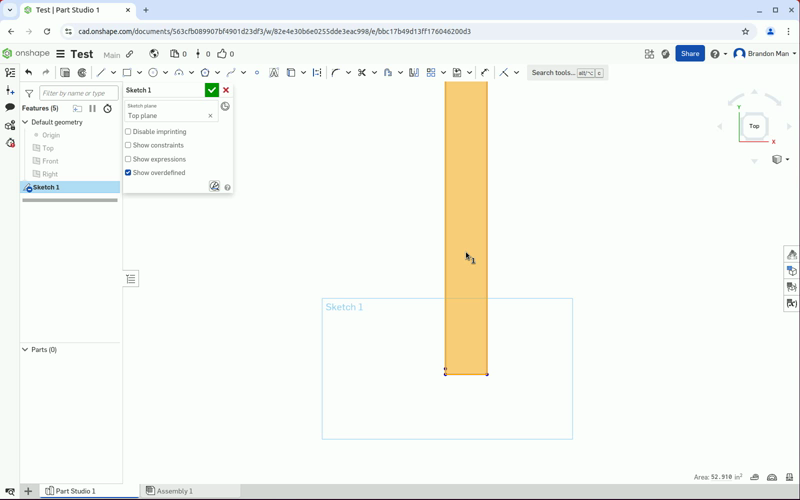
scroll(-6)
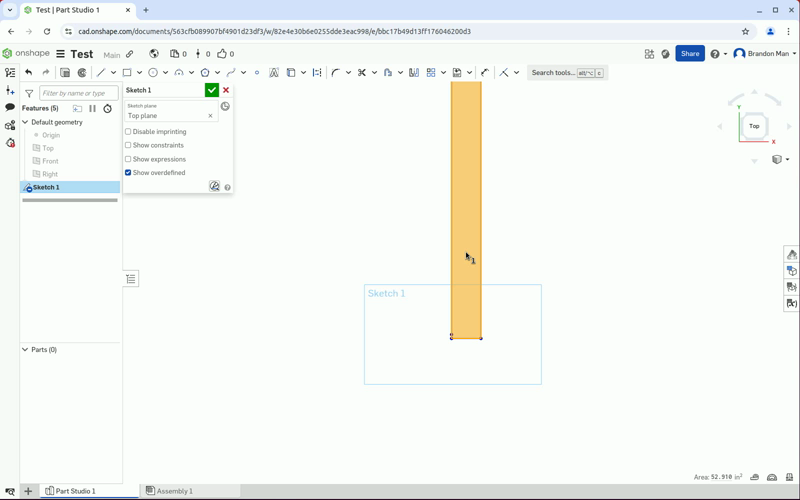
scroll(-6)
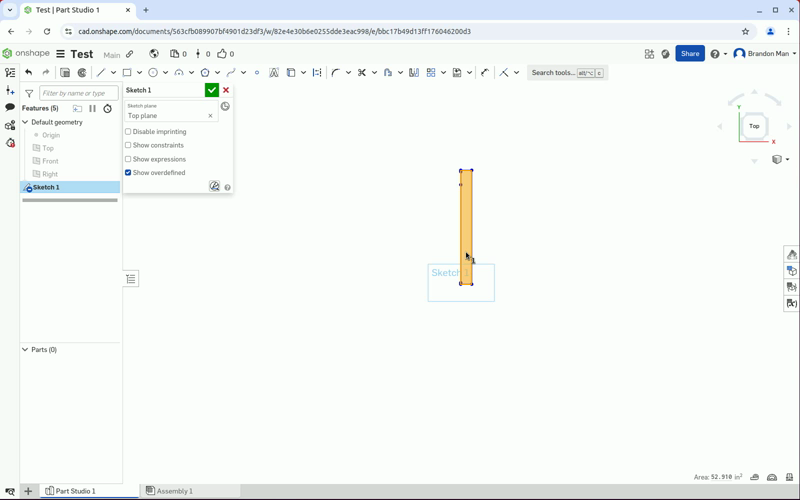
mouse_move(73, 352)
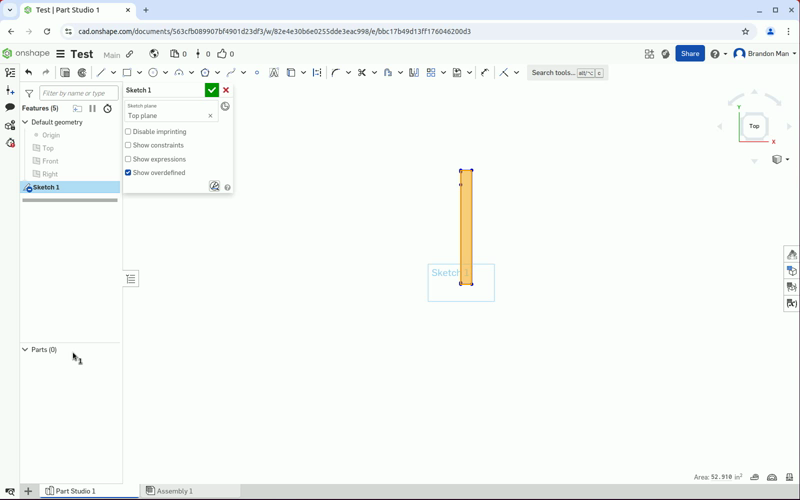
key(shift+y)
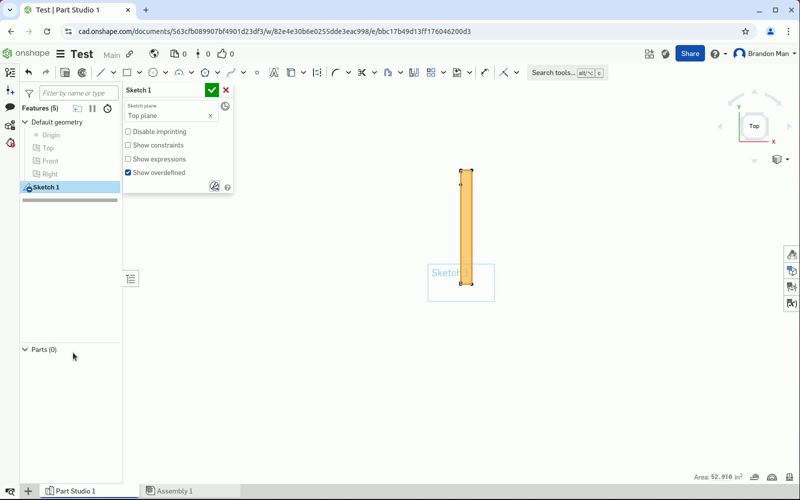
key(shift+e)
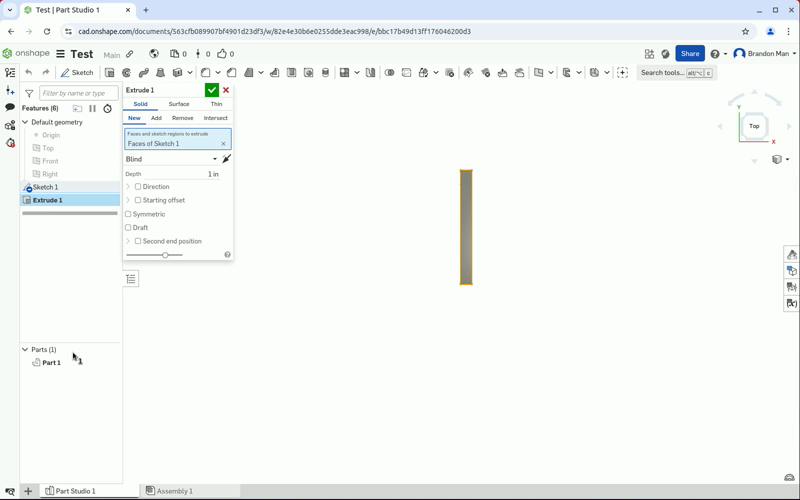
mouse_move(143, 106)
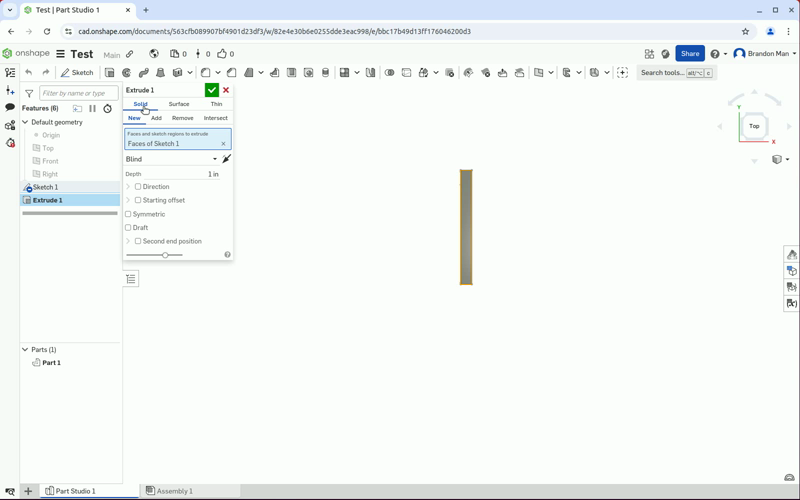
click(143, 106)
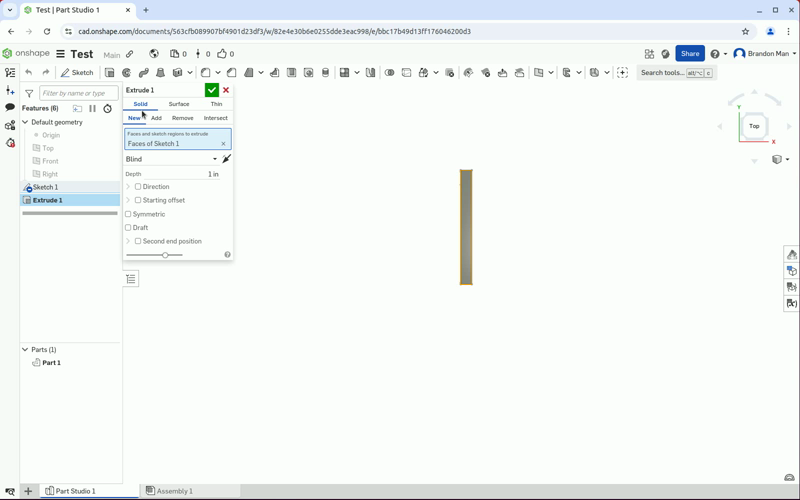
mouse_move(137, 120)
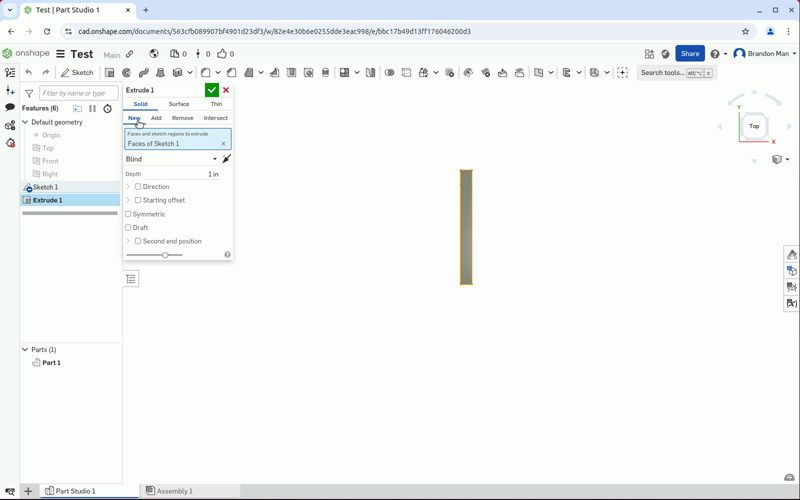
click(137, 120)
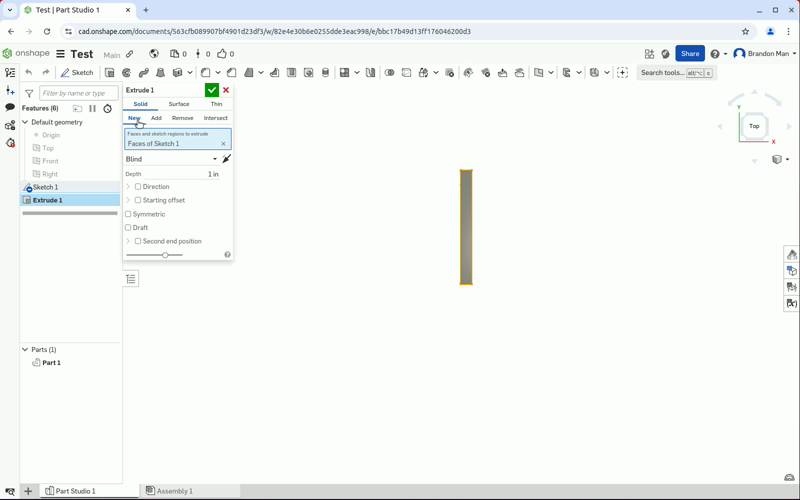
key(tab, 4)
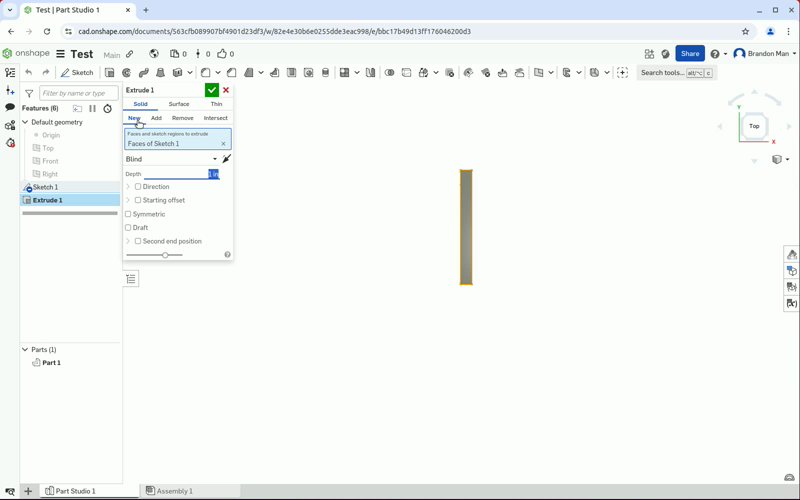
text(0.722)
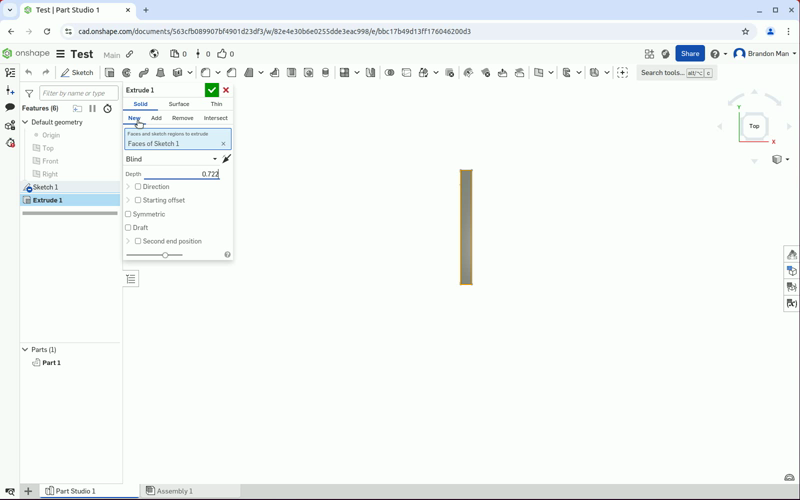
key(enter)
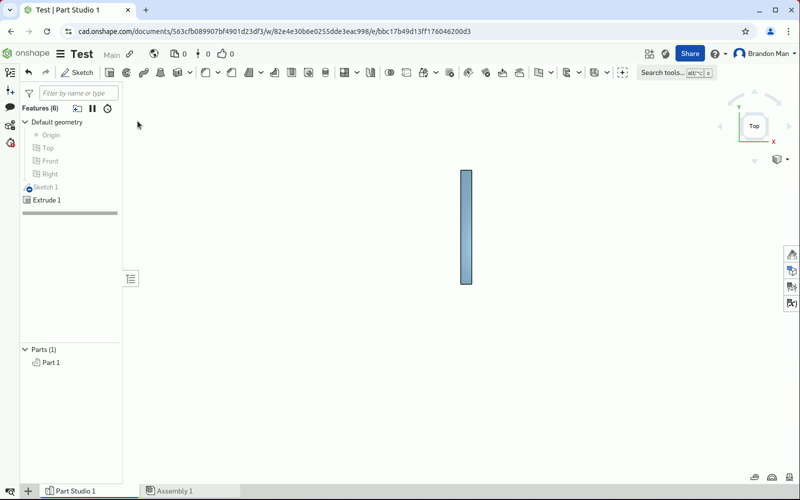
key(shift+h)
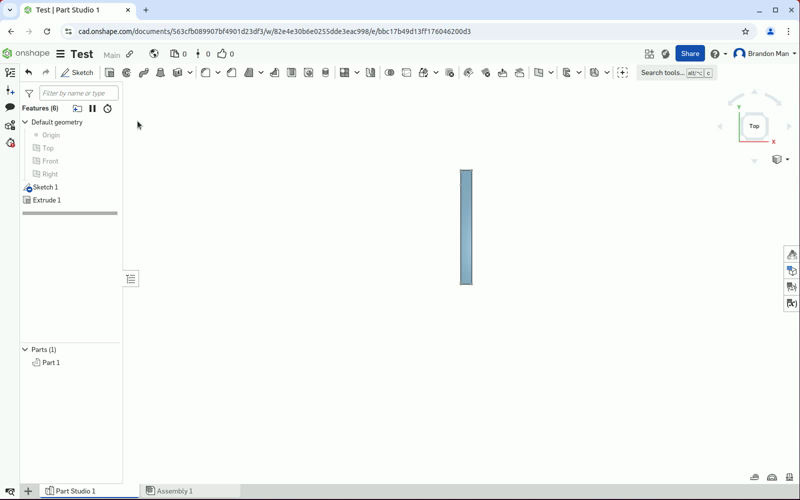
key(shift+h)
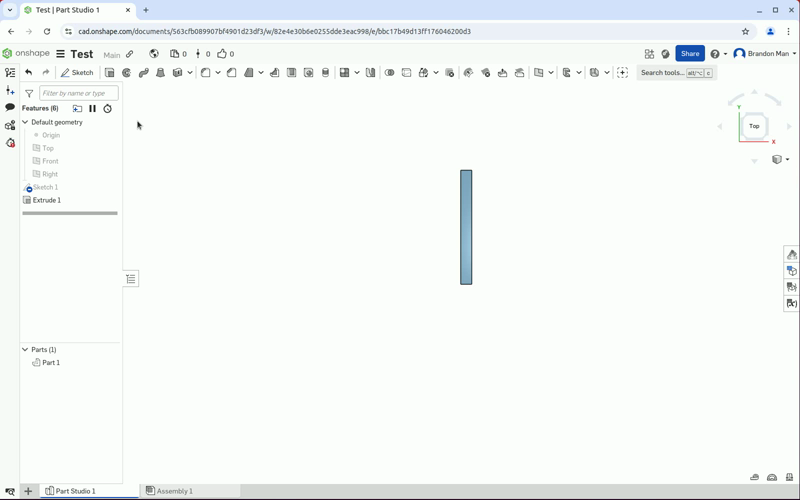
mouse_move(73, 189)
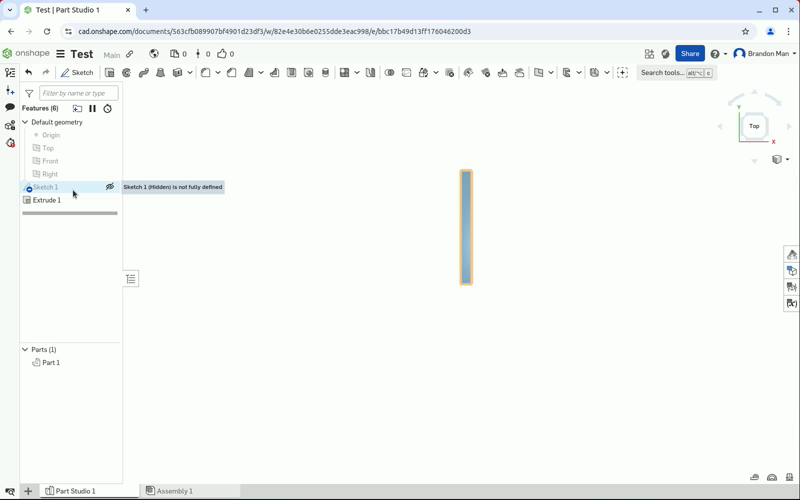
click(73, 189)
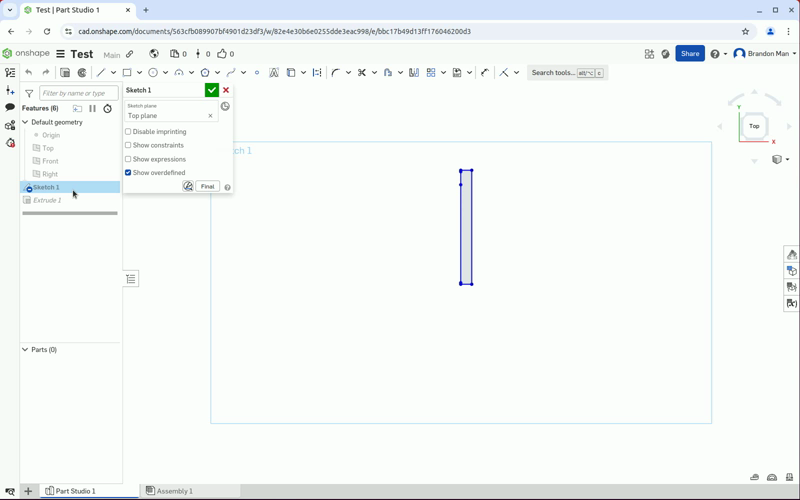
mouse_move(229, 92)
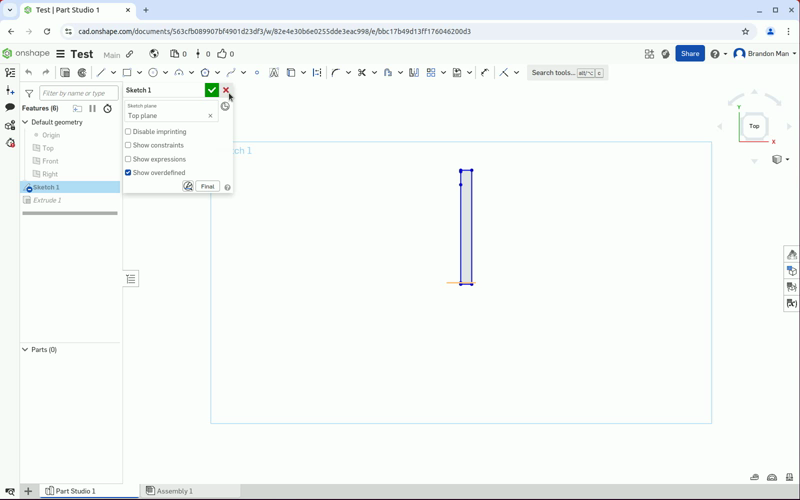
click(229, 92)
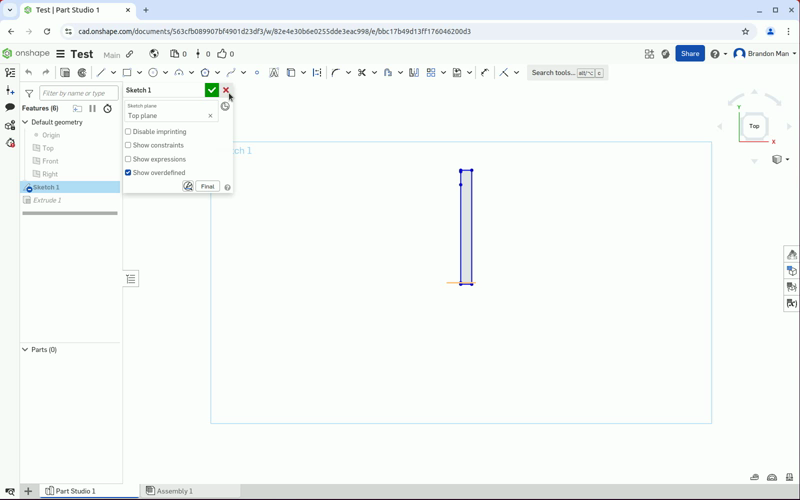
key(shift+s)
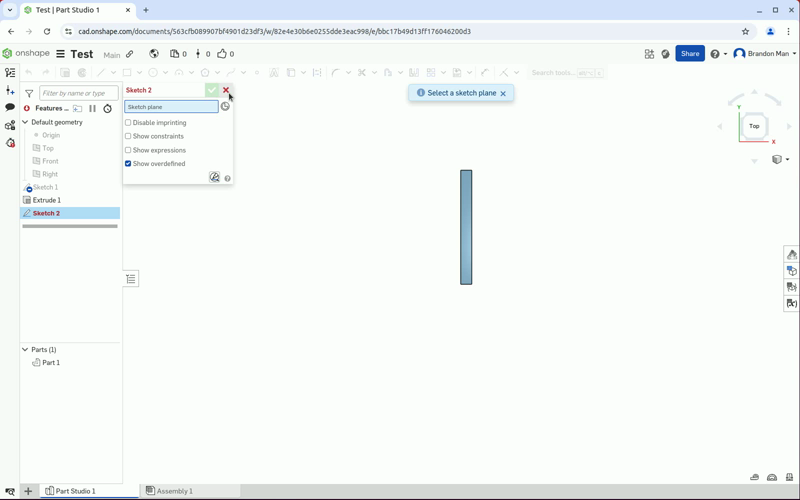
mouse_move(73, 150)
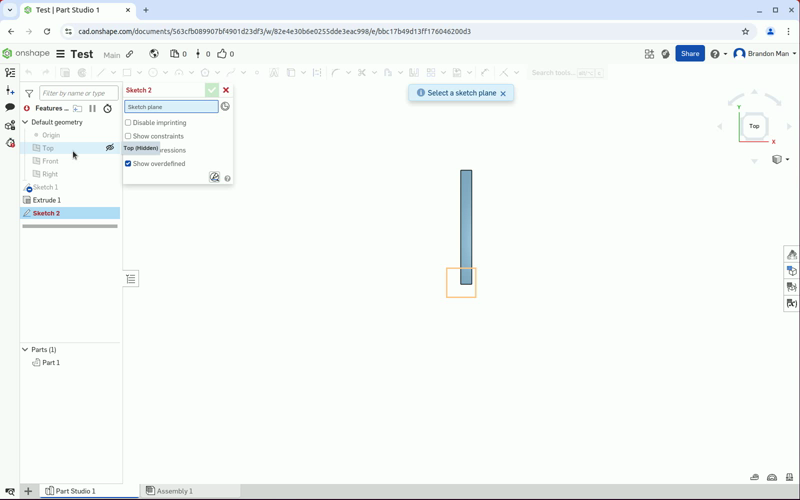
click(73, 150)
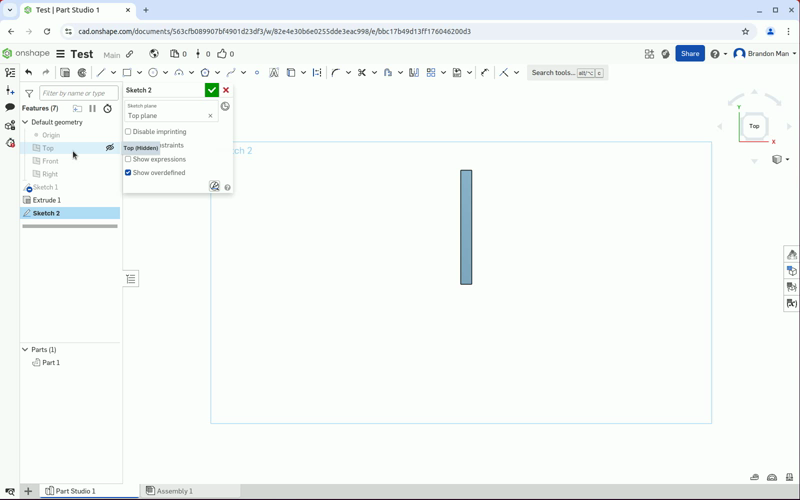
mouse_move(73, 352)
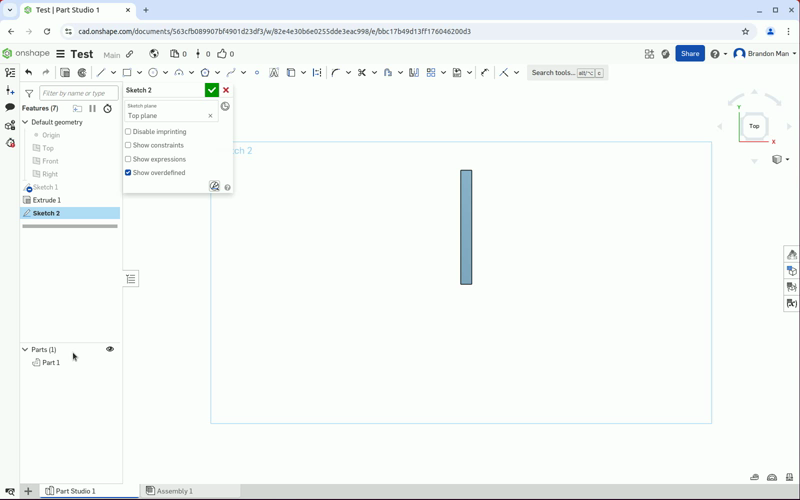
key(y)
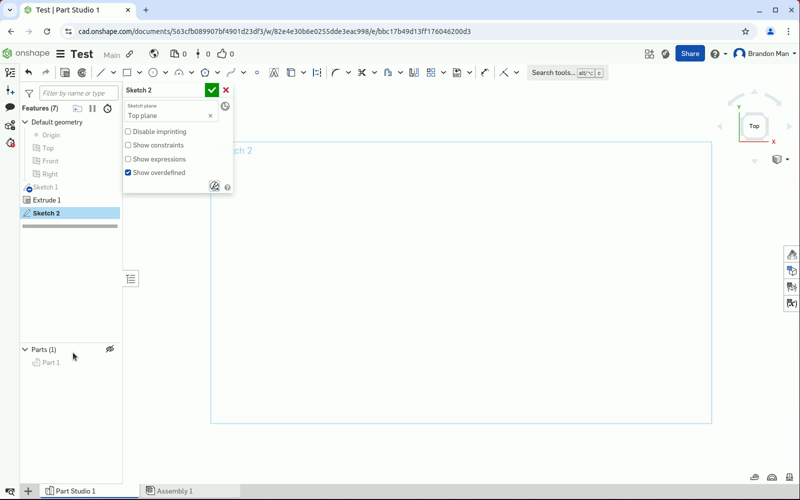
key(l)
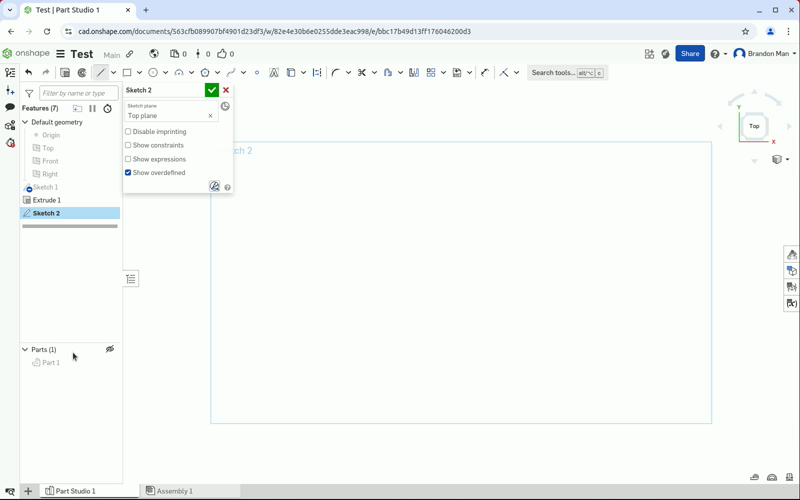
key_down(shift)
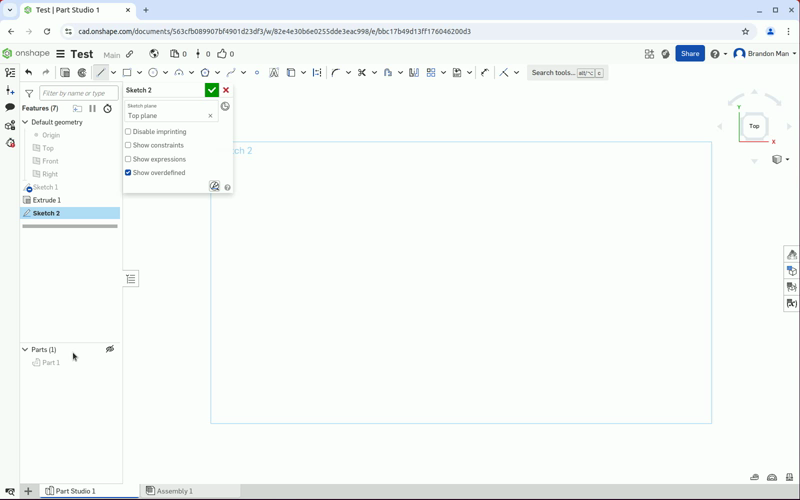
mouse_move(447, 239)
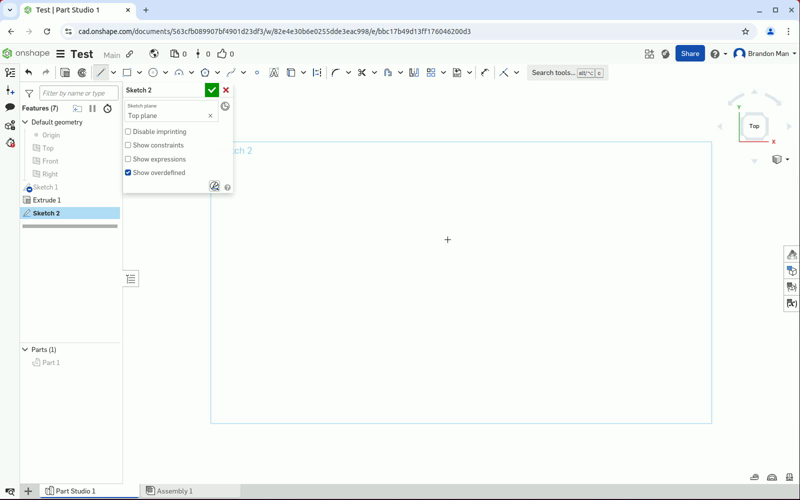
click(447, 239)
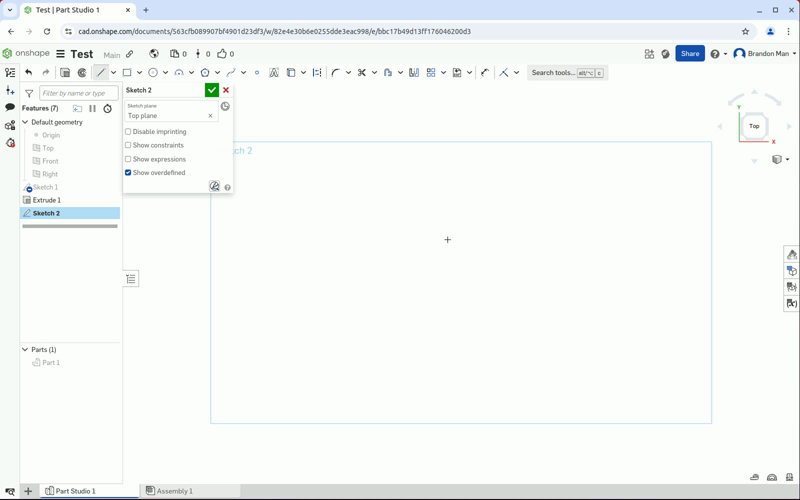
key_up(shift)
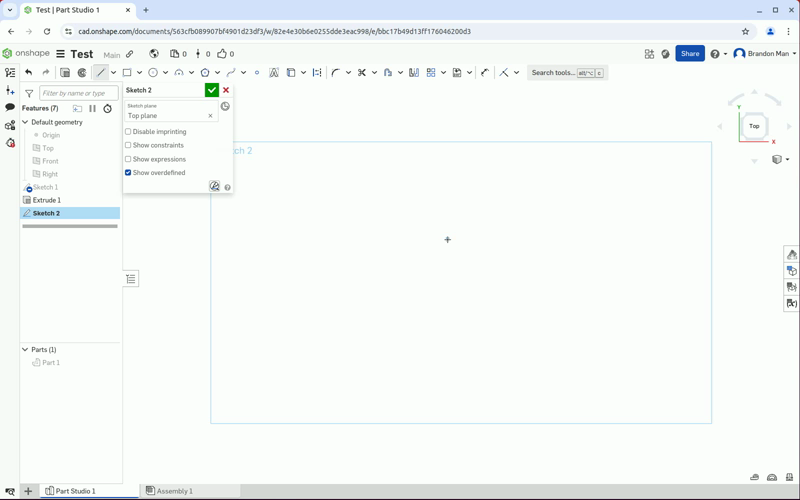
key_down(shift)
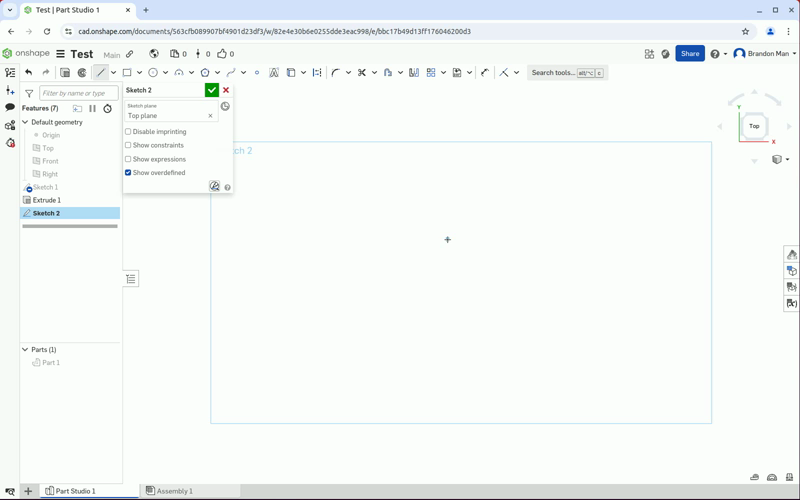
mouse_move(477, 239)
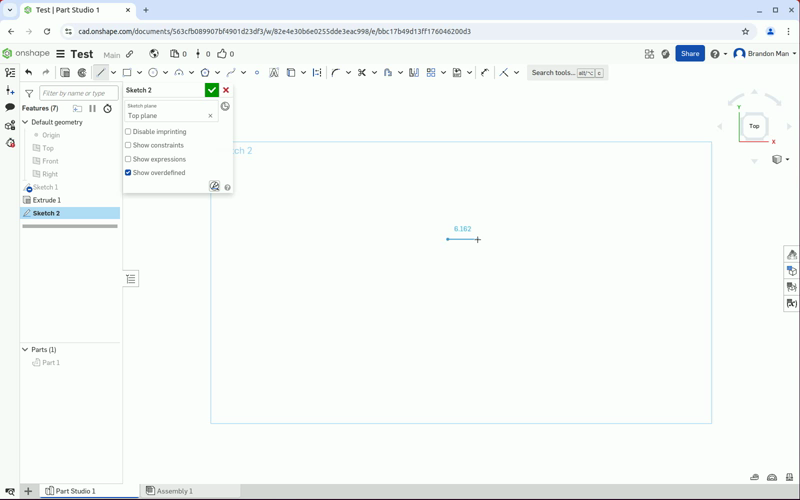
mouse_move(447, 235)
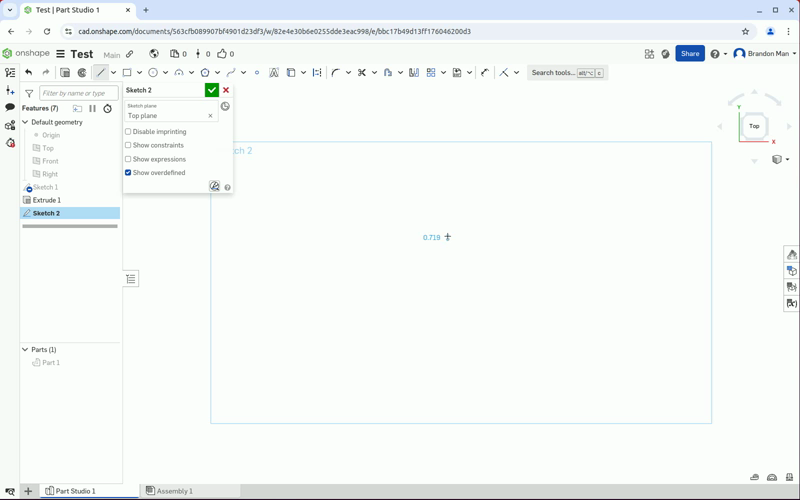
scroll(6)
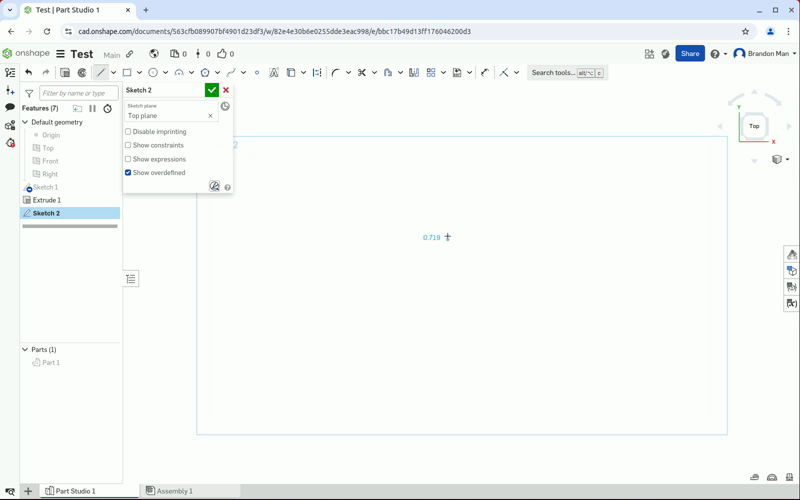
scroll(6)
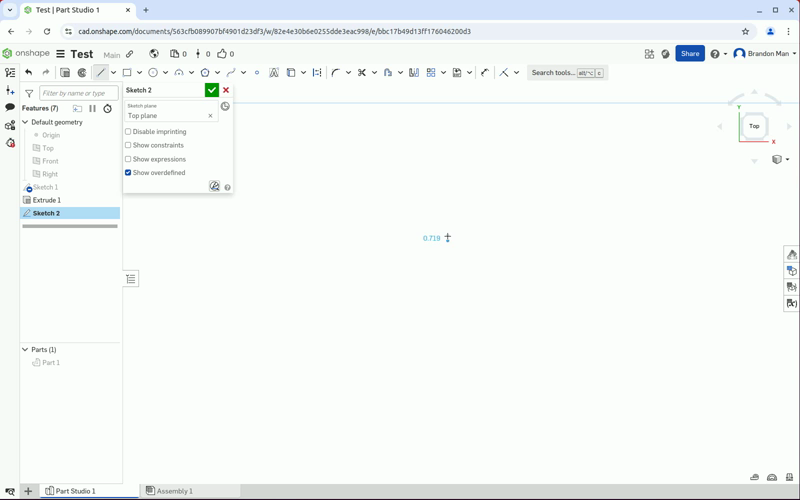
scroll(6)
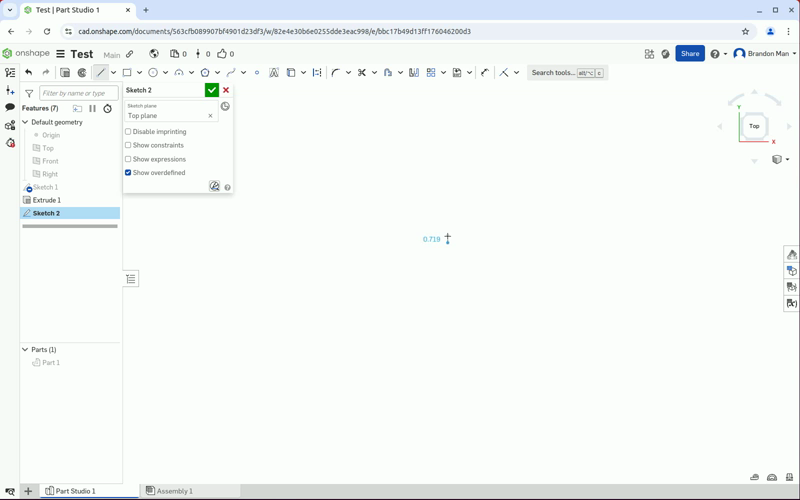
scroll(6)
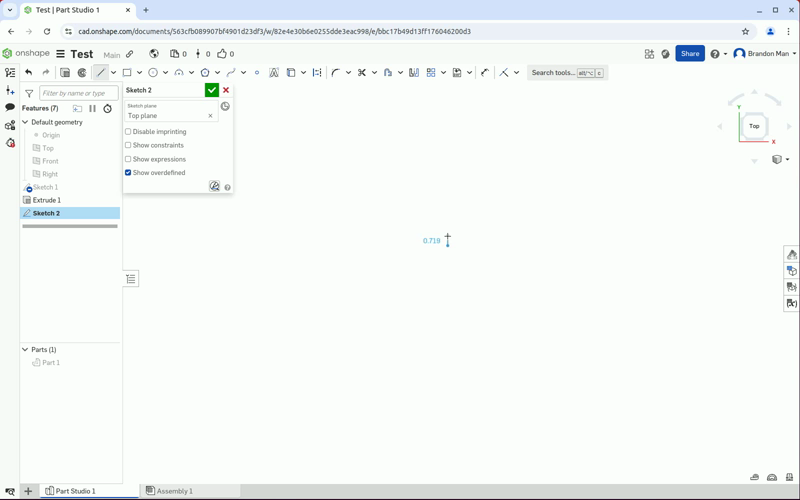
scroll(6)
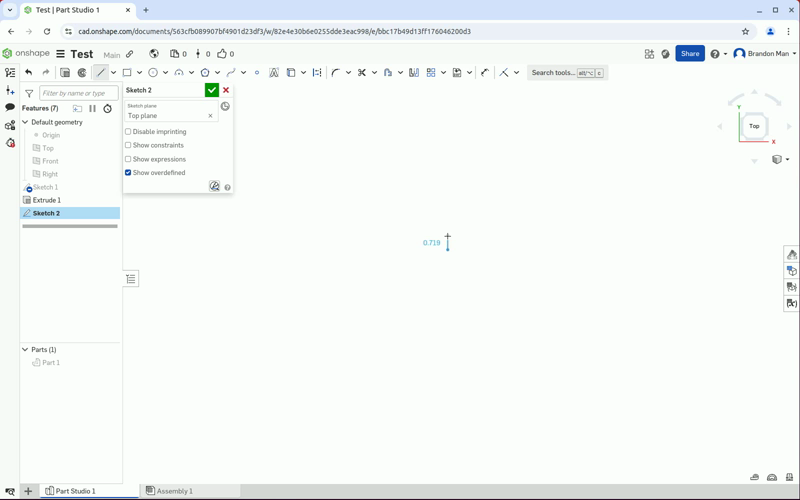
scroll(6)
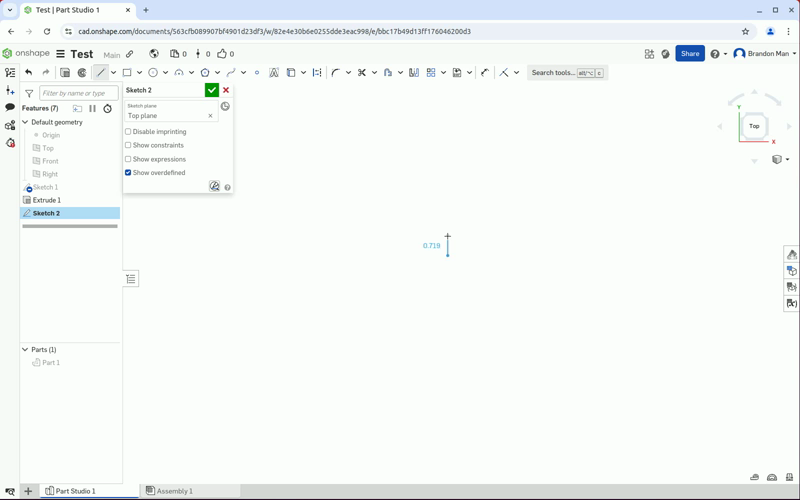
scroll(6)
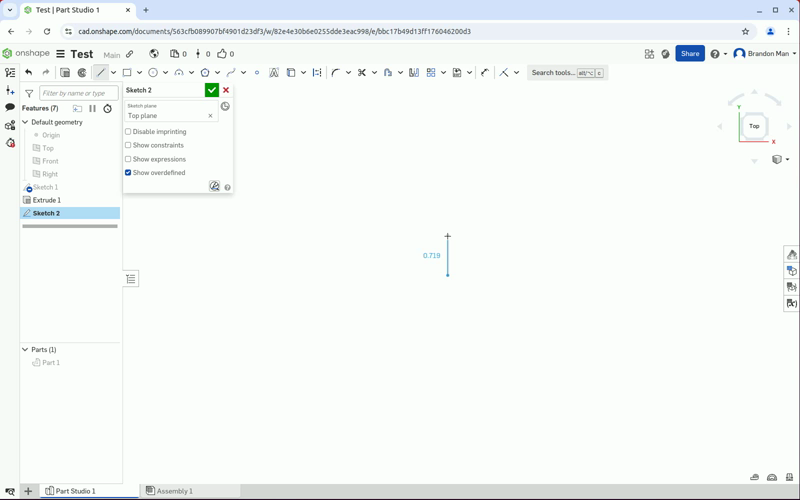
click(447, 235)
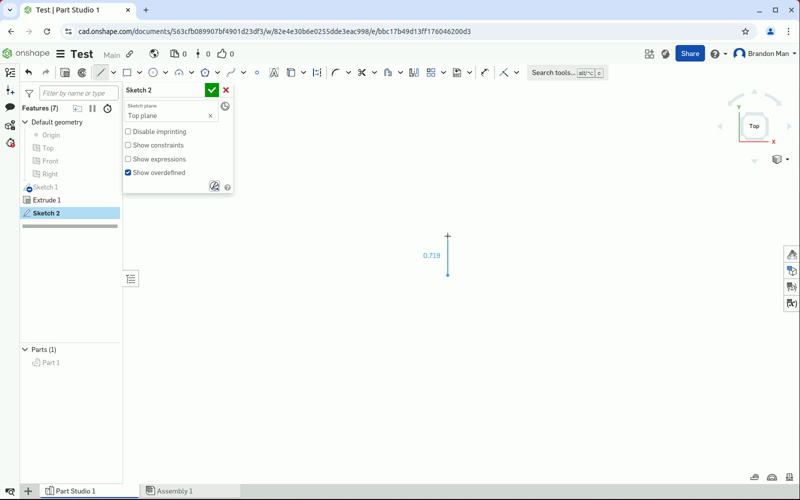
scroll(-6)
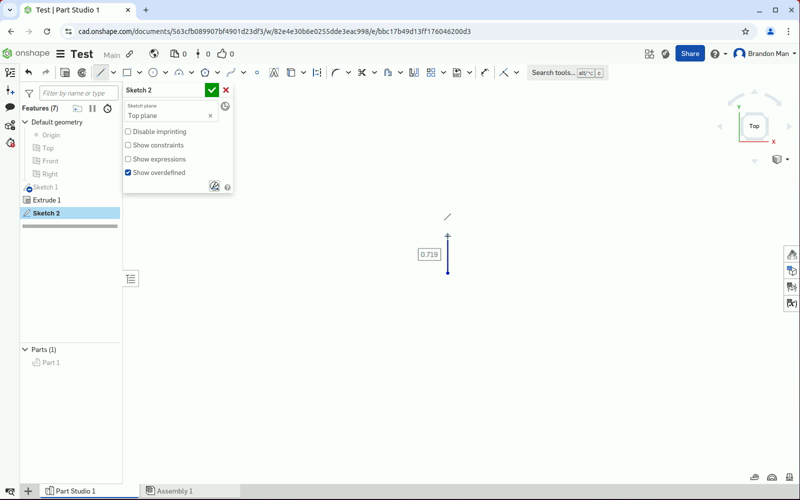
scroll(-6)
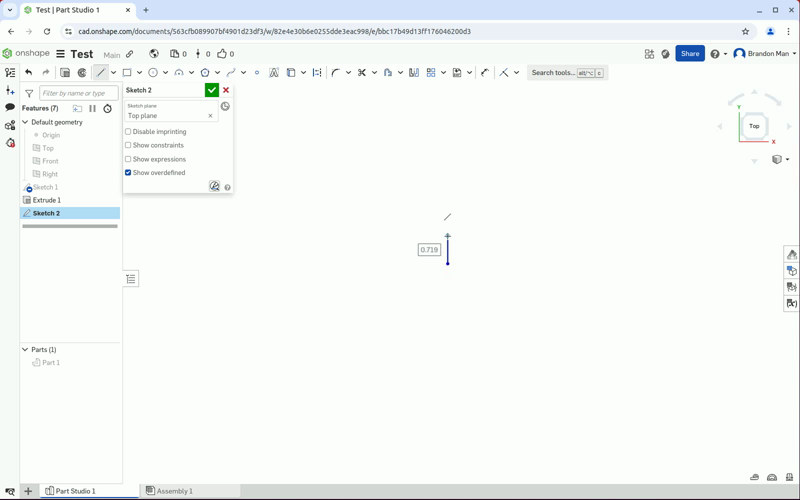
scroll(-6)
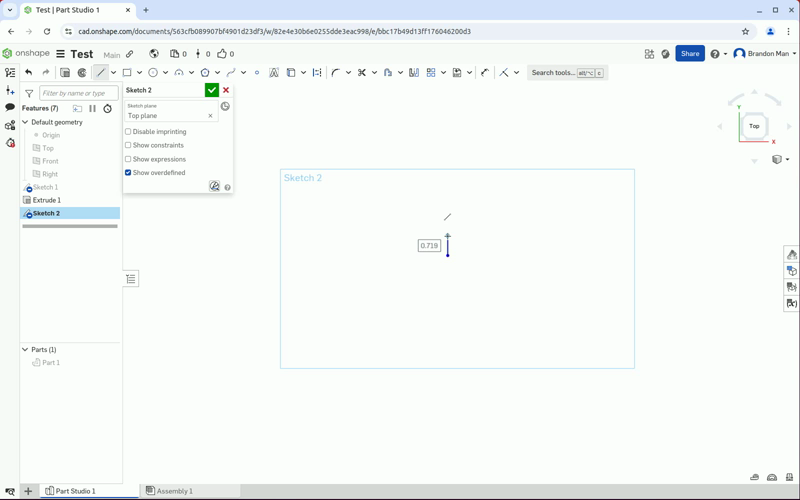
scroll(-6)
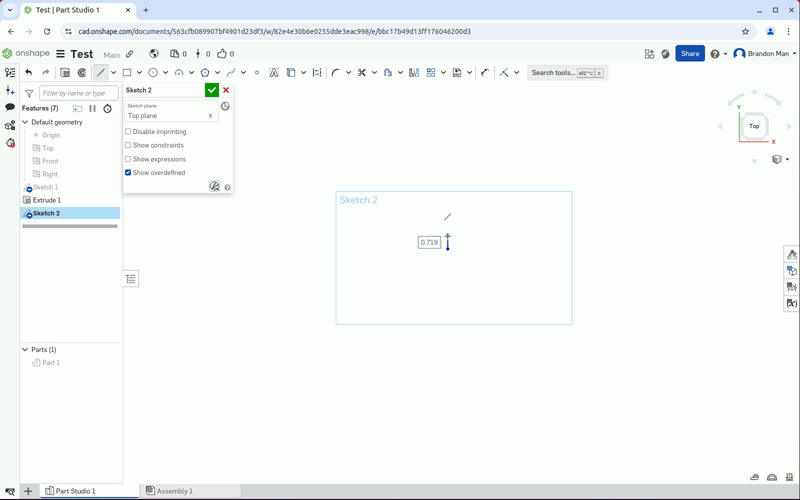
scroll(-6)
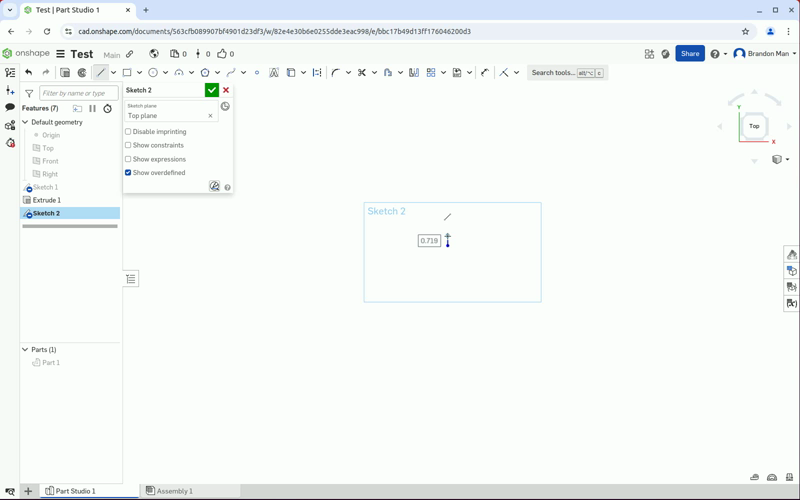
scroll(-6)
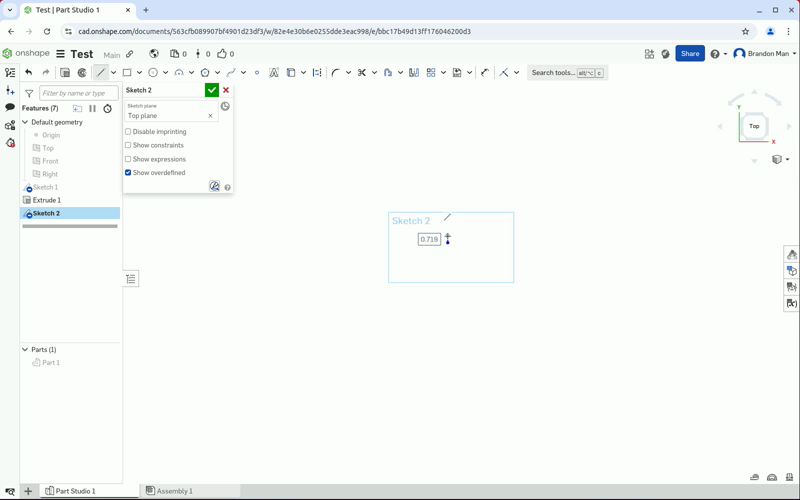
scroll(-6)
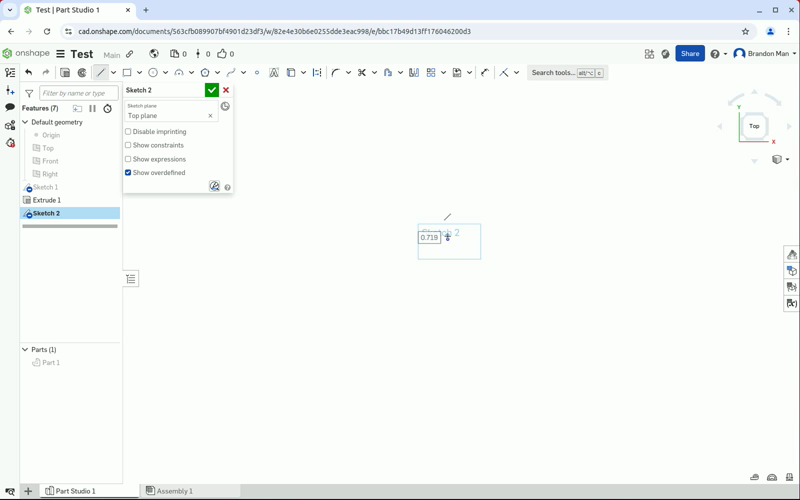
key_up(shift)
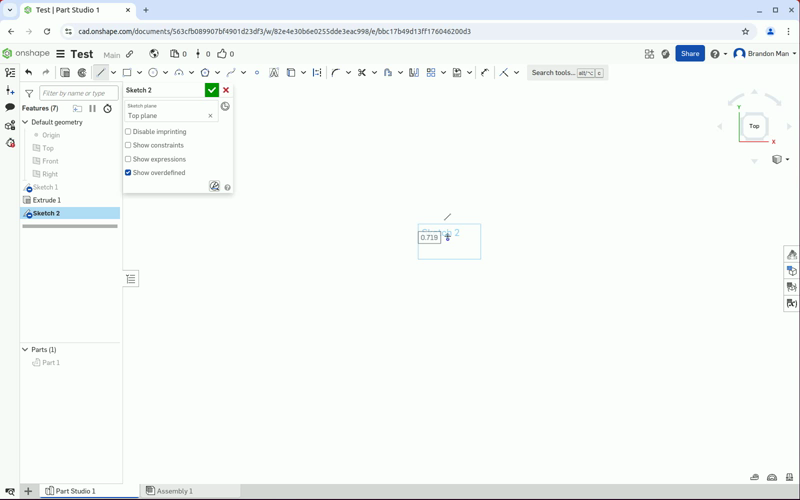
key(esc)
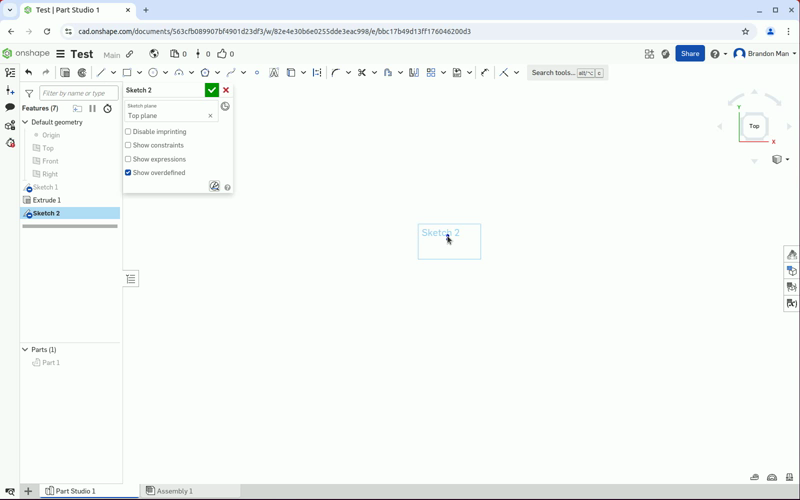
key(a)
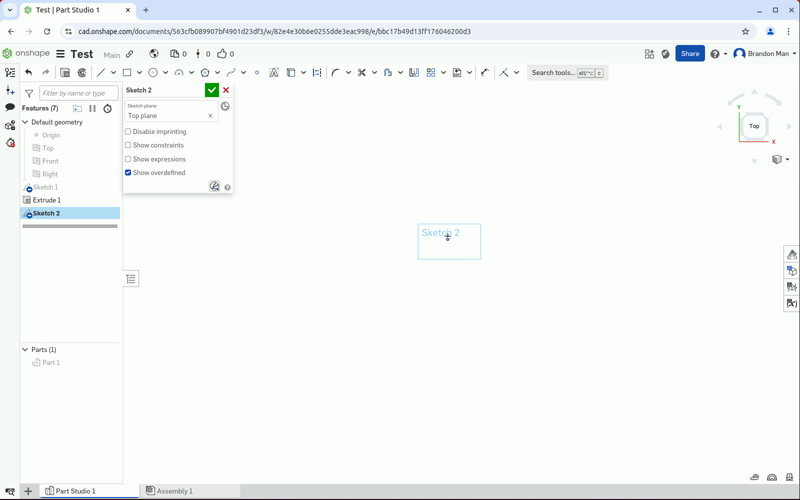
mouse_move(447, 235)
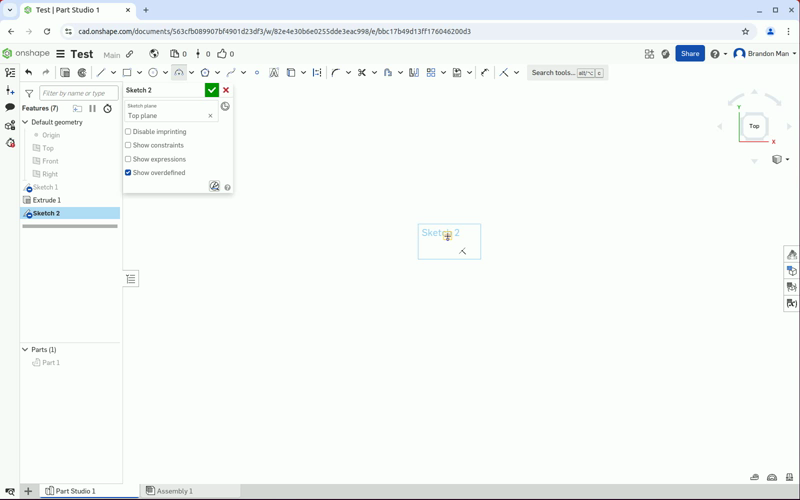
scroll(6)
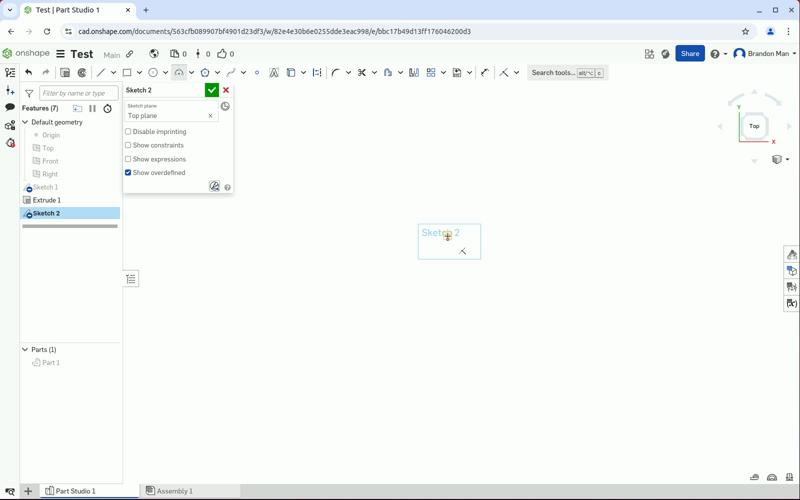
scroll(6)
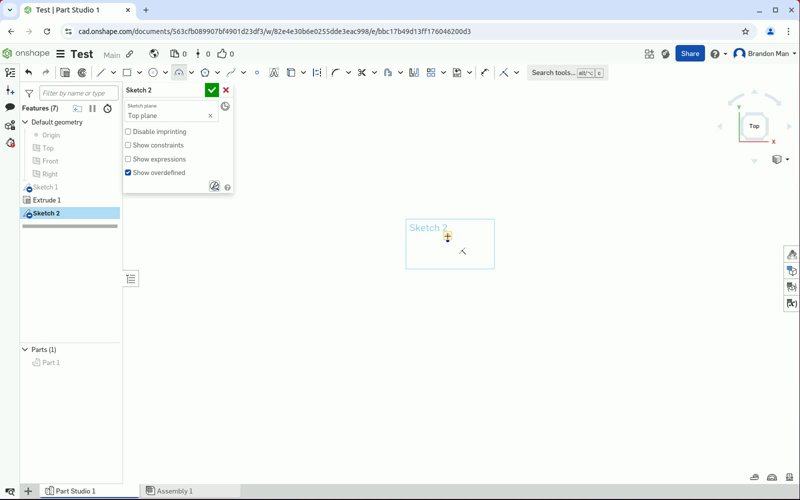
scroll(6)
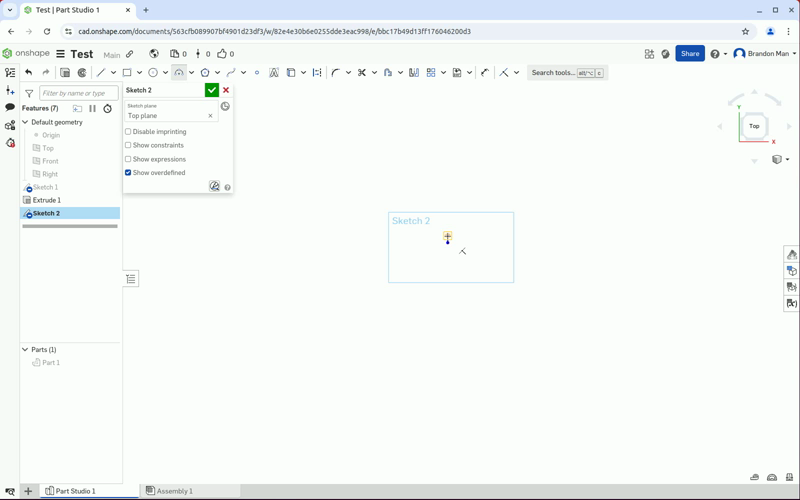
scroll(6)
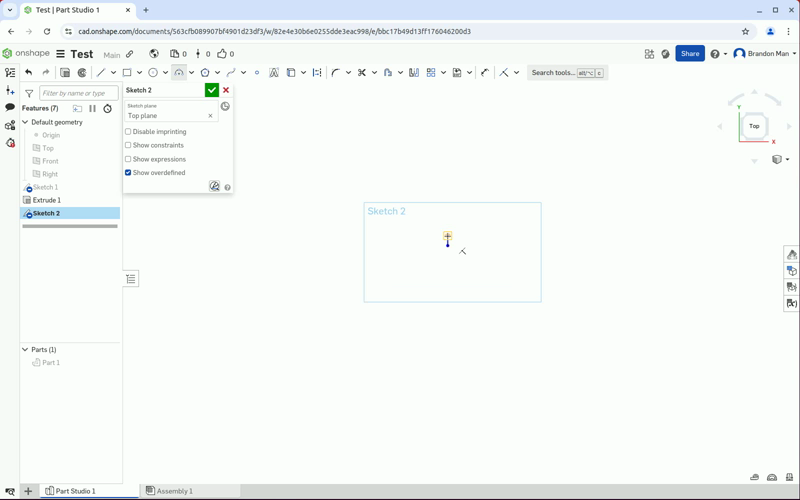
scroll(6)
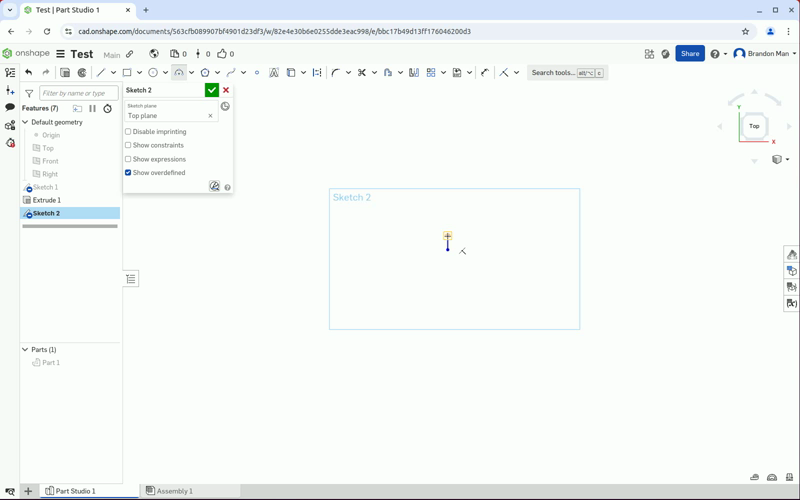
scroll(6)
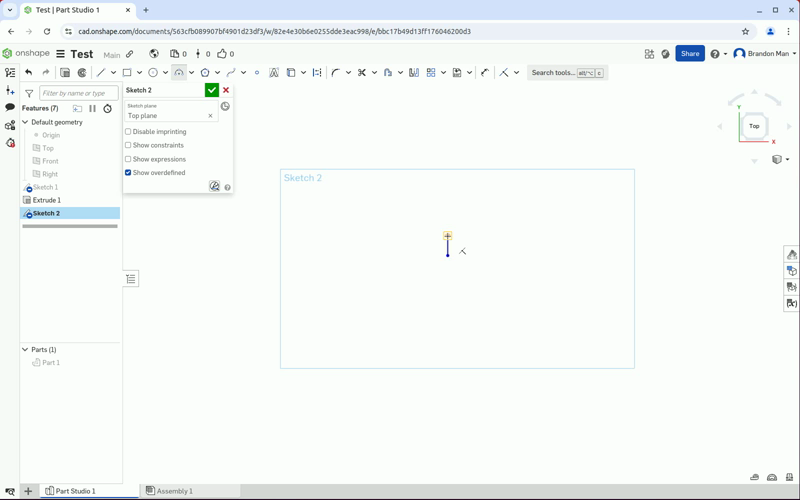
scroll(6)
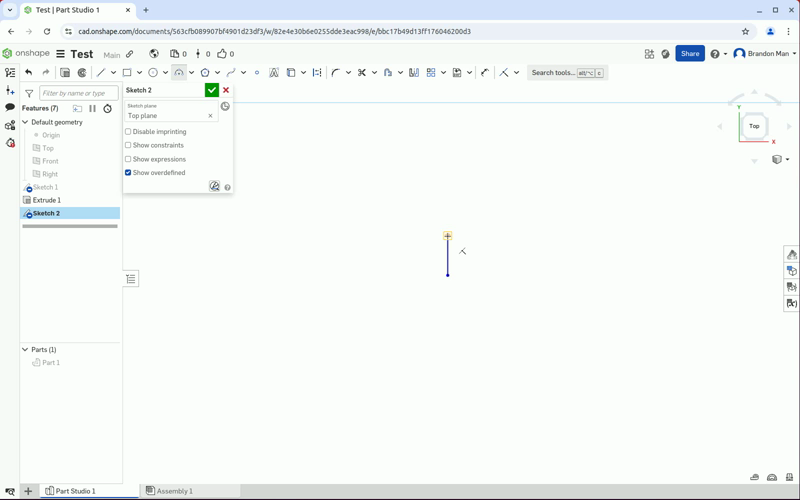
click(447, 235)
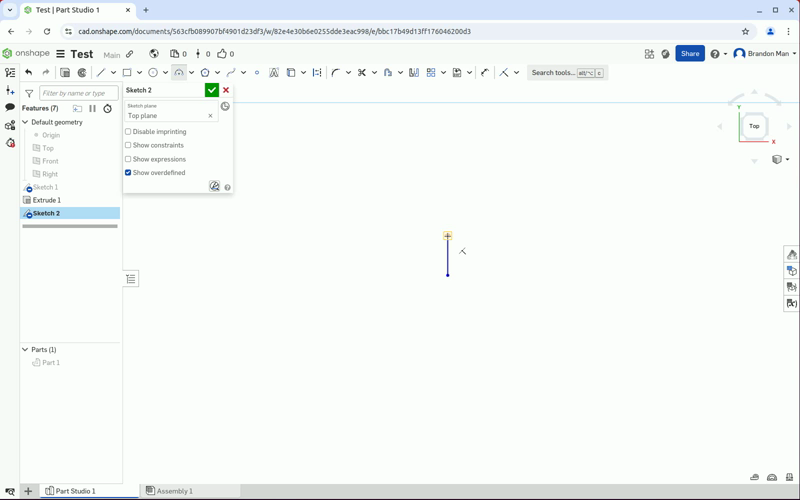
scroll(-6)
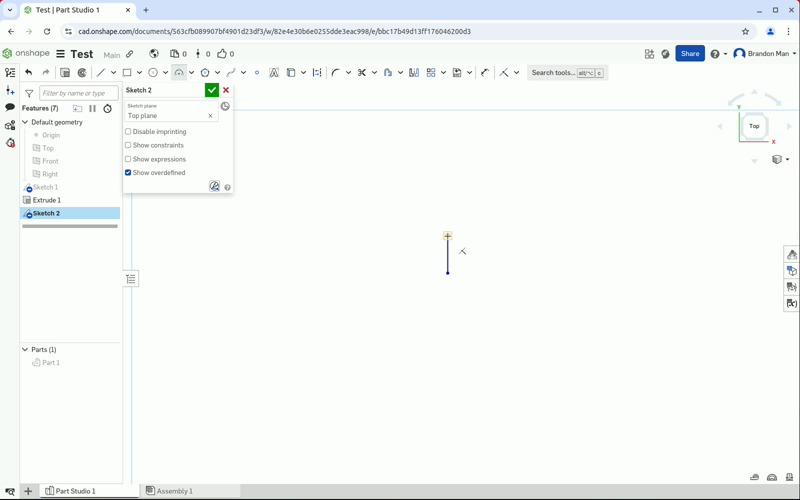
scroll(-6)
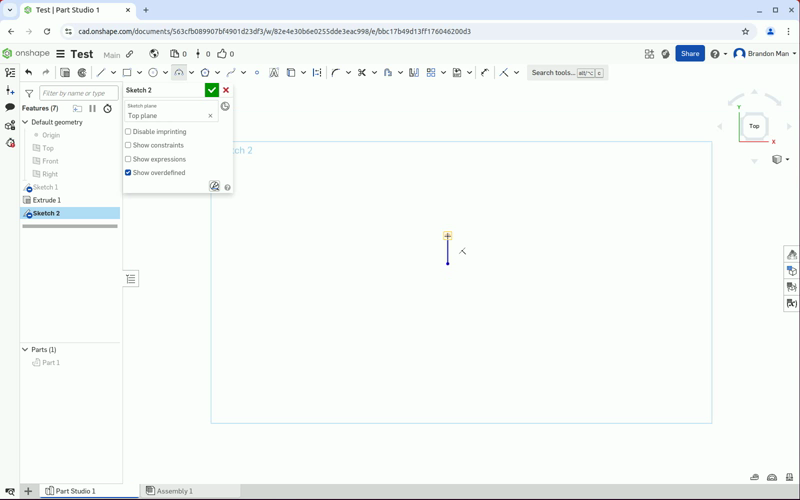
scroll(-6)
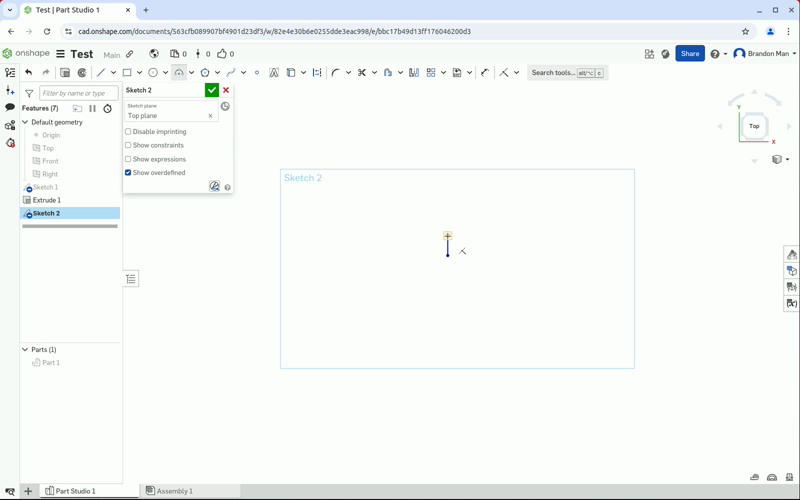
scroll(-6)
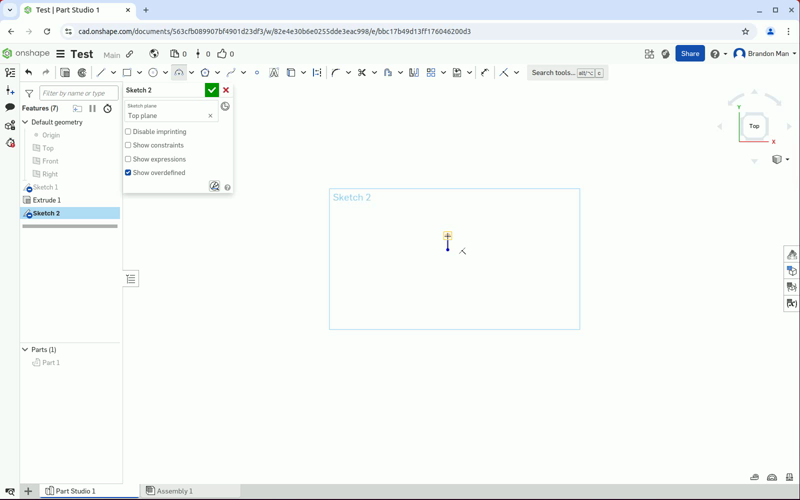
scroll(-6)
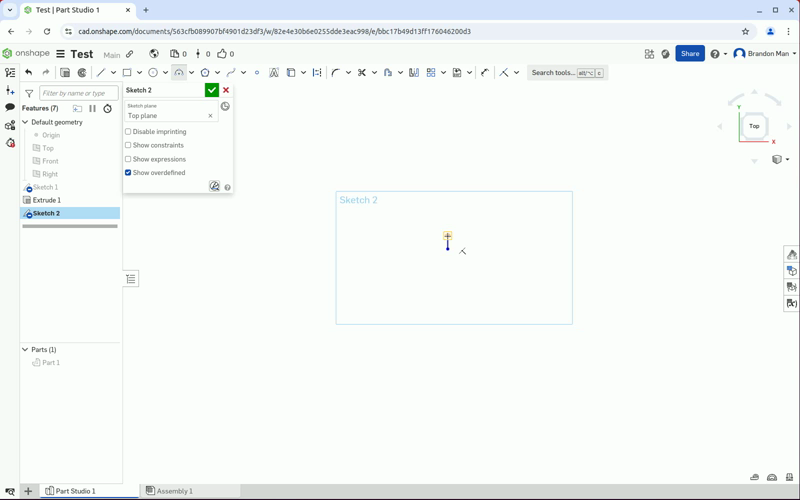
scroll(-6)
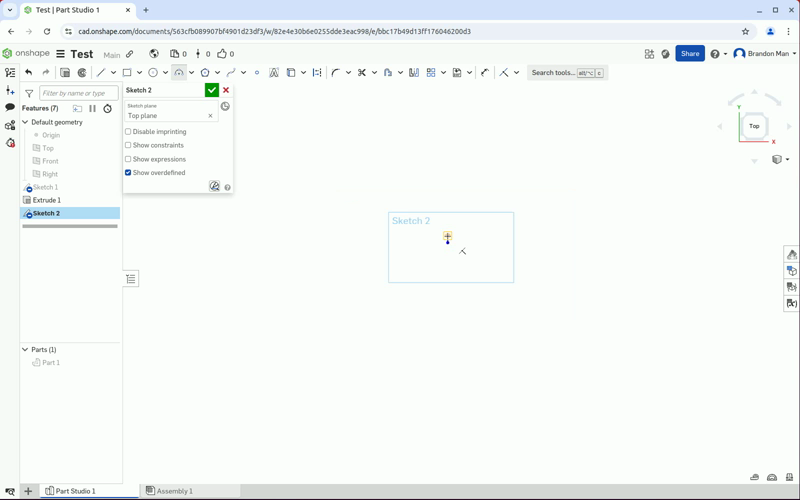
scroll(-6)
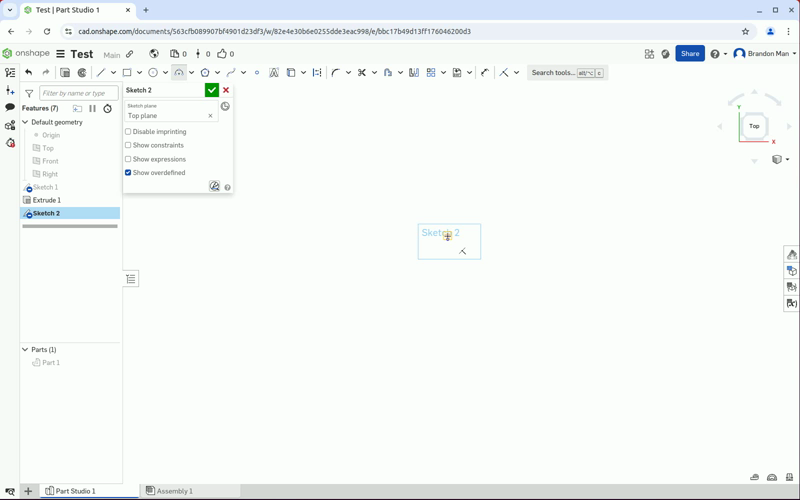
key_down(shift)
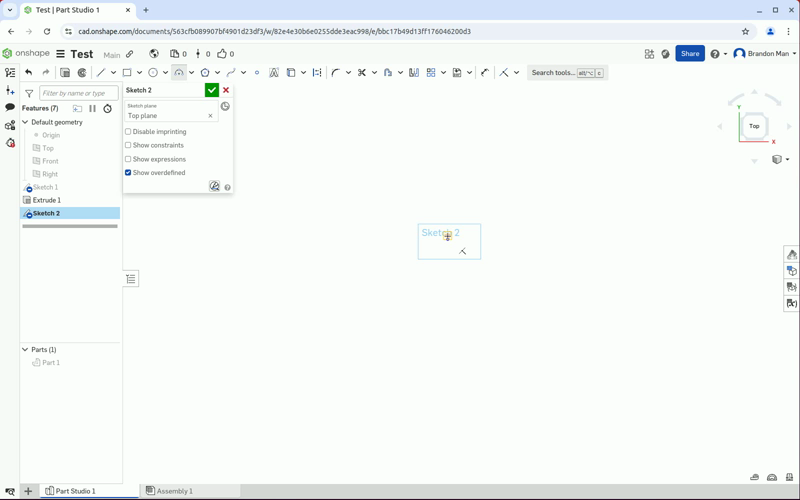
mouse_move(449, 232)
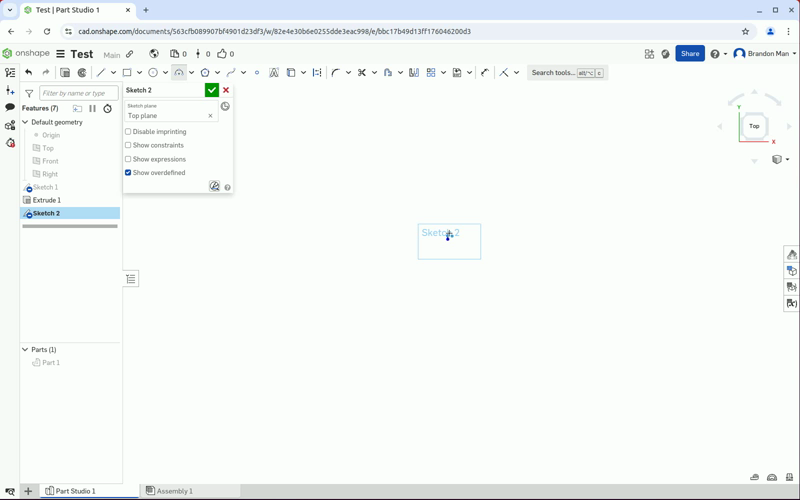
scroll(6)
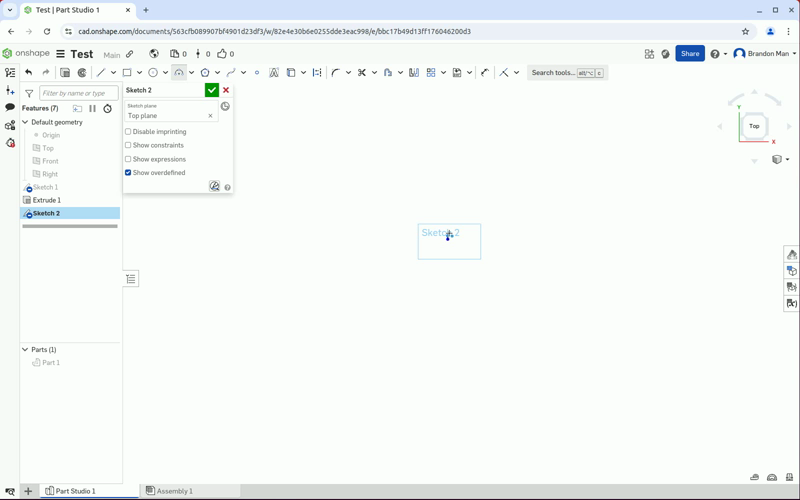
scroll(6)
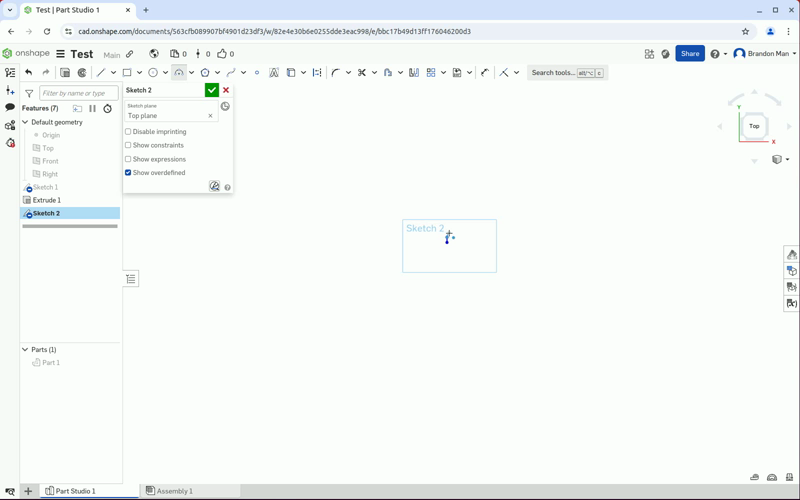
scroll(6)
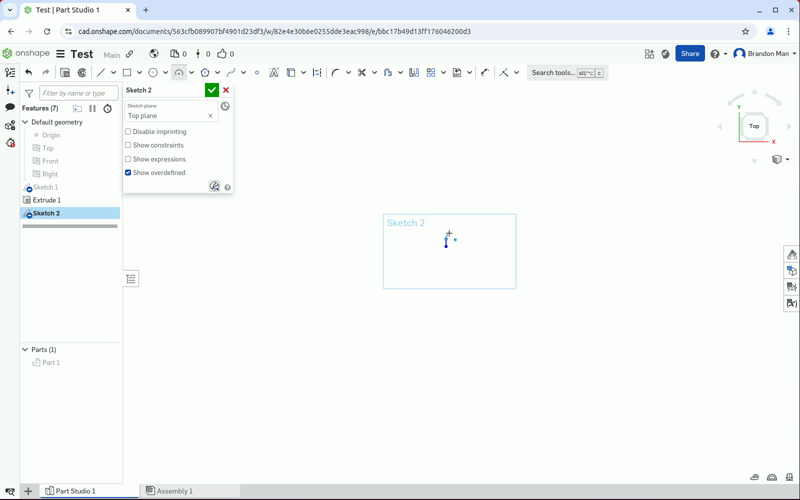
scroll(6)
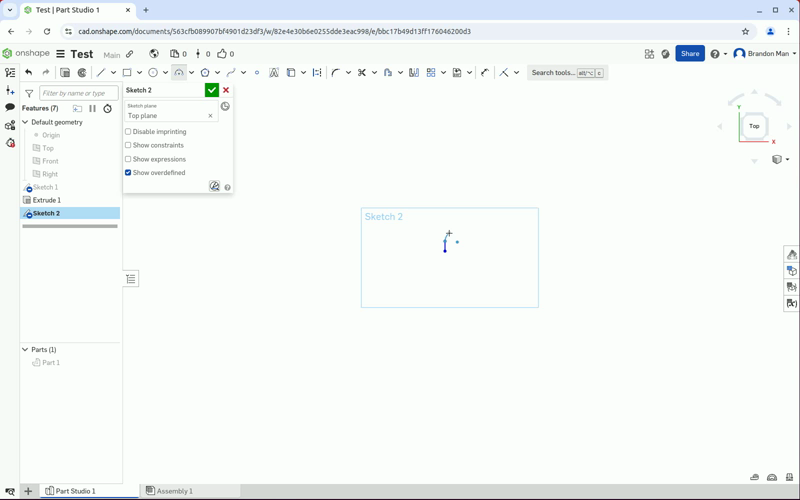
scroll(6)
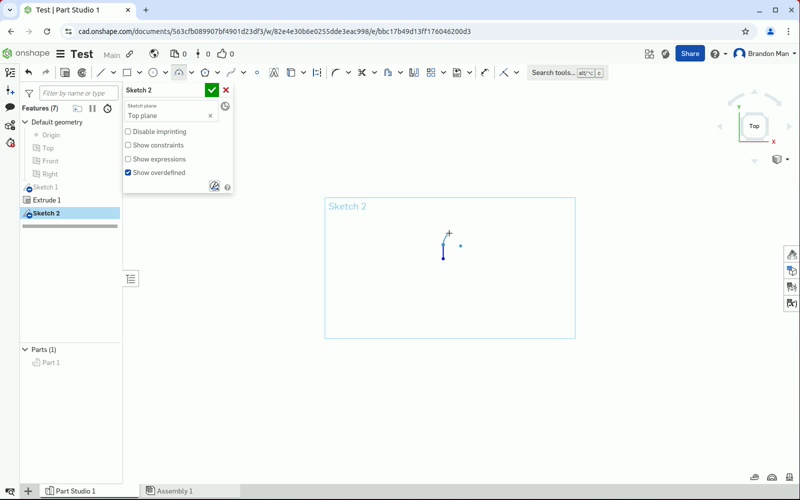
scroll(6)
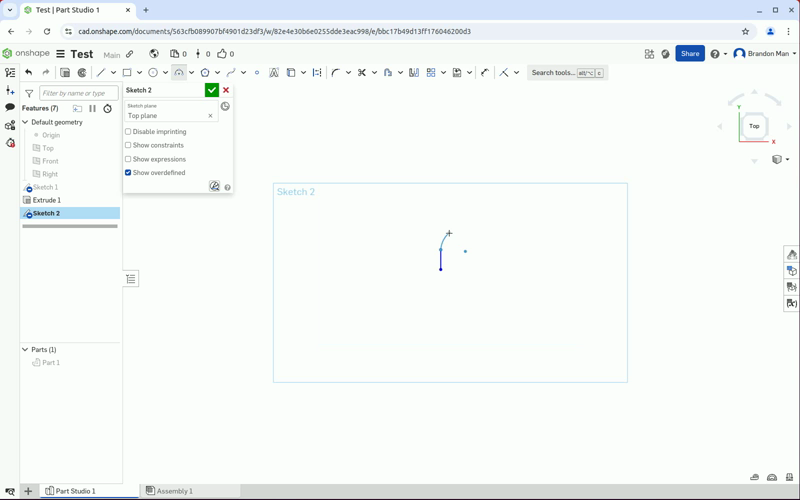
scroll(6)
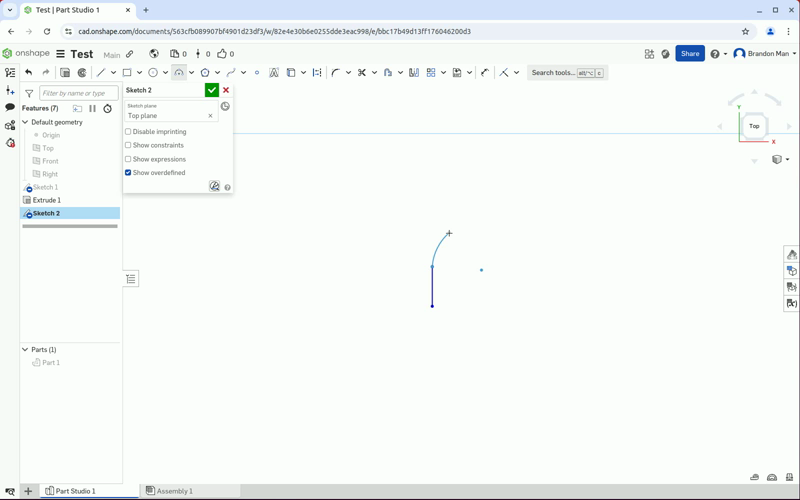
click(449, 232)
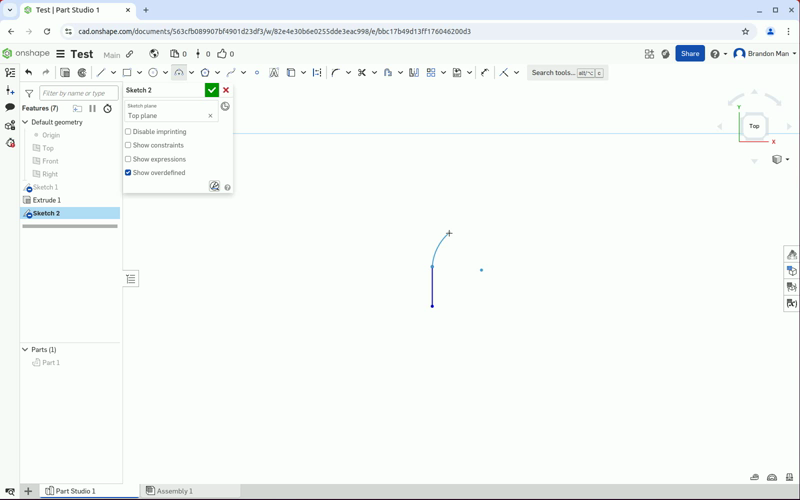
scroll(-6)
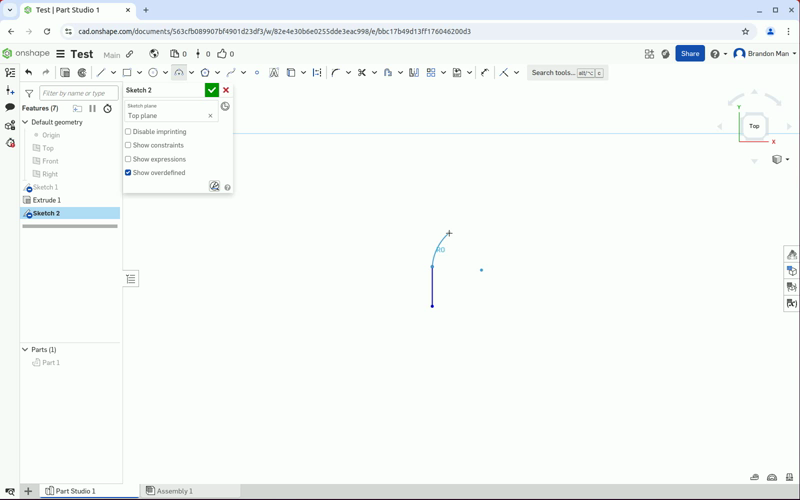
scroll(-6)
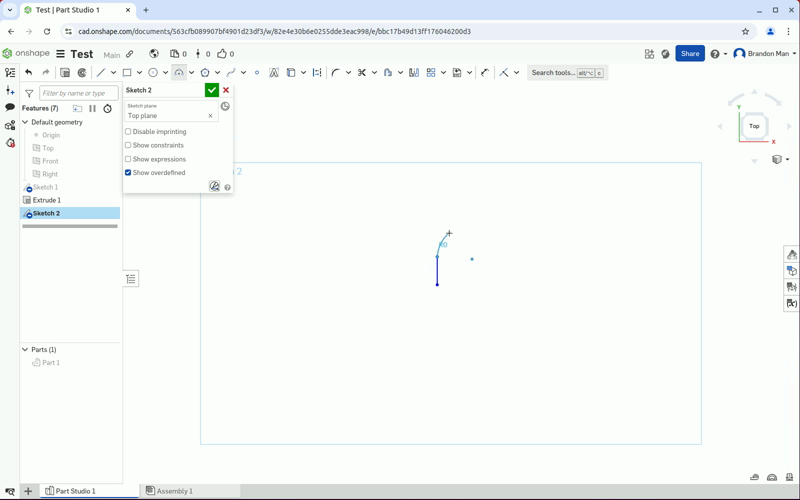
scroll(-6)
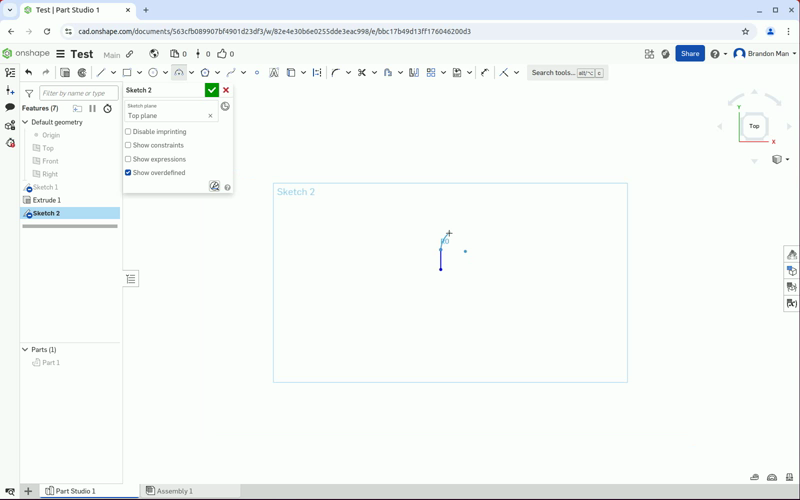
scroll(-6)
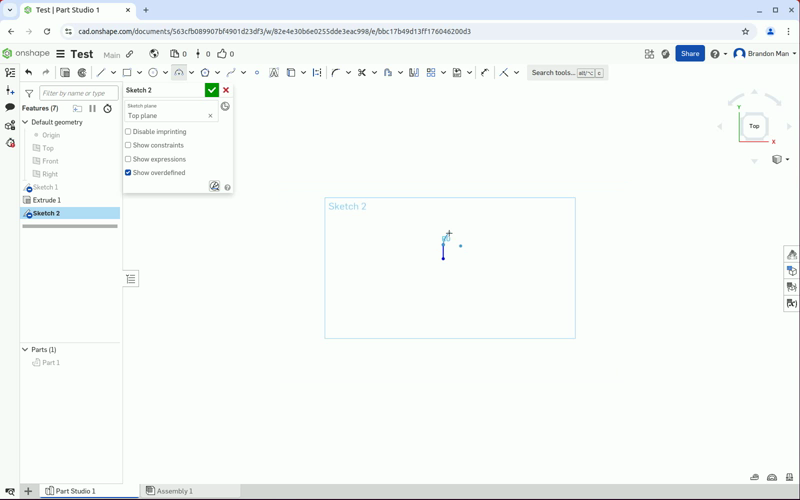
scroll(-6)
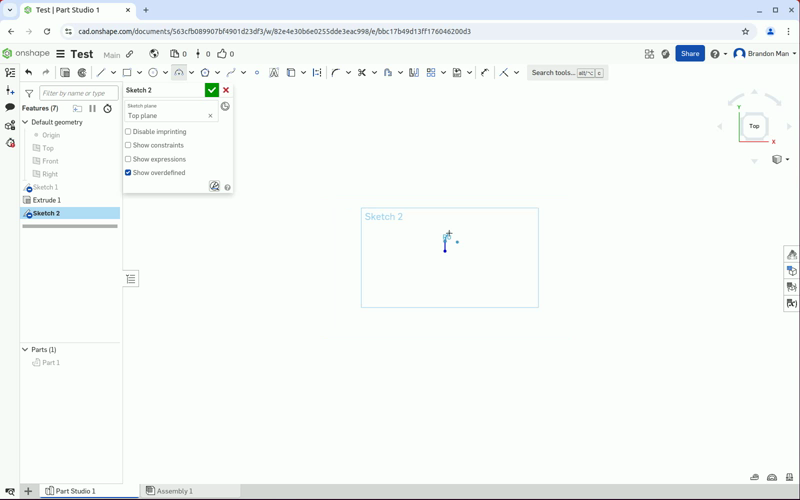
scroll(-6)
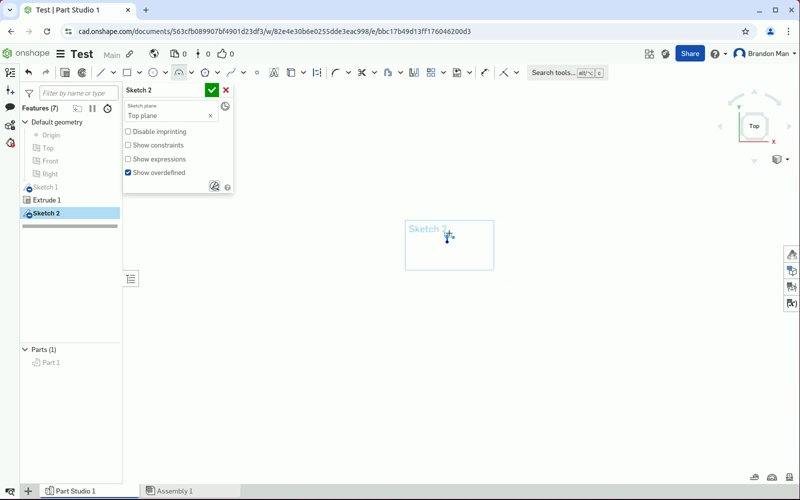
scroll(-6)
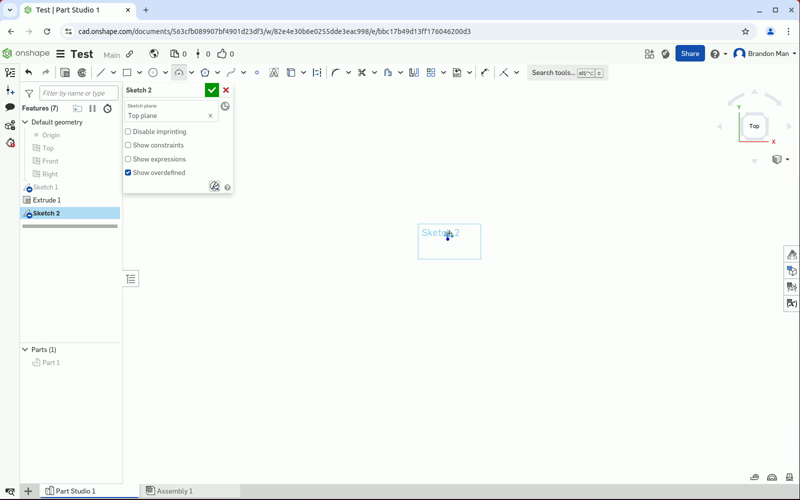
mouse_move(448, 234)
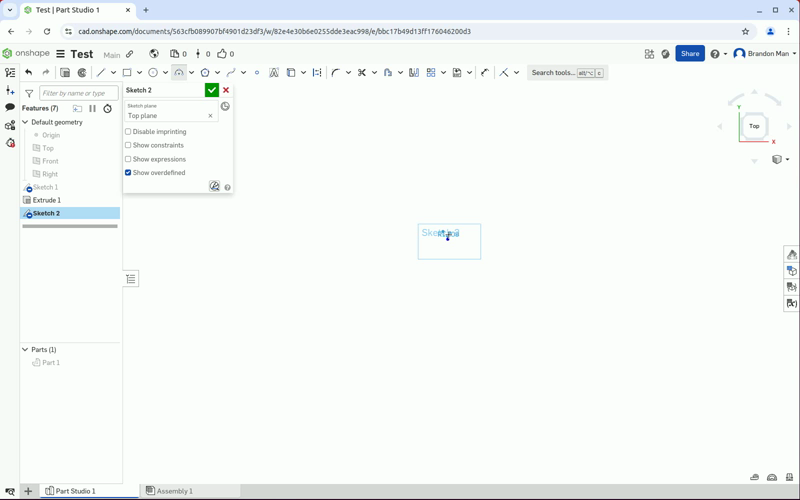
scroll(6)
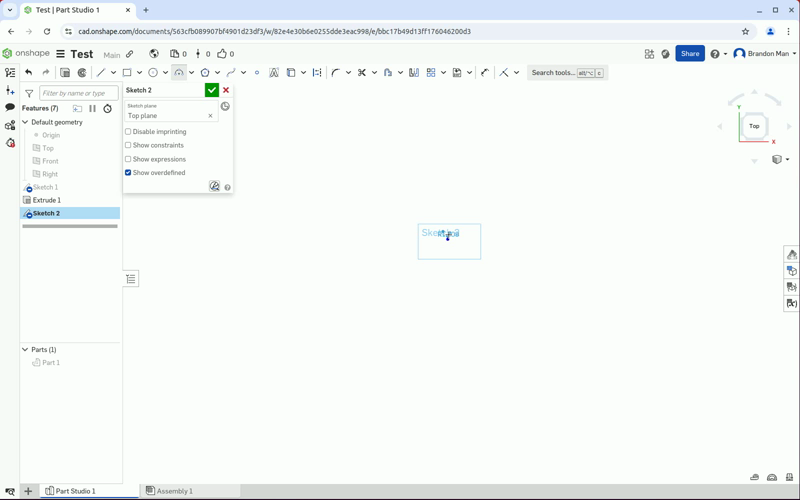
scroll(6)
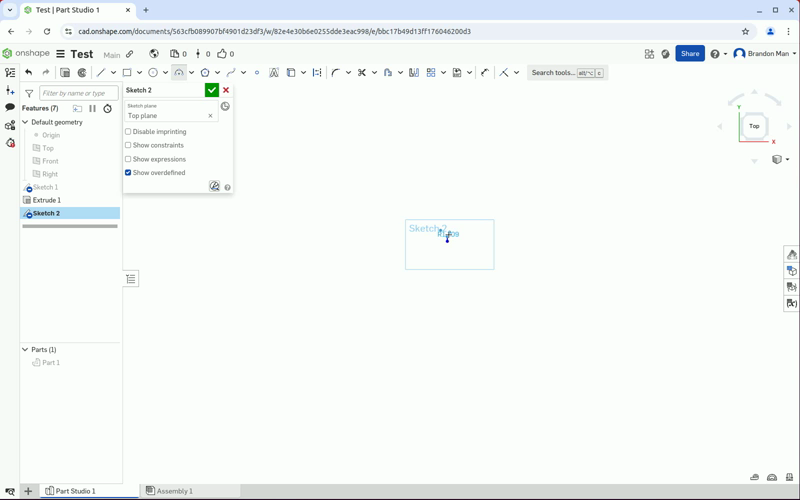
scroll(6)
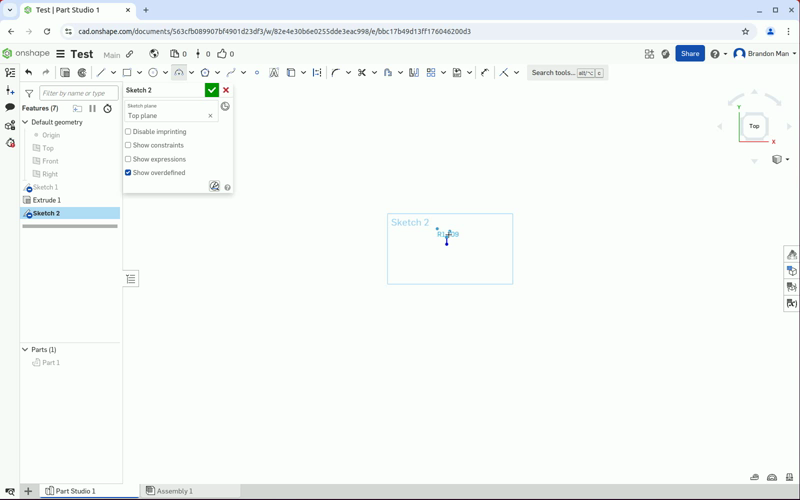
scroll(6)
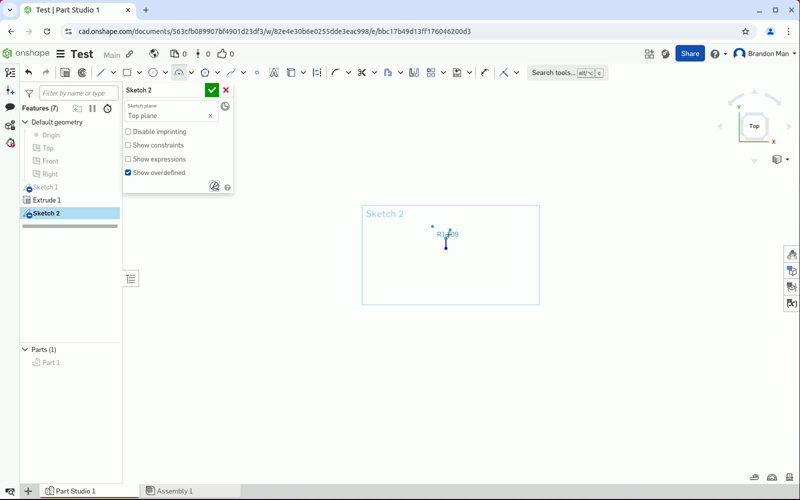
scroll(6)
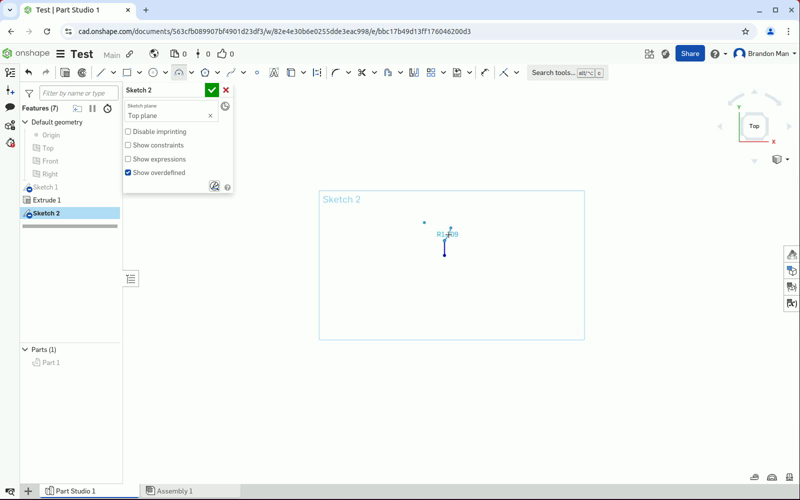
scroll(6)
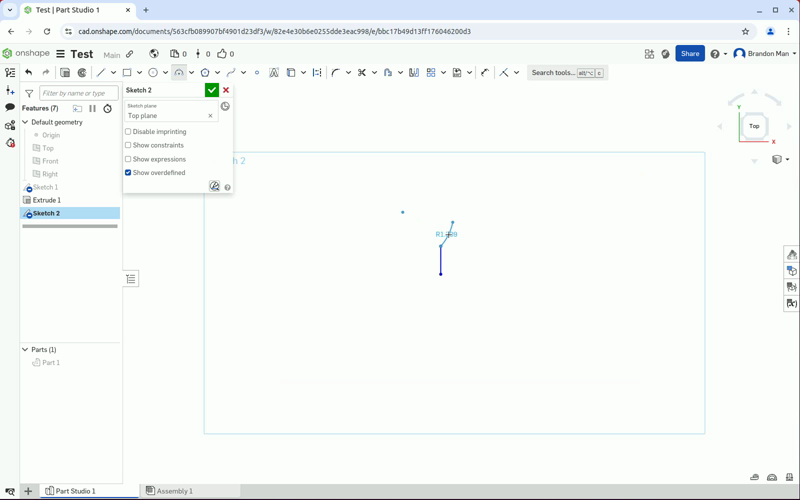
scroll(6)
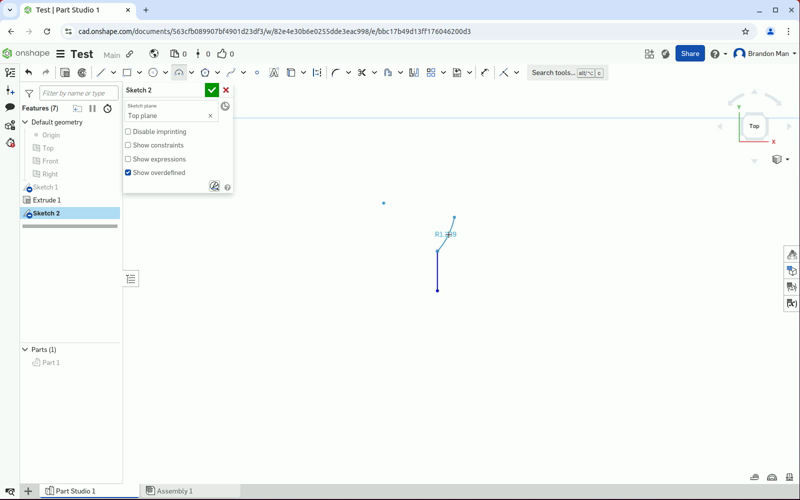
click(448, 234)
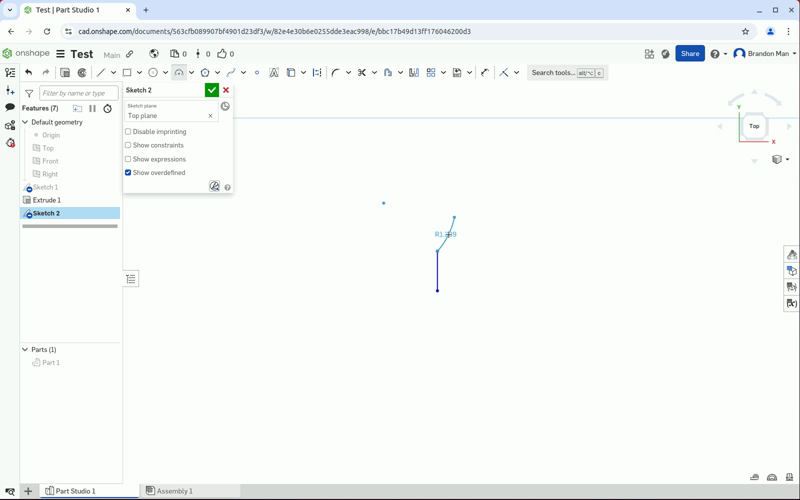
scroll(-6)
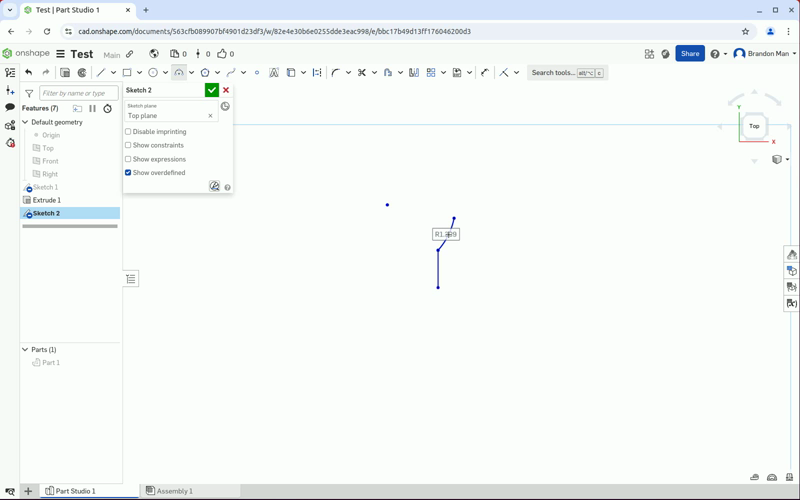
scroll(-6)
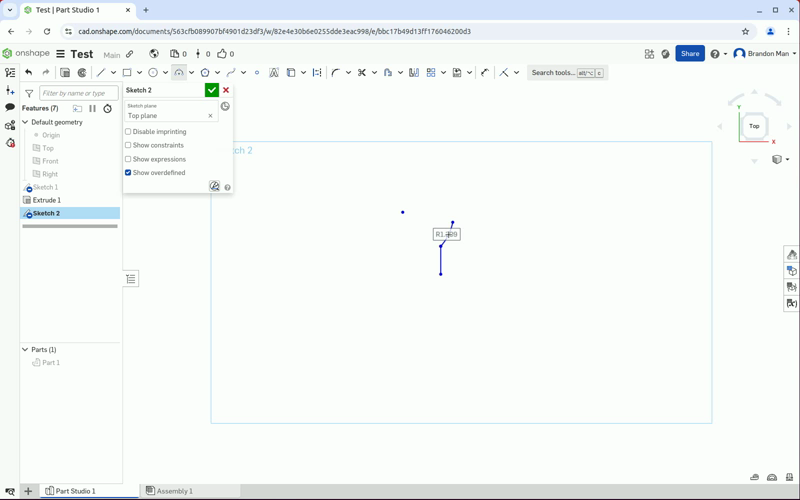
scroll(-6)
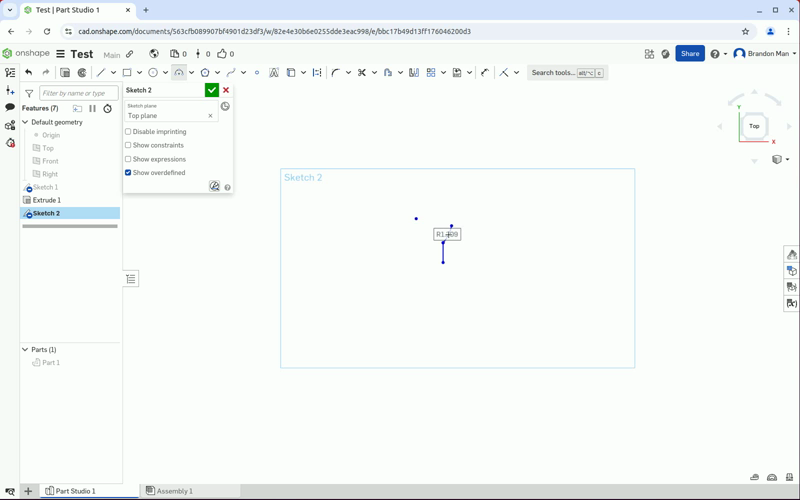
scroll(-6)
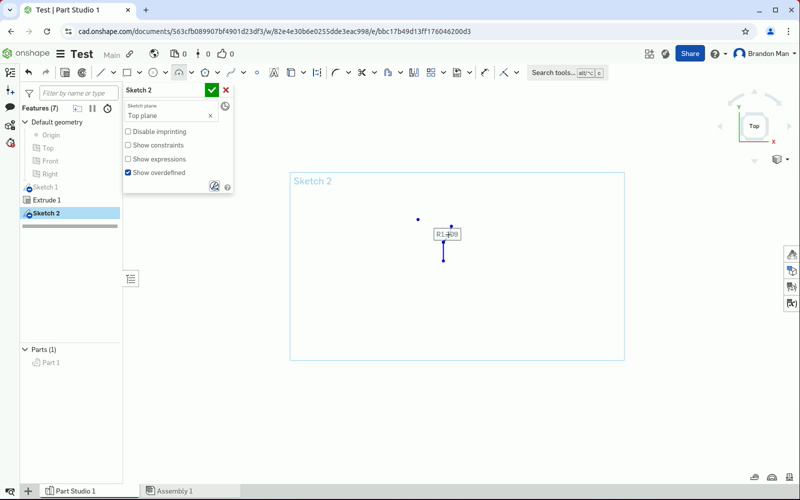
scroll(-6)
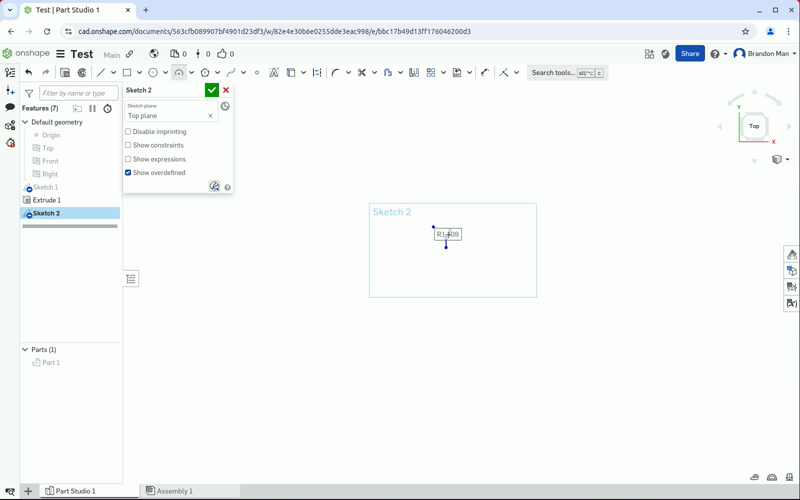
scroll(-6)
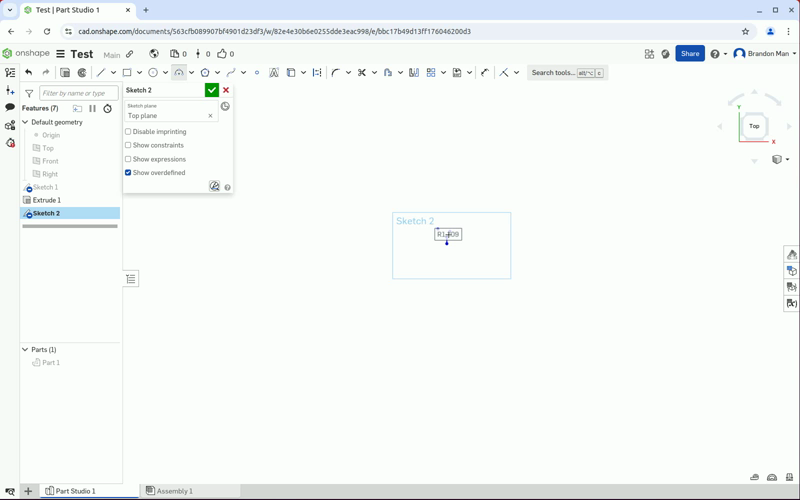
scroll(-6)
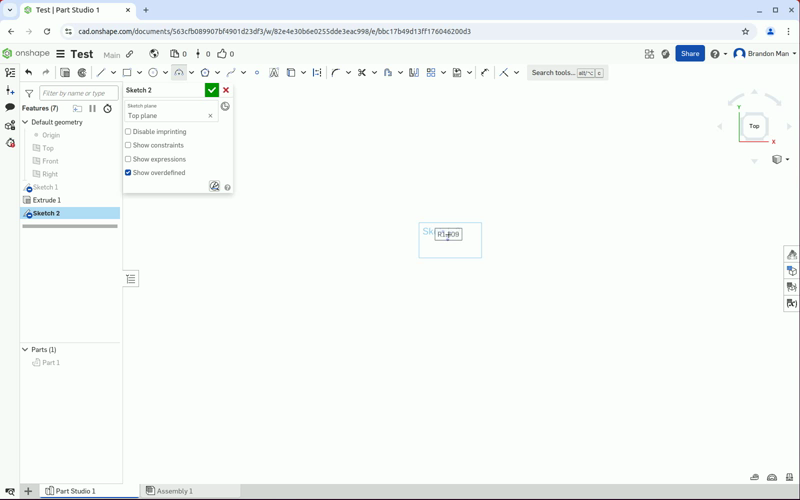
key_up(shift)
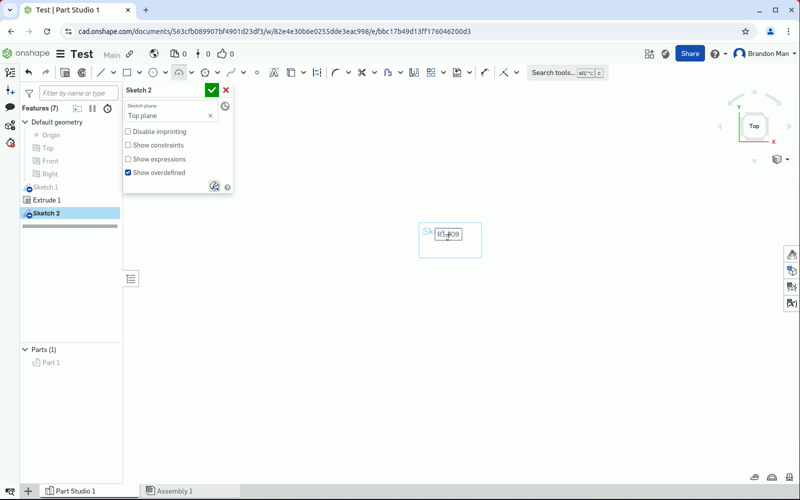
mouse_move(449, 232)
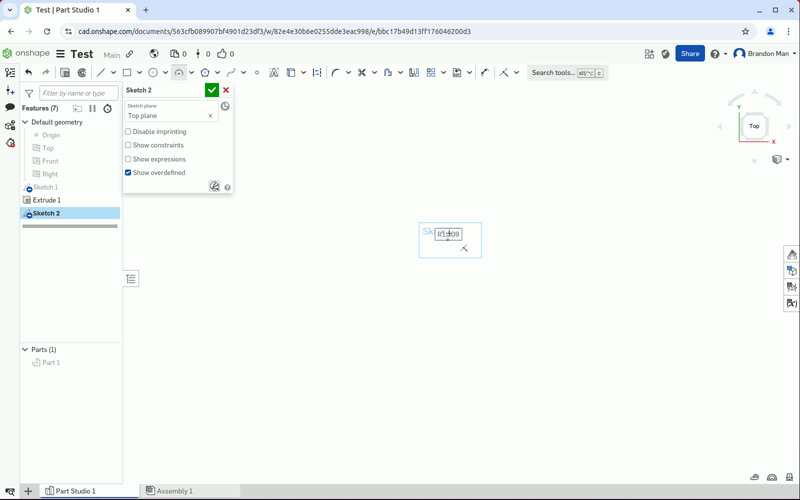
scroll(6)
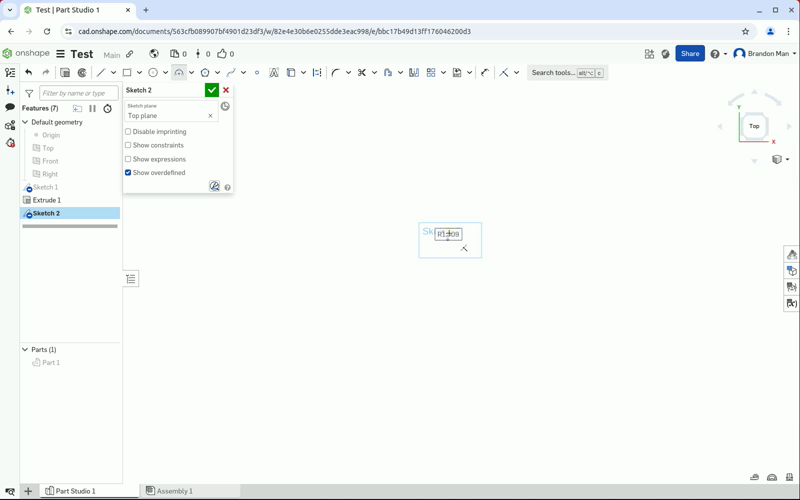
scroll(6)
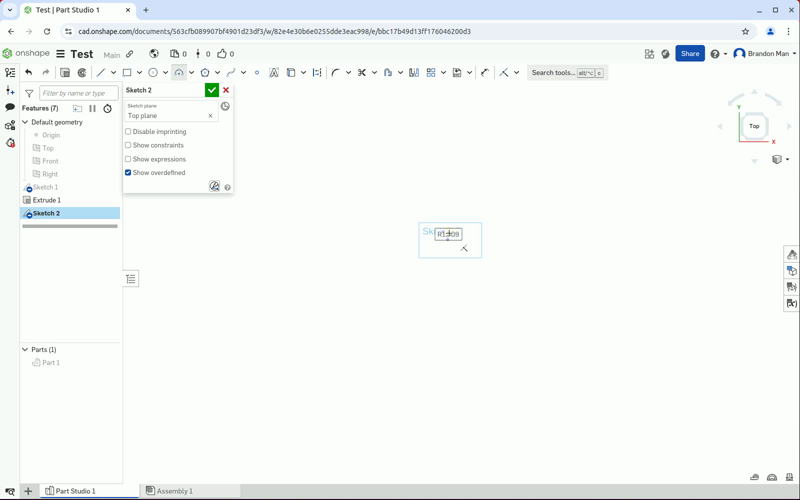
scroll(6)
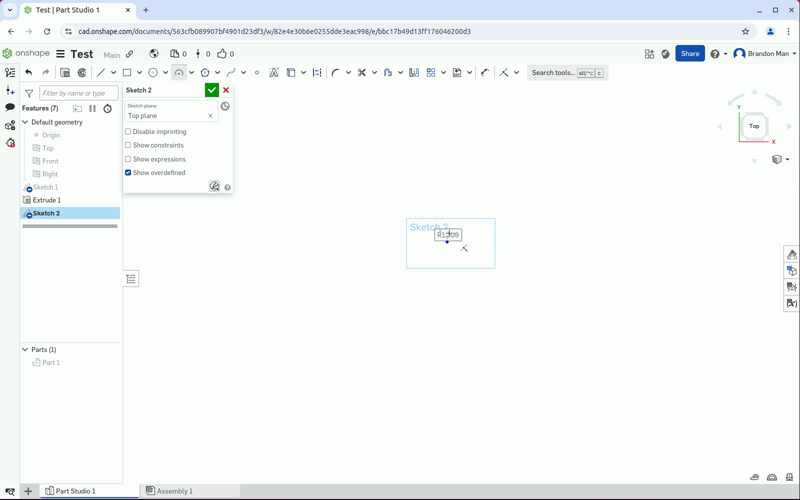
scroll(6)
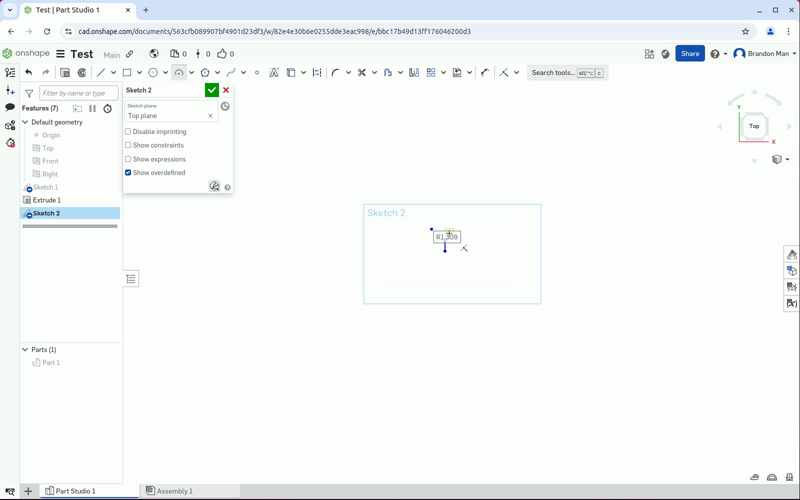
scroll(6)
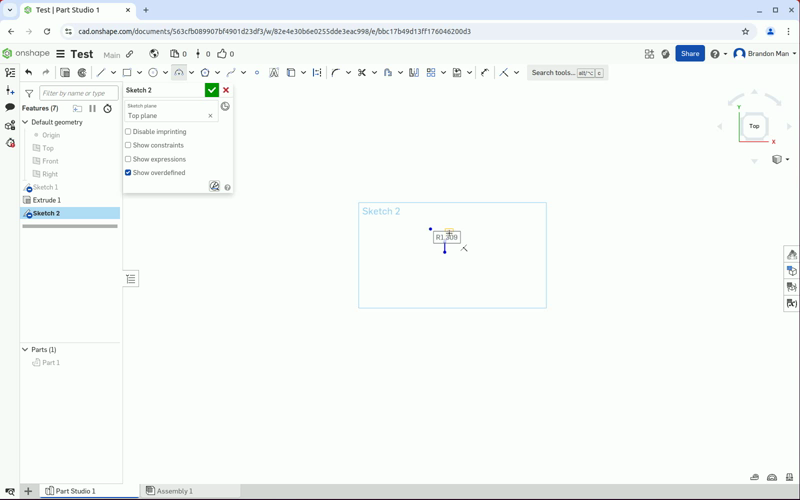
scroll(6)
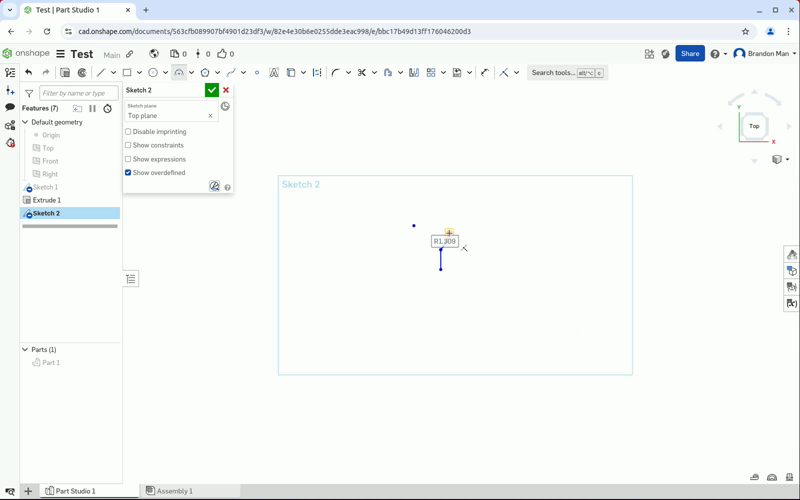
scroll(6)
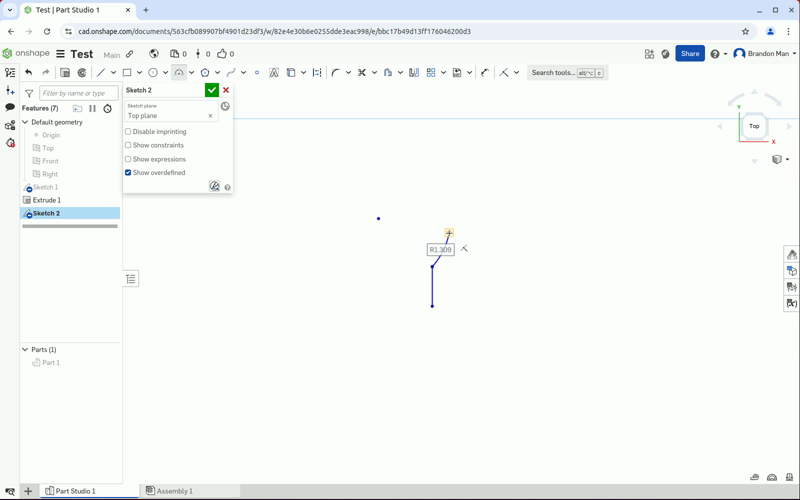
click(449, 232)
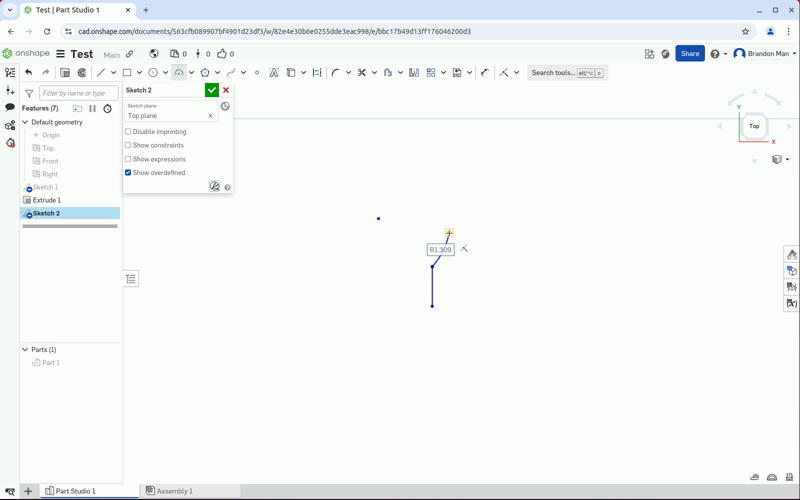
scroll(-6)
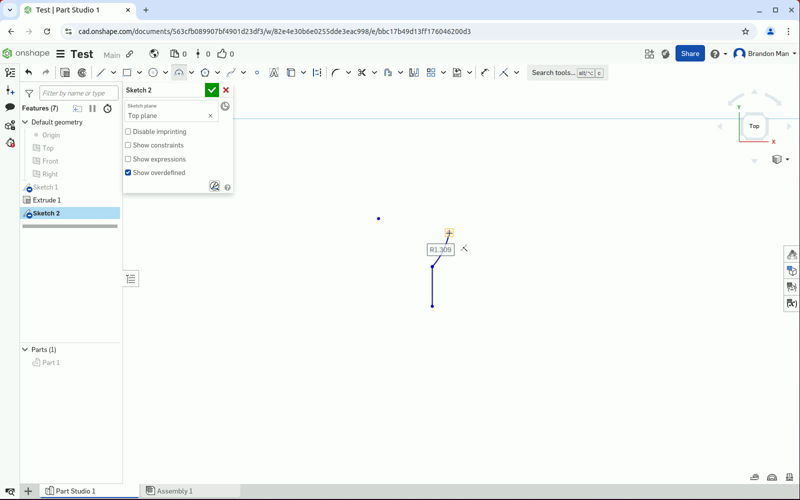
scroll(-6)
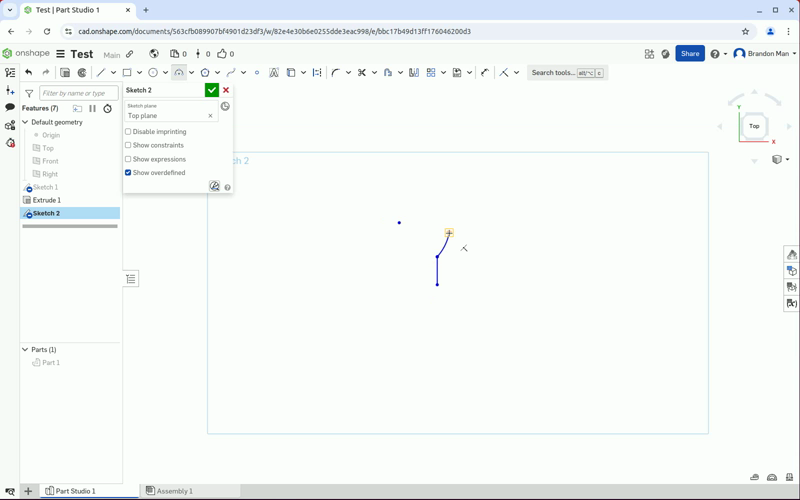
scroll(-6)
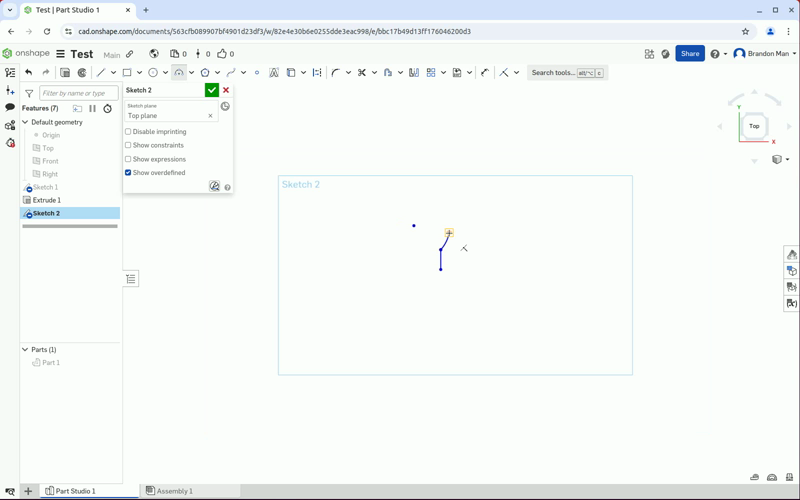
scroll(-6)
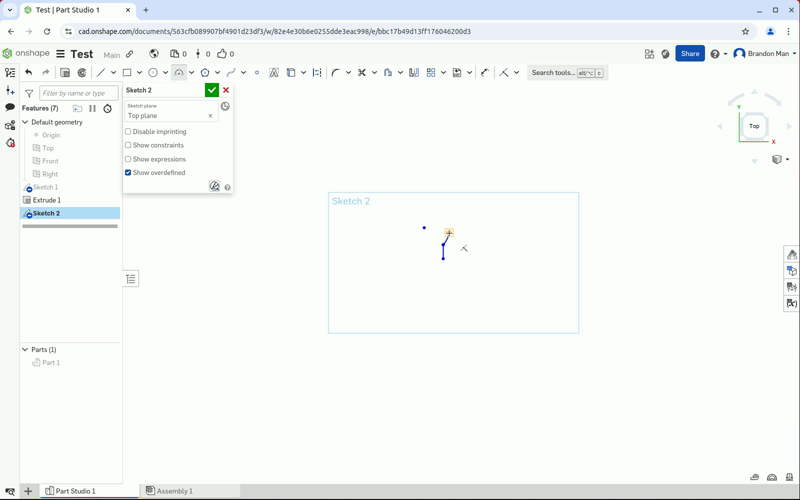
scroll(-6)
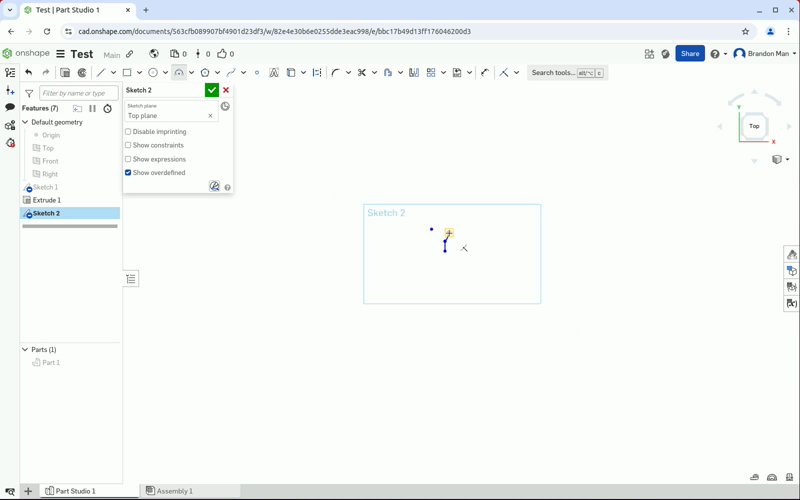
scroll(-6)
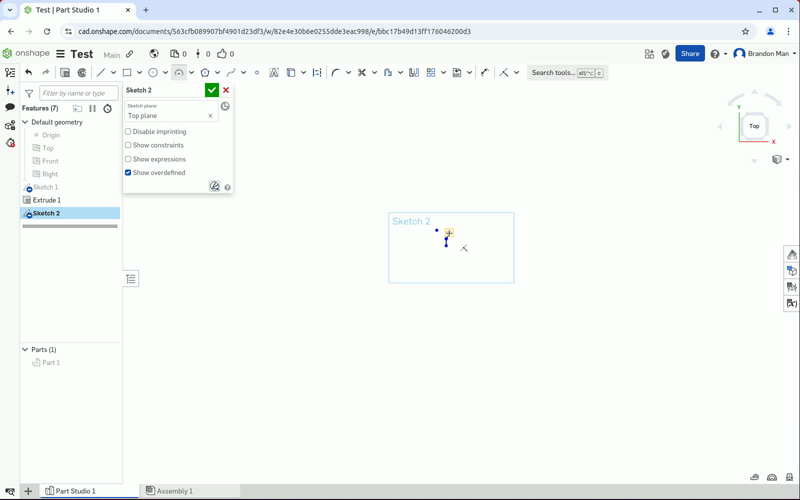
scroll(-6)
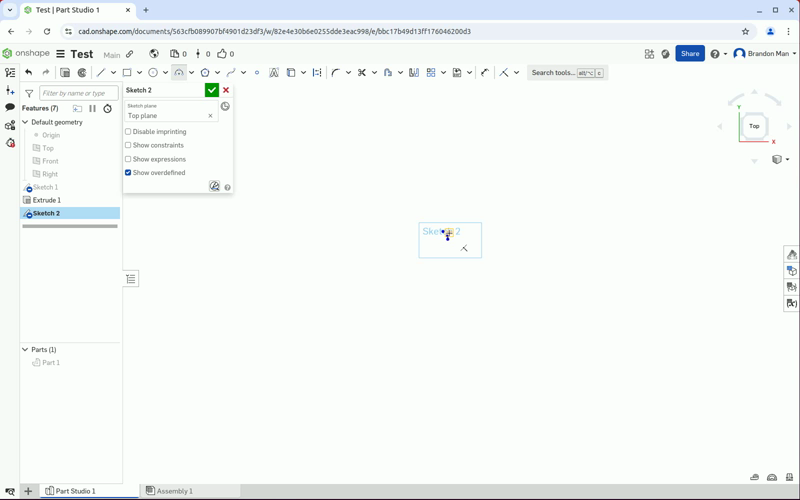
mouse_move(447, 239)
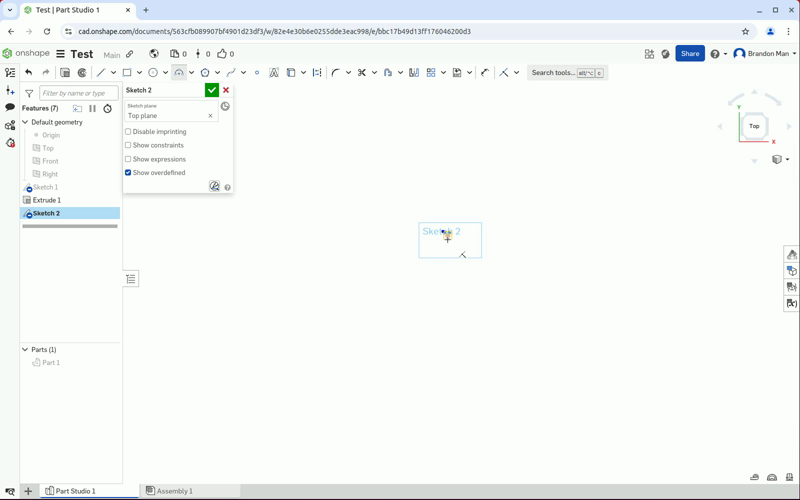
scroll(6)
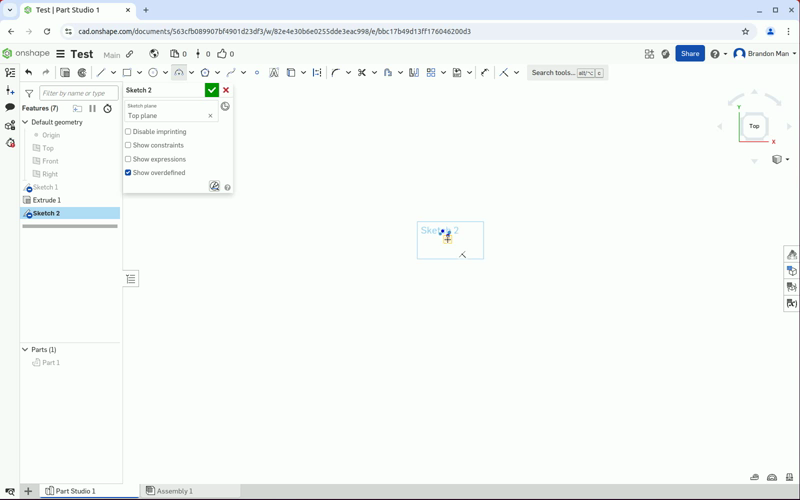
scroll(6)
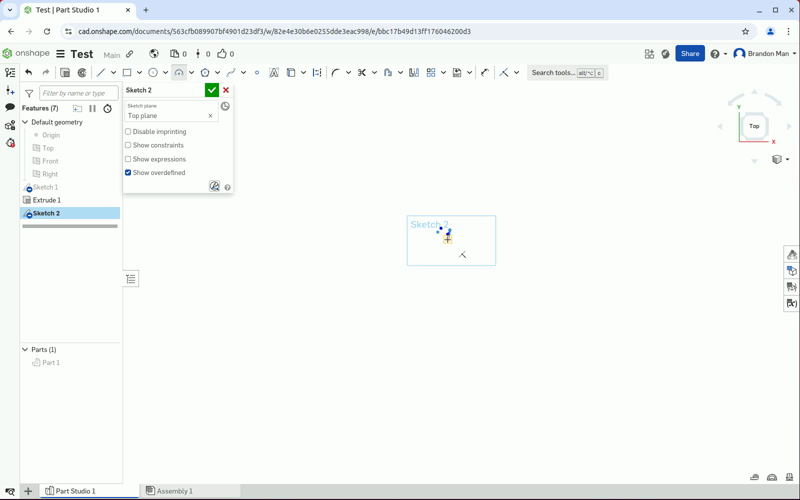
scroll(6)
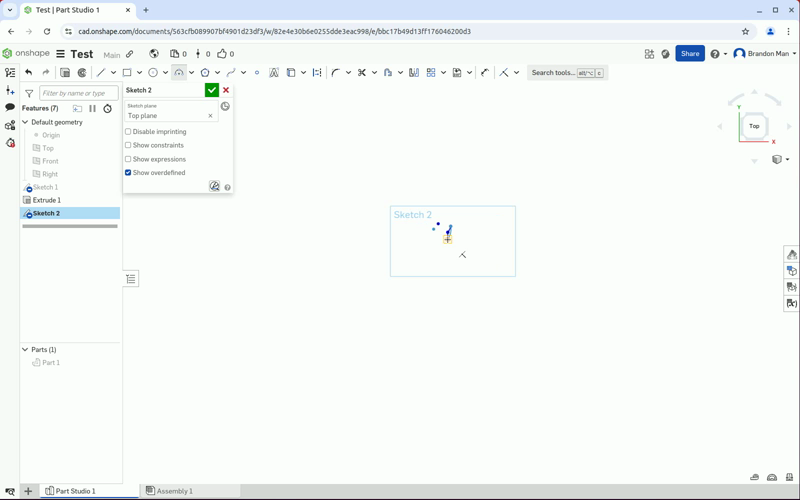
scroll(6)
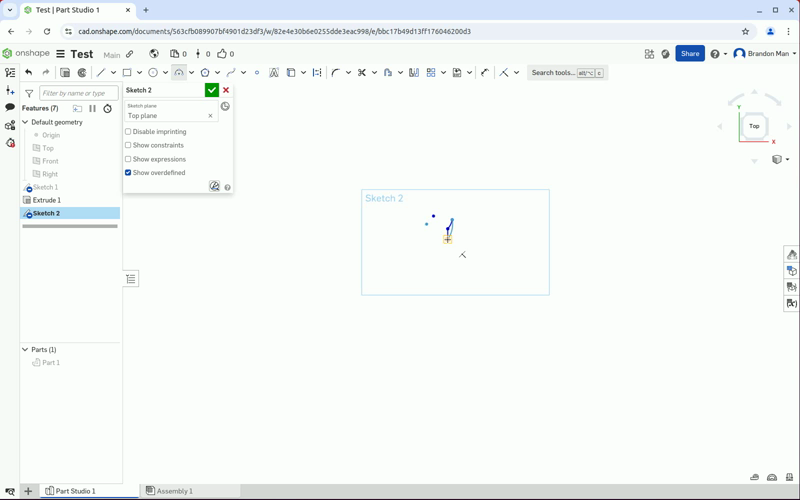
scroll(6)
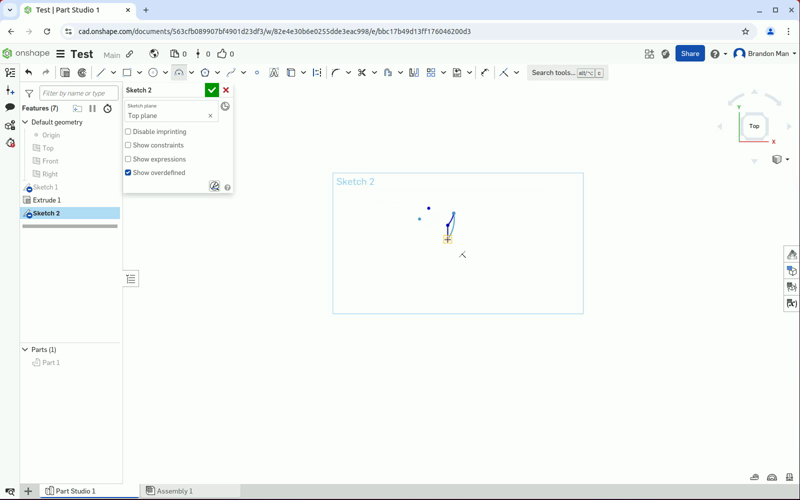
scroll(6)
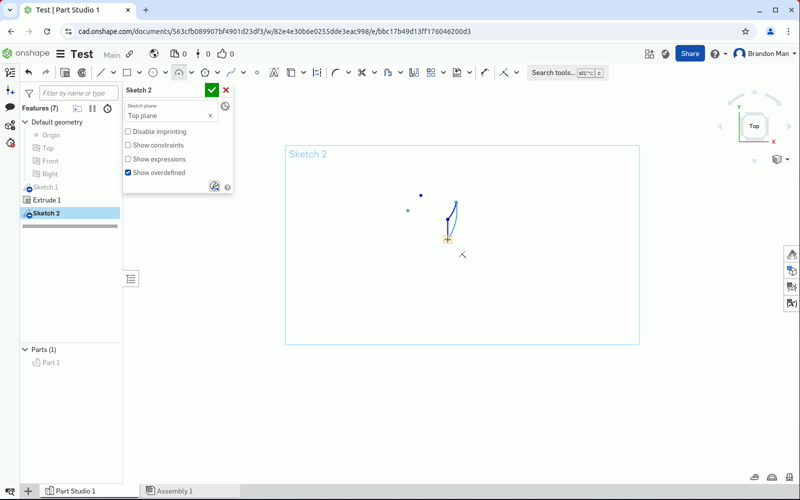
scroll(6)
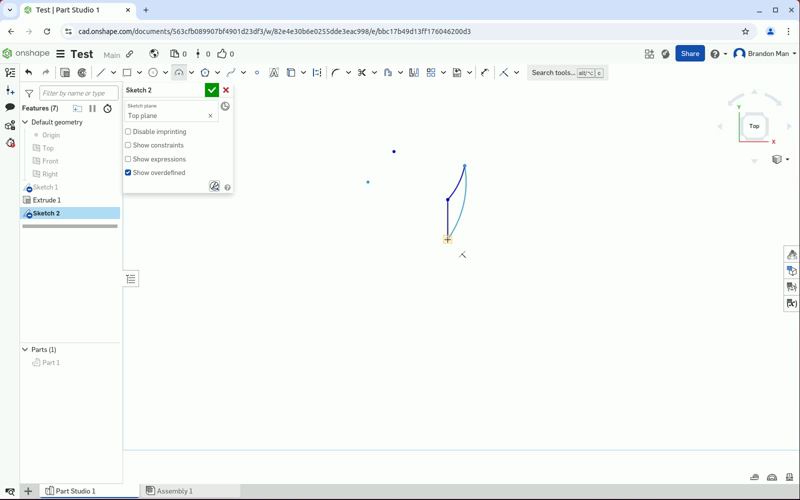
click(447, 239)
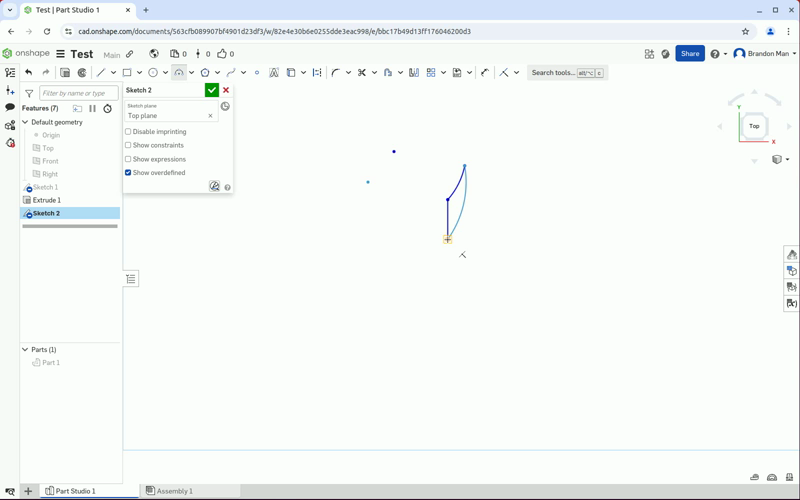
scroll(-6)
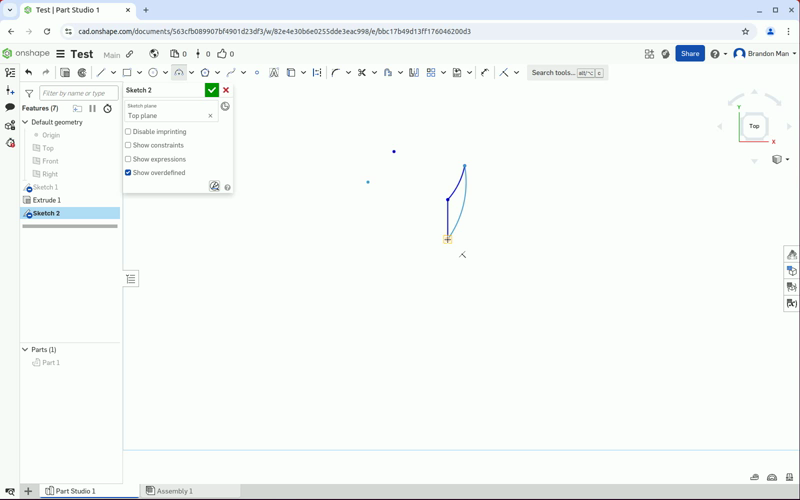
scroll(-6)
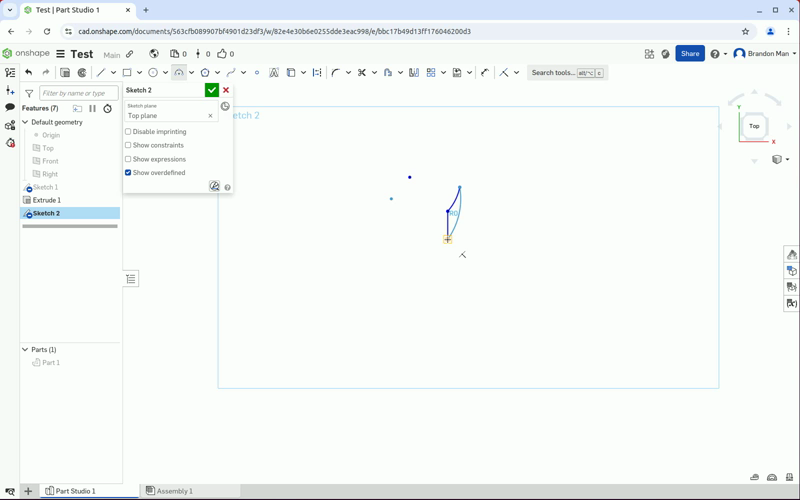
scroll(-6)
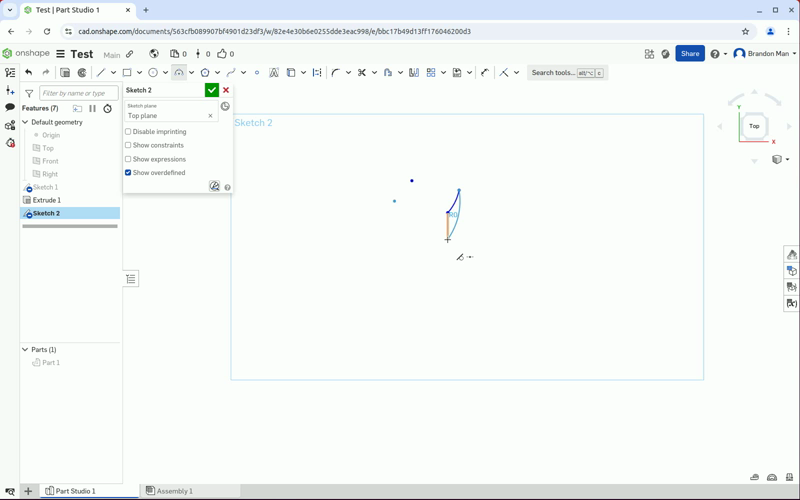
scroll(-6)
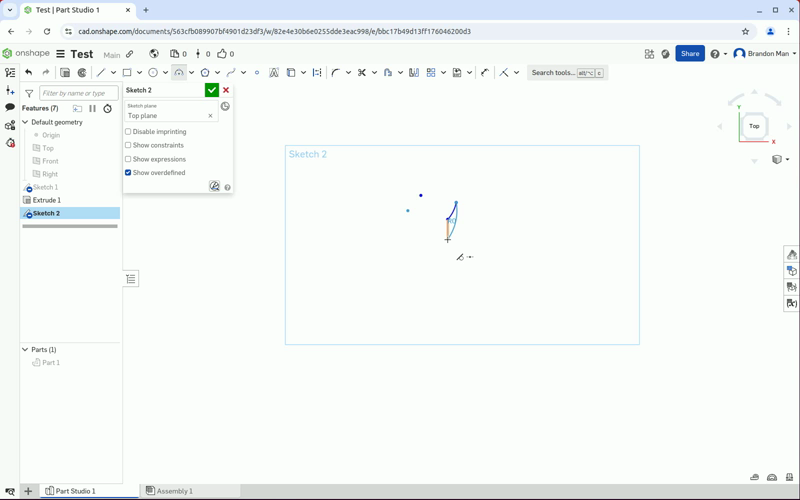
scroll(-6)
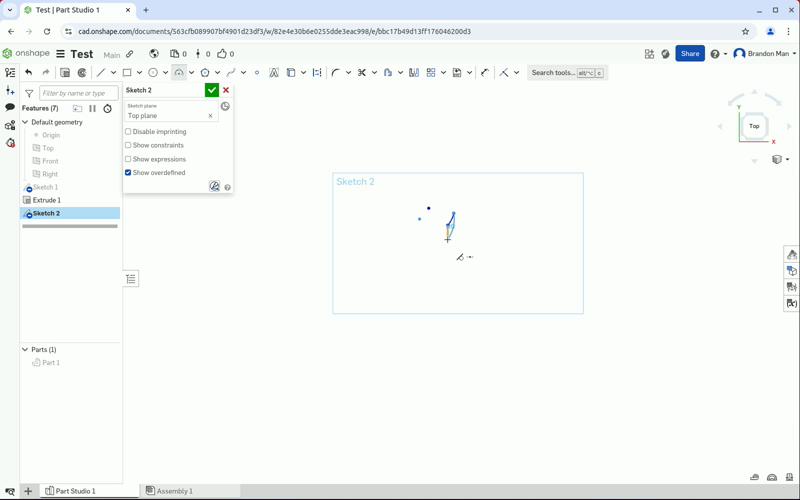
scroll(-6)
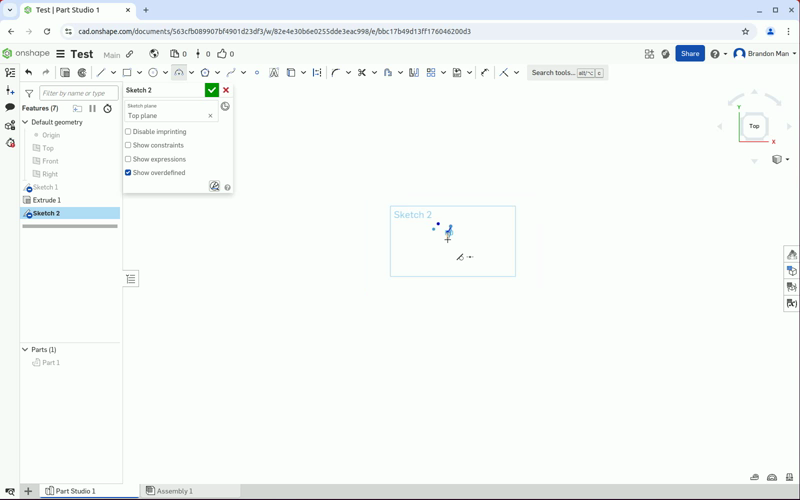
scroll(-6)
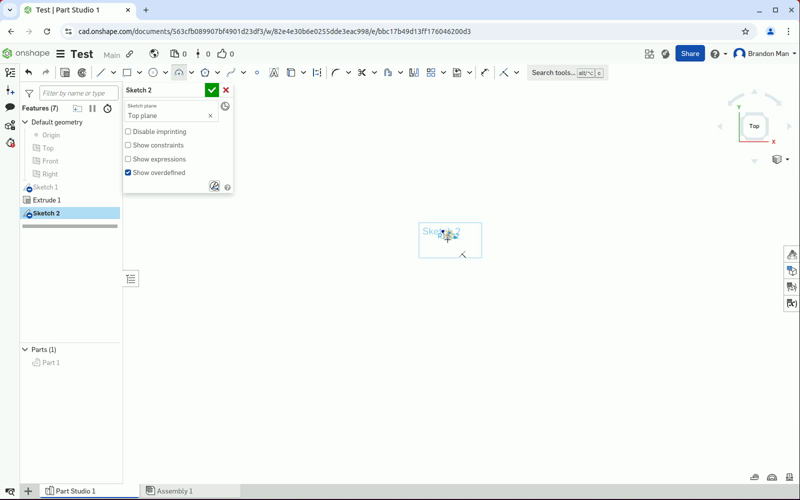
key_down(shift)
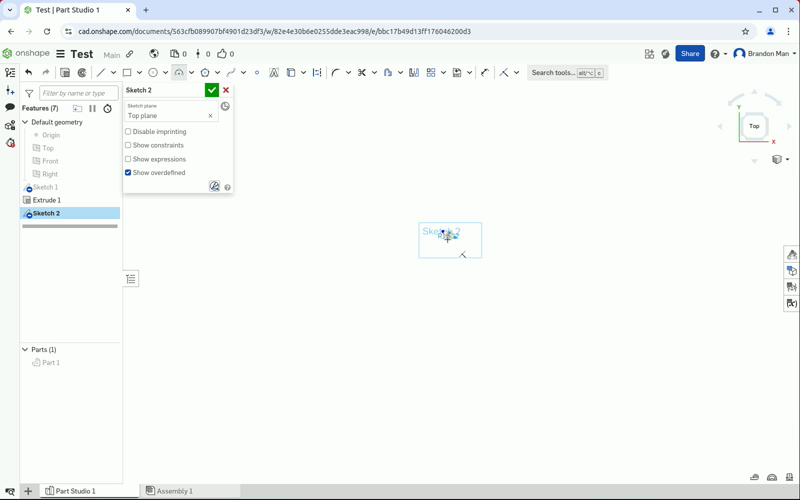
mouse_move(447, 236)
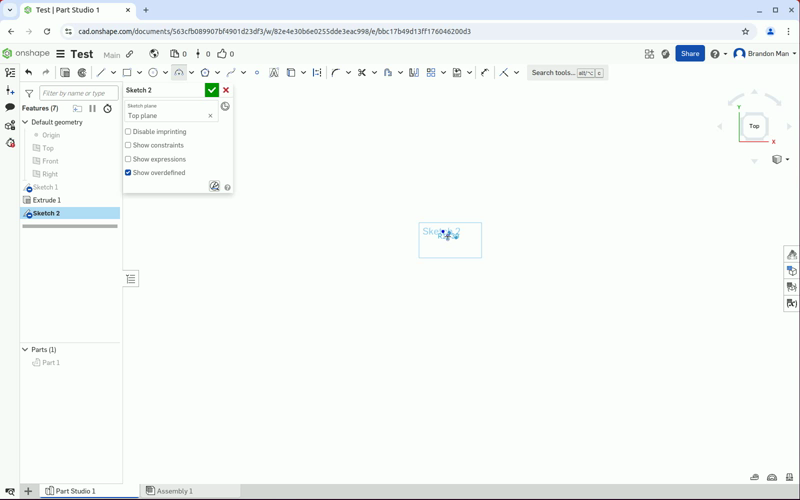
scroll(6)
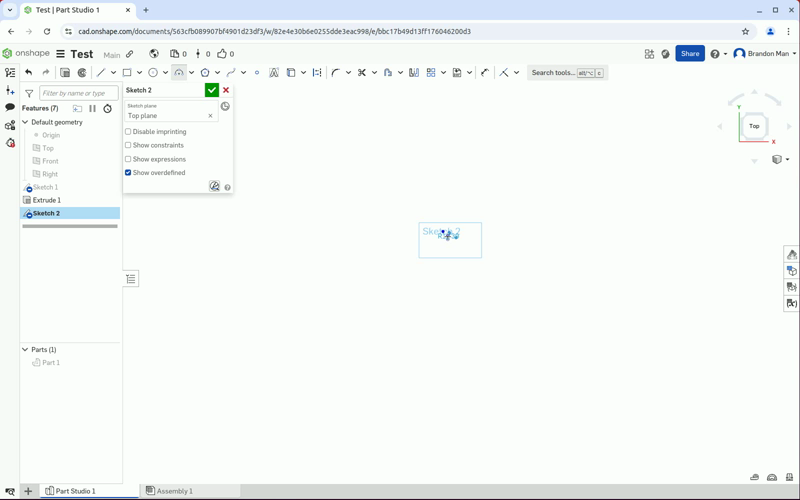
scroll(6)
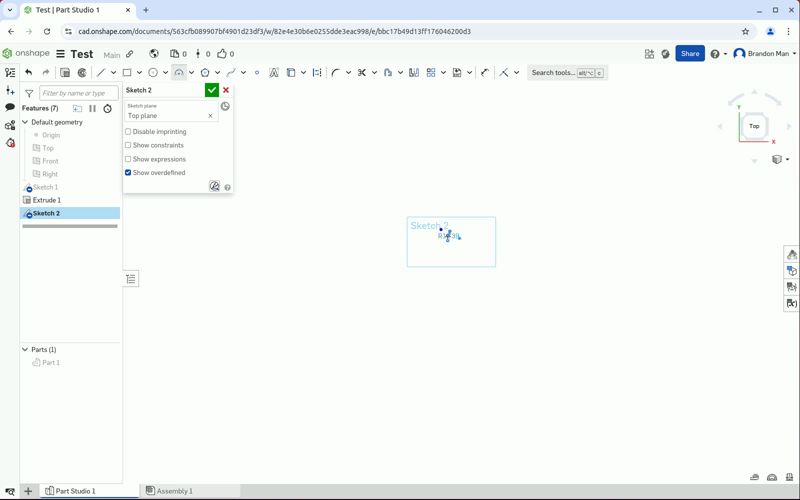
scroll(6)
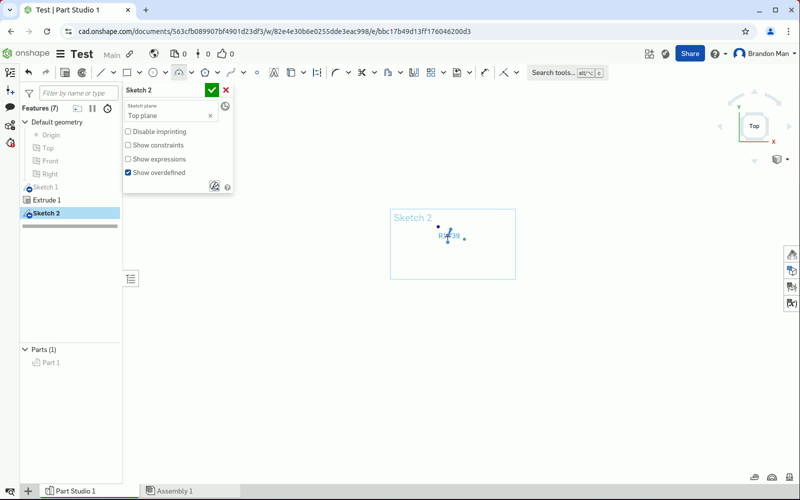
scroll(6)
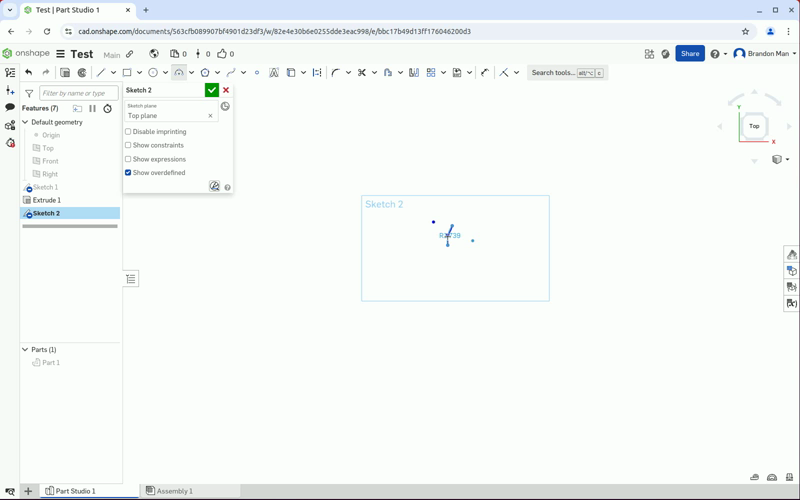
scroll(6)
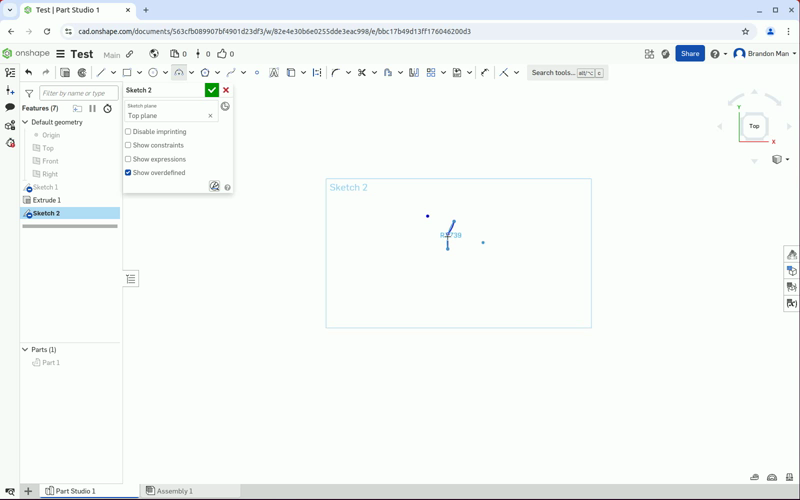
scroll(6)
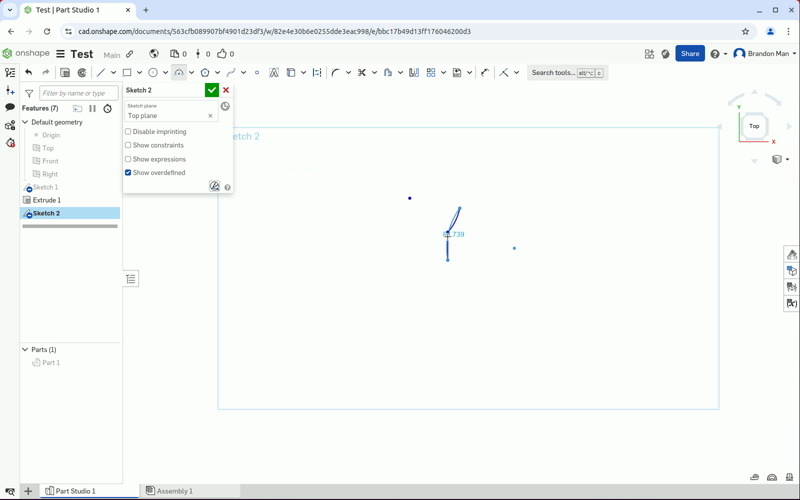
scroll(6)
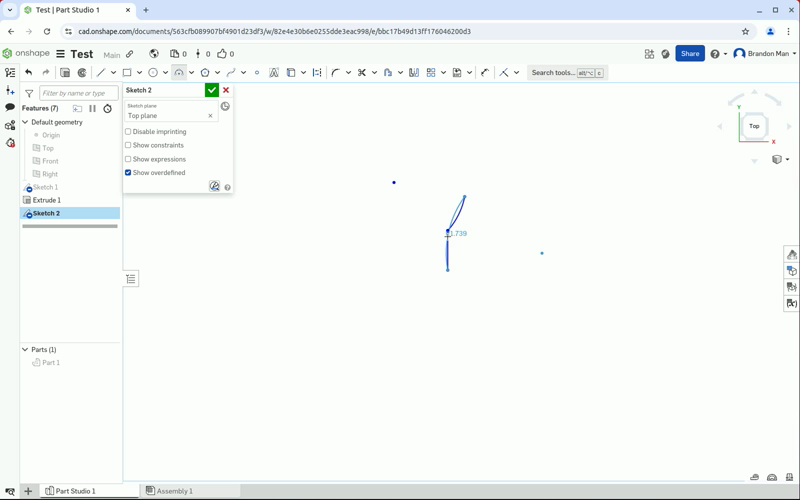
click(447, 236)
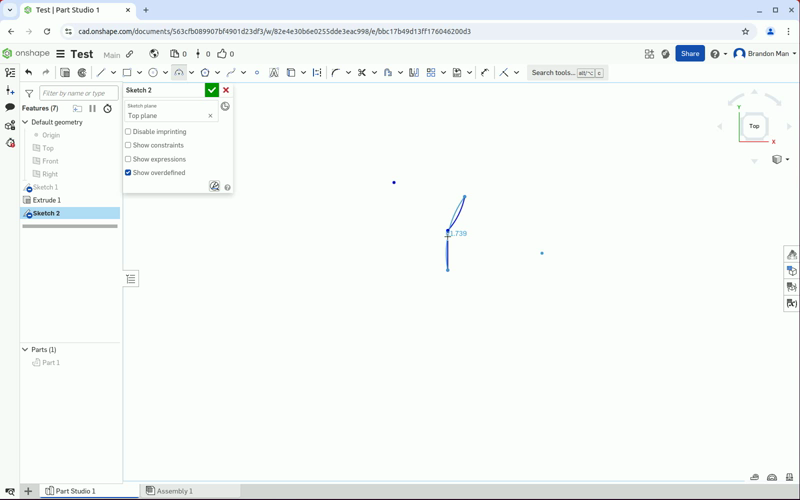
scroll(-6)
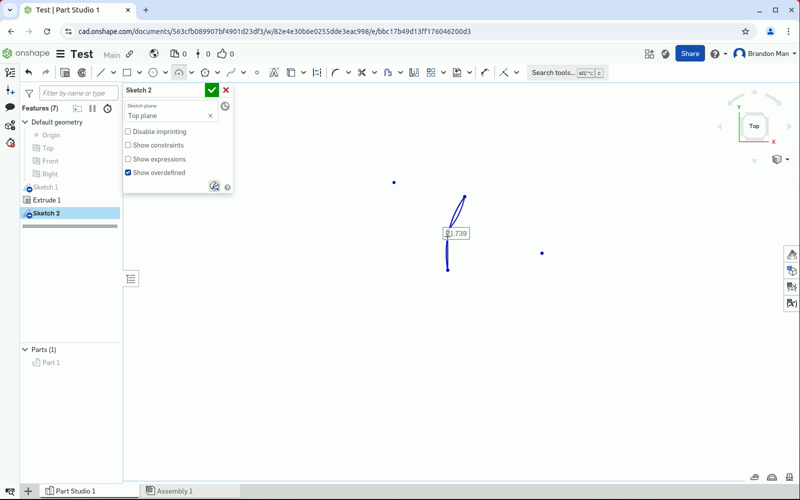
scroll(-6)
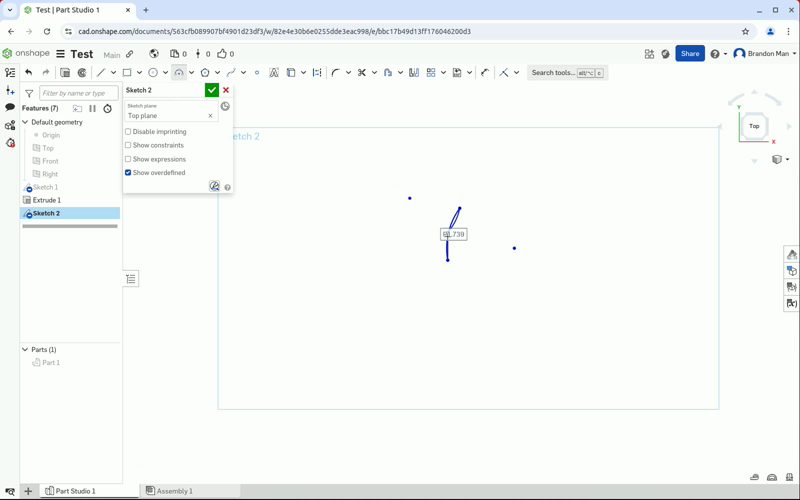
scroll(-6)
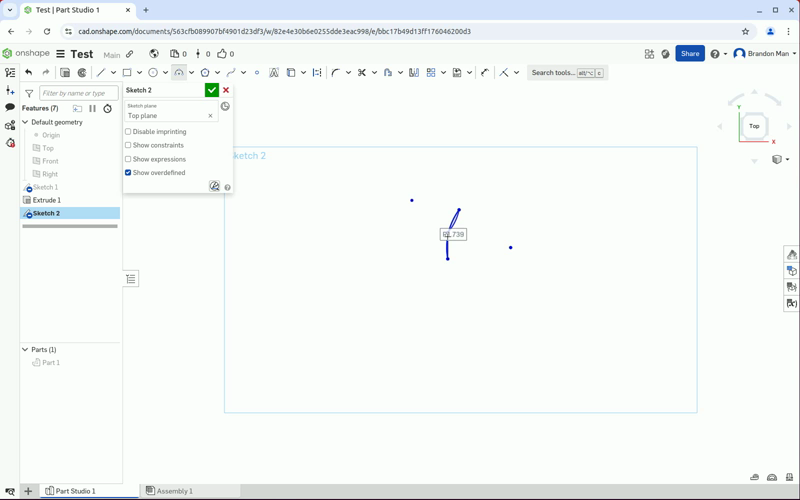
scroll(-6)
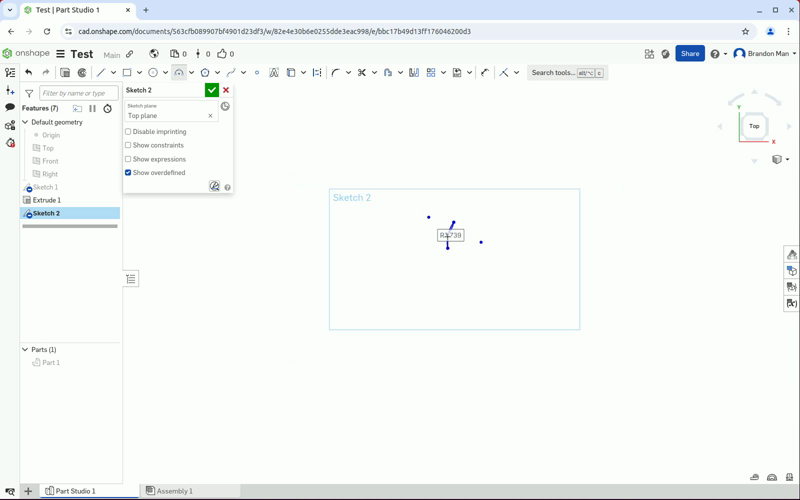
scroll(-6)
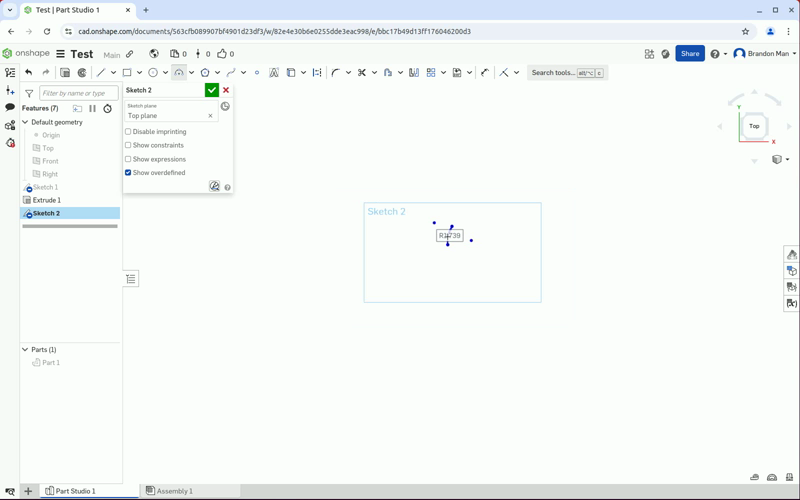
scroll(-6)
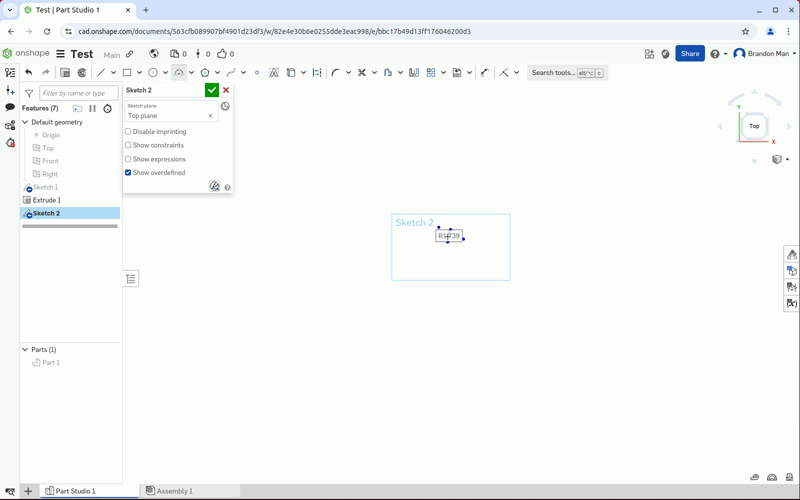
scroll(-6)
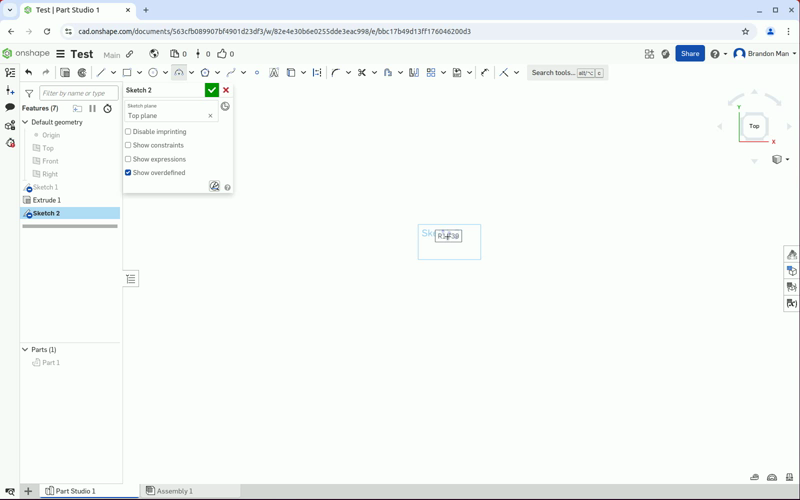
key_up(shift)
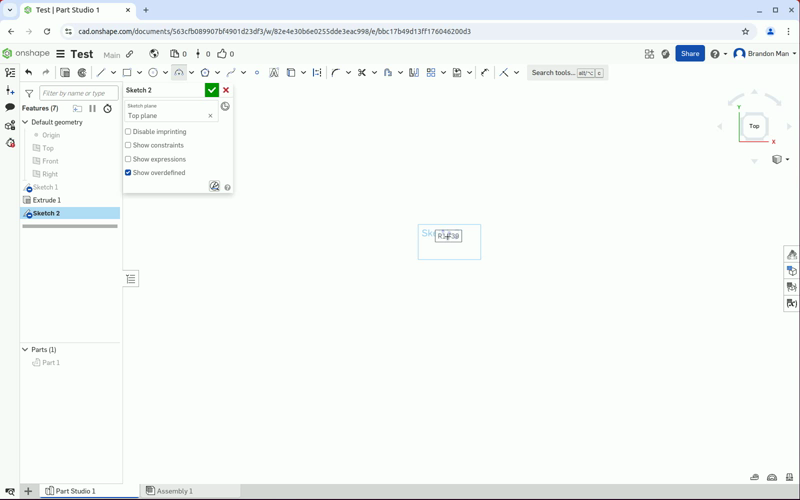
key(esc)
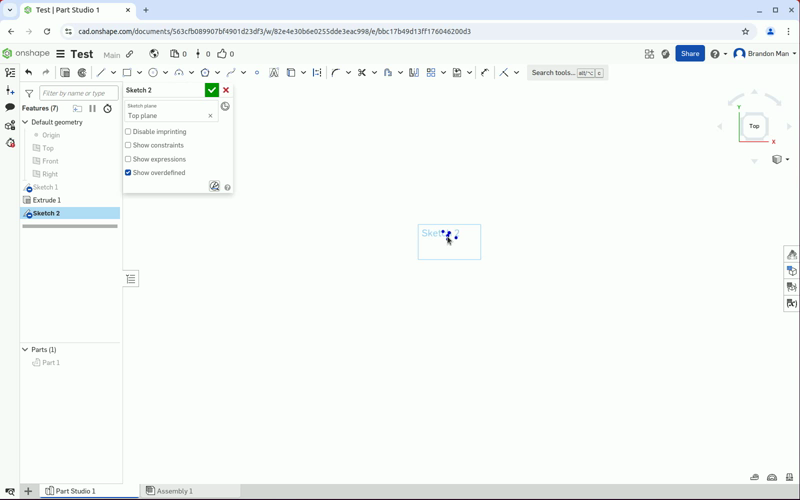
mouse_move(448, 234)
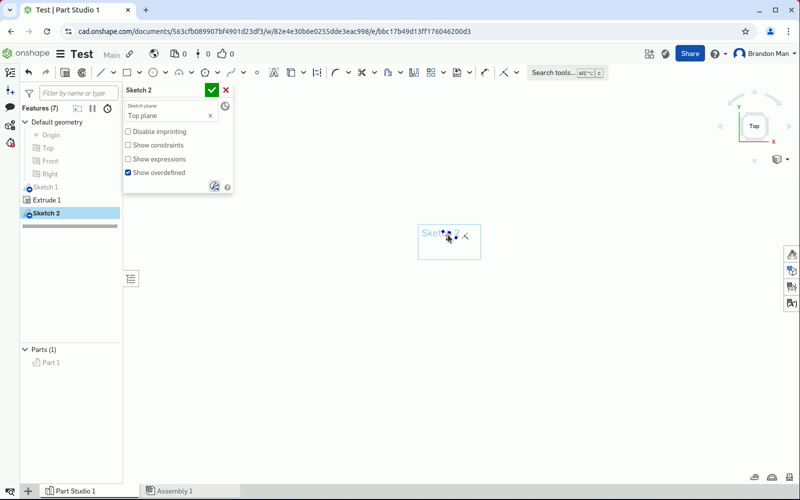
scroll(6)
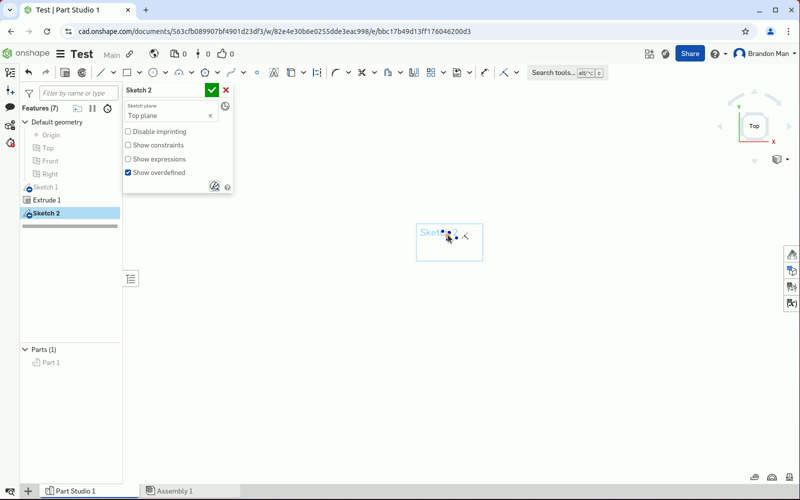
scroll(6)
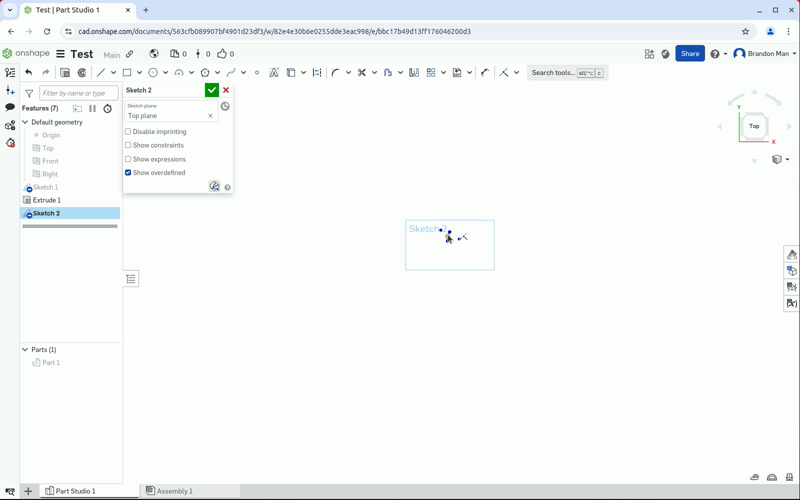
scroll(6)
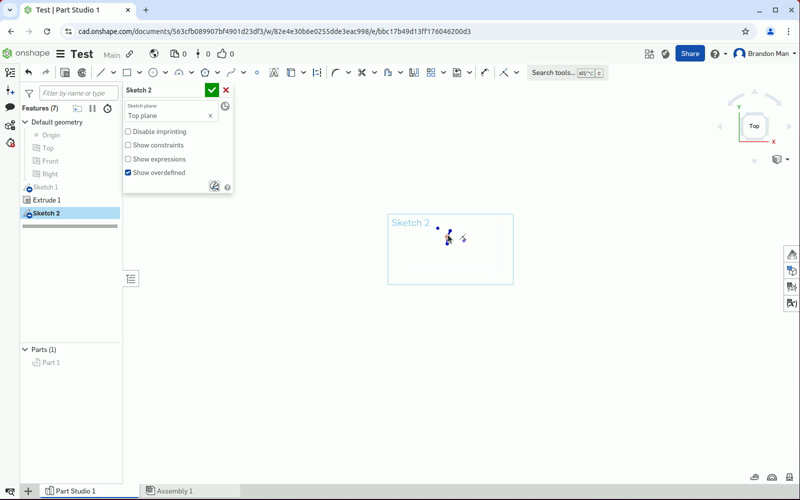
scroll(6)
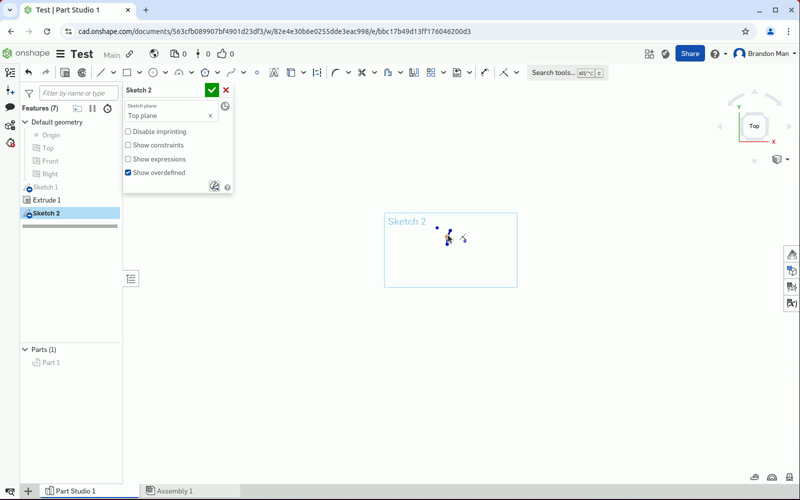
scroll(6)
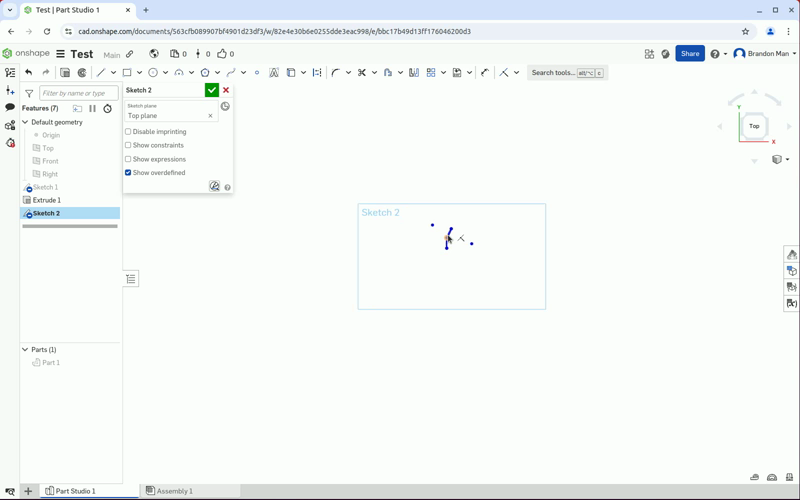
scroll(6)
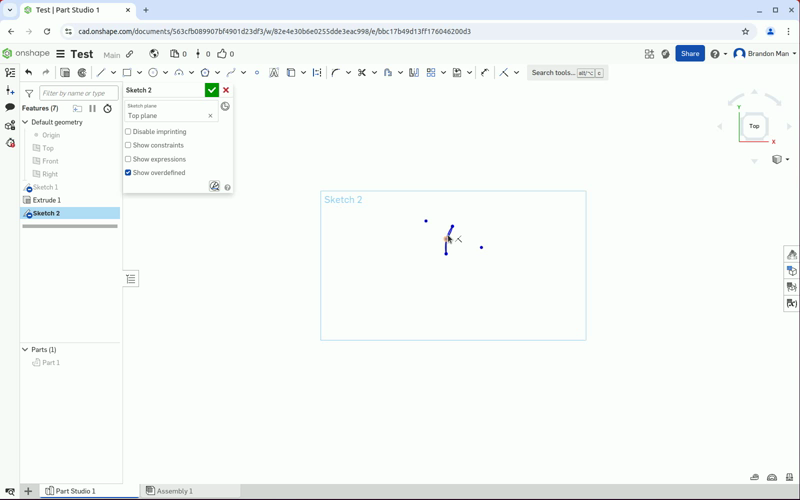
scroll(6)
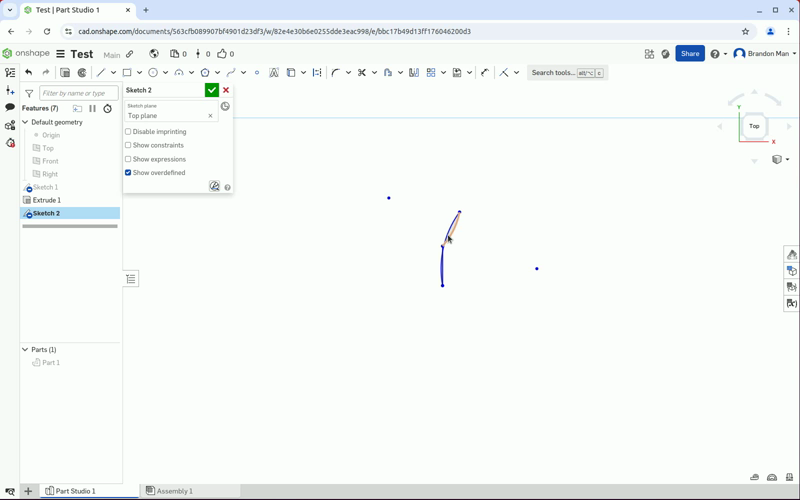
click(448, 234)
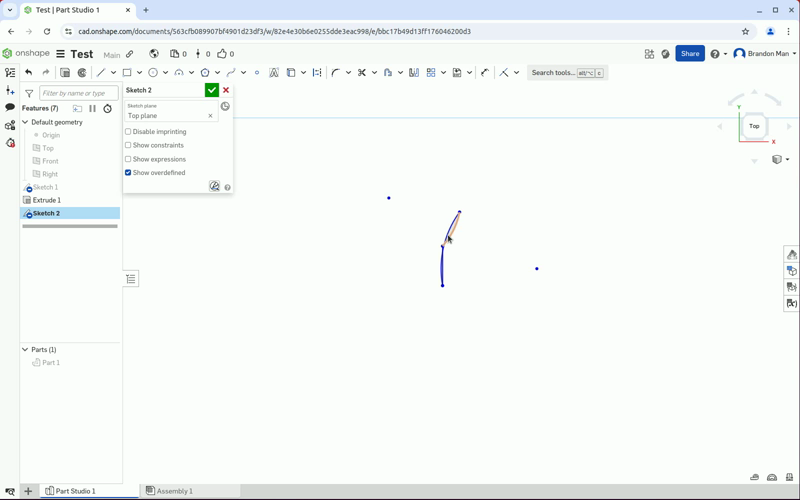
scroll(-6)
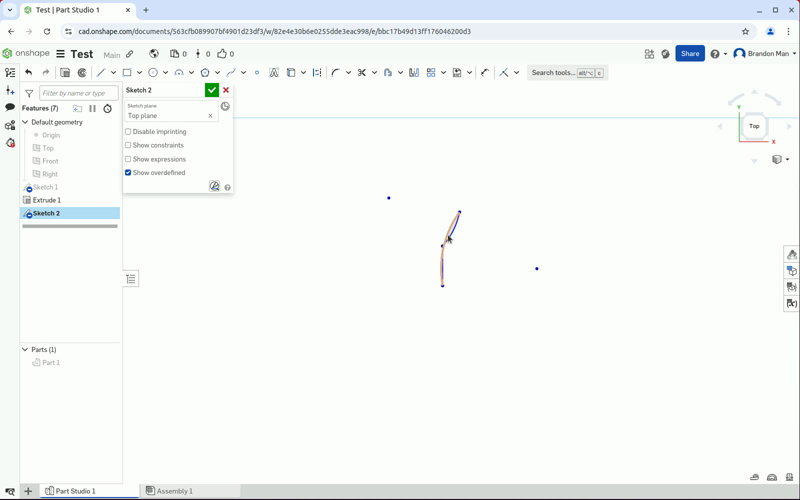
scroll(-6)
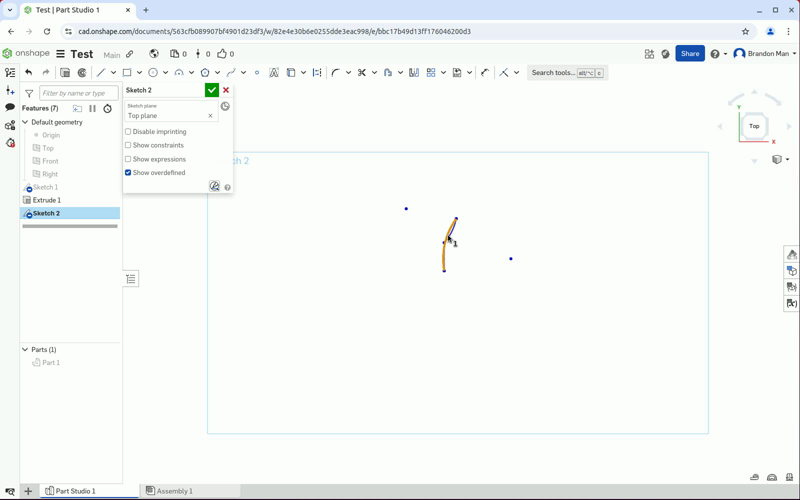
scroll(-6)
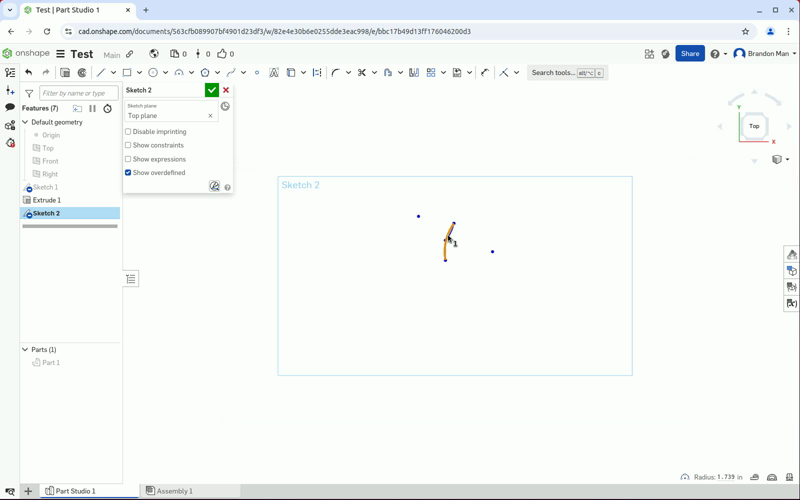
scroll(-6)
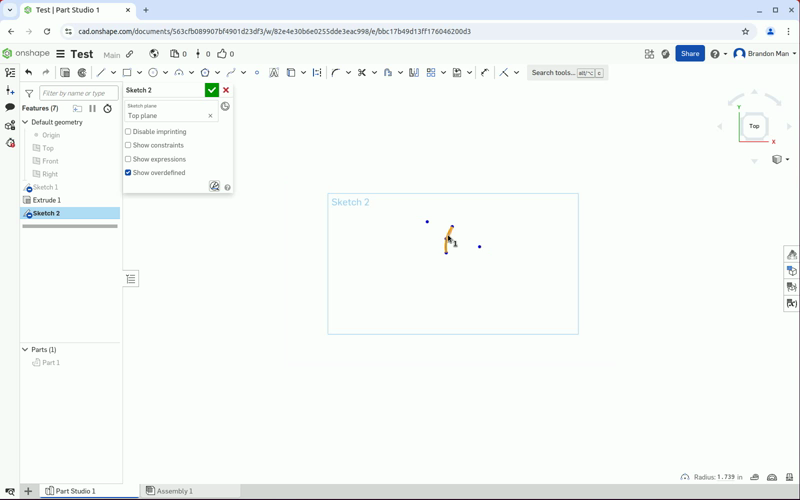
scroll(-6)
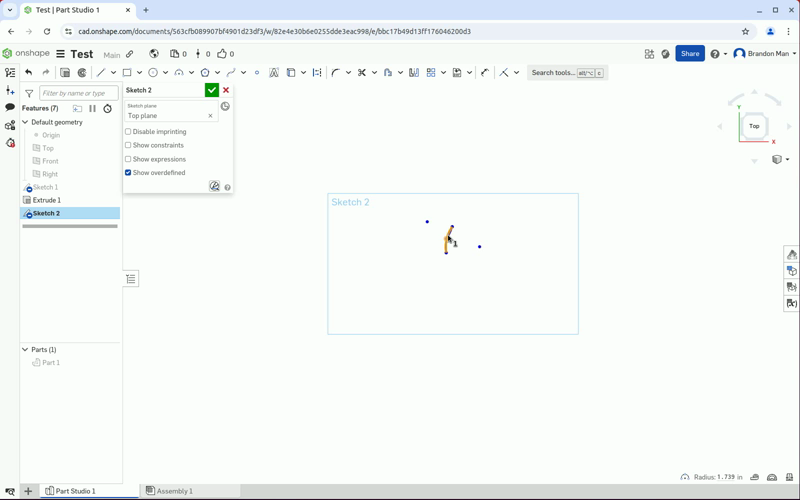
scroll(-6)
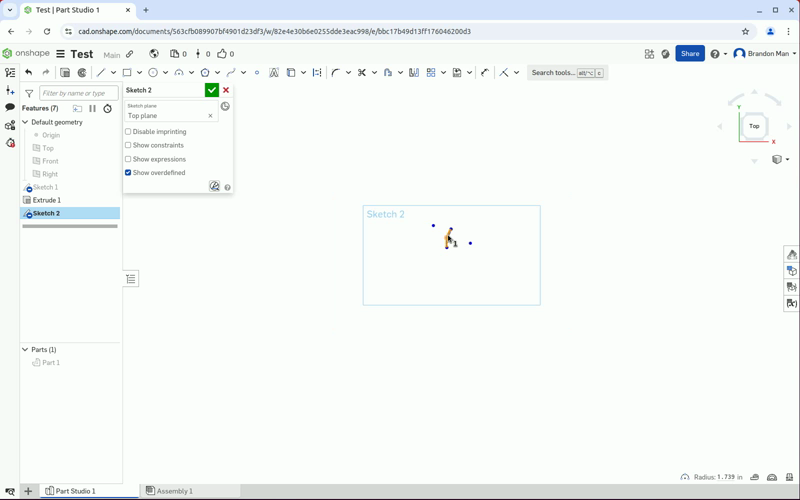
scroll(-6)
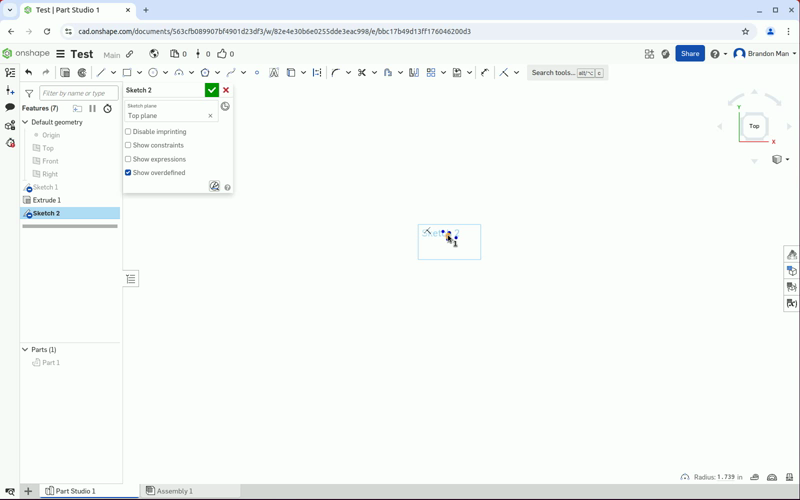
mouse_move(73, 352)
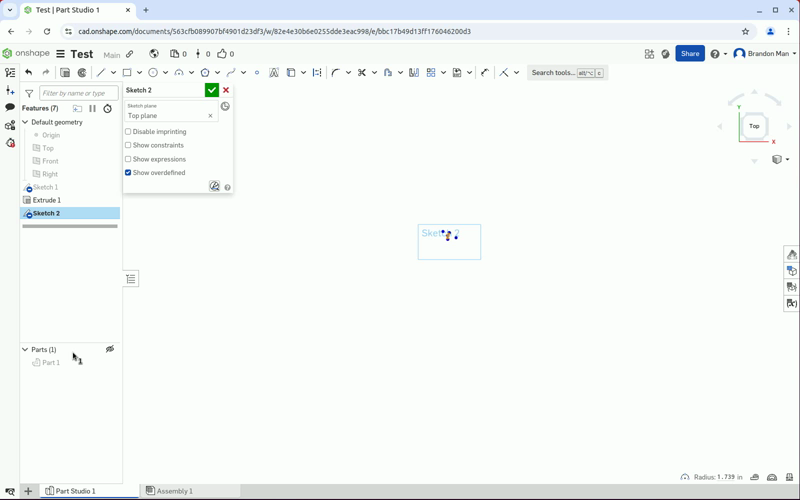
key(shift+y)
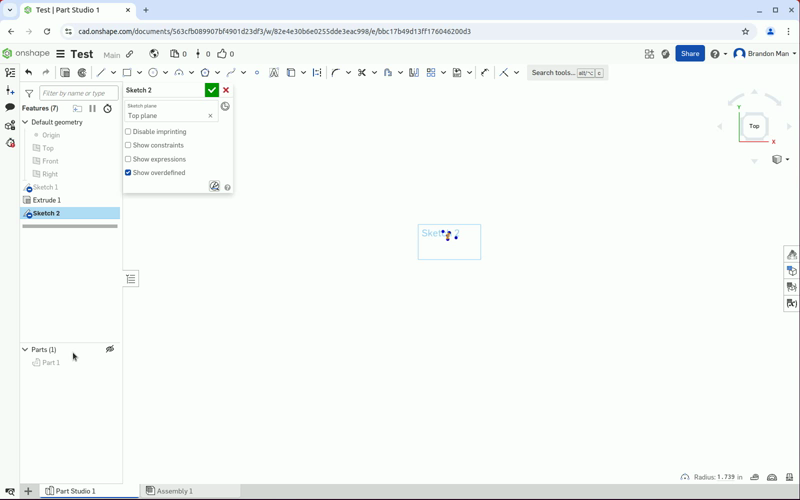
key(shift+e)
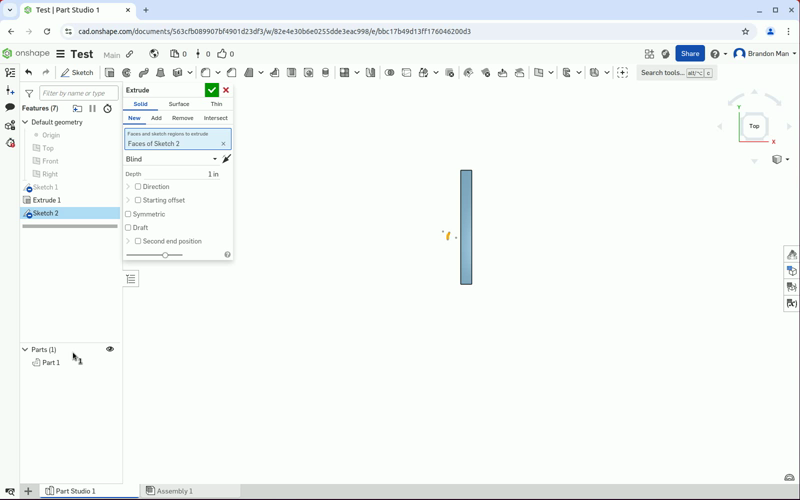
mouse_move(143, 106)
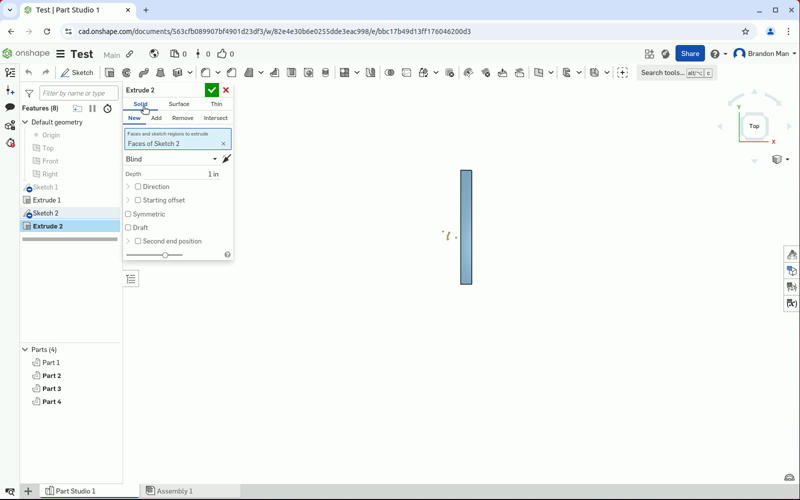
click(143, 106)
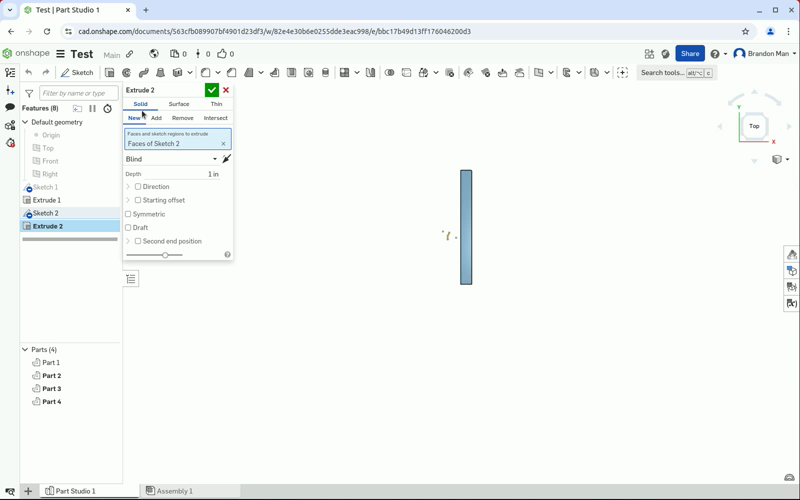
mouse_move(137, 120)
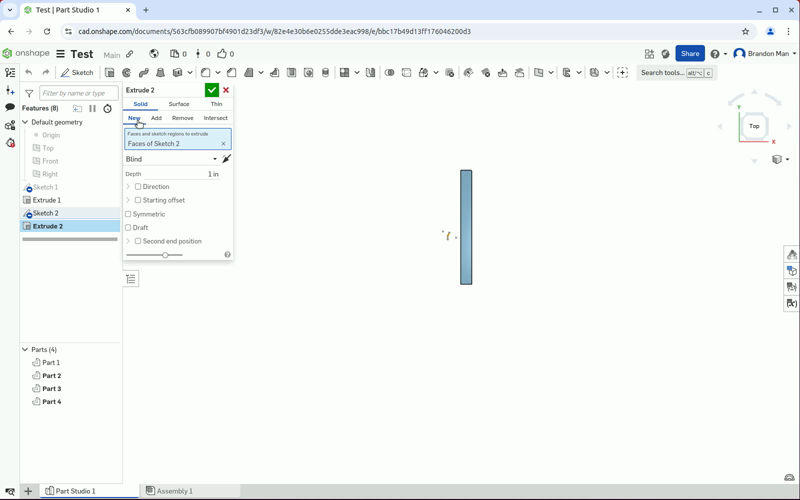
click(137, 120)
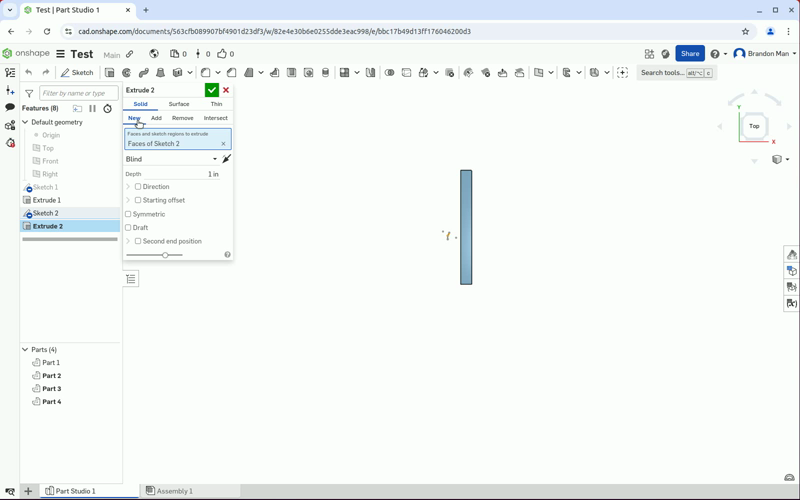
key(tab, 4)
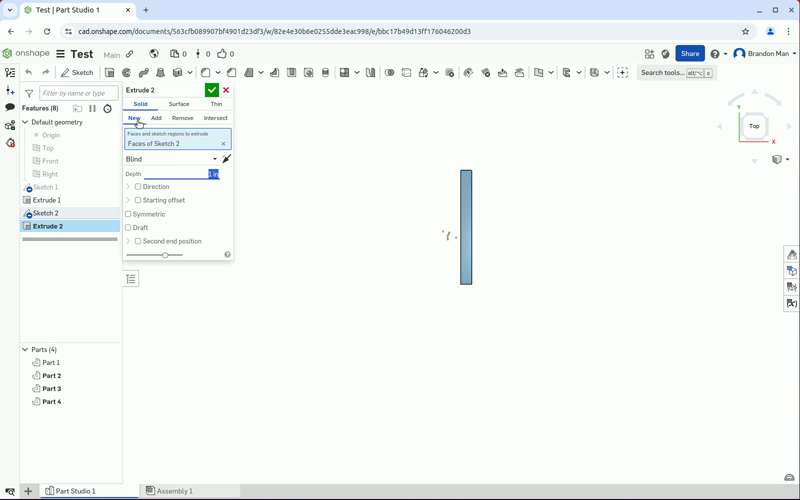
text(0.722)
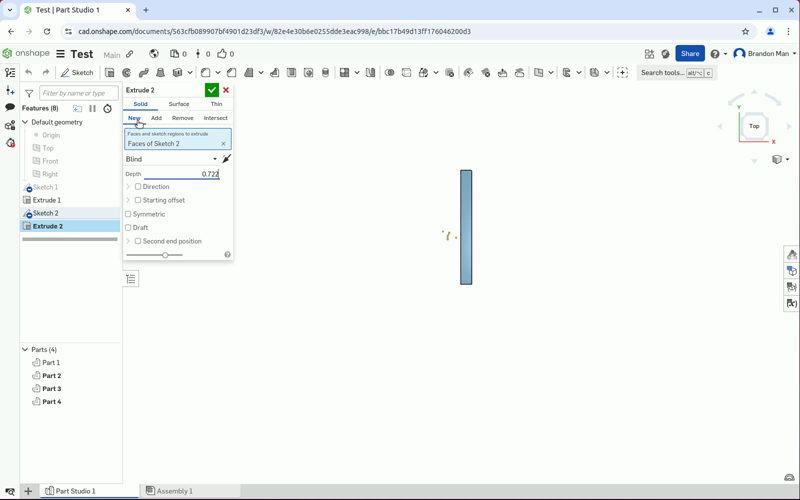
key(enter)
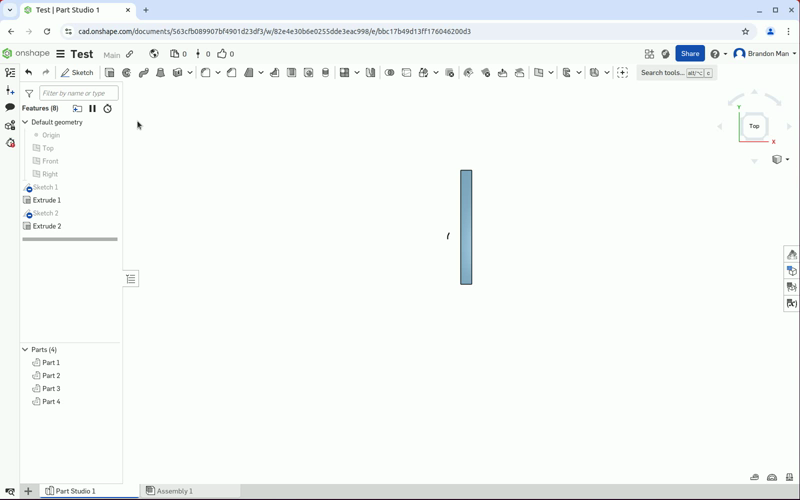
key(shift+h)
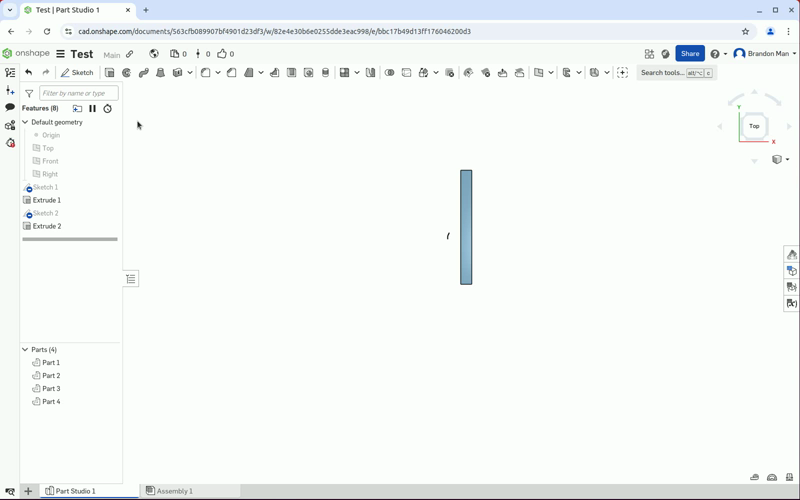
key(shift+h)
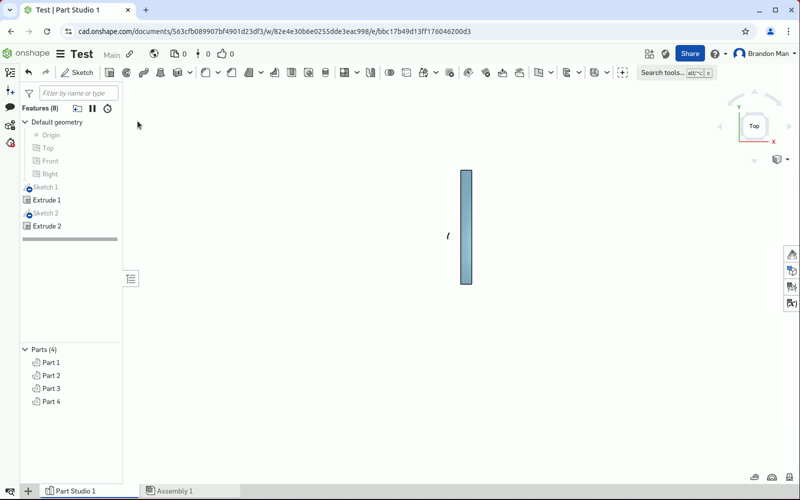
mouse_move(73, 189)
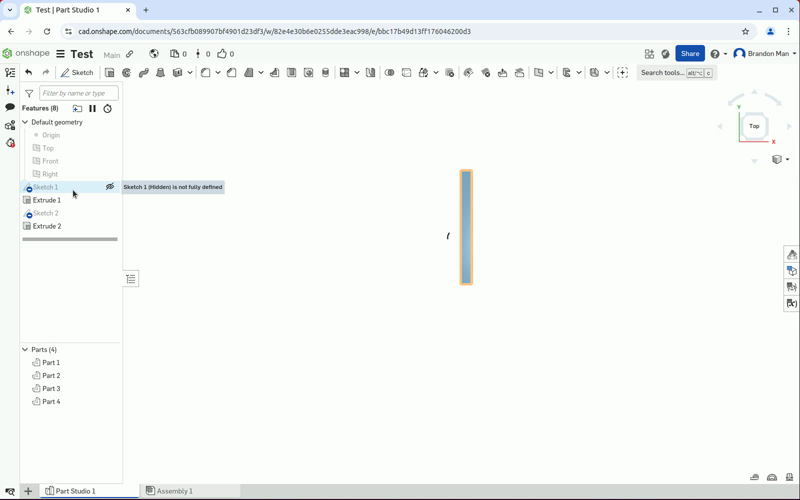
click(73, 189)
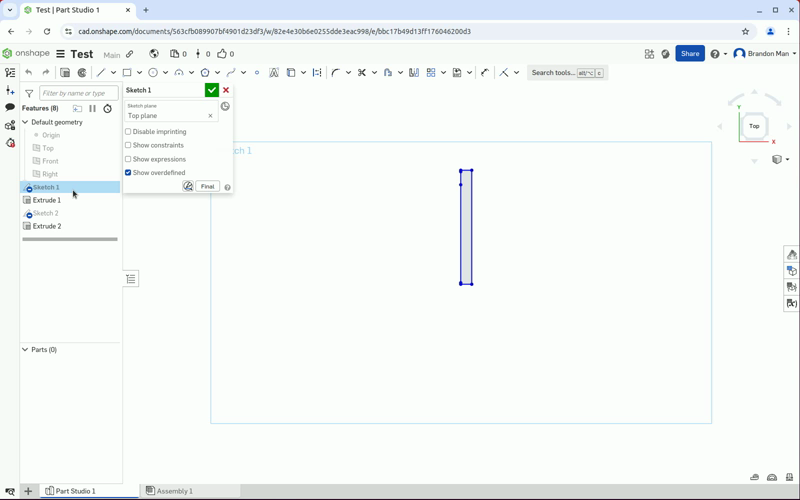
mouse_move(229, 92)
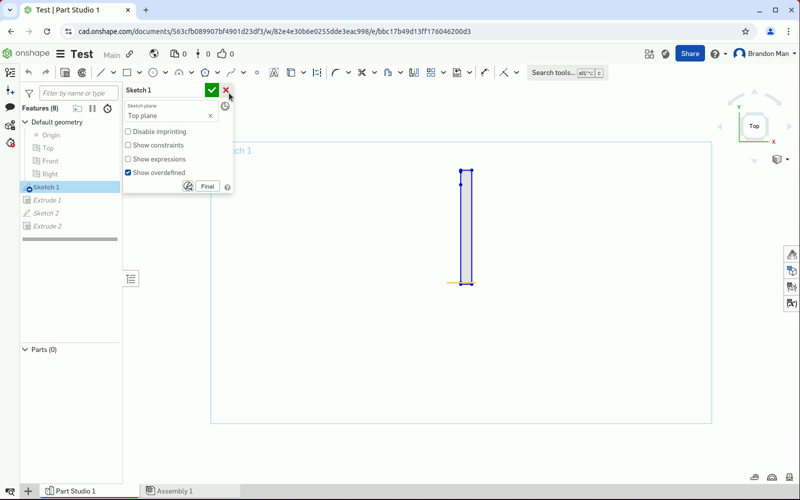
click(229, 92)
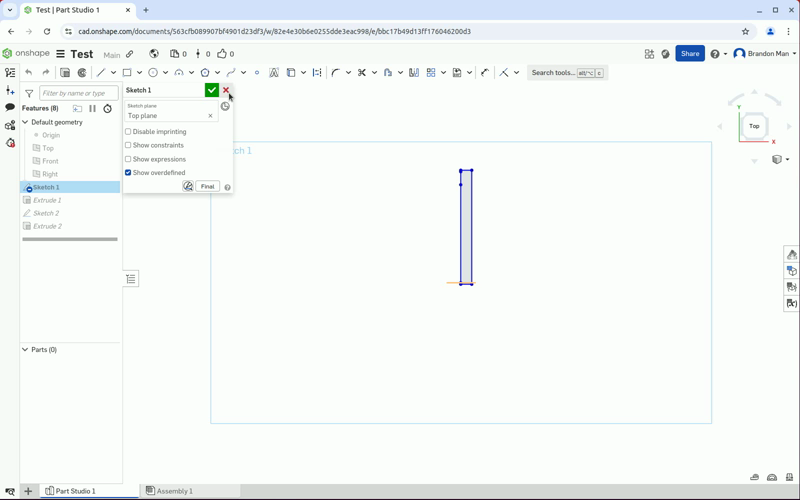
key(shift+s)
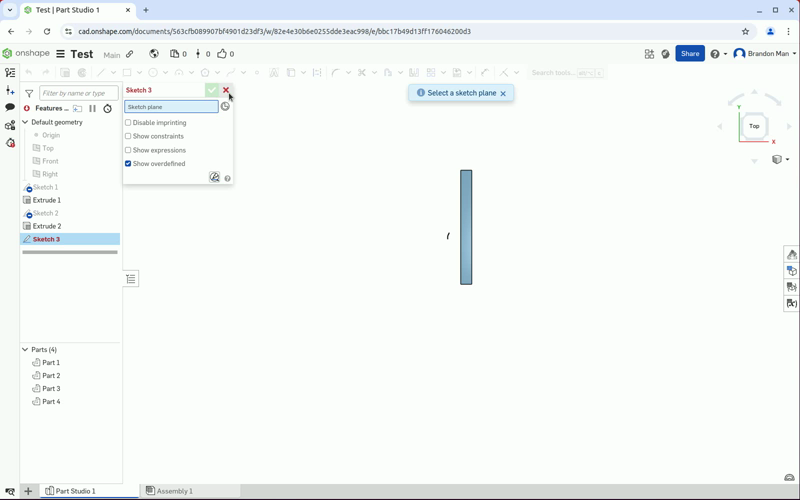
mouse_move(73, 150)
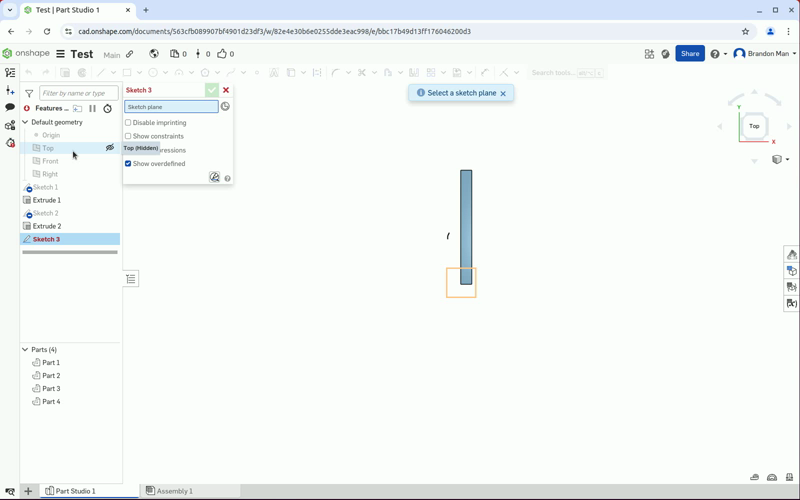
click(73, 150)
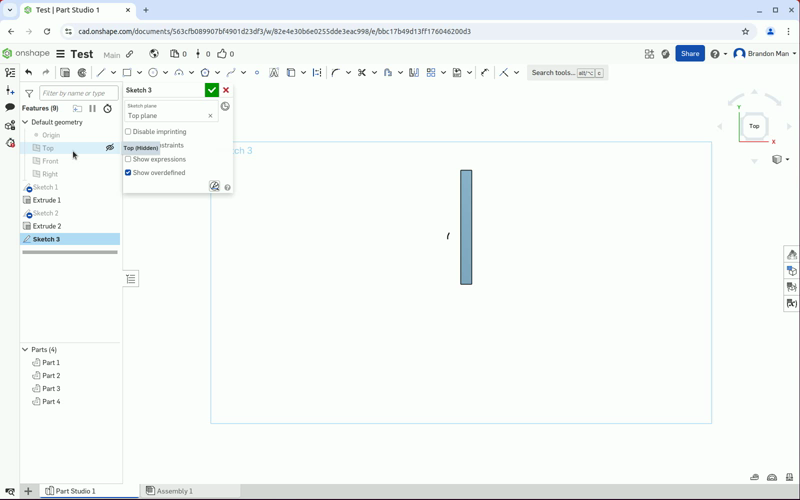
mouse_move(73, 352)
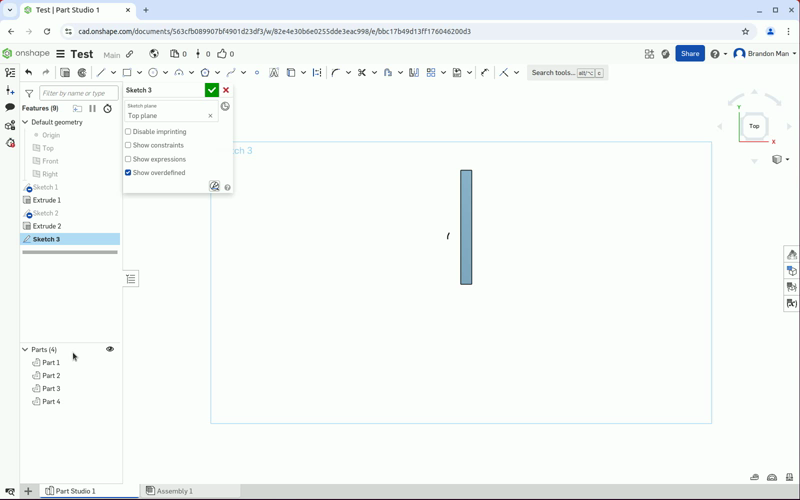
key(y)
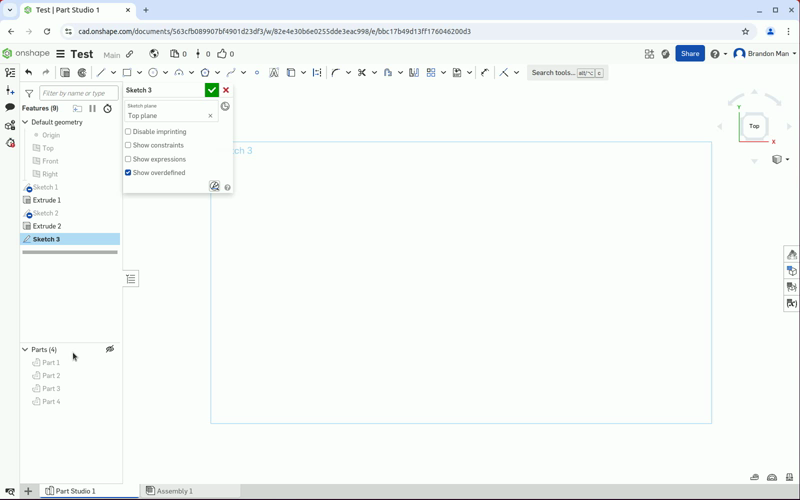
key(l)
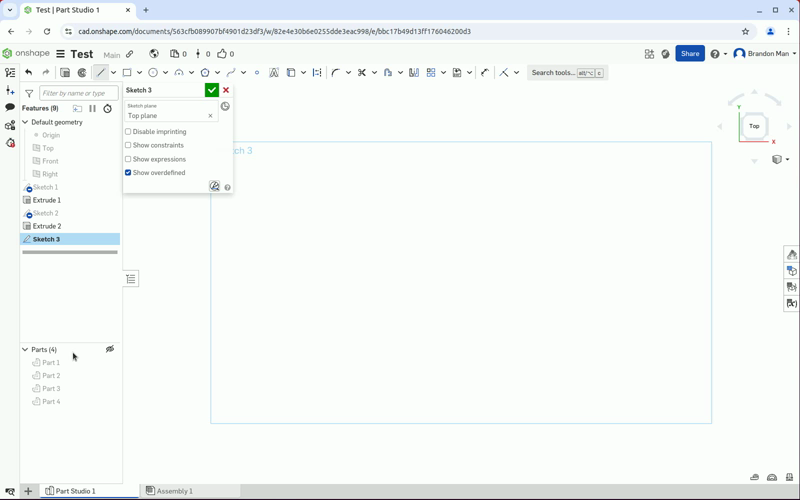
key_down(shift)
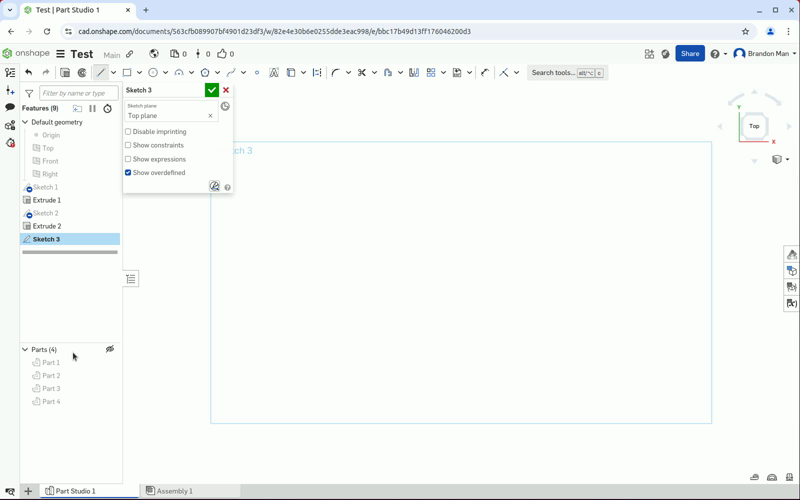
mouse_move(447, 282)
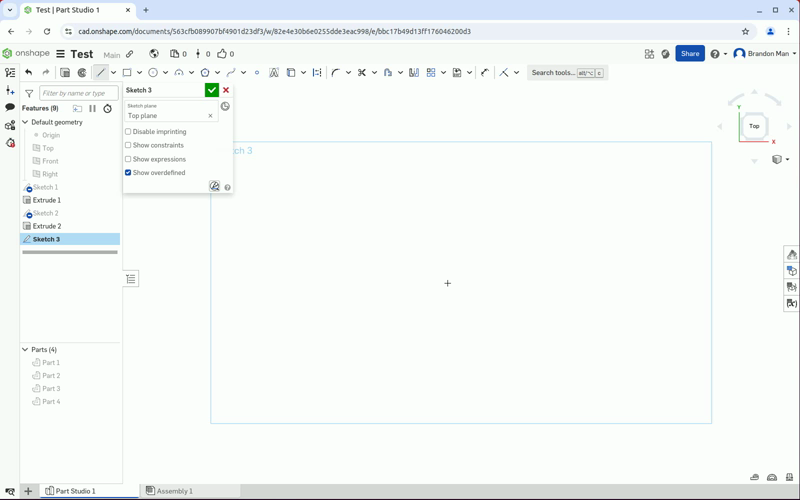
click(447, 282)
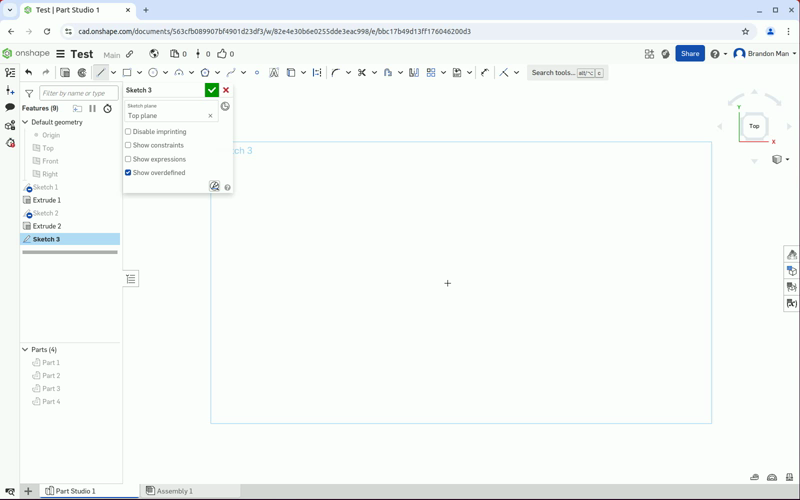
key_up(shift)
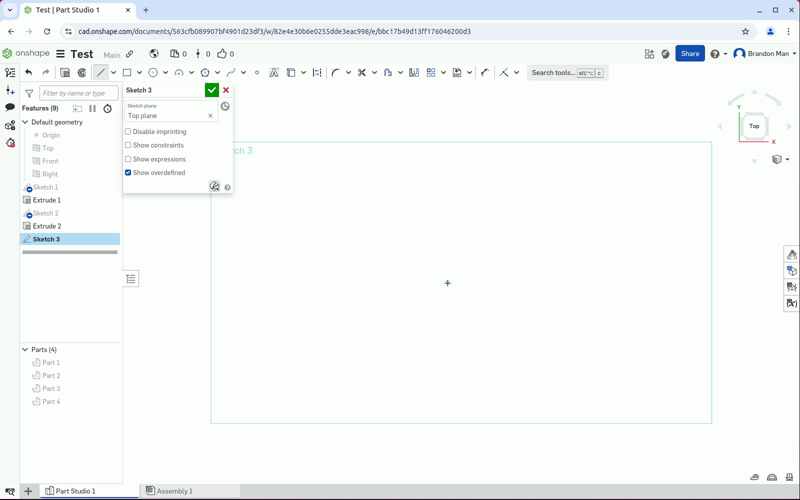
key_down(shift)
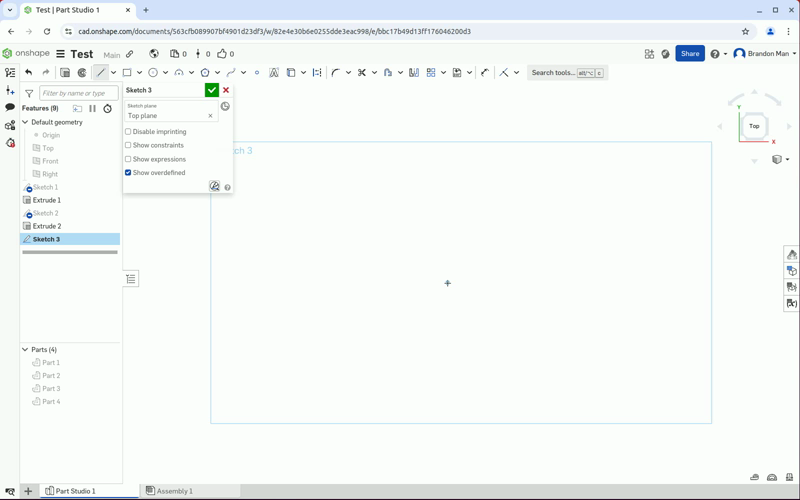
mouse_move(477, 282)
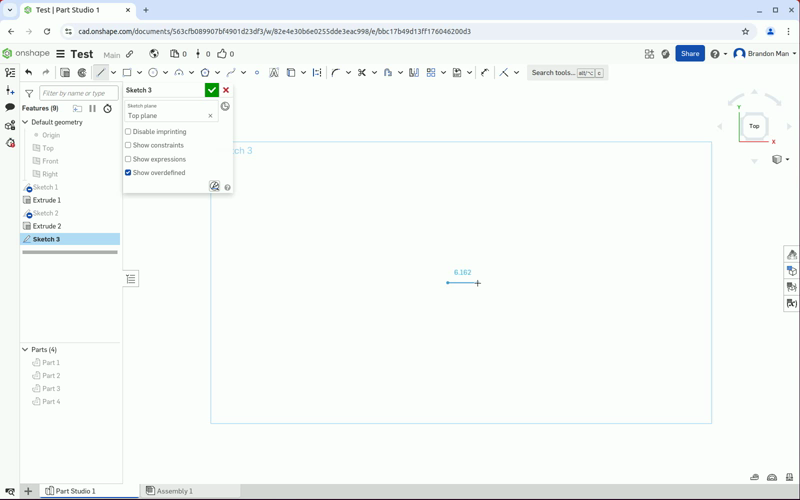
mouse_move(460, 282)
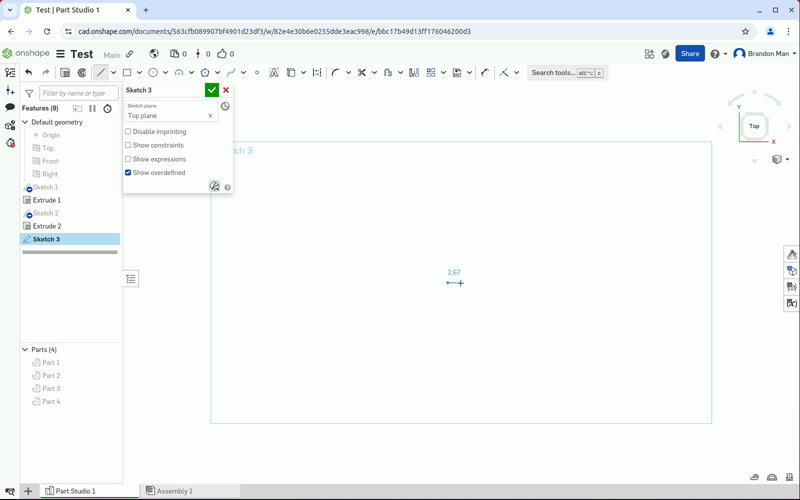
click(460, 282)
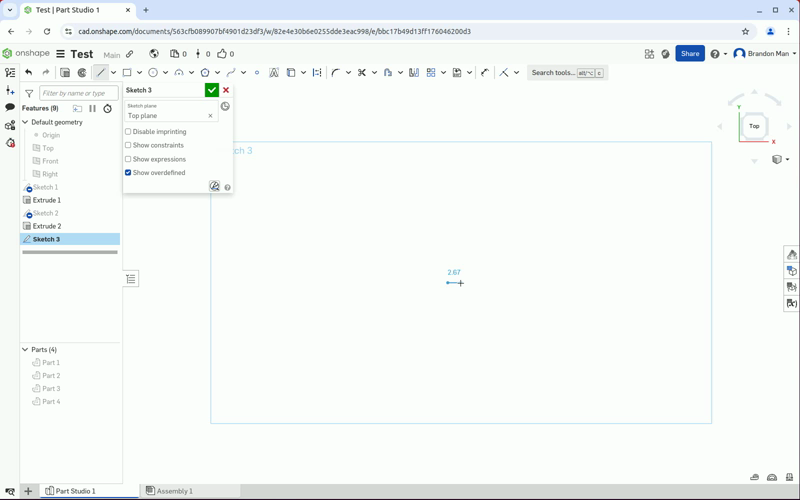
key_up(shift)
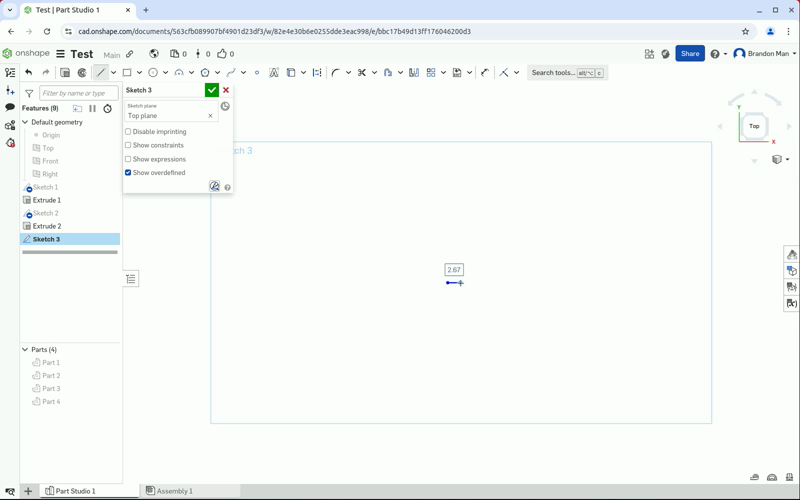
key_down(shift)
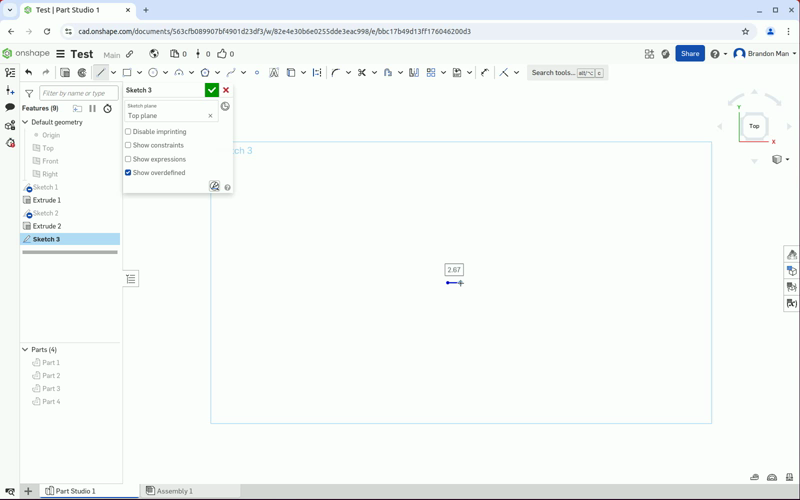
mouse_move(460, 184)
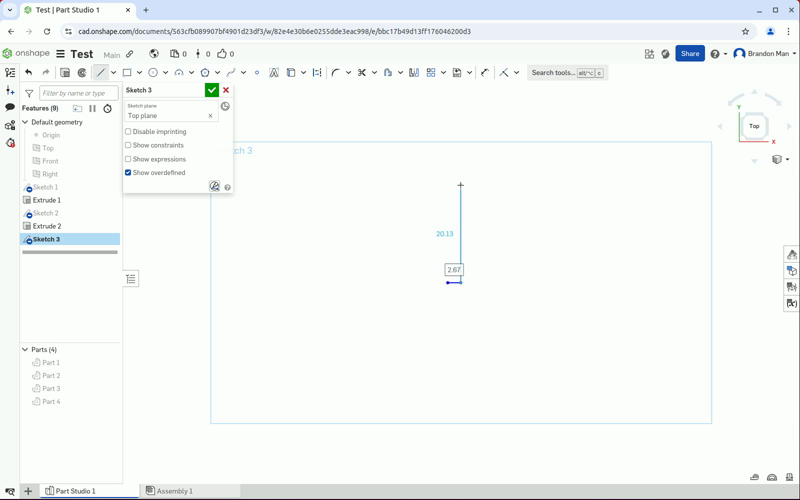
click(460, 184)
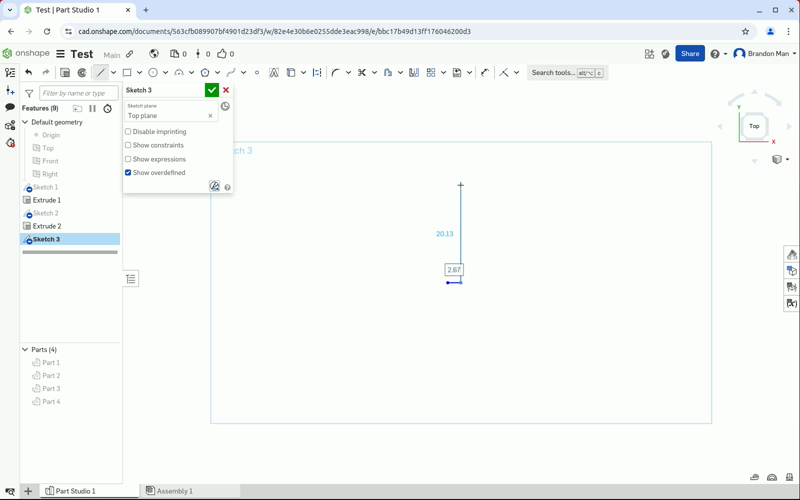
key_up(shift)
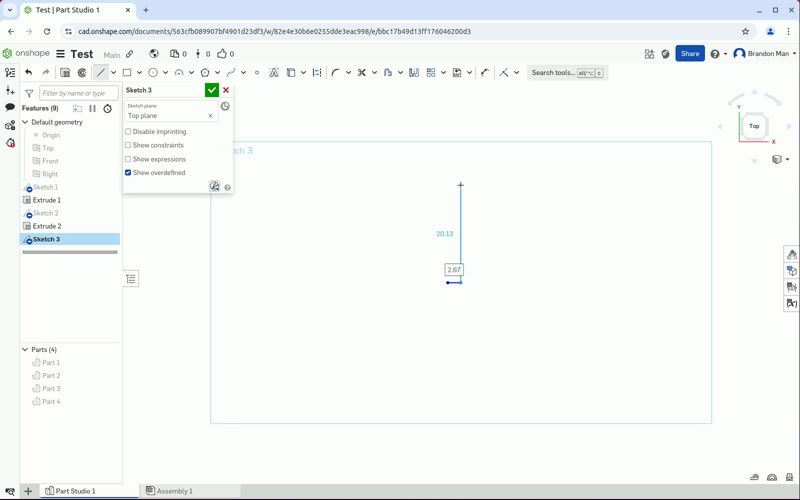
key_down(shift)
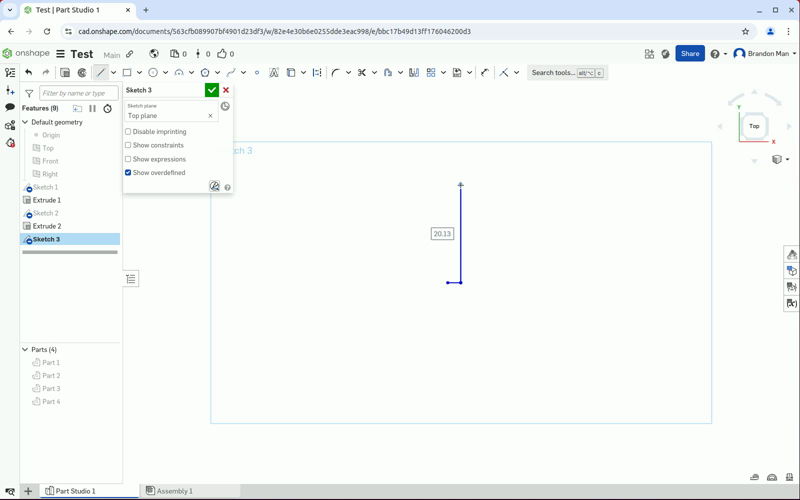
mouse_move(490, 184)
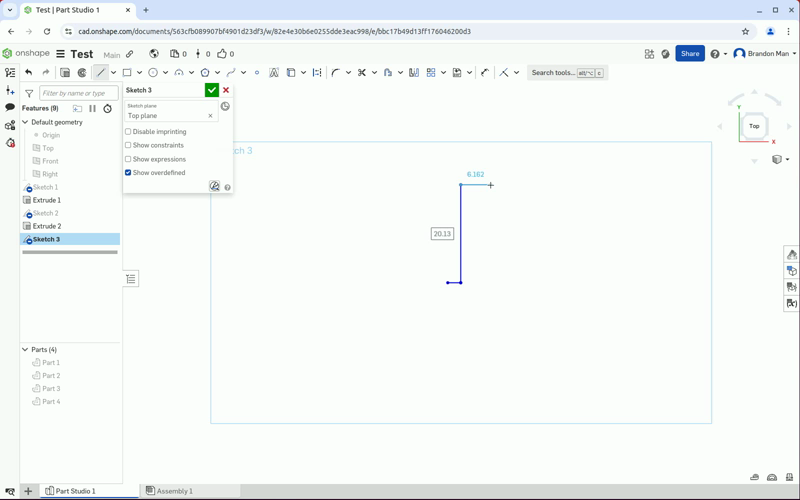
mouse_move(460, 171)
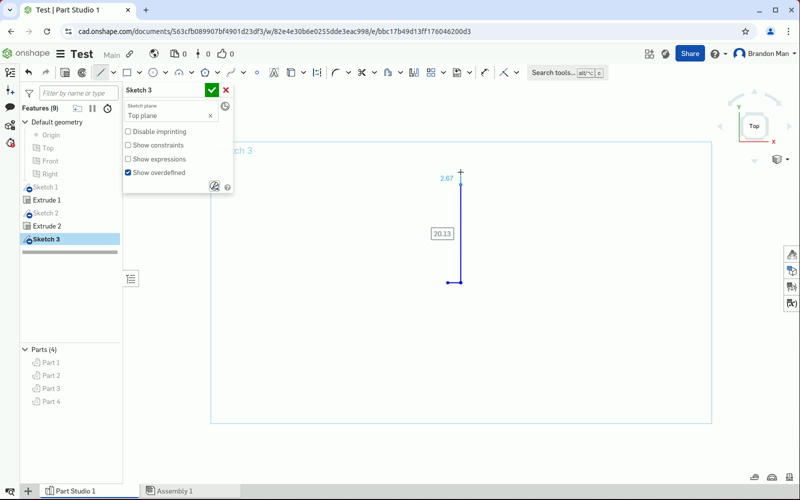
click(460, 171)
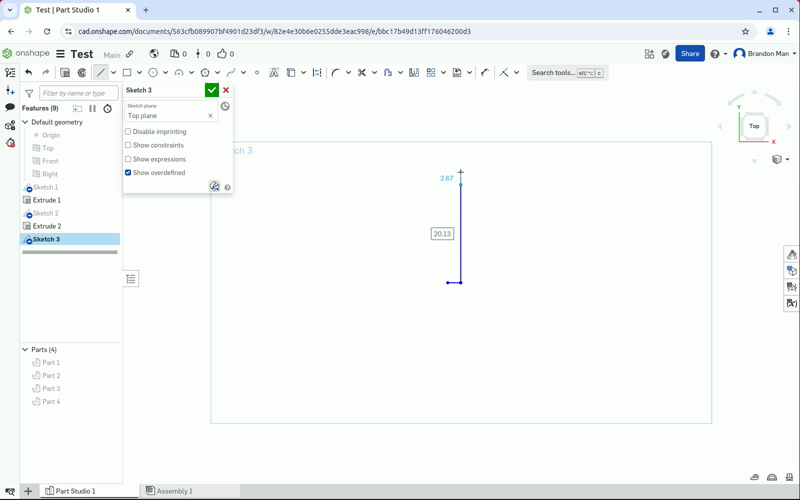
key_up(shift)
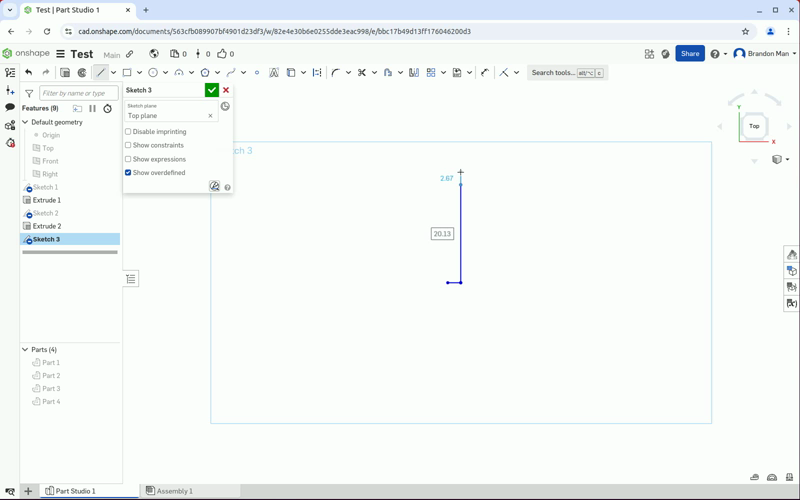
key(esc)
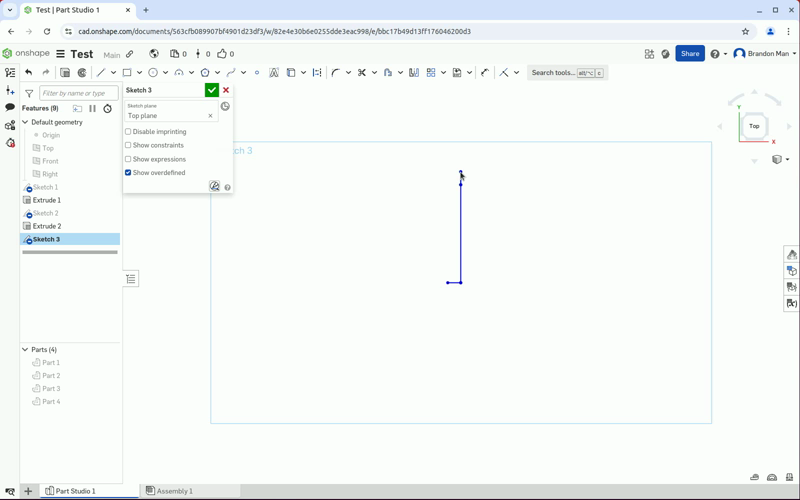
key(a)
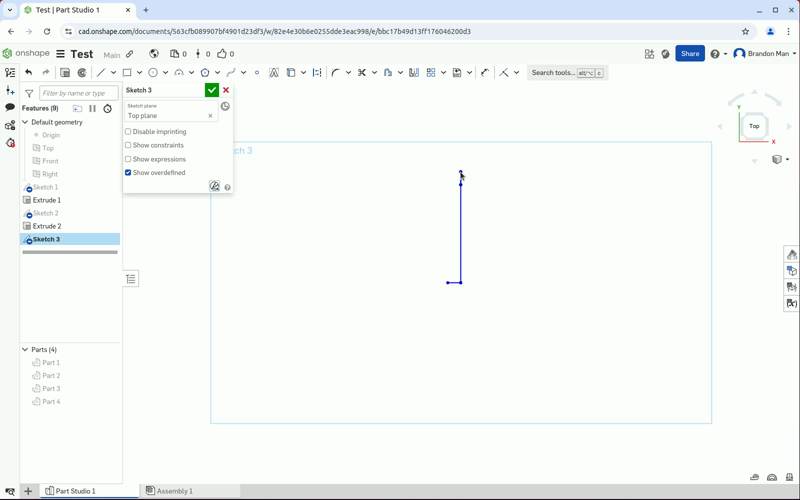
mouse_move(460, 171)
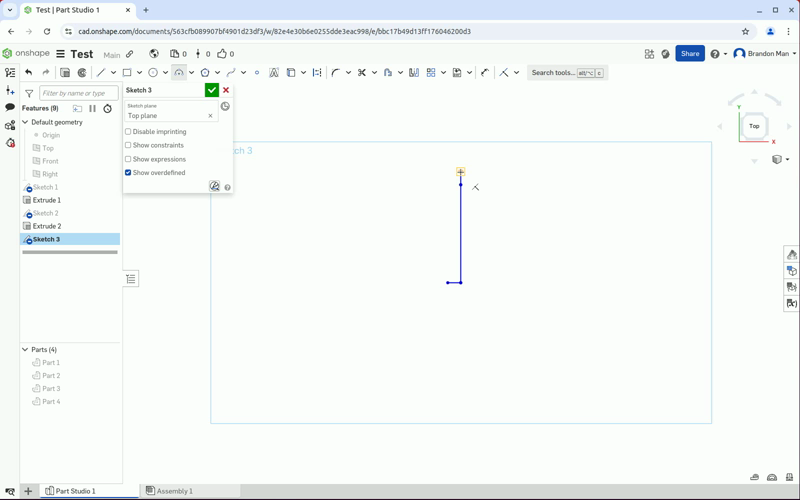
click(460, 171)
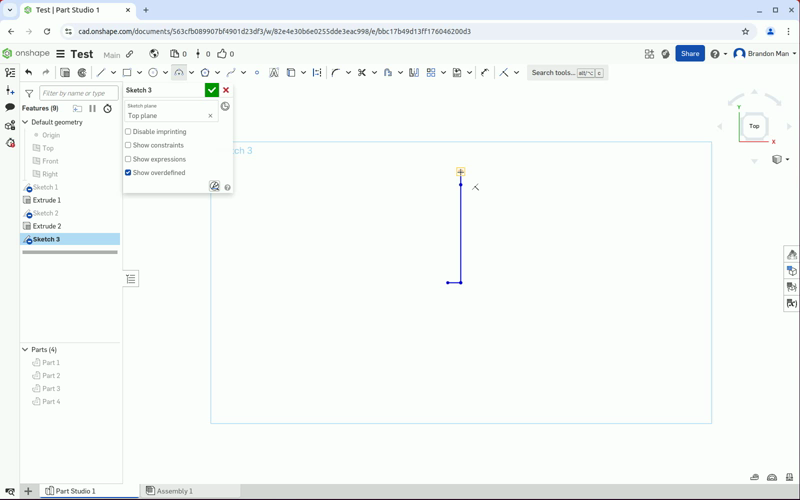
key_down(shift)
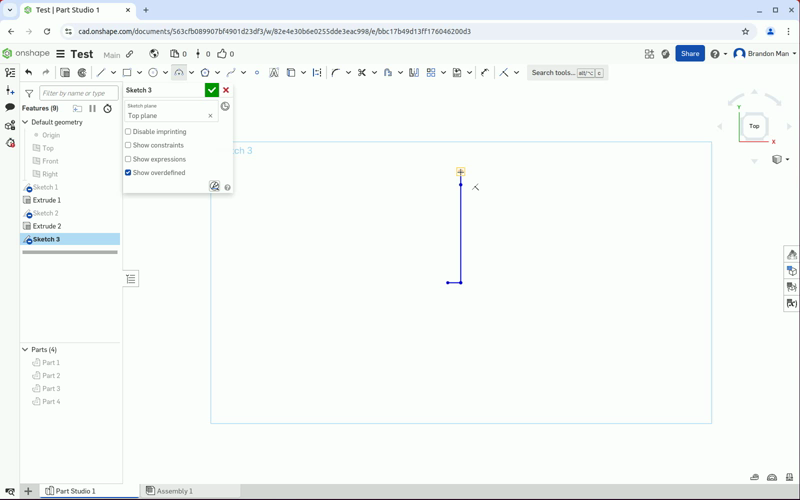
mouse_move(454, 197)
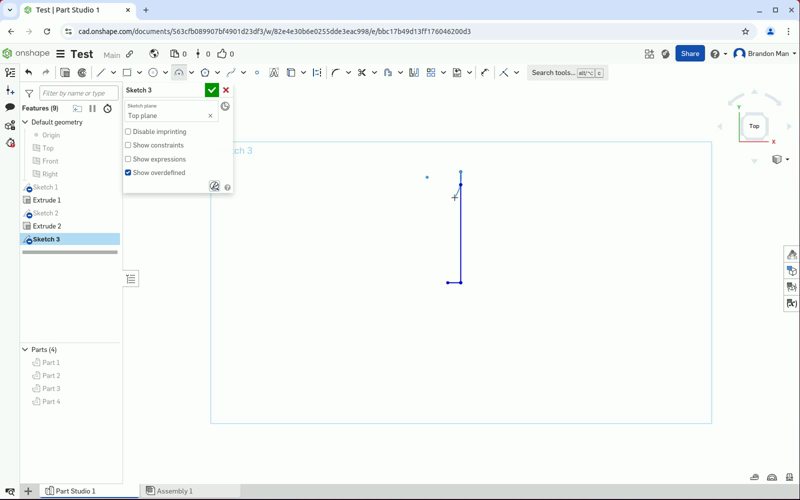
click(454, 197)
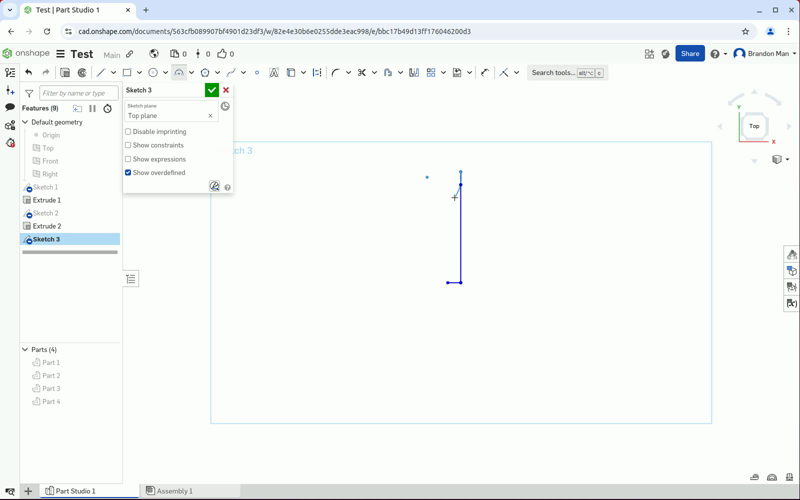
mouse_move(446, 181)
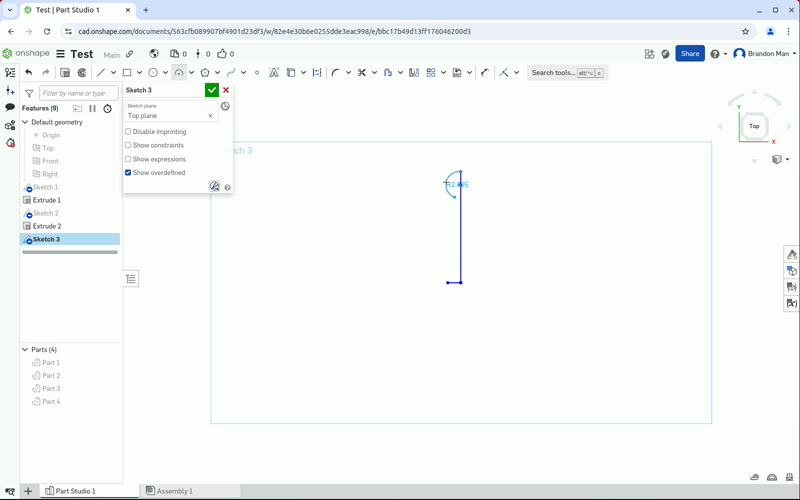
click(446, 181)
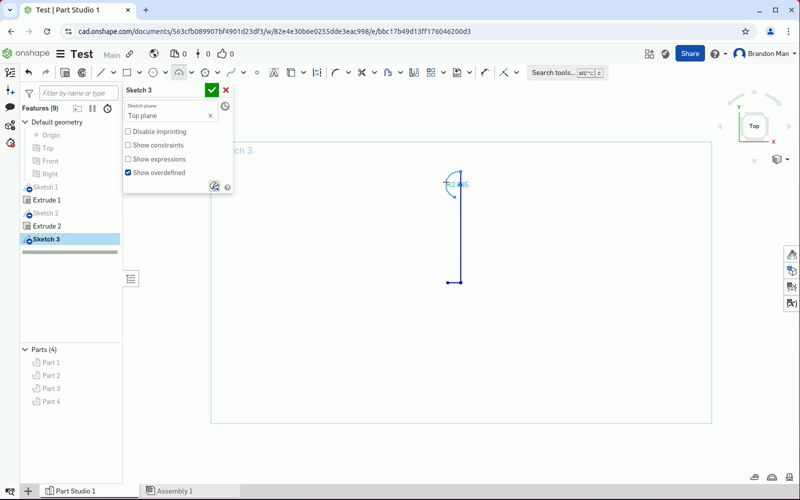
key_up(shift)
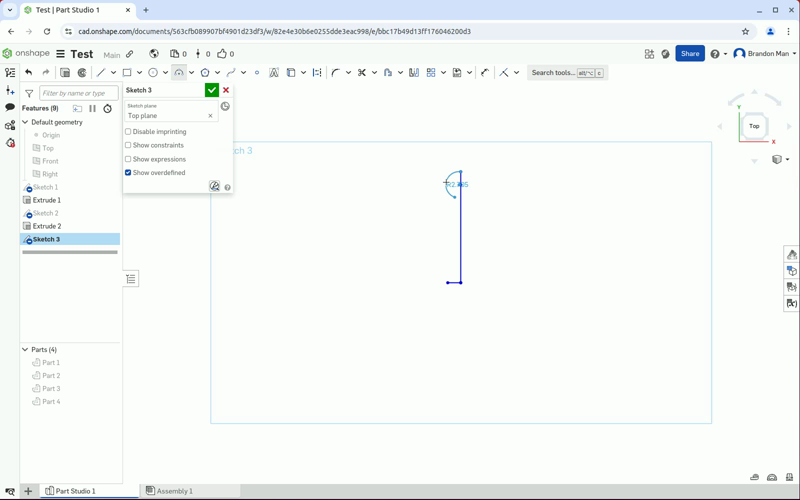
mouse_move(454, 197)
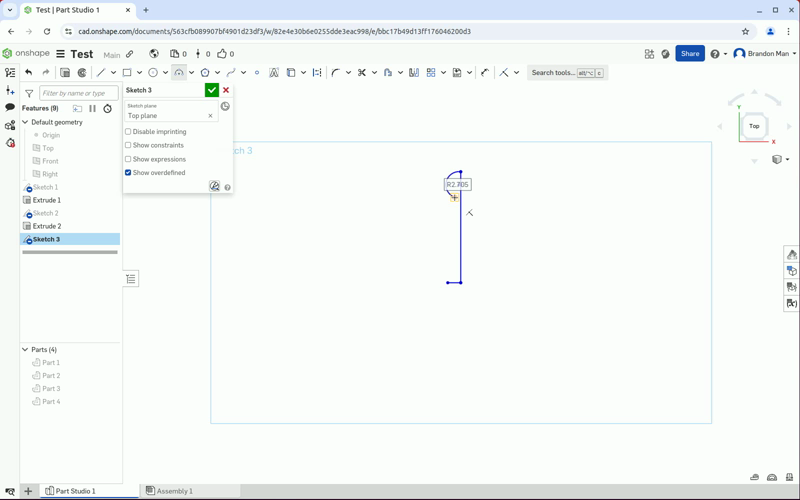
click(454, 197)
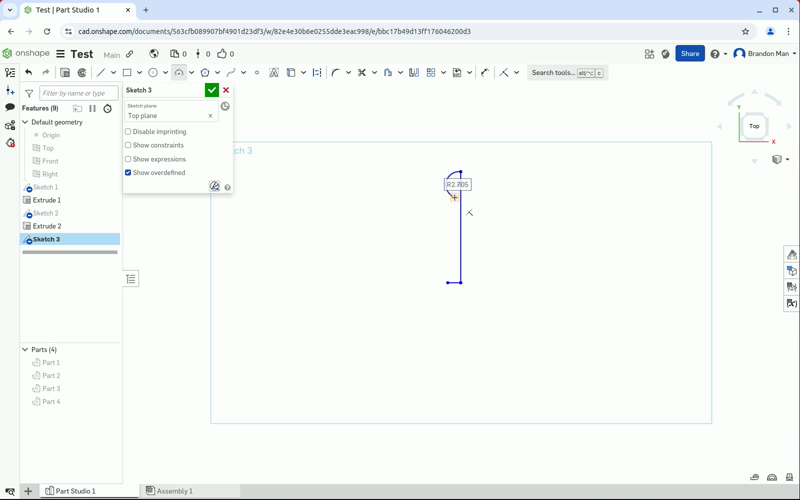
key_down(shift)
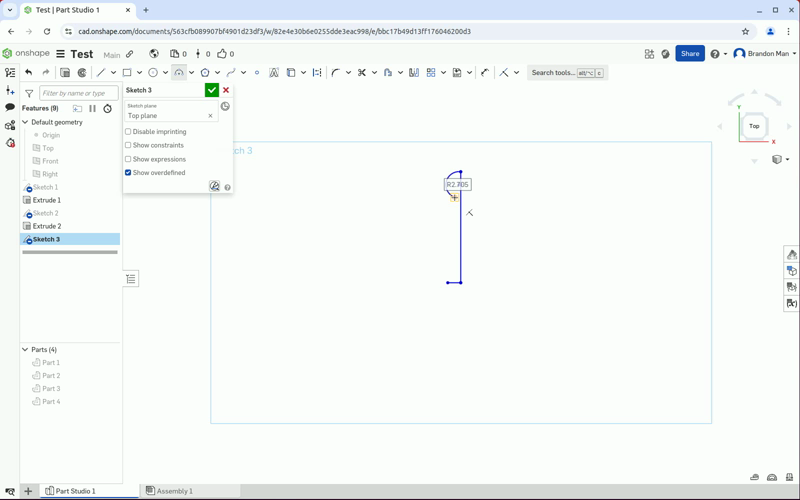
mouse_move(454, 199)
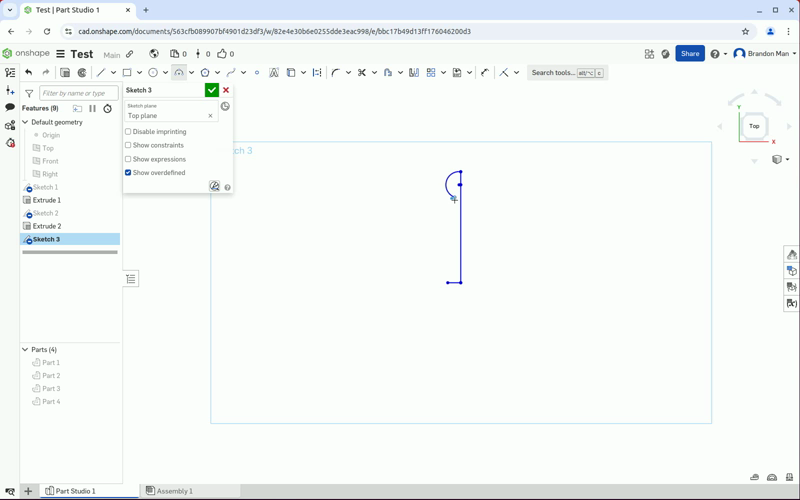
scroll(6)
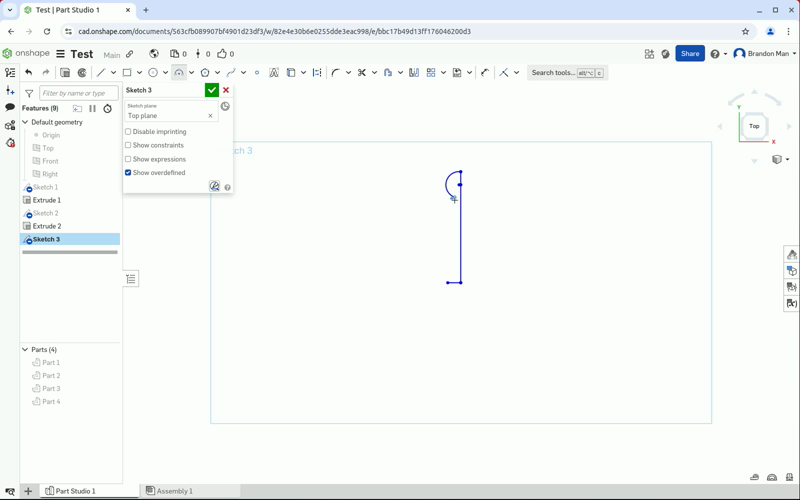
scroll(6)
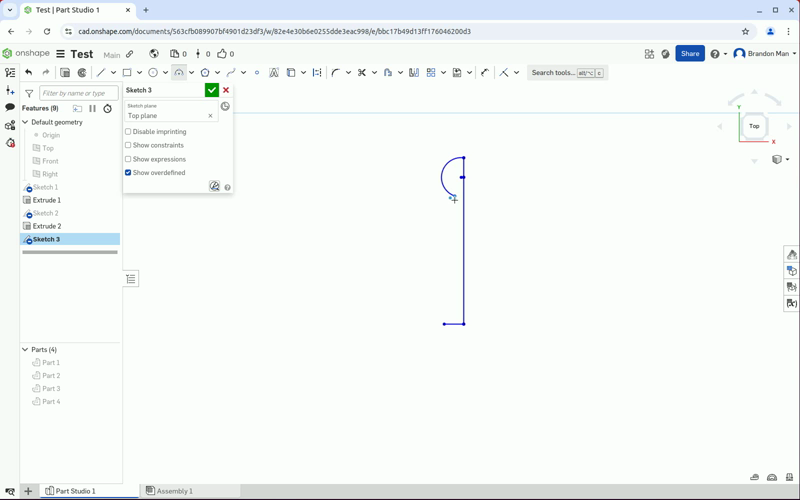
scroll(6)
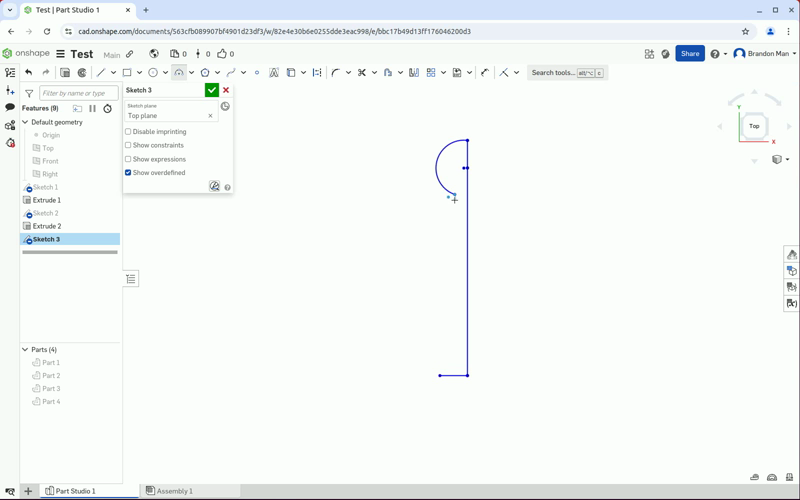
scroll(6)
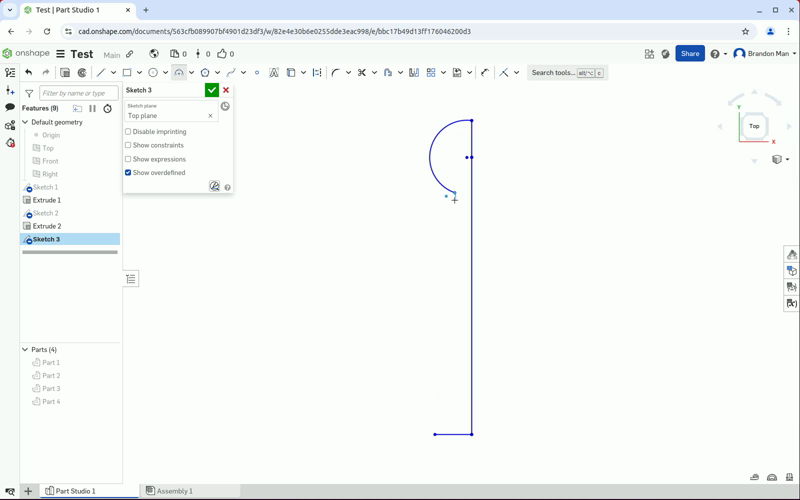
scroll(6)
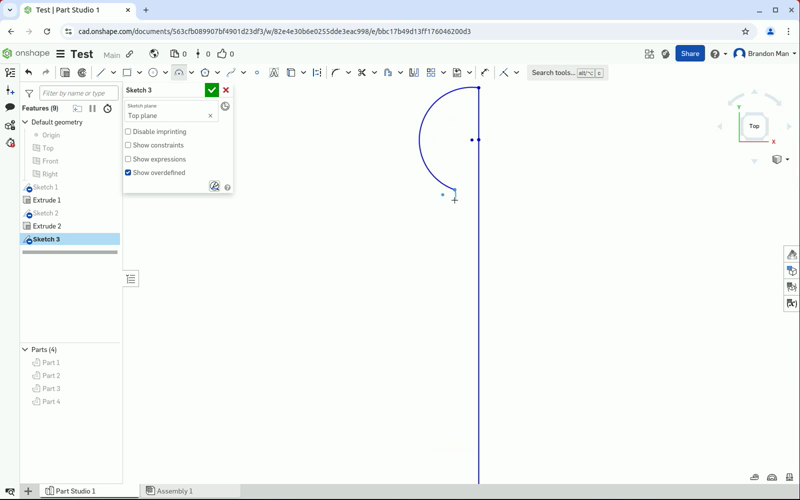
scroll(6)
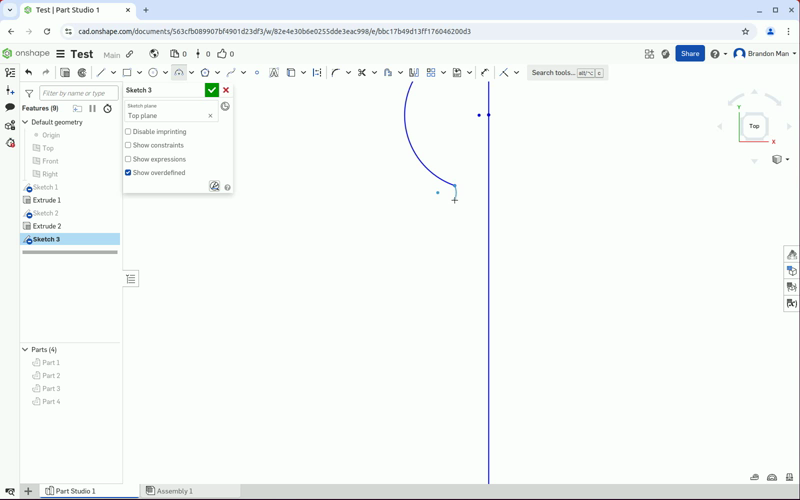
scroll(6)
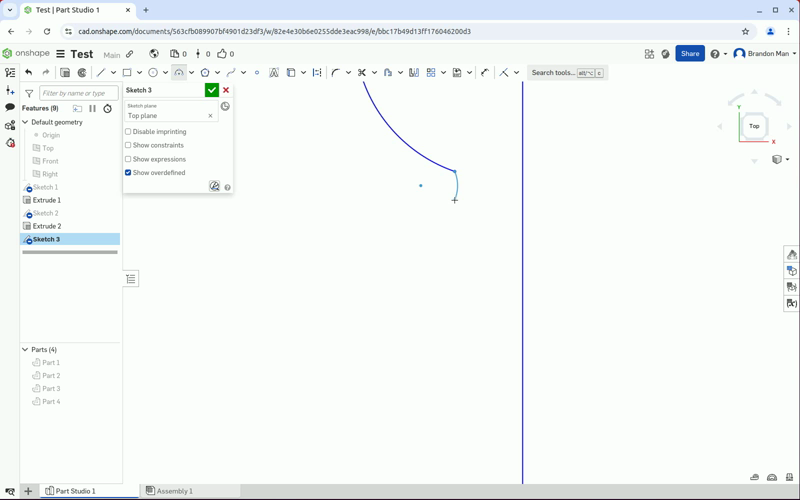
click(454, 199)
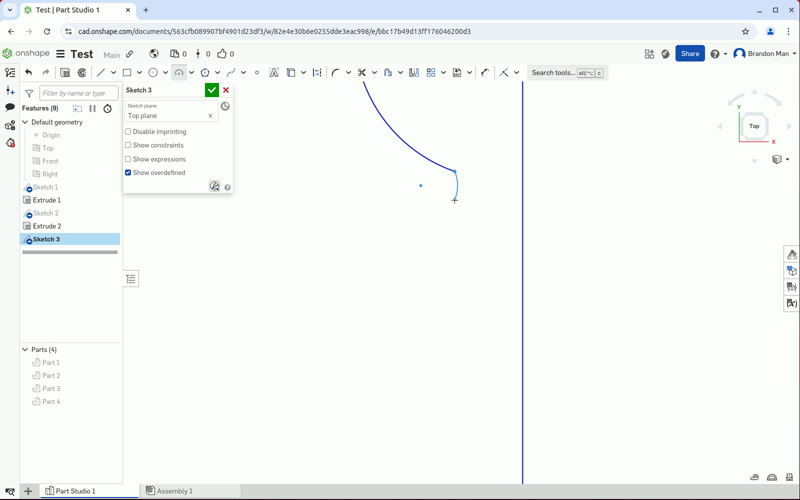
scroll(-6)
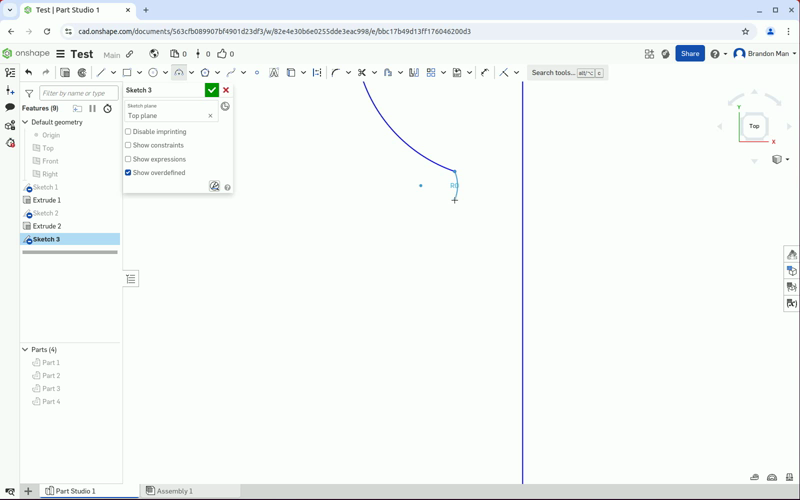
scroll(-6)
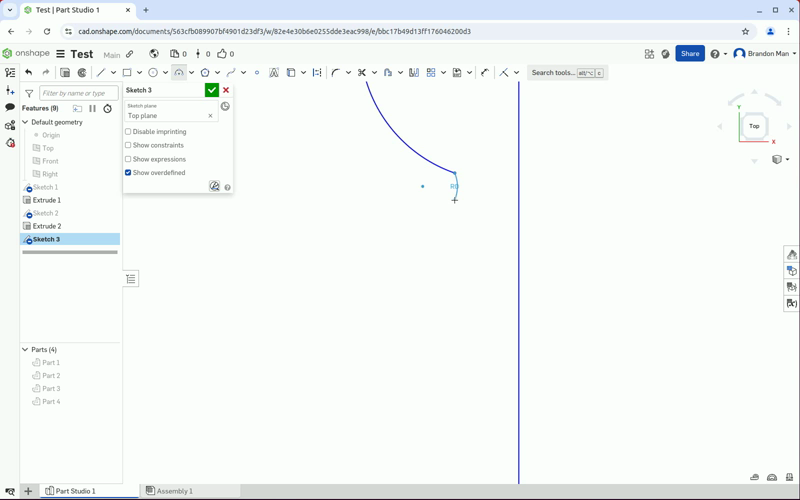
scroll(-6)
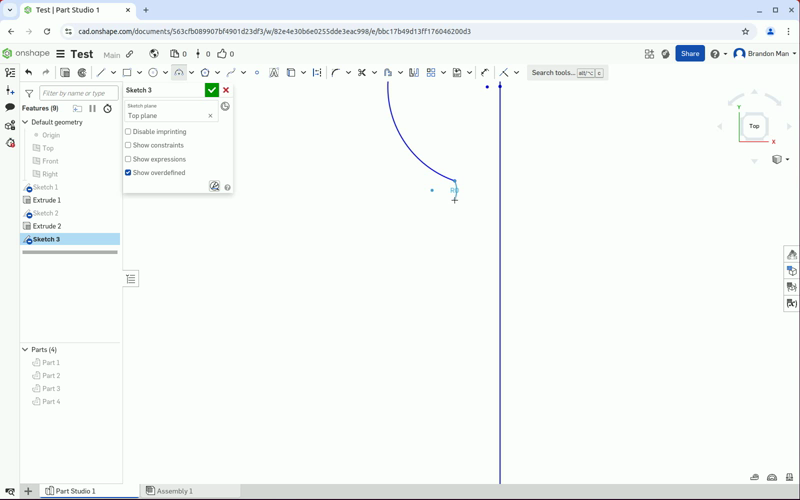
scroll(-6)
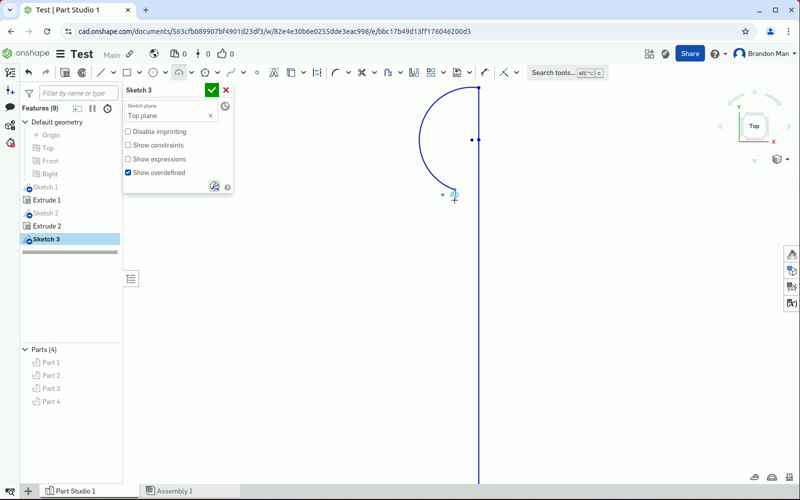
scroll(-6)
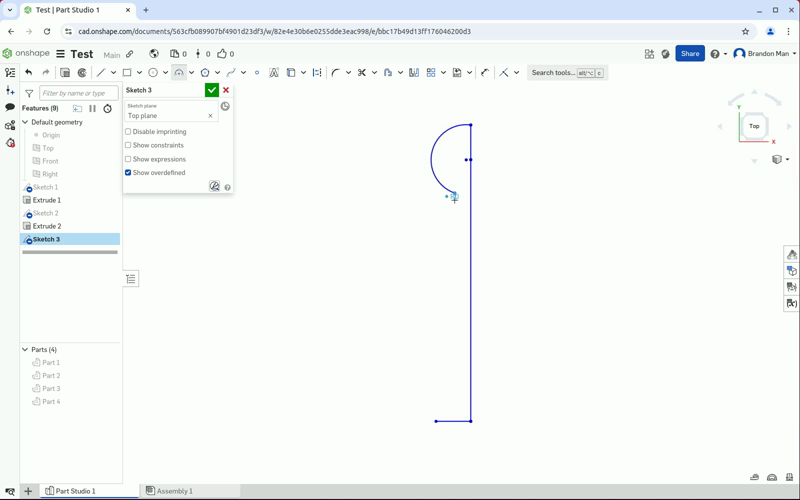
scroll(-6)
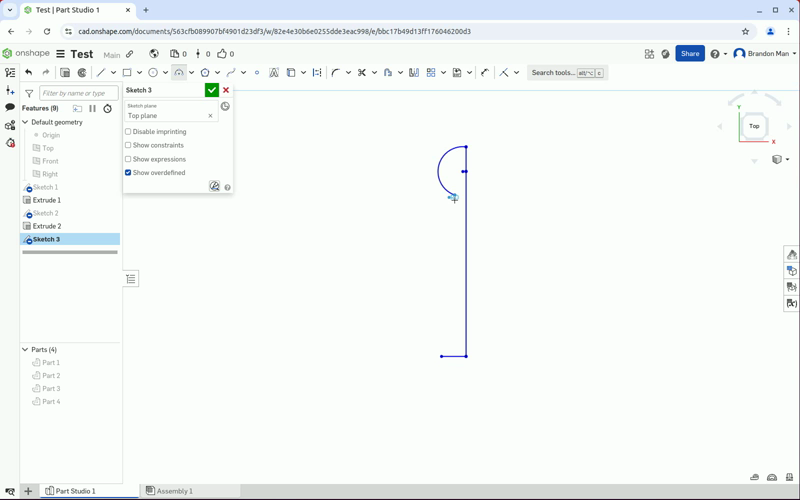
scroll(-6)
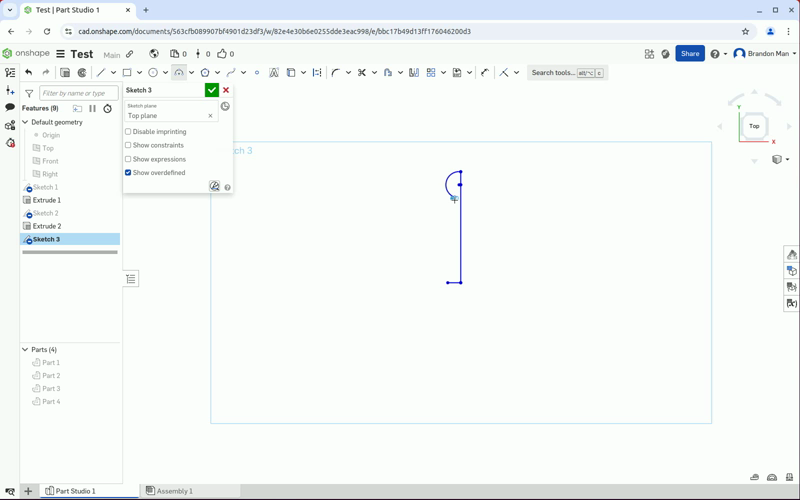
mouse_move(455, 198)
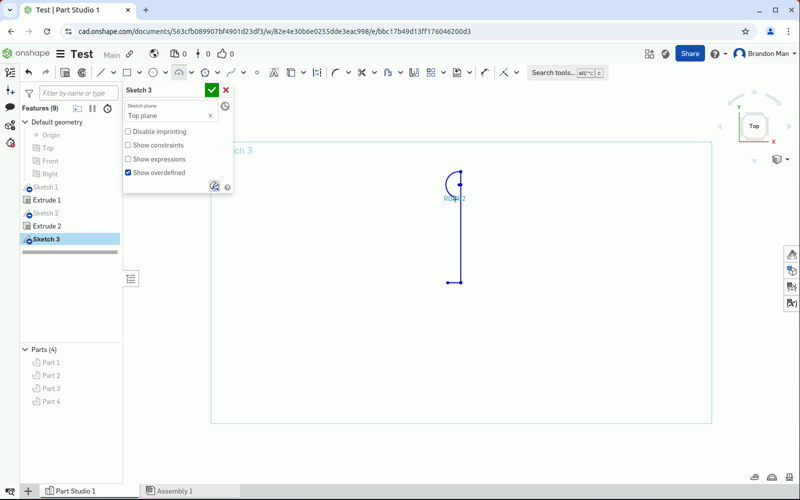
scroll(6)
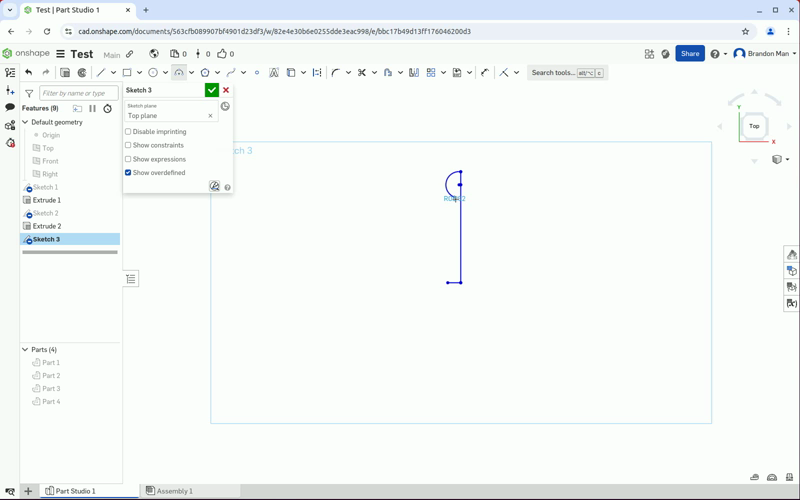
scroll(6)
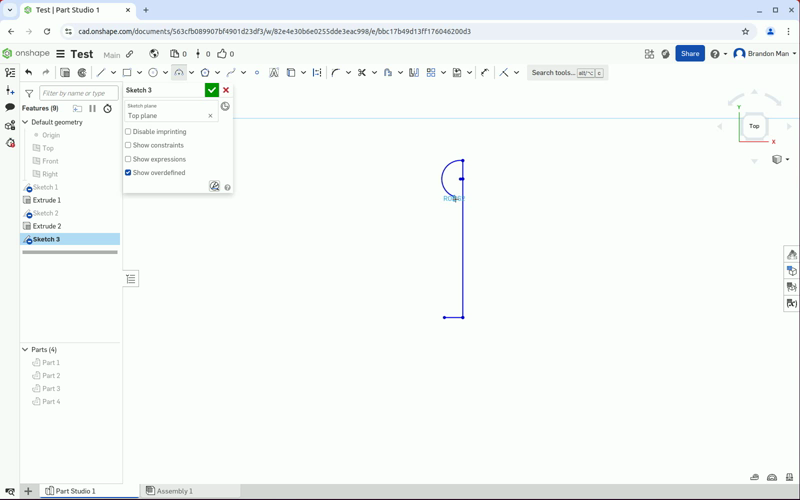
scroll(6)
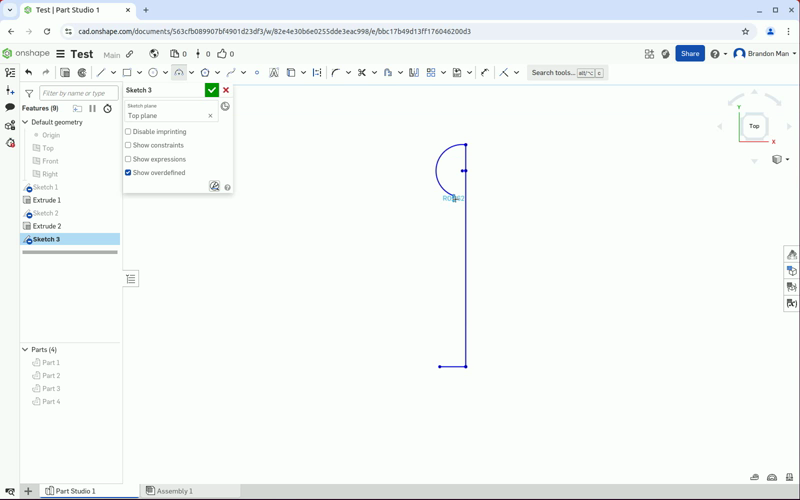
scroll(6)
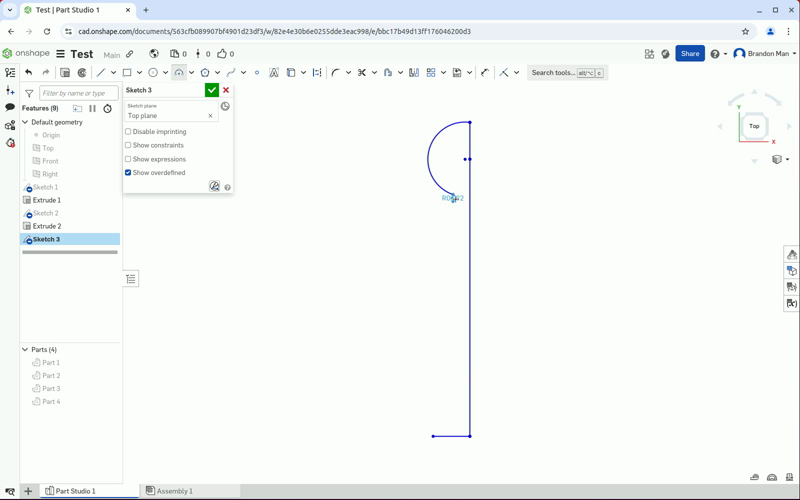
scroll(6)
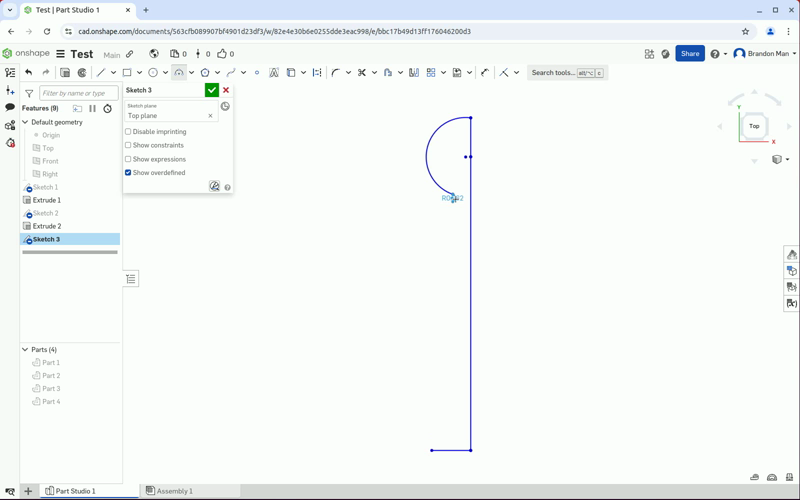
scroll(6)
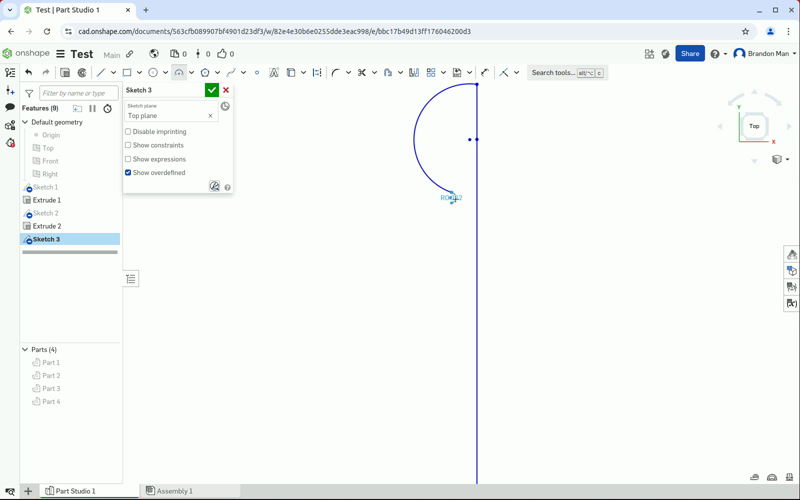
scroll(6)
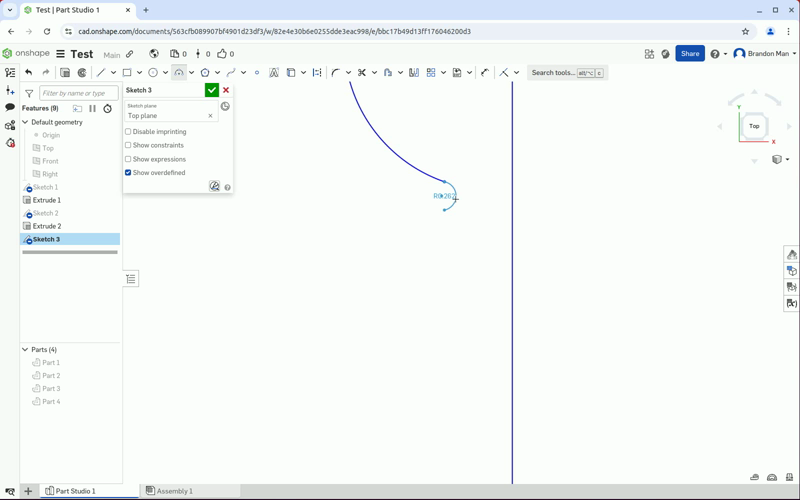
click(455, 198)
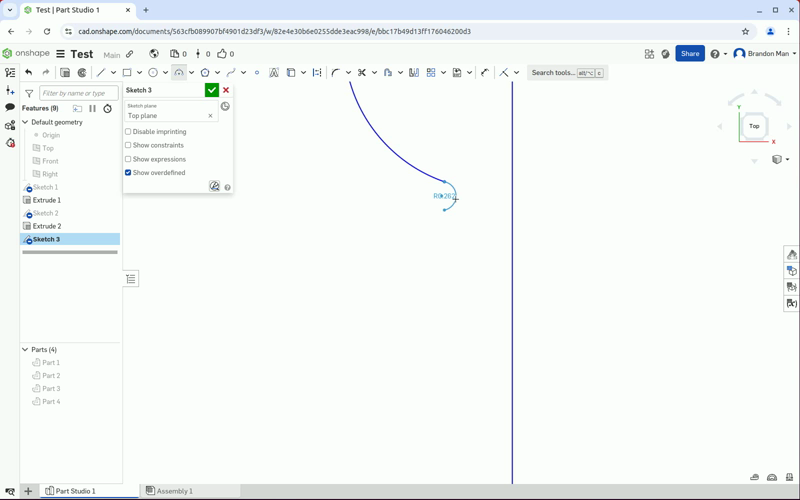
scroll(-6)
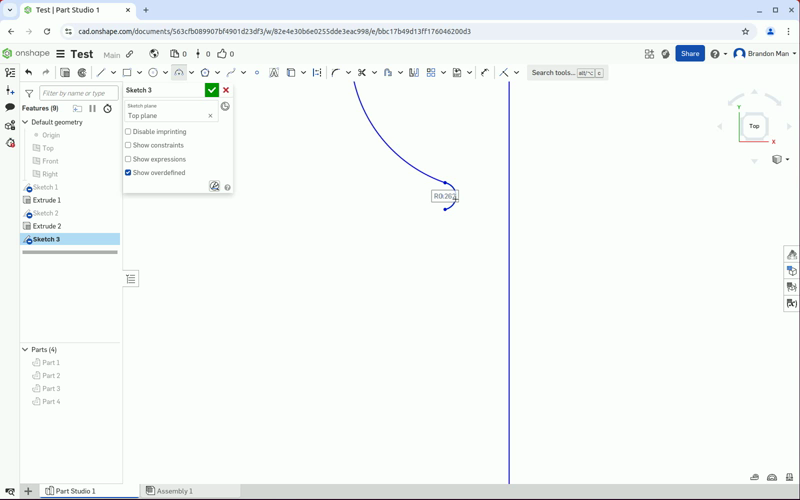
scroll(-6)
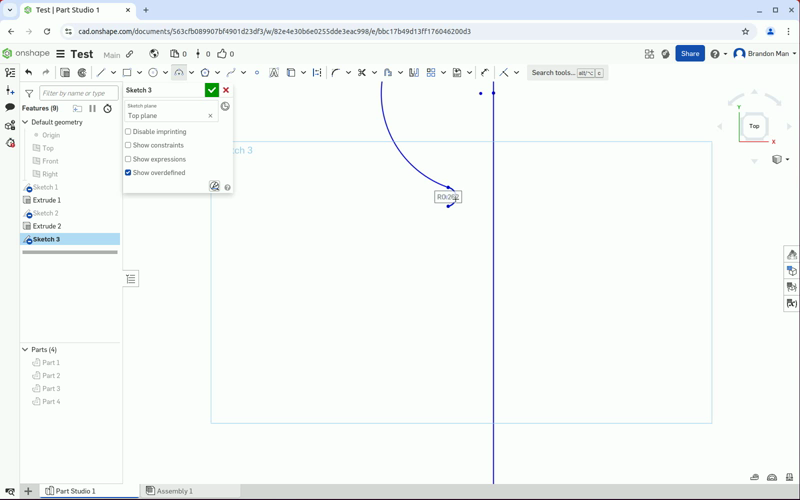
scroll(-6)
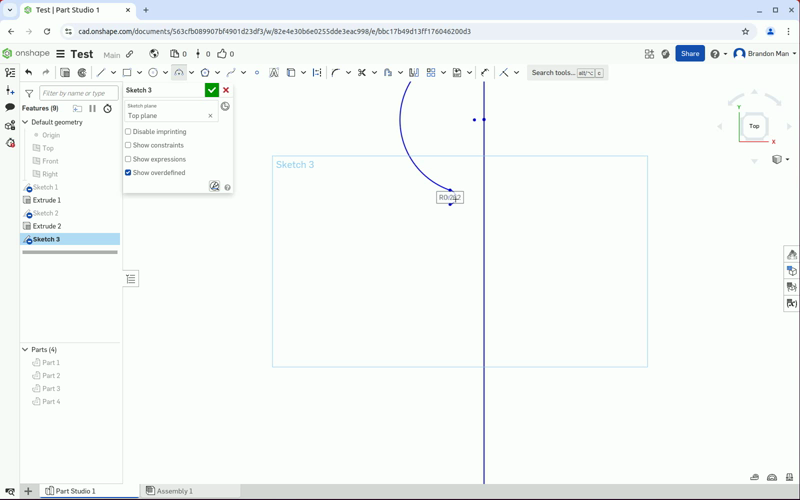
scroll(-6)
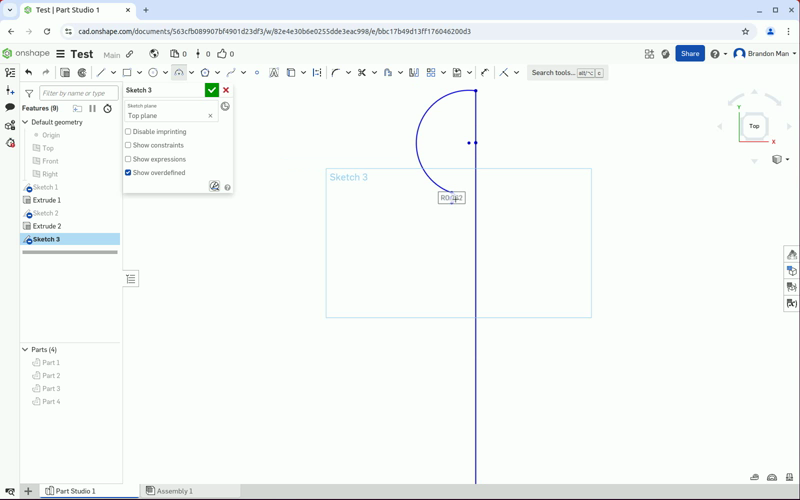
scroll(-6)
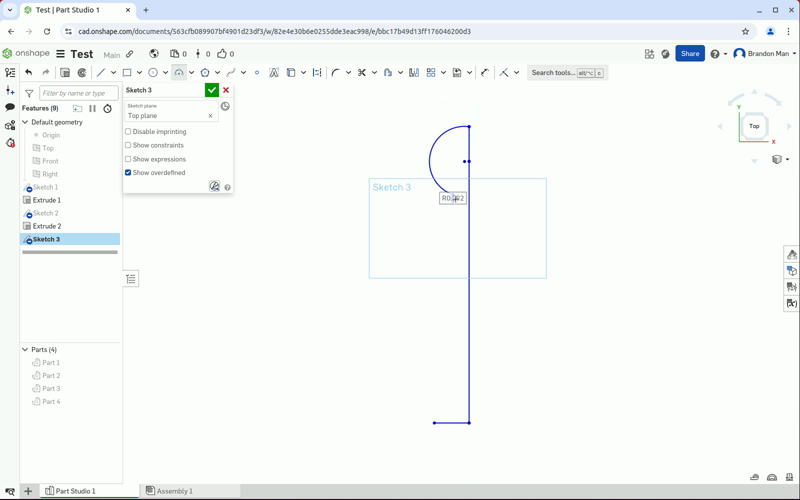
scroll(-6)
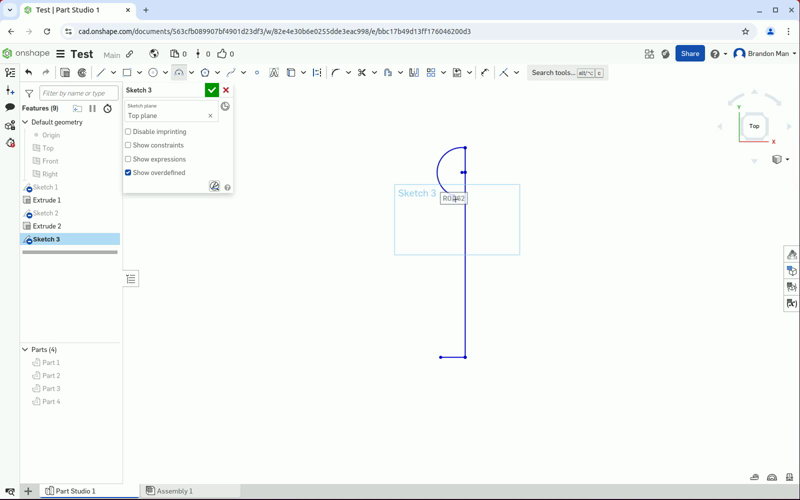
scroll(-6)
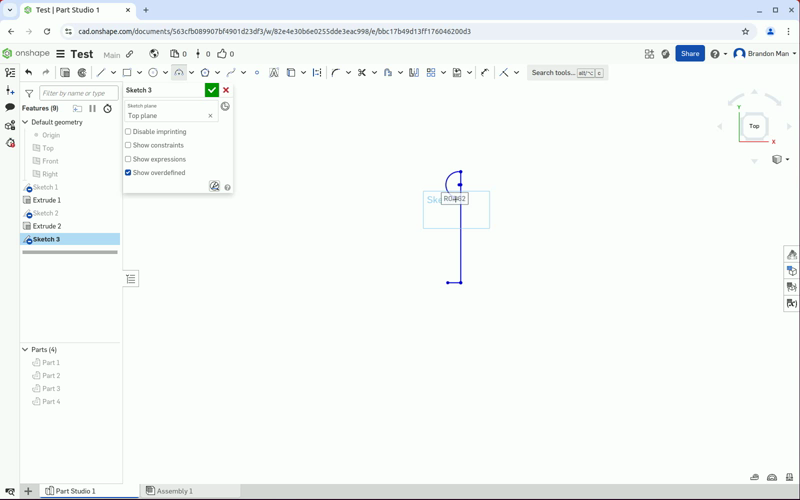
key_up(shift)
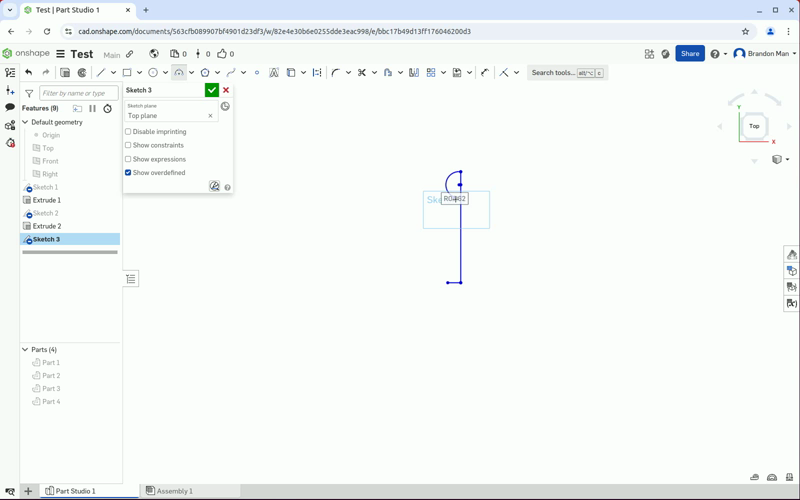
mouse_move(454, 199)
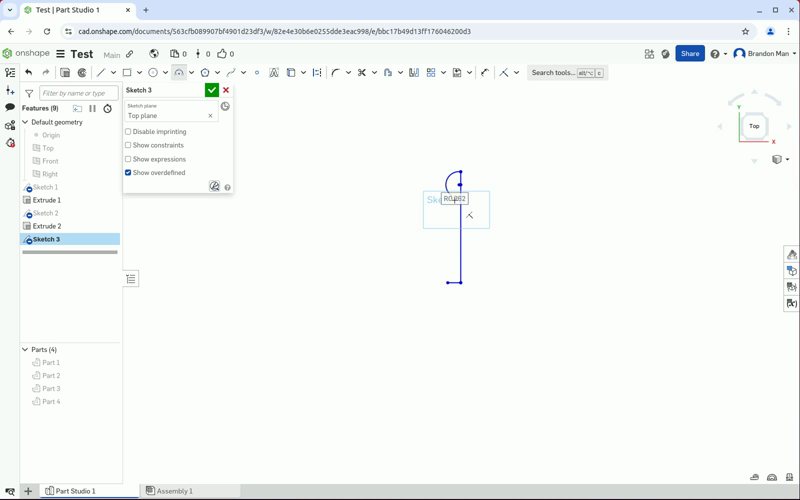
scroll(6)
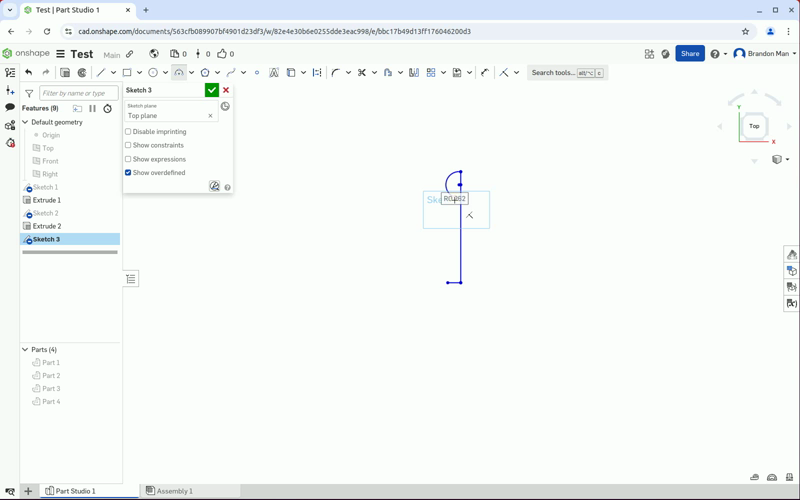
scroll(6)
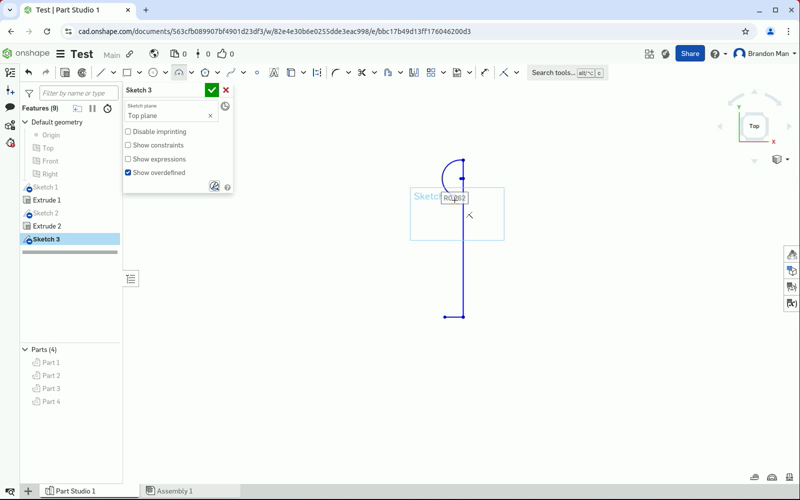
scroll(6)
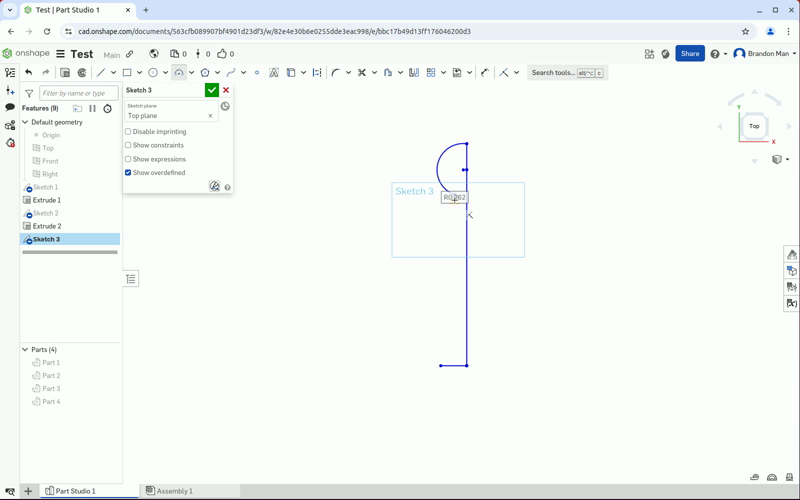
scroll(6)
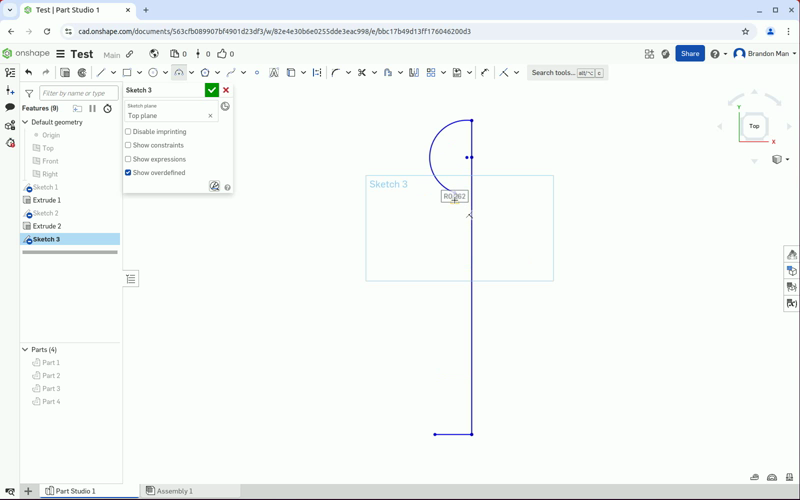
scroll(6)
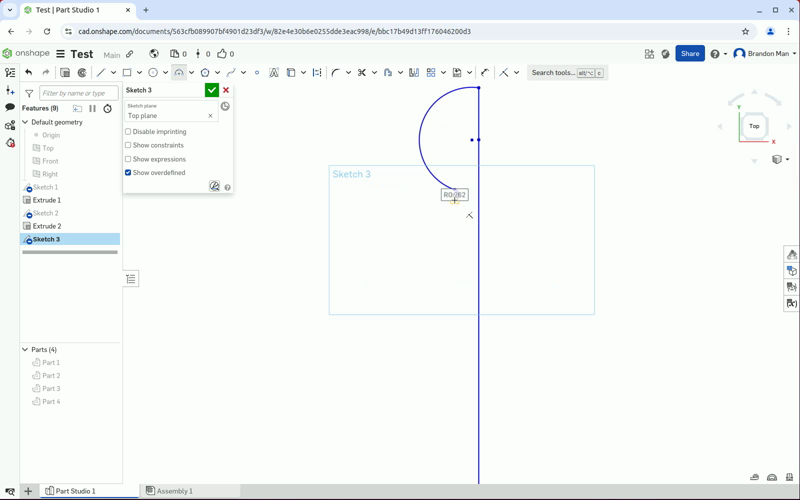
scroll(6)
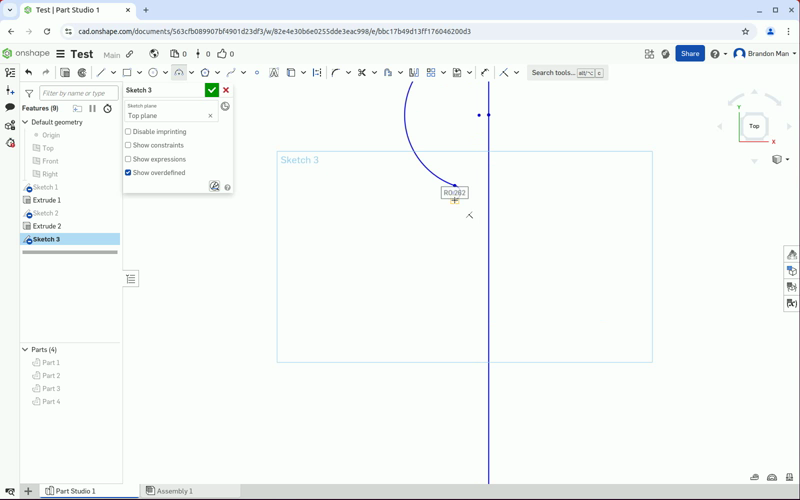
scroll(6)
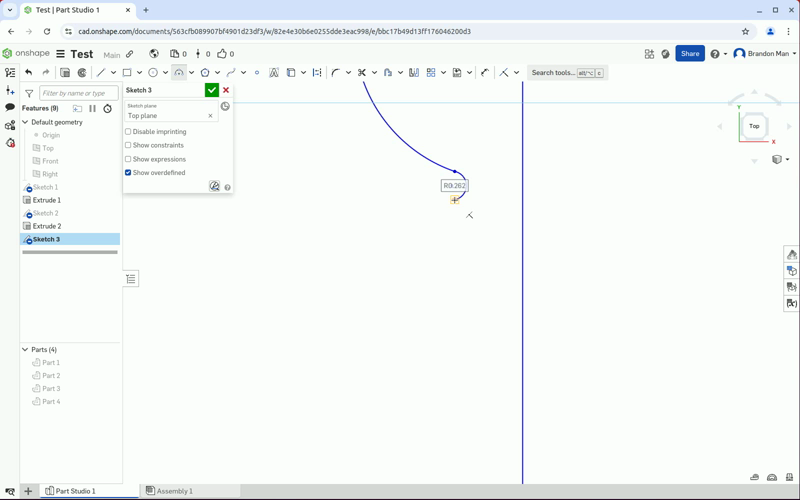
click(454, 199)
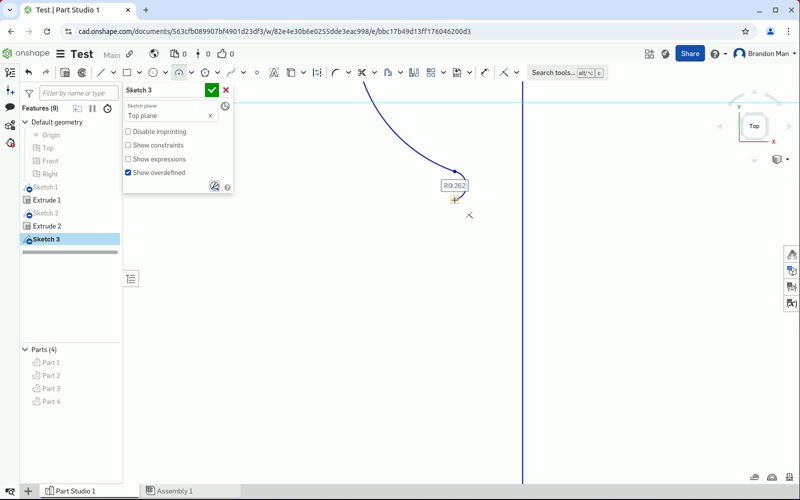
scroll(-6)
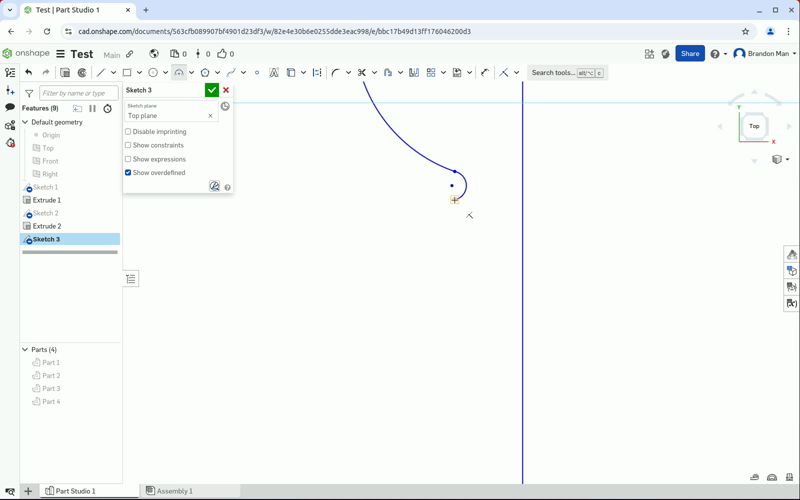
scroll(-6)
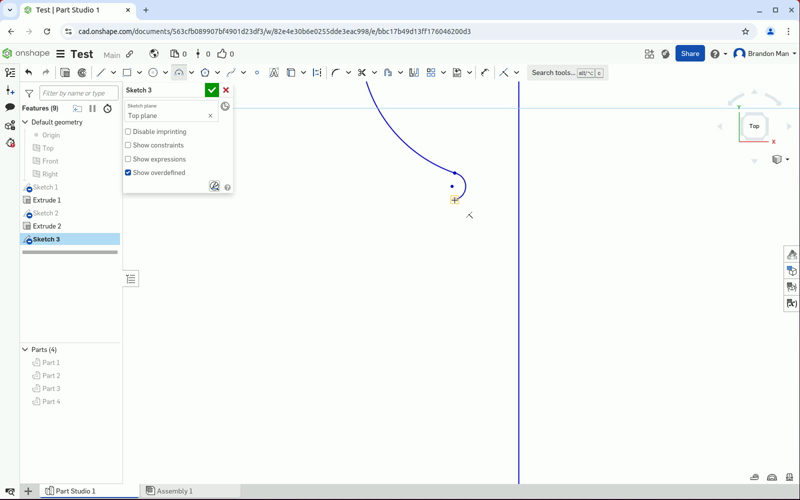
scroll(-6)
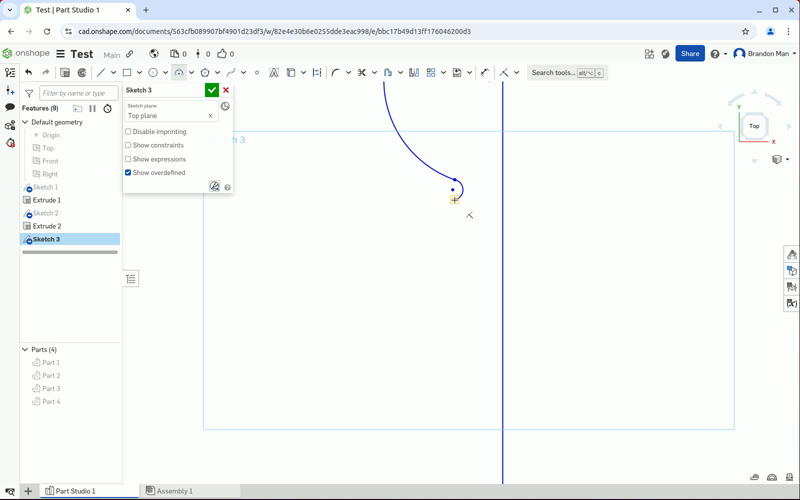
scroll(-6)
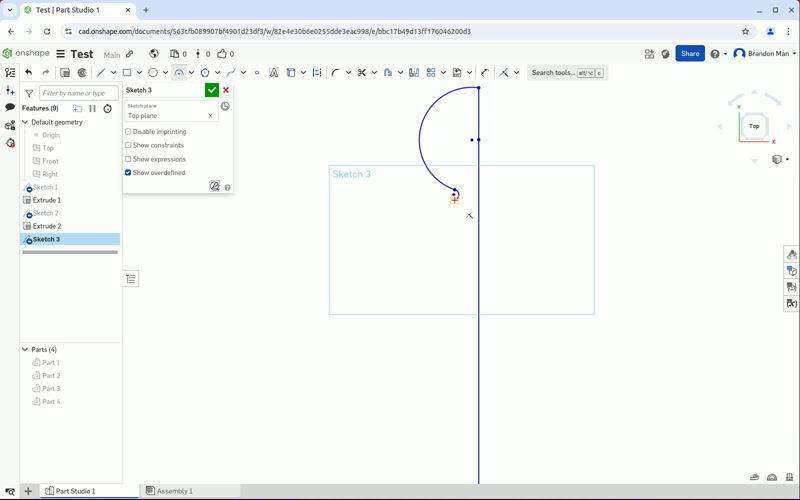
scroll(-6)
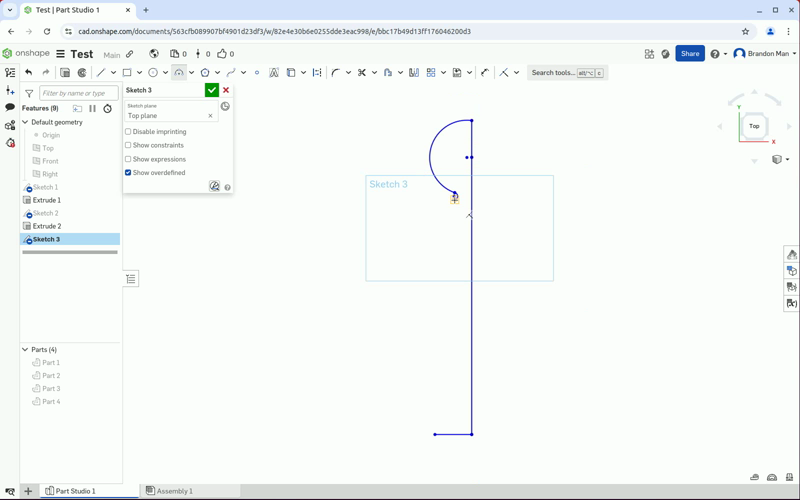
scroll(-6)
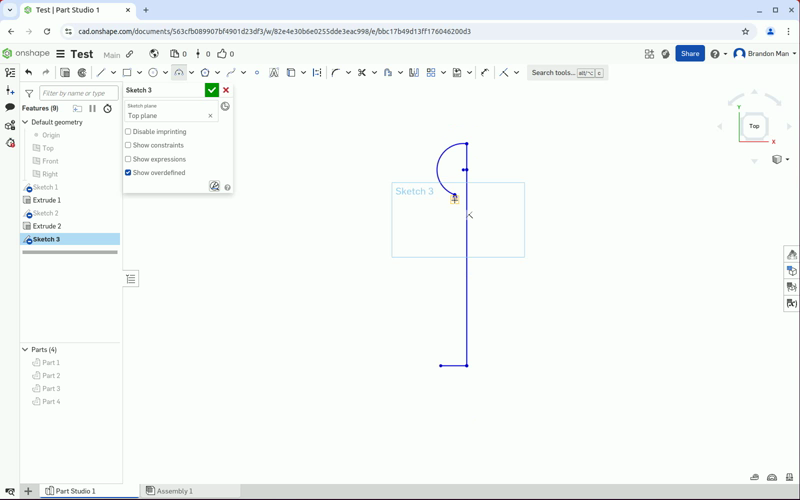
scroll(-6)
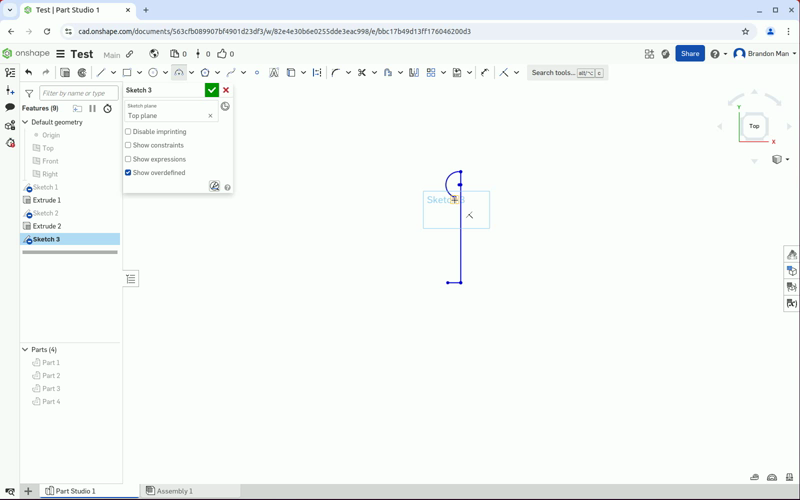
key_down(shift)
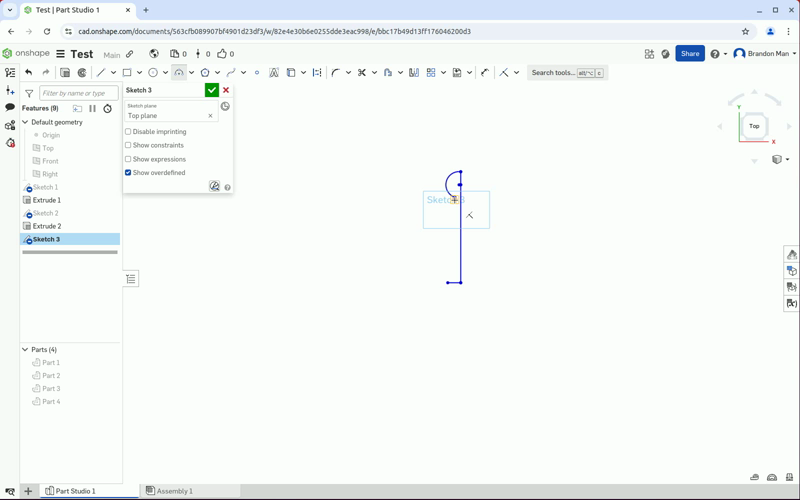
mouse_move(447, 203)
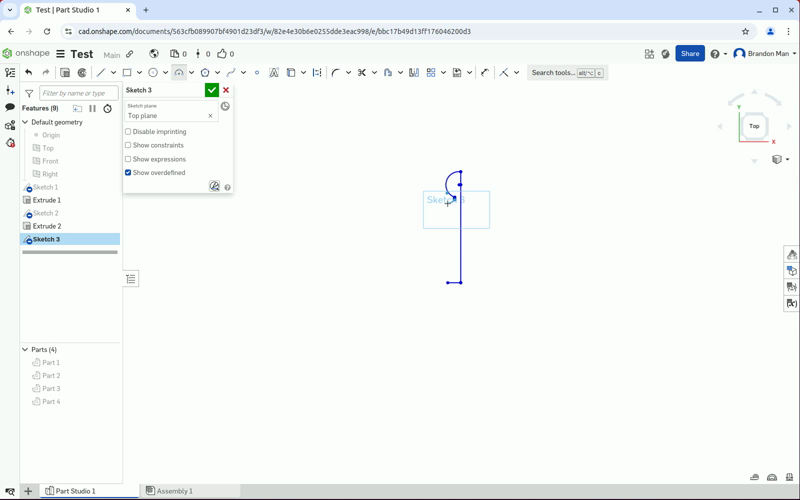
click(447, 203)
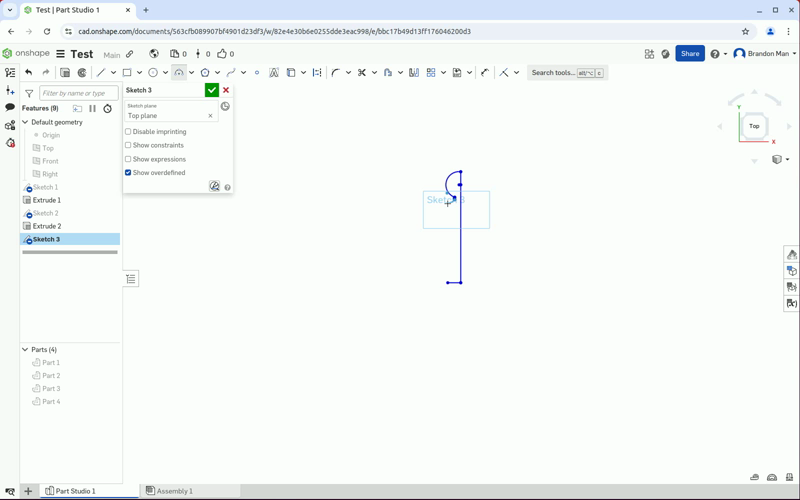
mouse_move(451, 201)
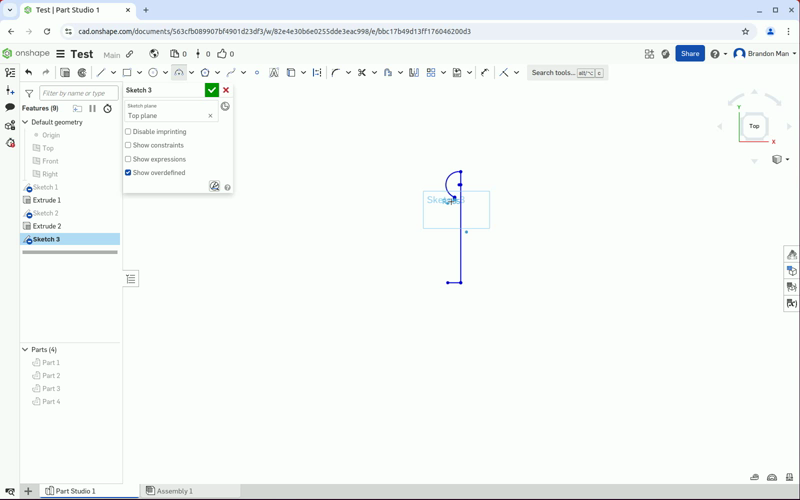
scroll(6)
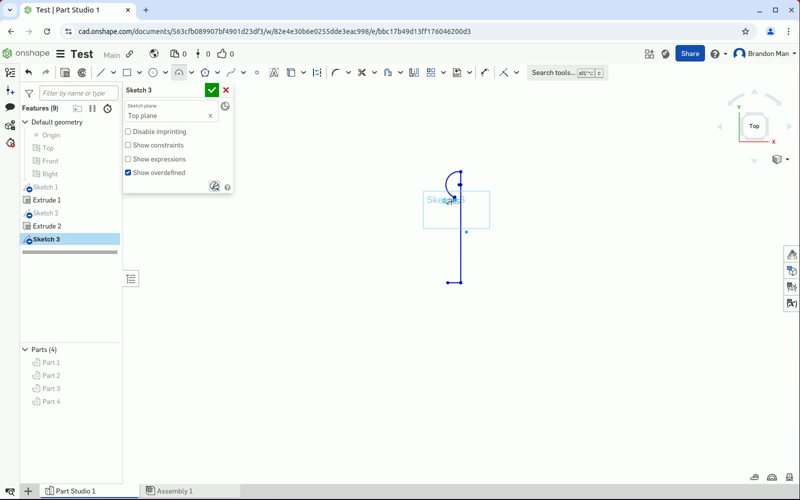
scroll(6)
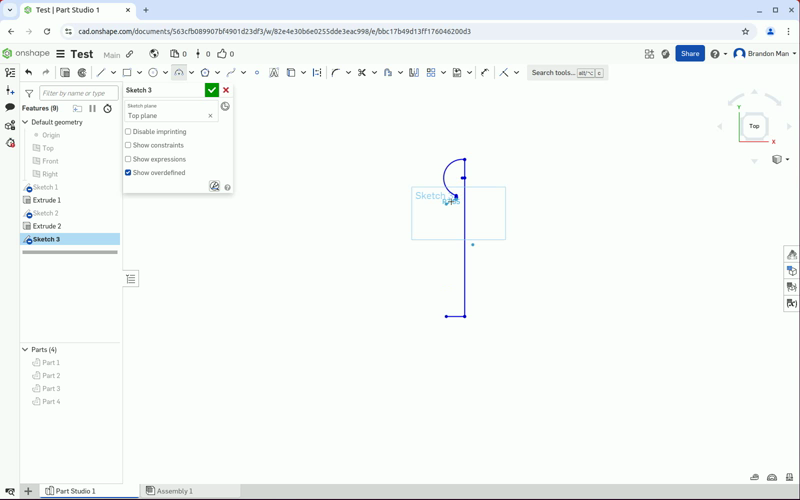
scroll(6)
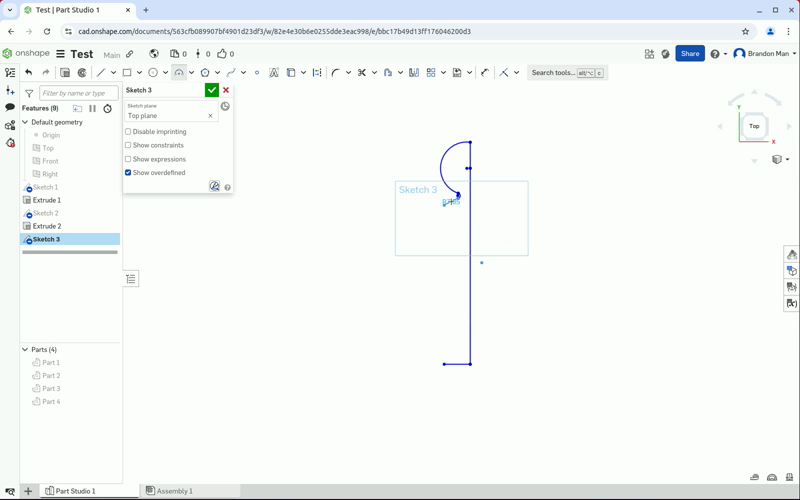
scroll(6)
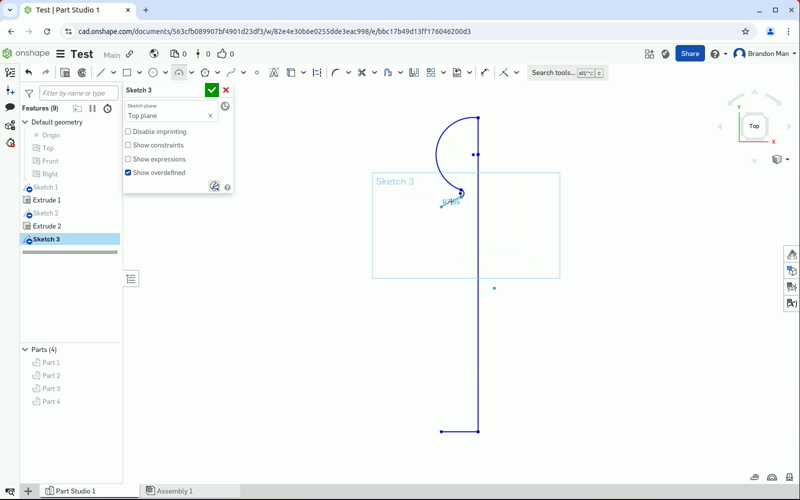
scroll(6)
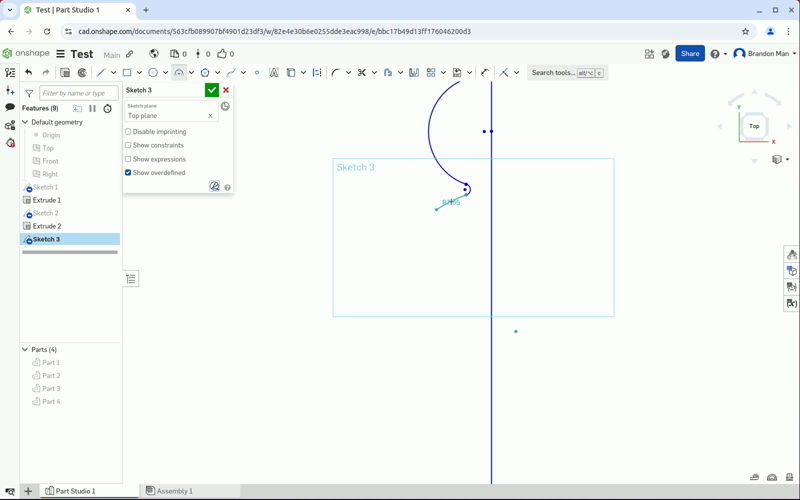
scroll(6)
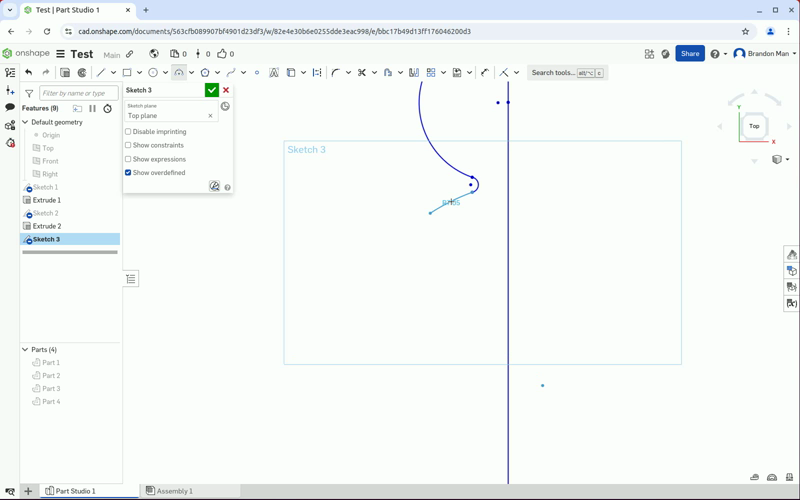
scroll(6)
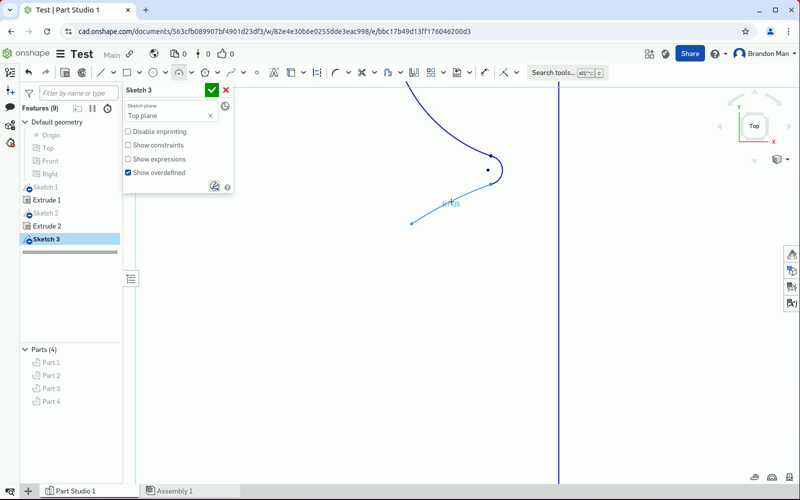
click(451, 201)
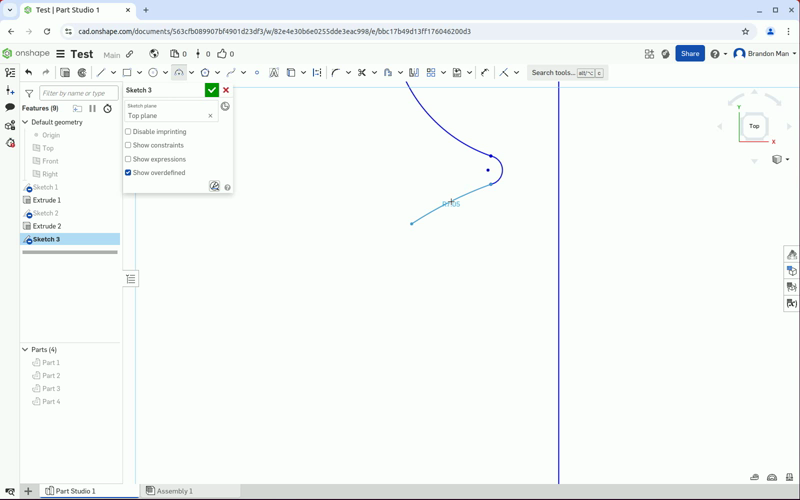
scroll(-6)
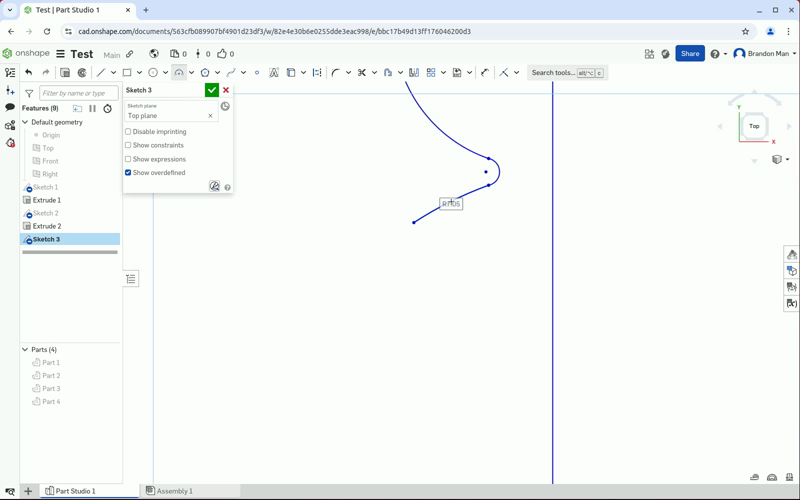
scroll(-6)
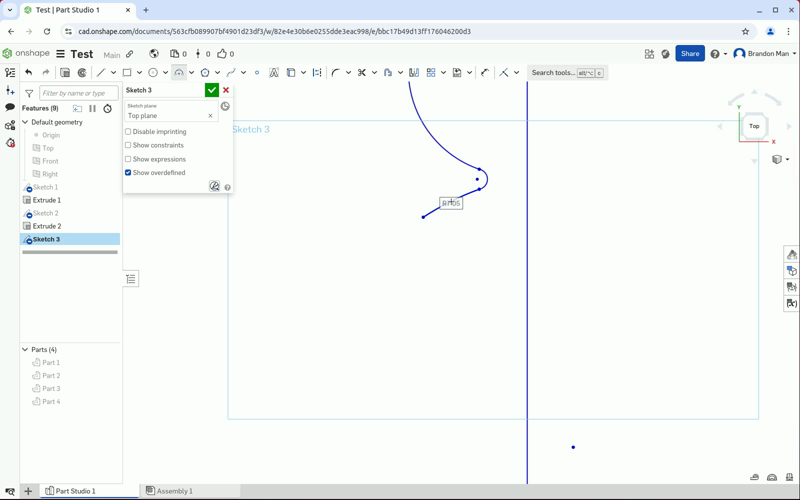
scroll(-6)
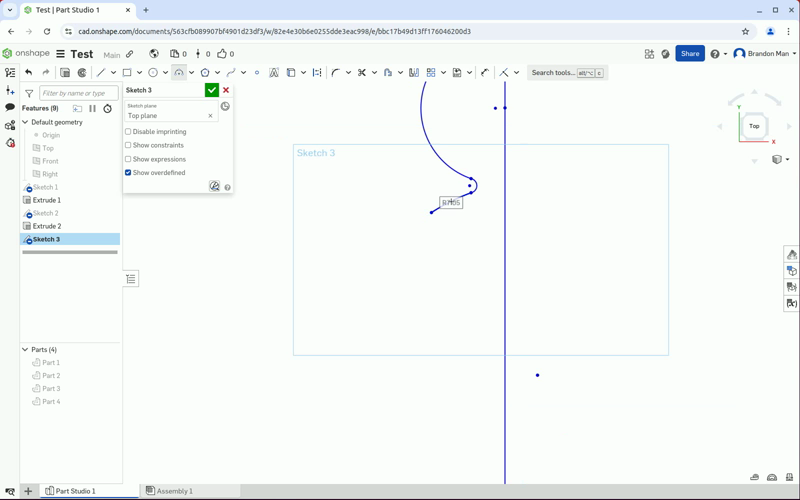
scroll(-6)
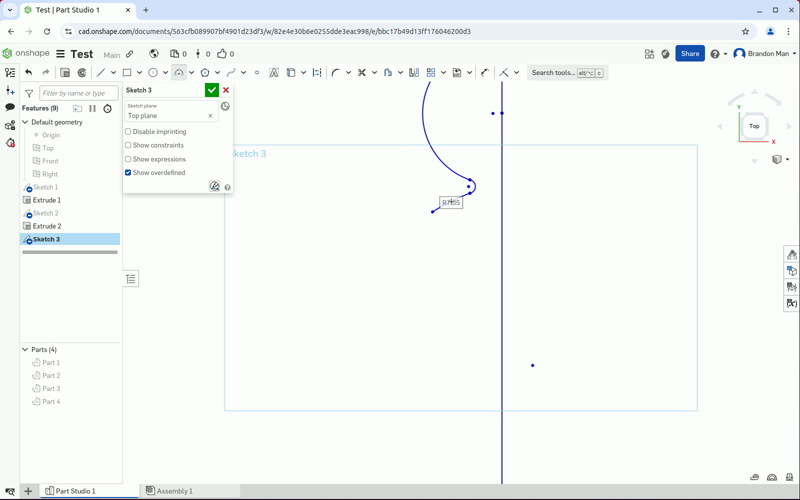
scroll(-6)
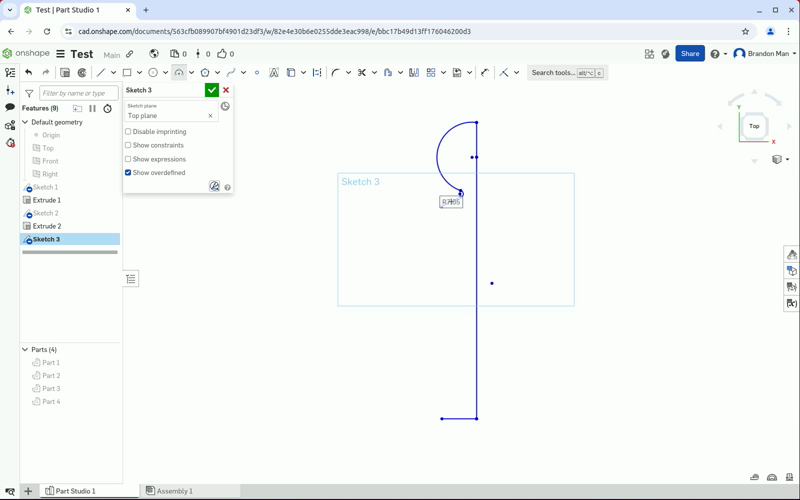
scroll(-6)
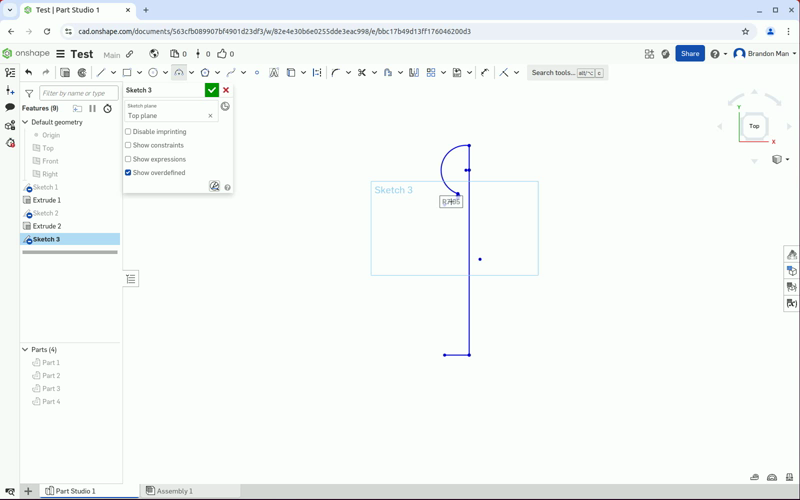
scroll(-6)
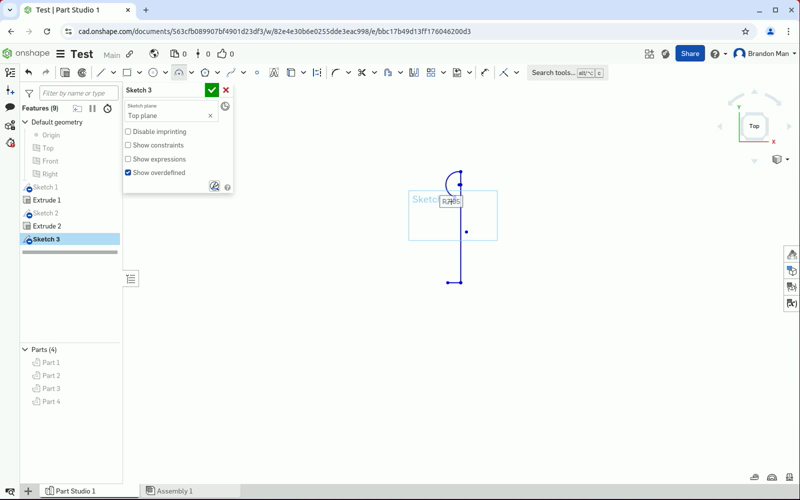
key_up(shift)
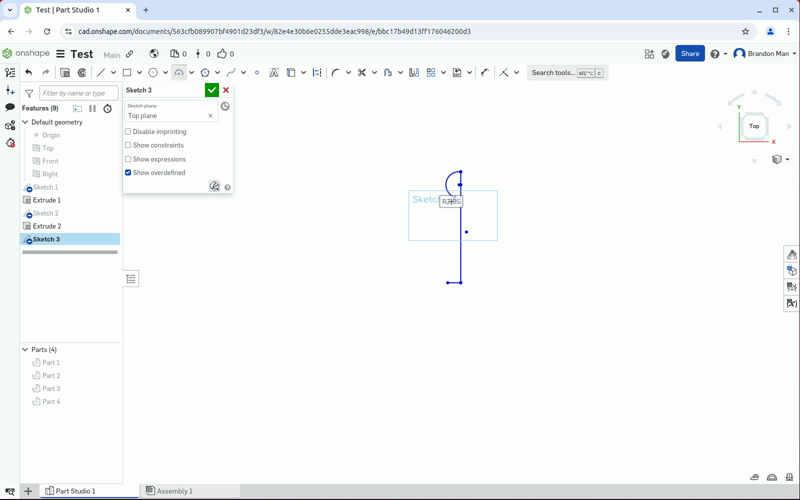
mouse_move(447, 203)
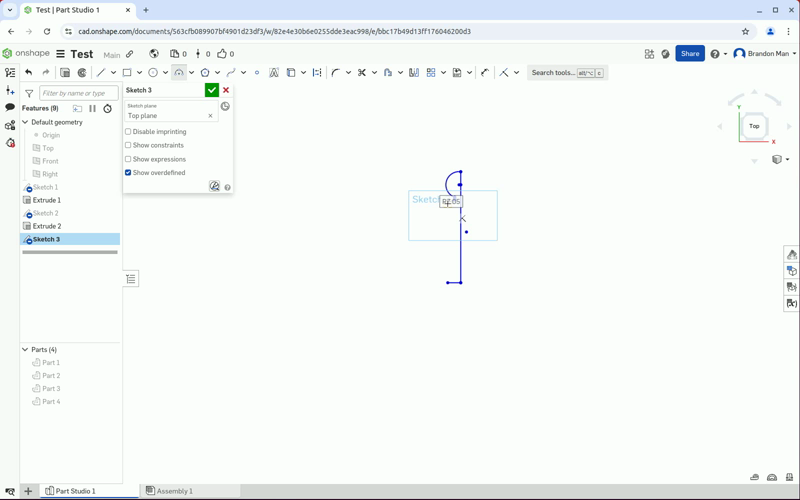
scroll(6)
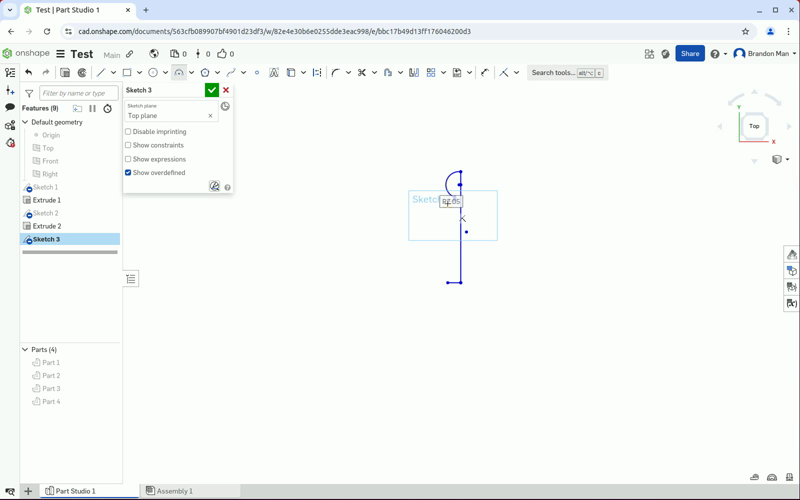
scroll(6)
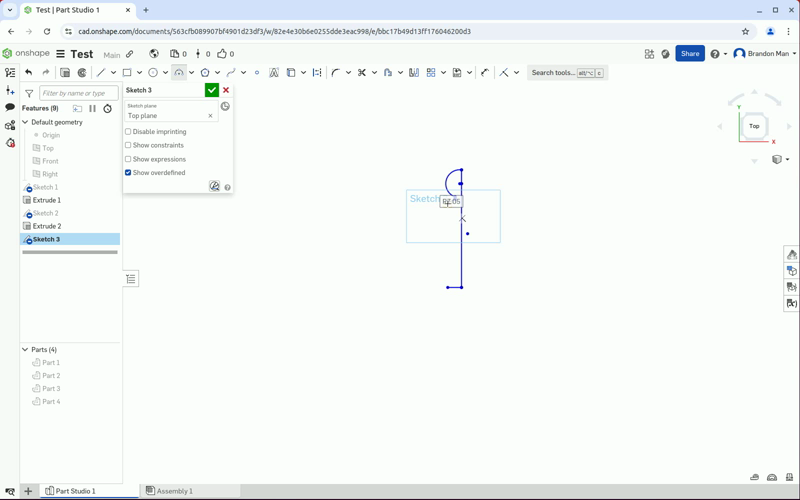
scroll(6)
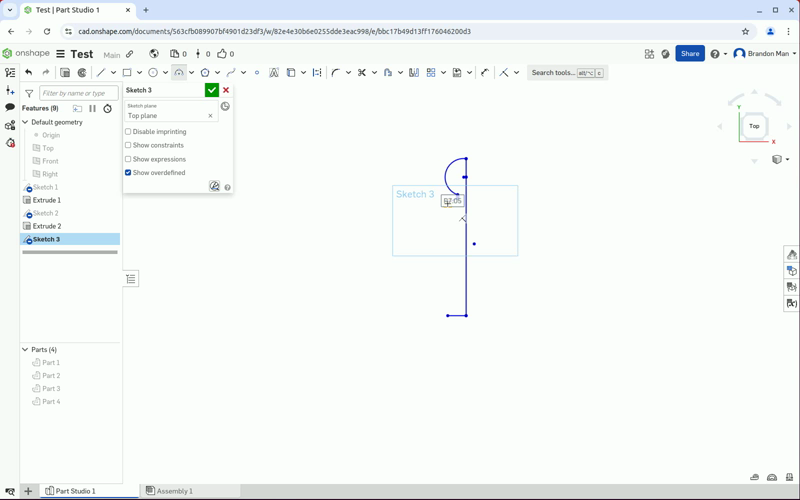
scroll(6)
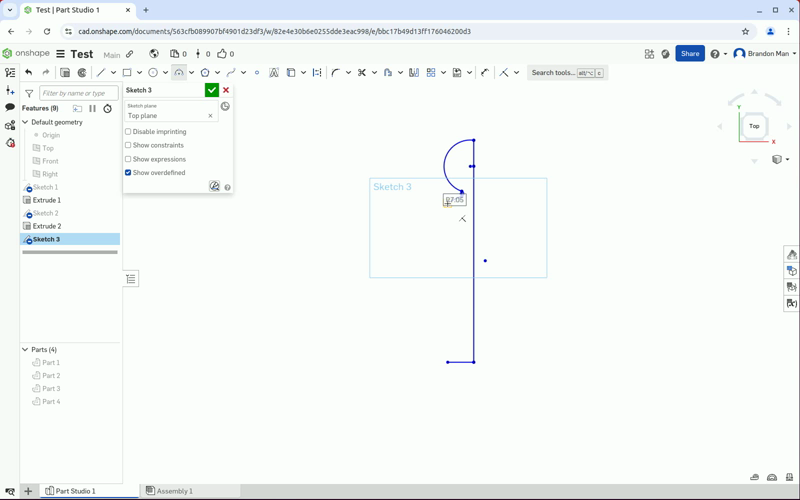
scroll(6)
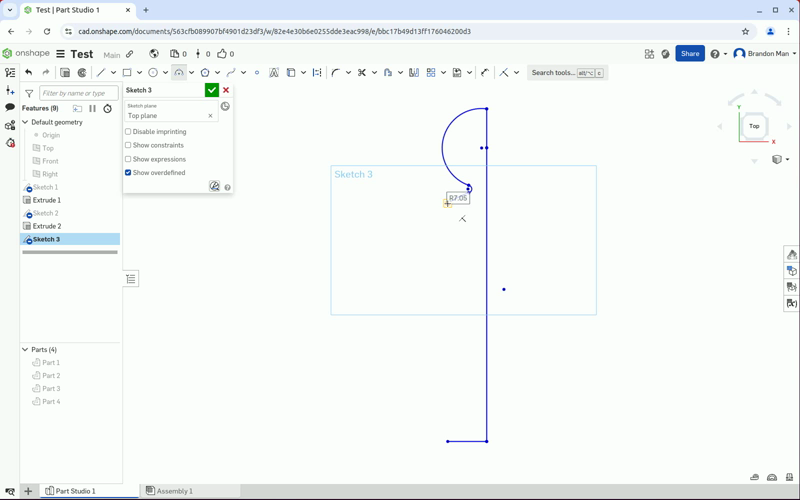
scroll(6)
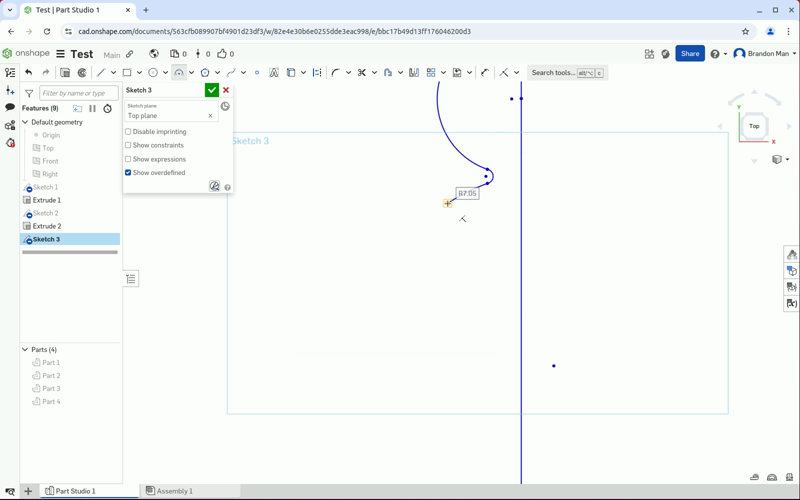
scroll(6)
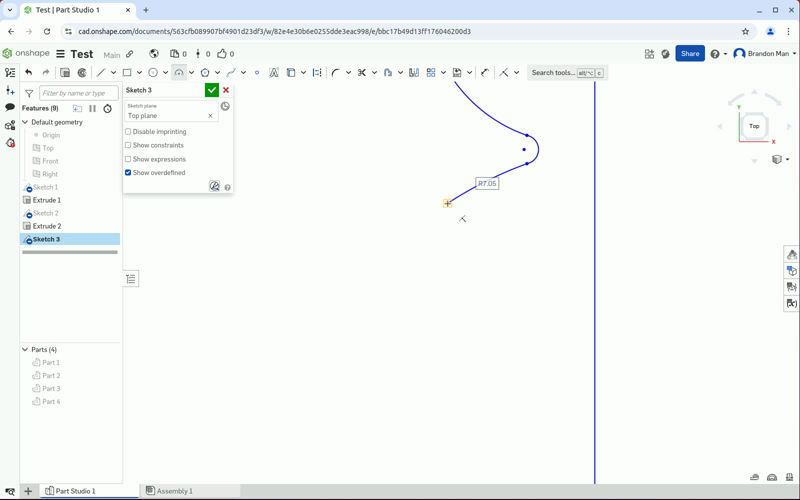
click(447, 203)
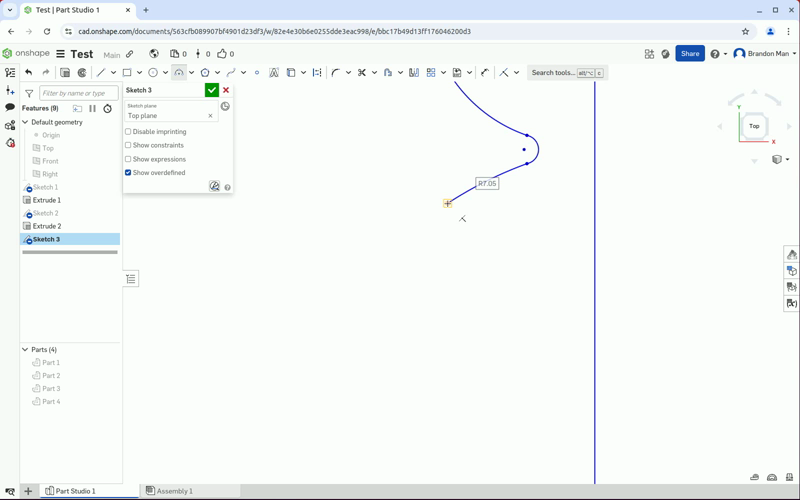
scroll(-6)
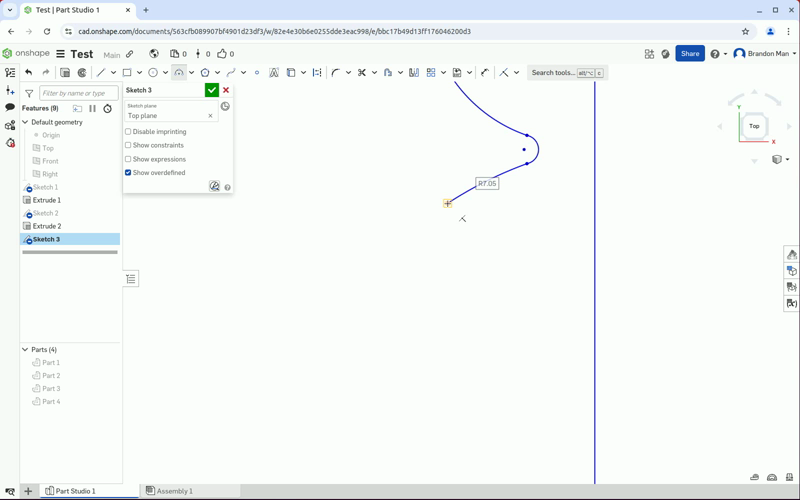
scroll(-6)
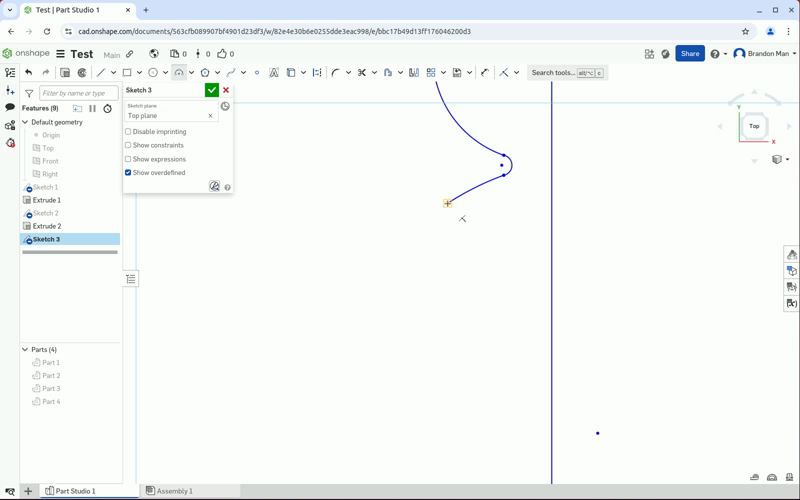
scroll(-6)
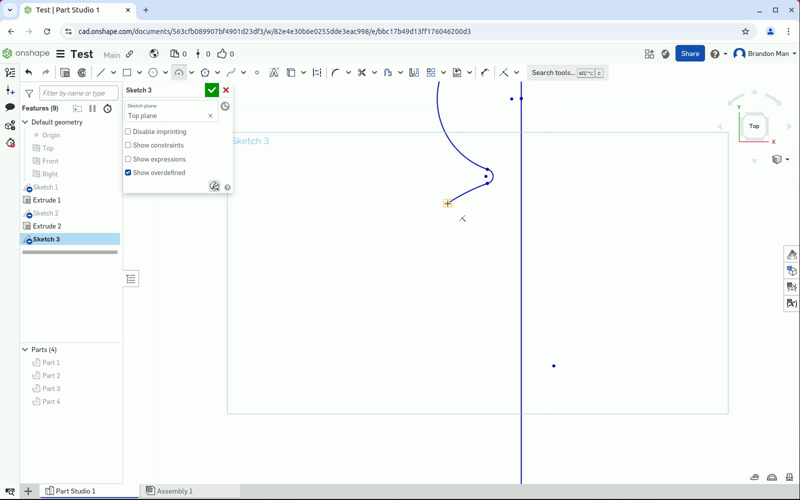
scroll(-6)
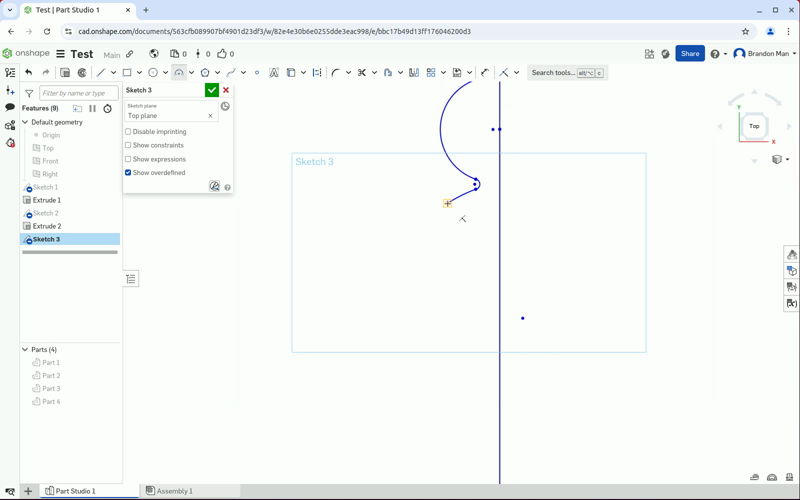
scroll(-6)
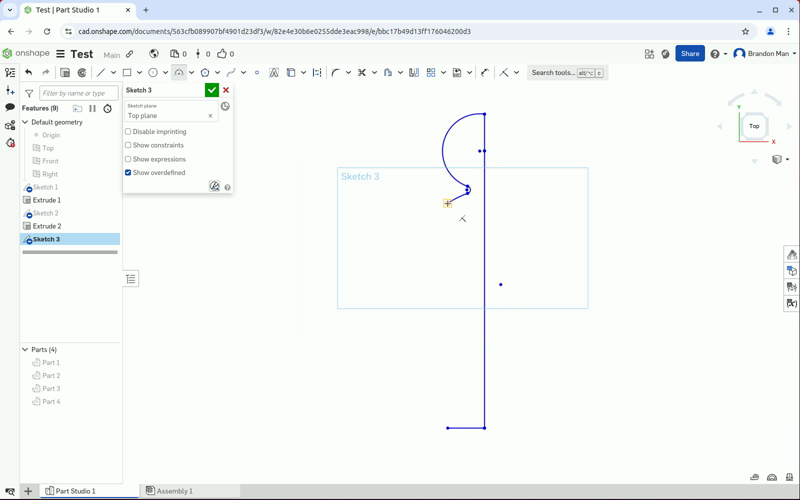
scroll(-6)
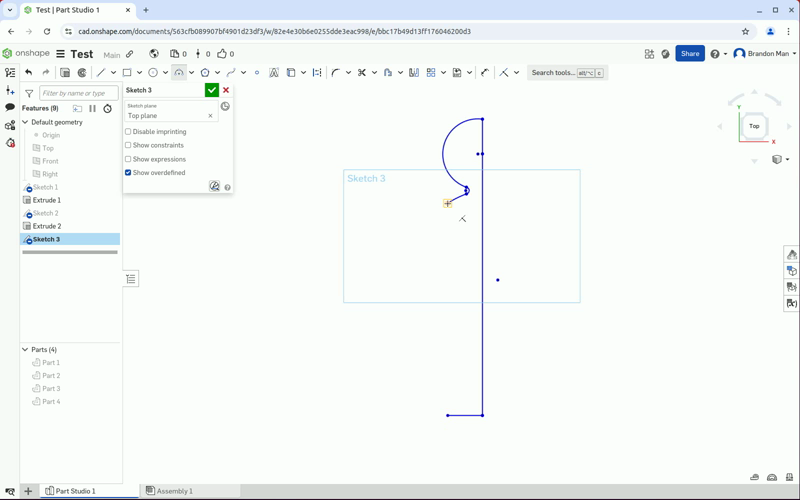
scroll(-6)
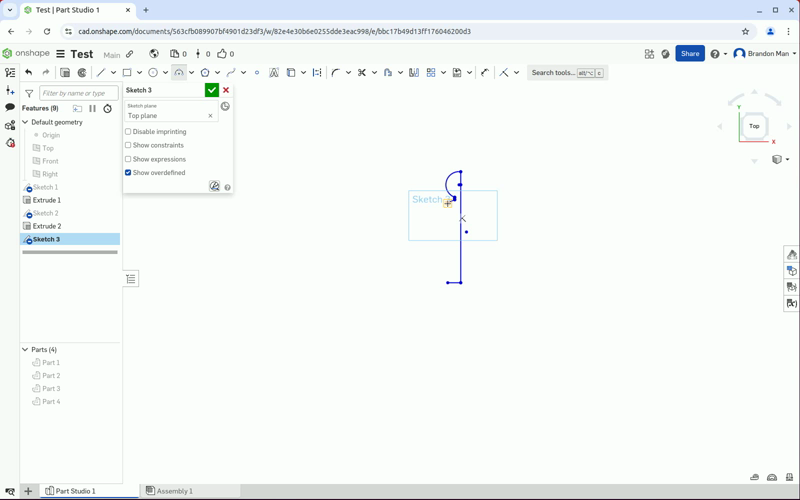
key_down(shift)
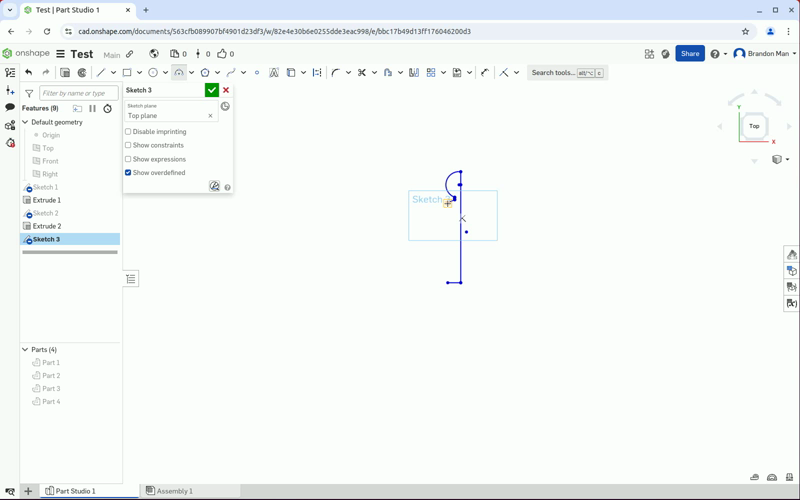
mouse_move(449, 233)
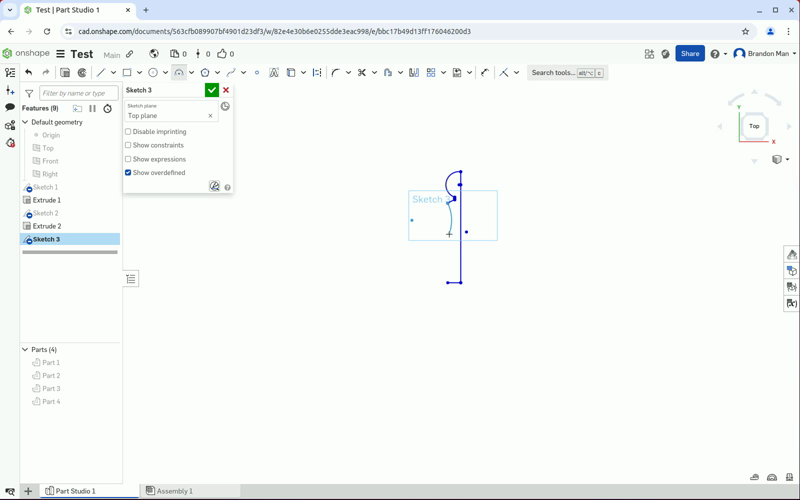
click(449, 233)
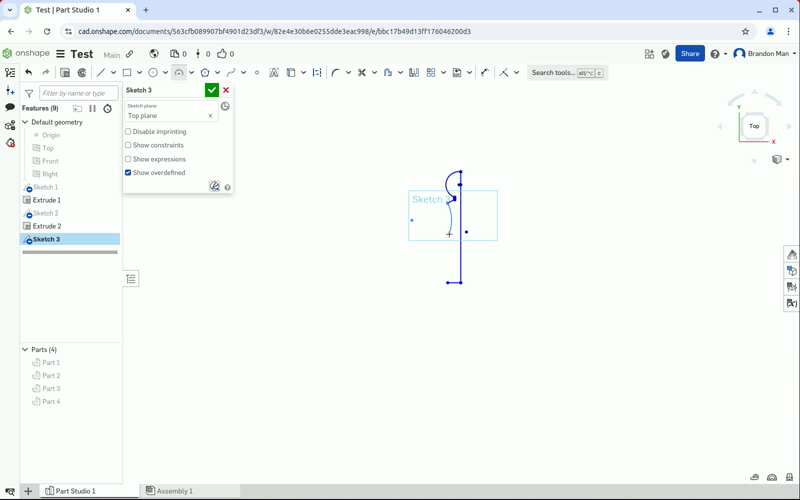
mouse_move(452, 218)
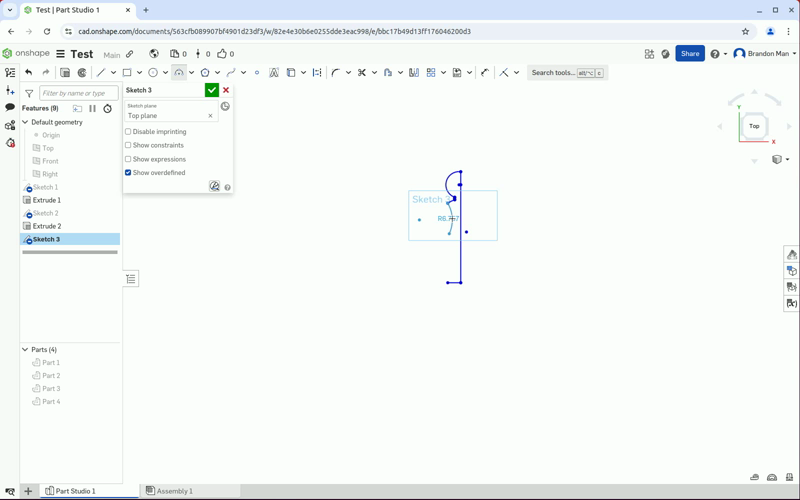
click(452, 218)
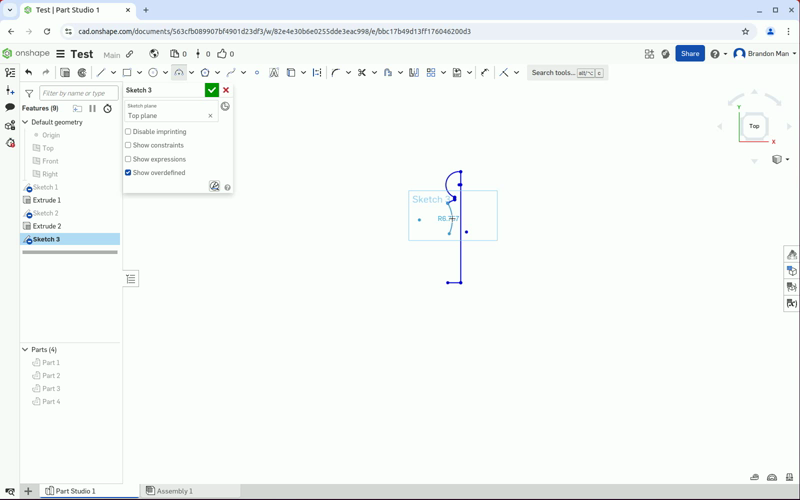
key_up(shift)
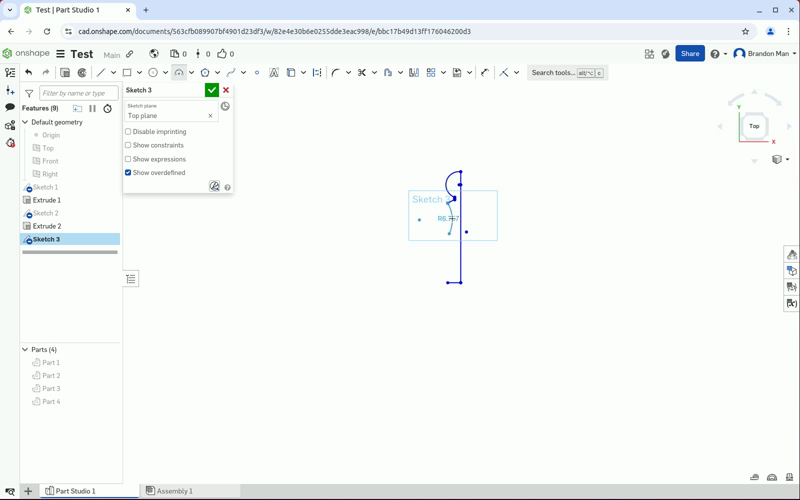
mouse_move(449, 233)
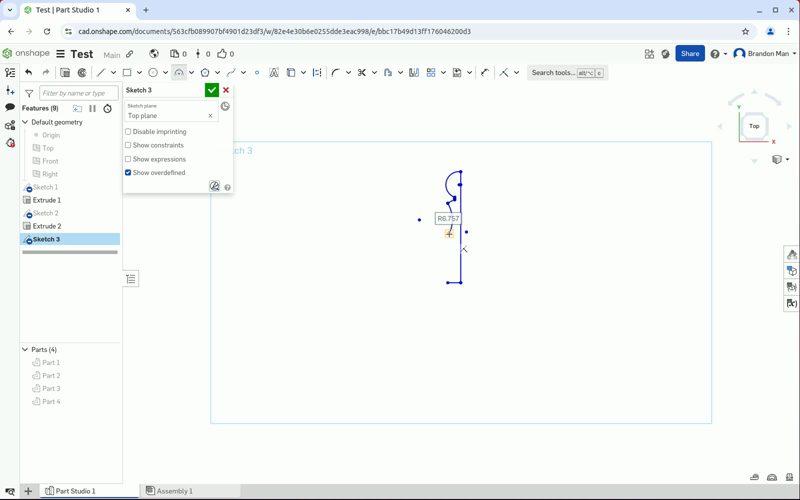
click(449, 233)
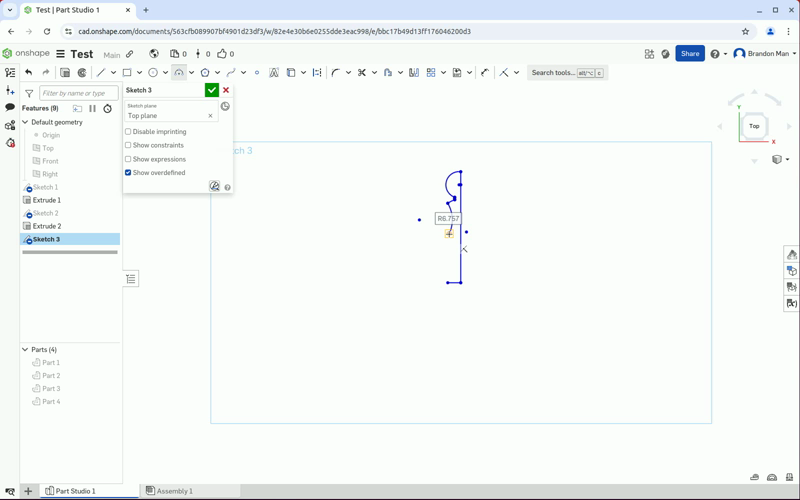
key_down(shift)
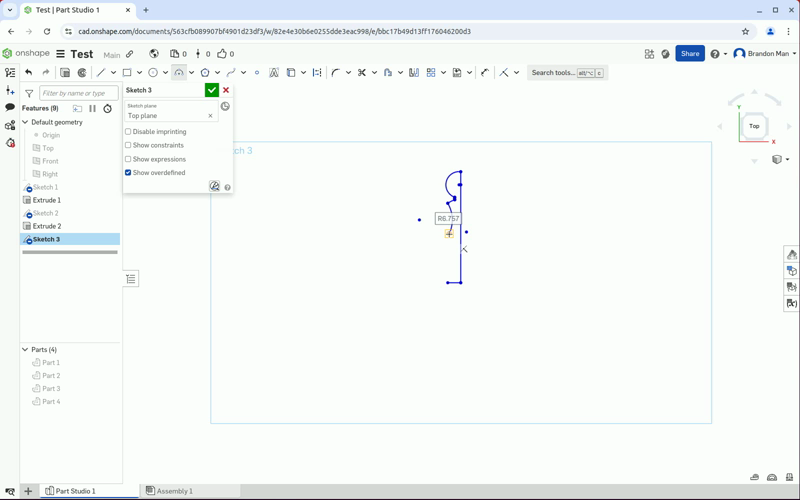
mouse_move(454, 250)
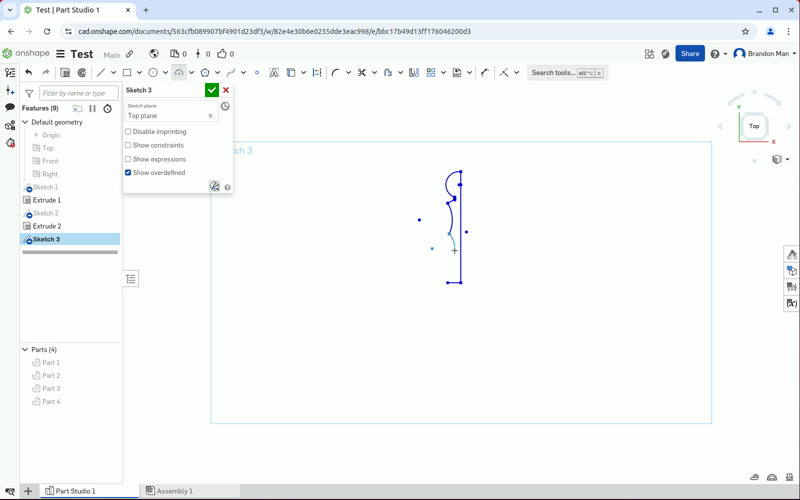
click(454, 250)
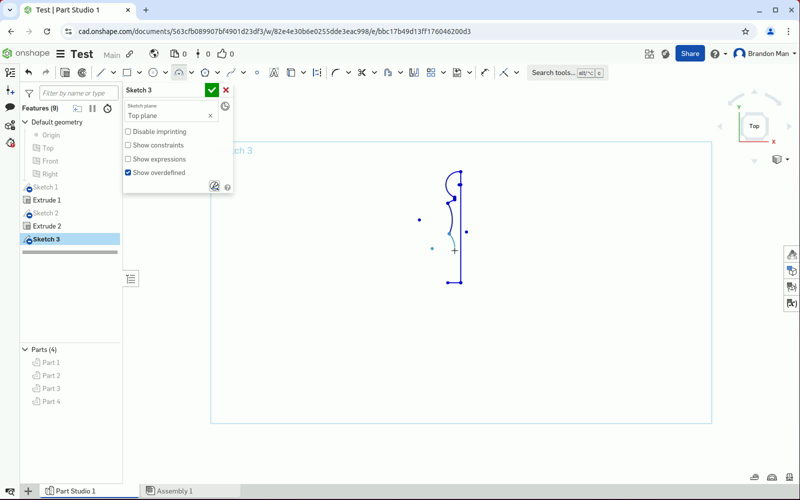
mouse_move(448, 243)
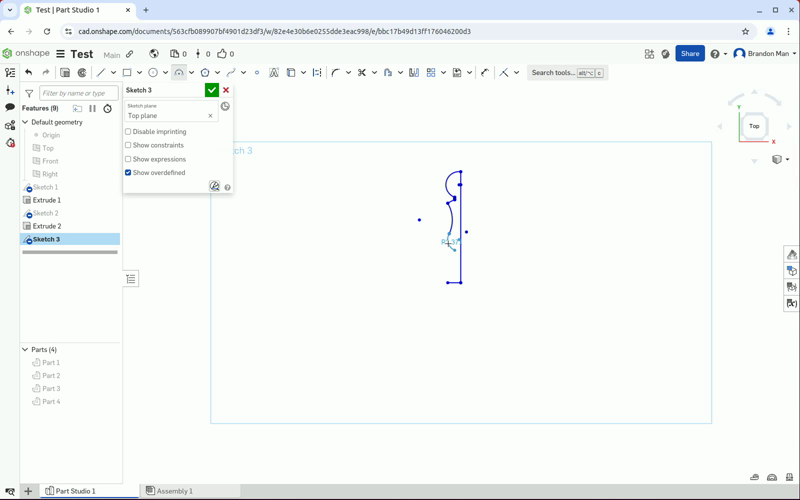
click(448, 243)
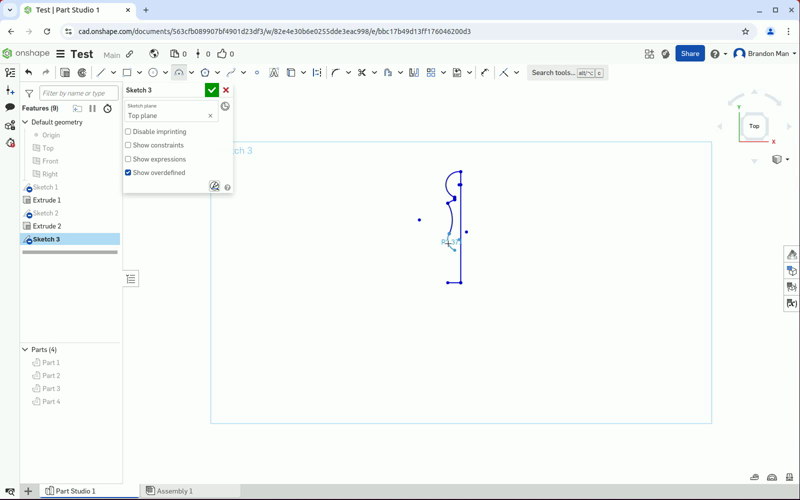
key_up(shift)
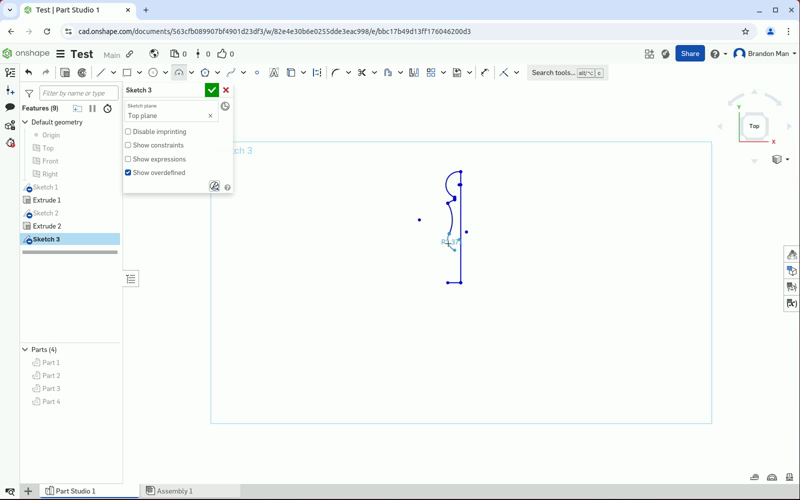
mouse_move(454, 250)
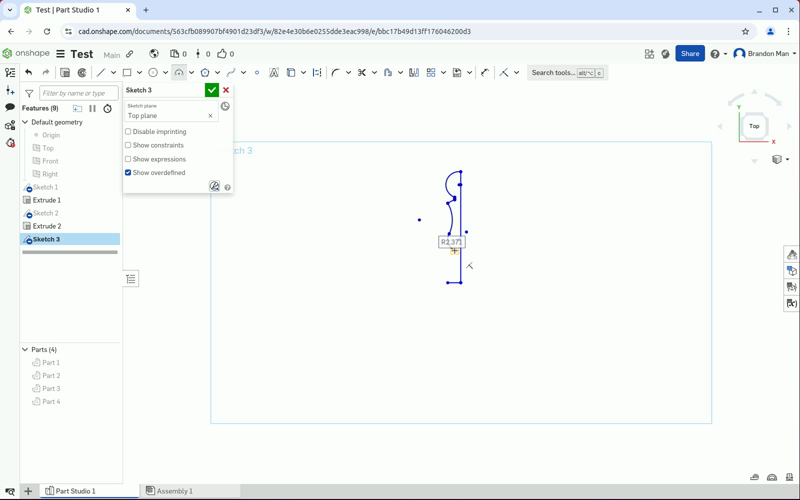
click(454, 250)
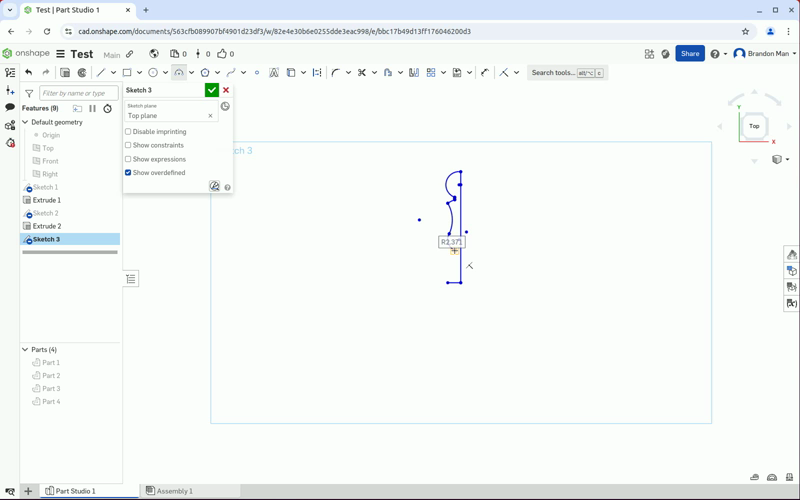
key_down(shift)
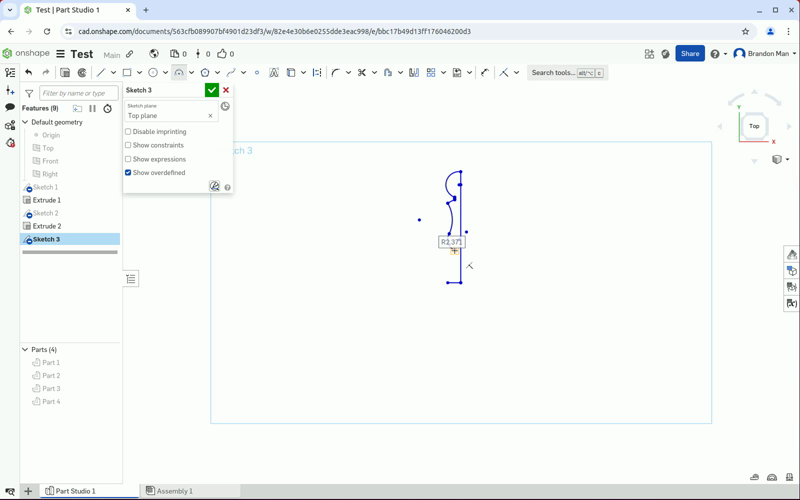
mouse_move(447, 261)
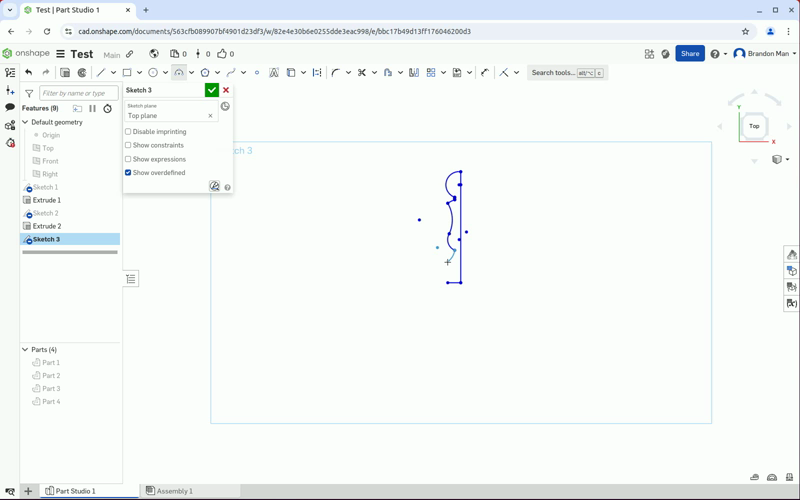
click(447, 261)
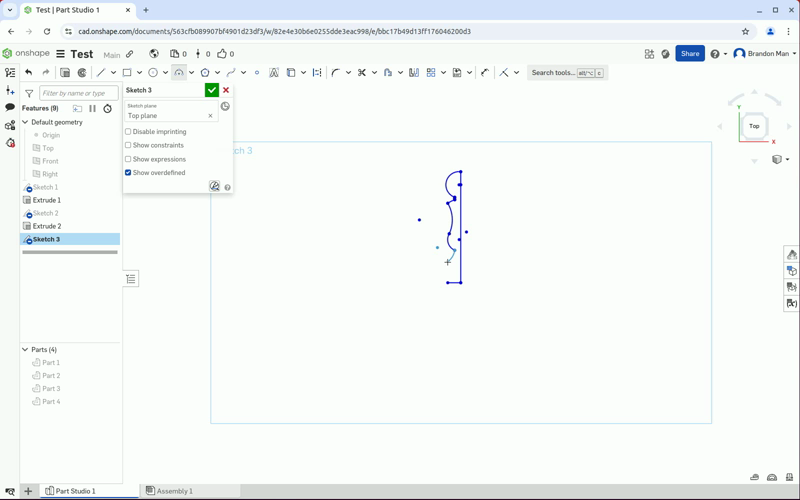
mouse_move(450, 255)
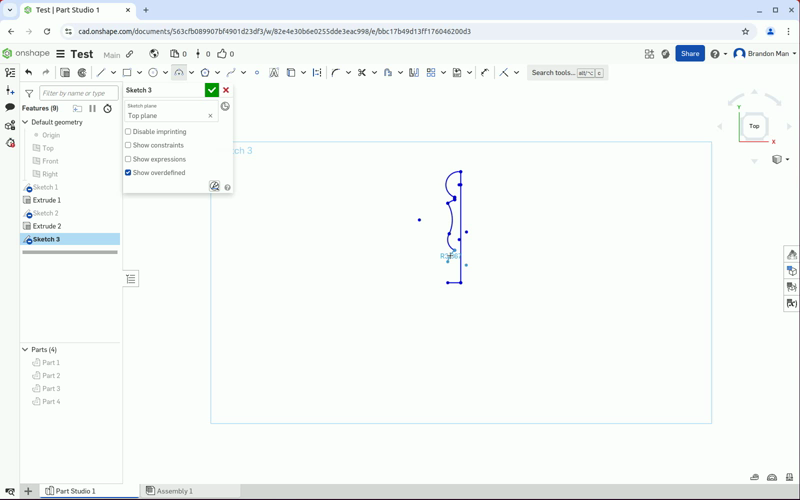
click(450, 255)
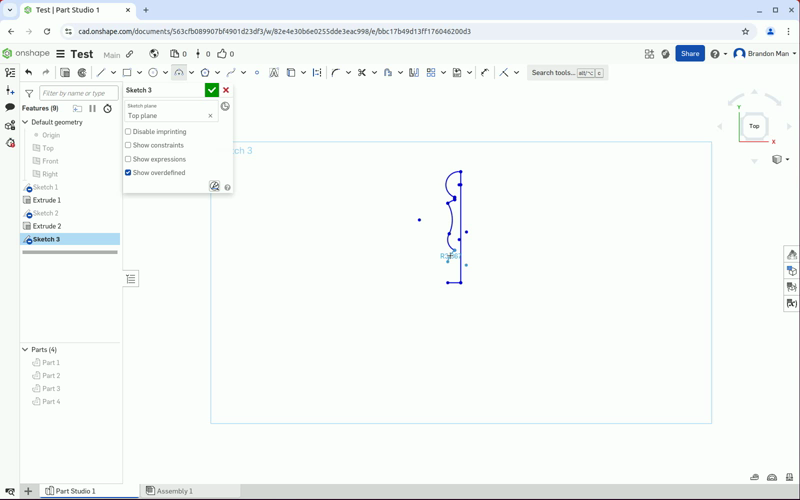
key_up(shift)
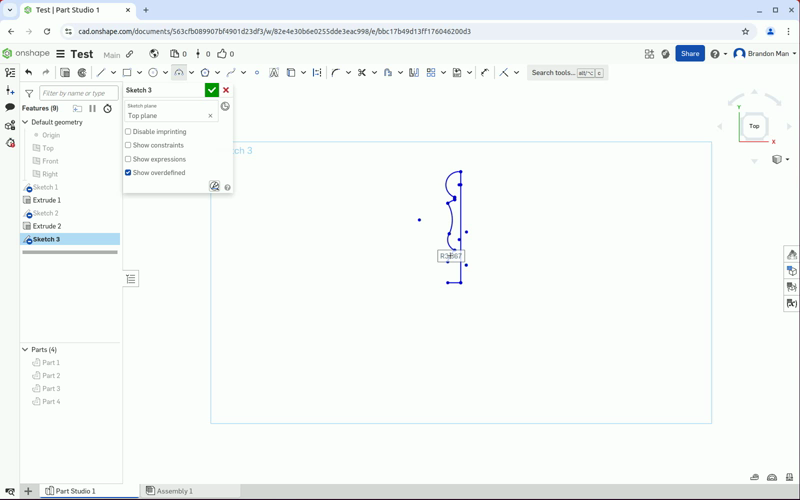
key(esc)
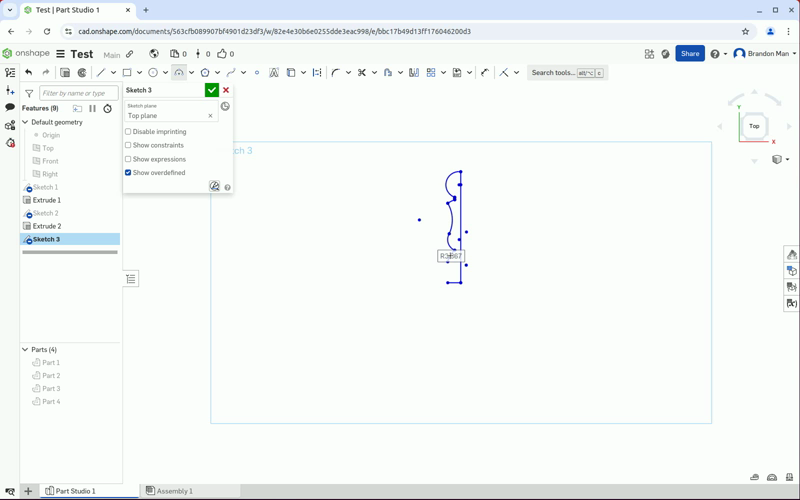
key(l)
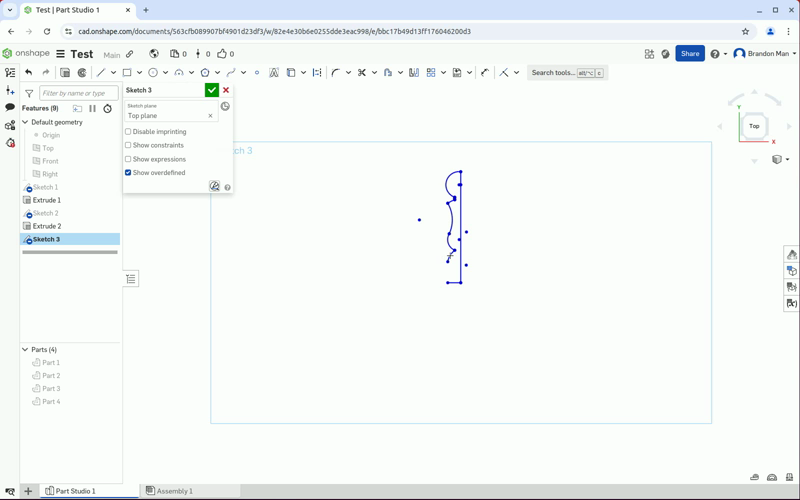
mouse_move(447, 261)
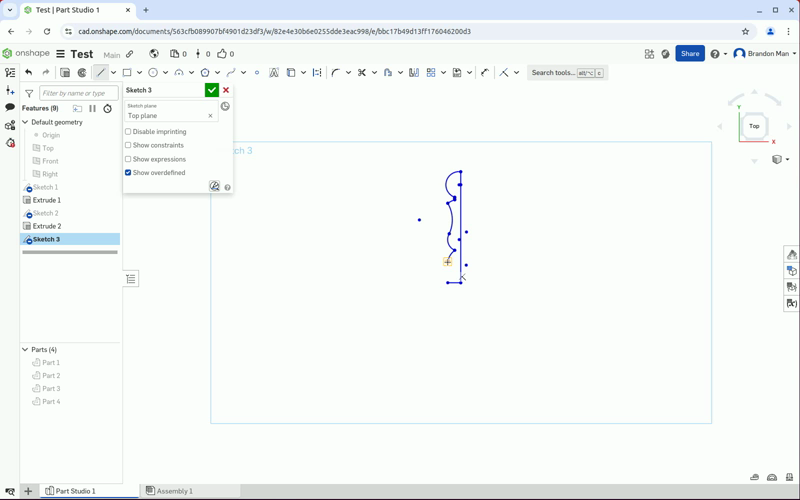
click(447, 261)
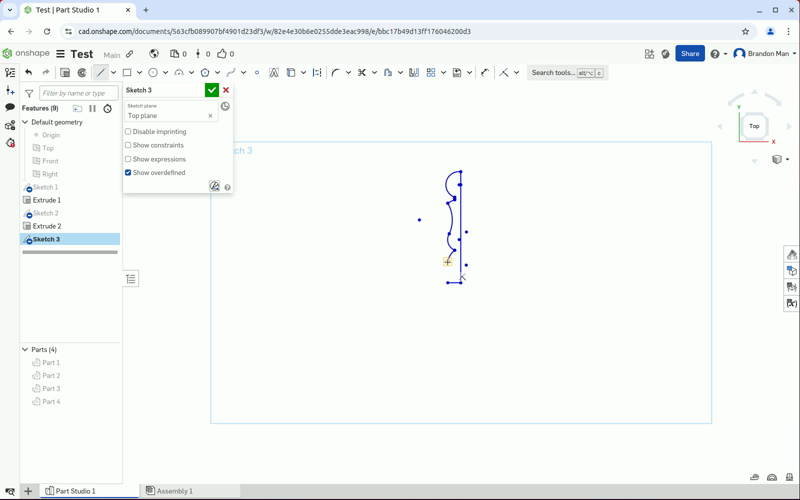
mouse_move(477, 261)
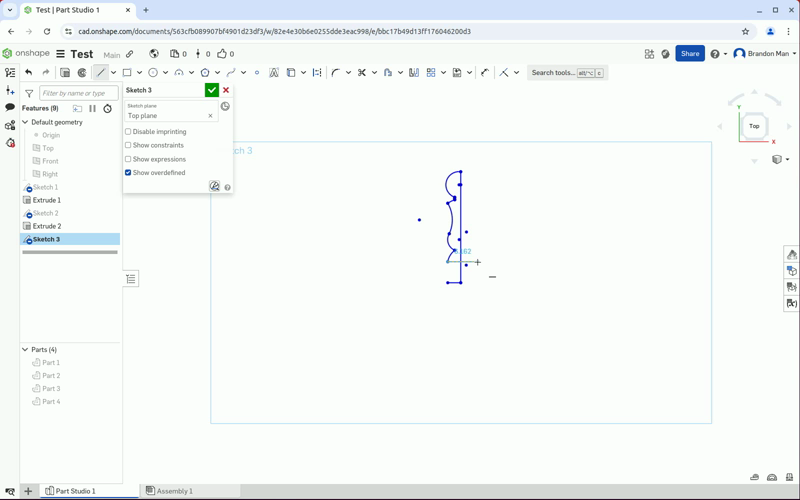
key_down(shift)
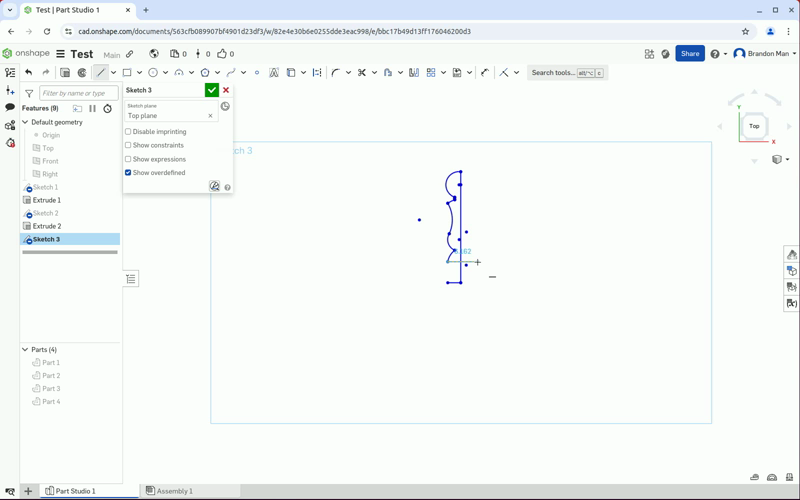
mouse_move(447, 282)
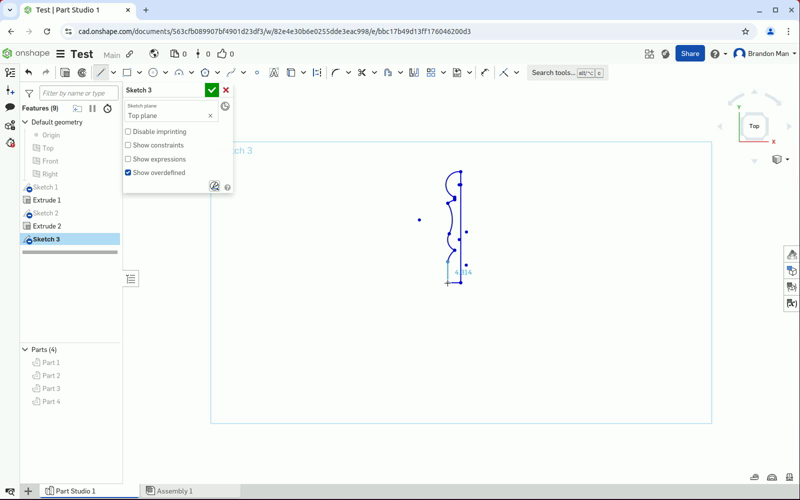
key_up(shift)
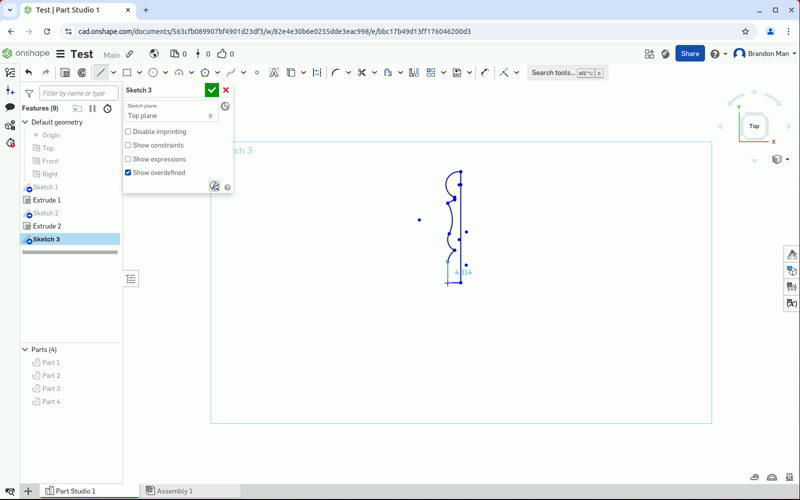
click(447, 282)
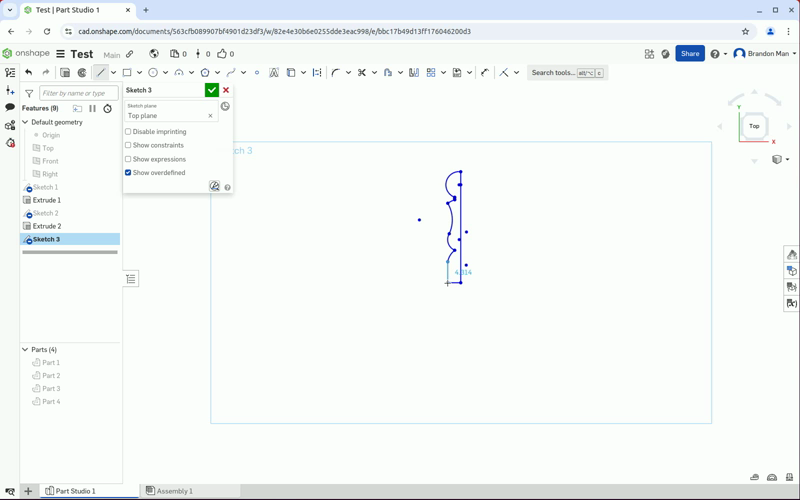
key(esc)
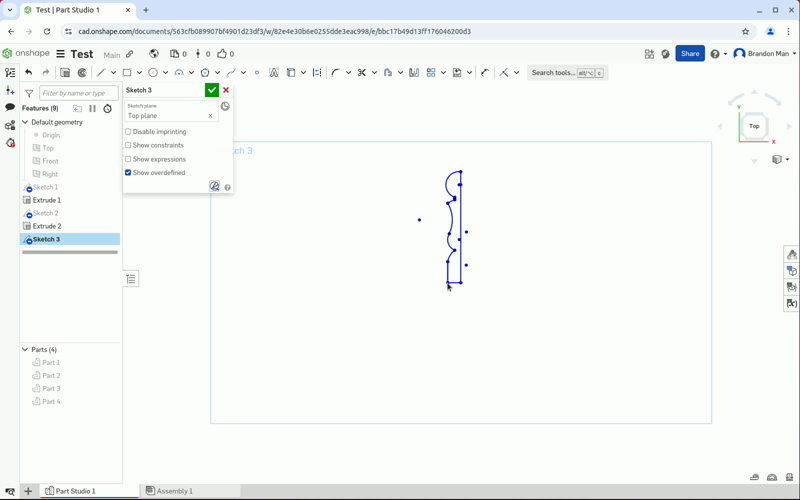
mouse_move(451, 270)
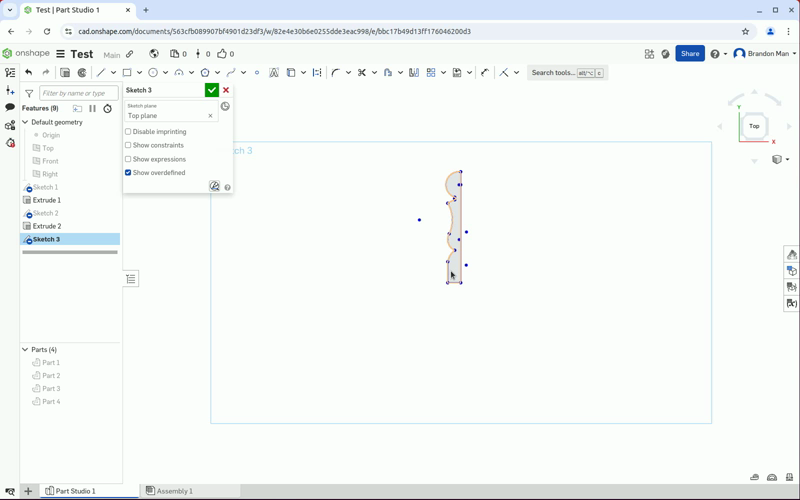
scroll(6)
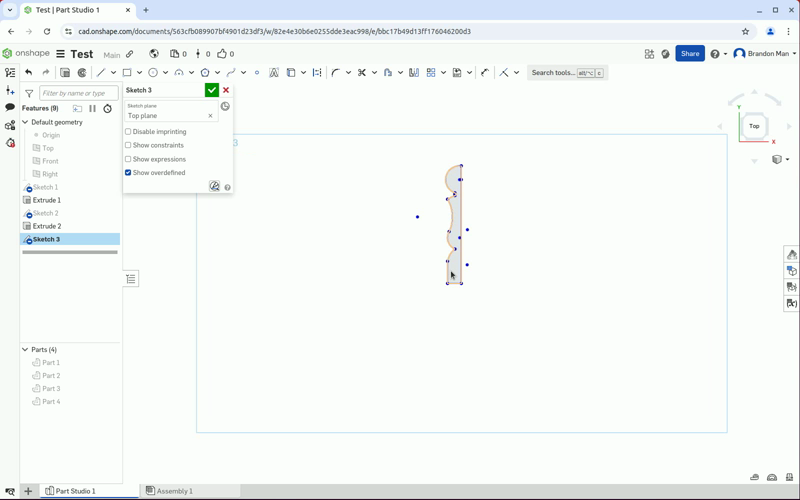
scroll(6)
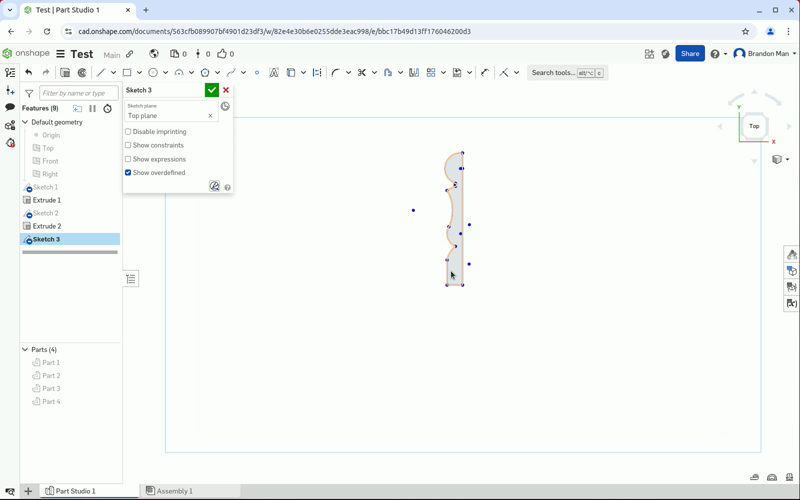
scroll(6)
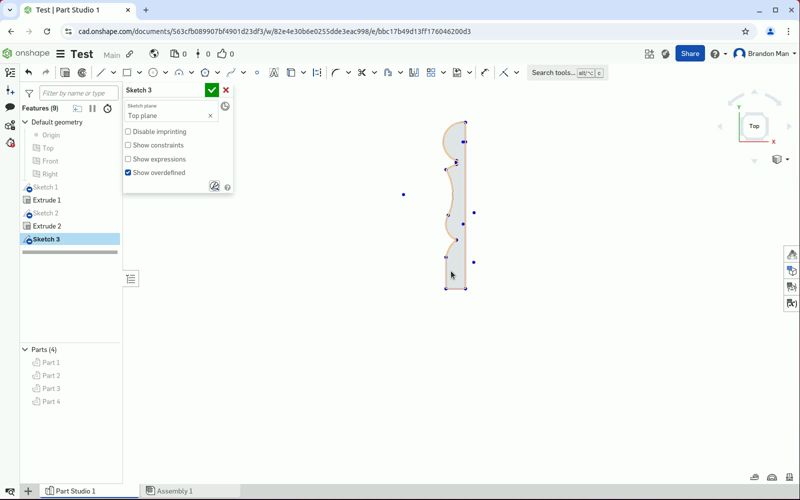
scroll(6)
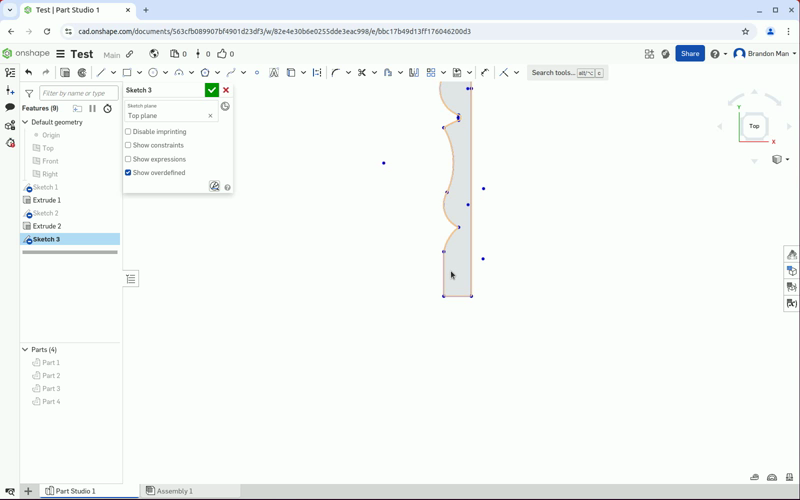
scroll(6)
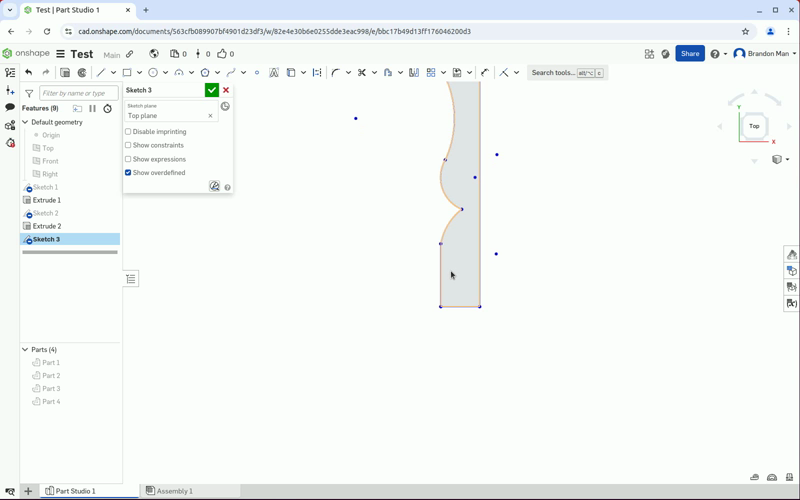
scroll(6)
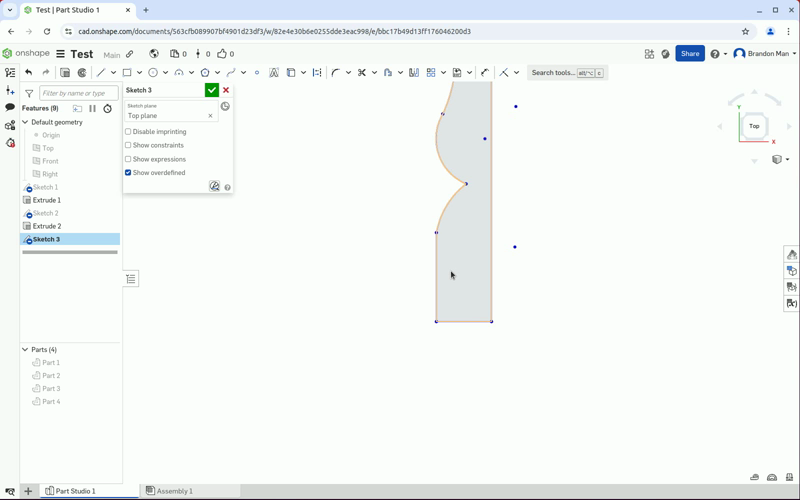
scroll(6)
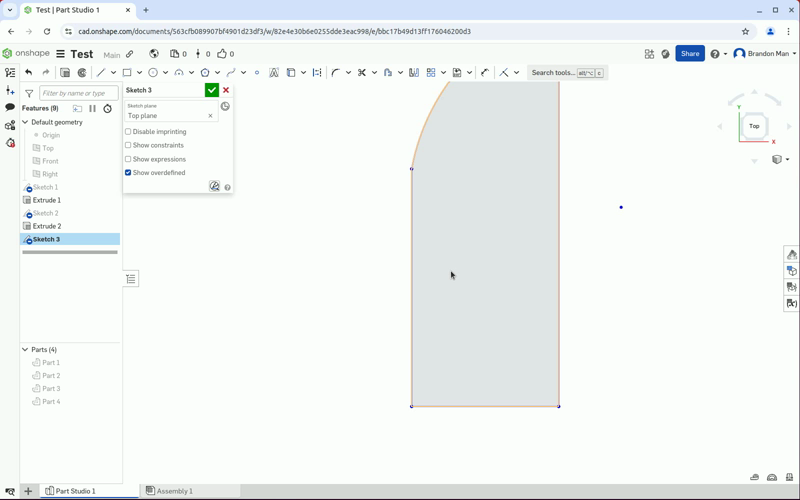
click(451, 270)
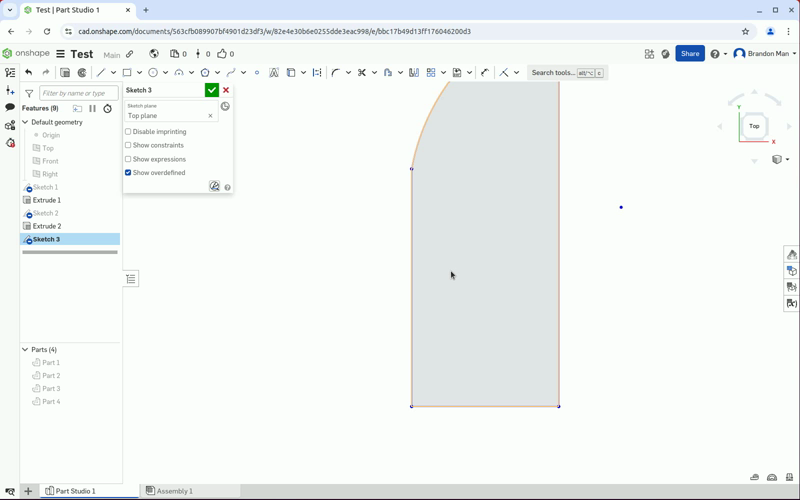
scroll(-6)
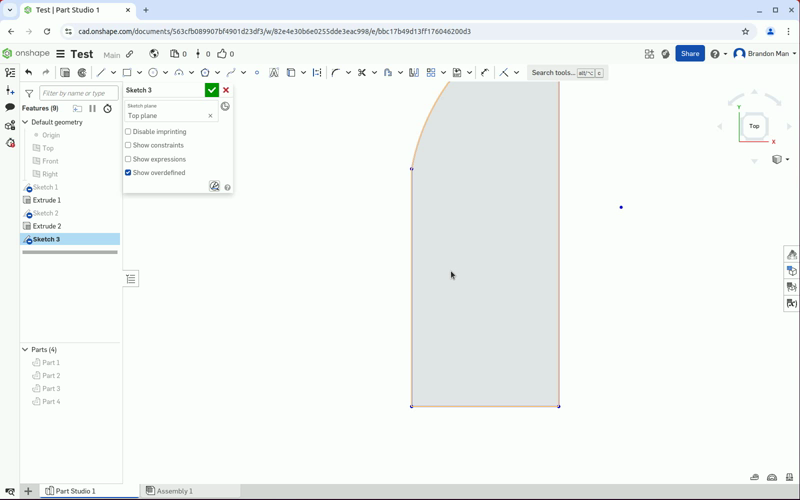
scroll(-6)
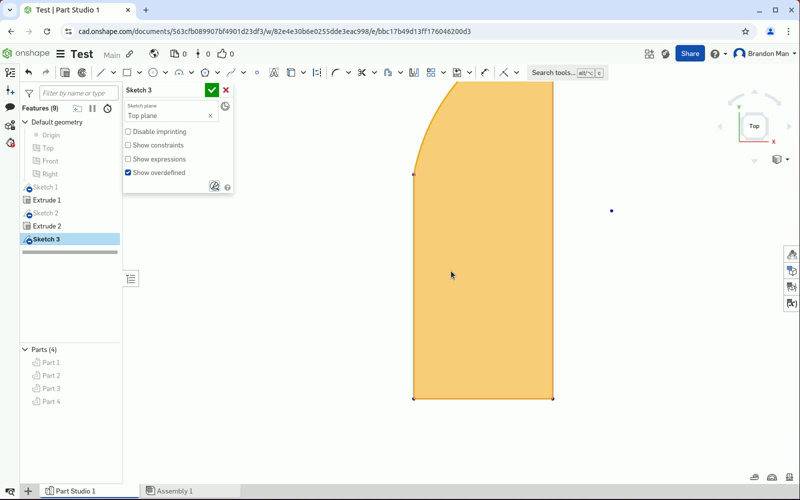
scroll(-6)
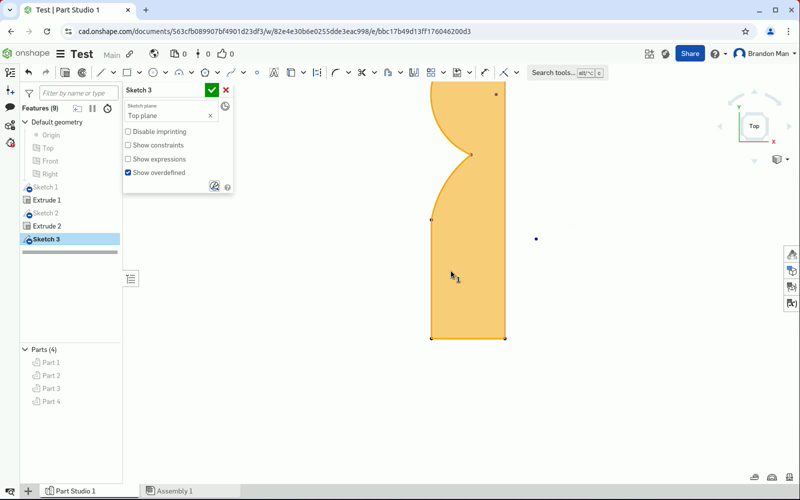
scroll(-6)
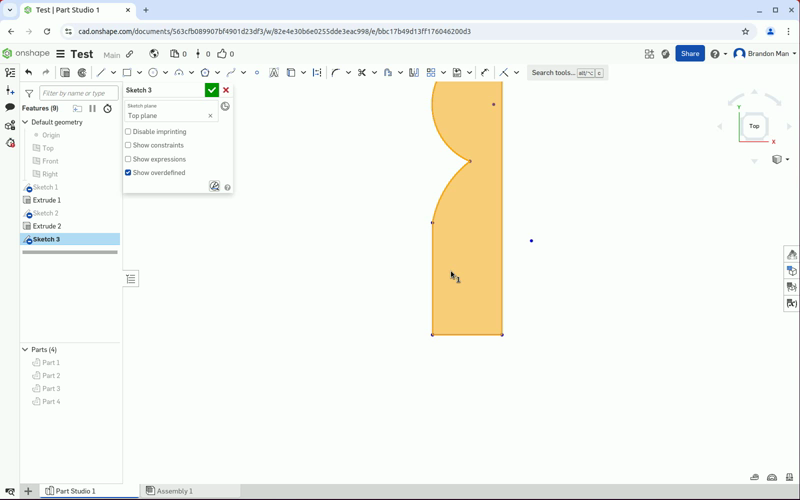
scroll(-6)
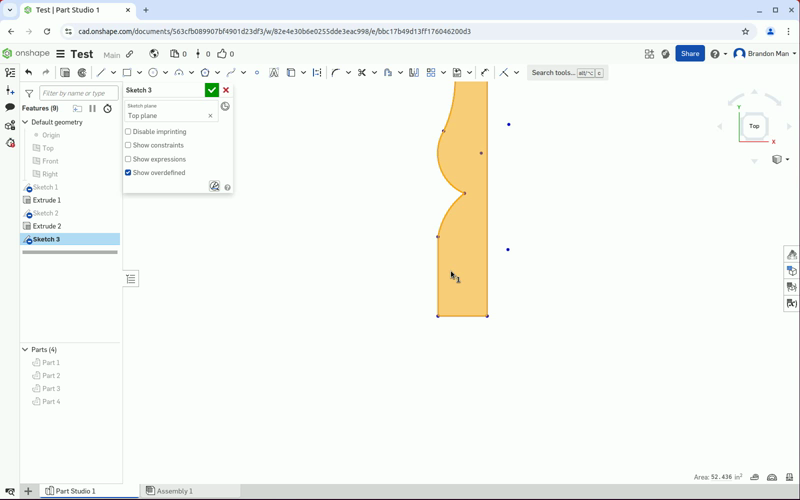
scroll(-6)
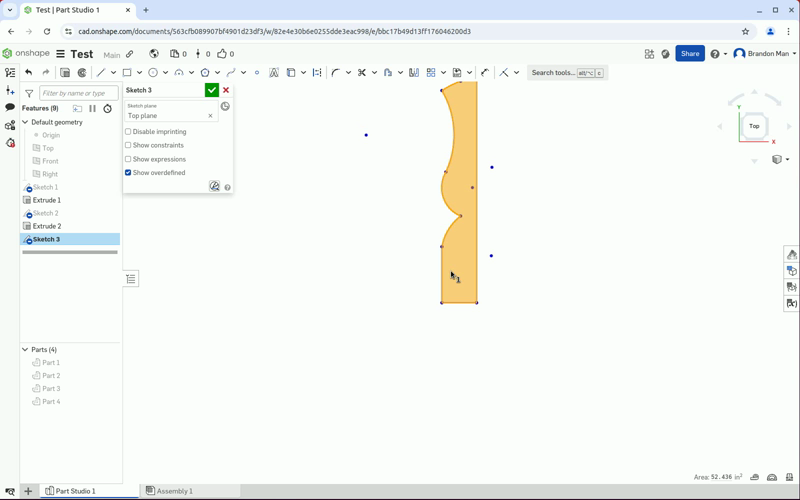
scroll(-6)
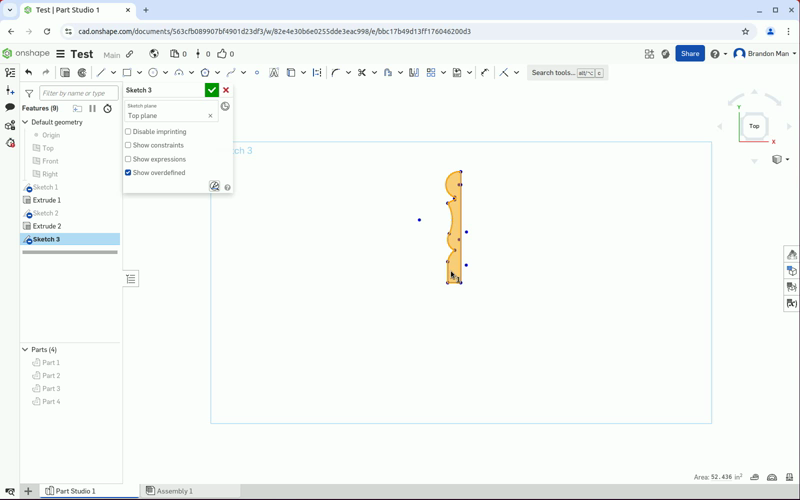
mouse_move(73, 352)
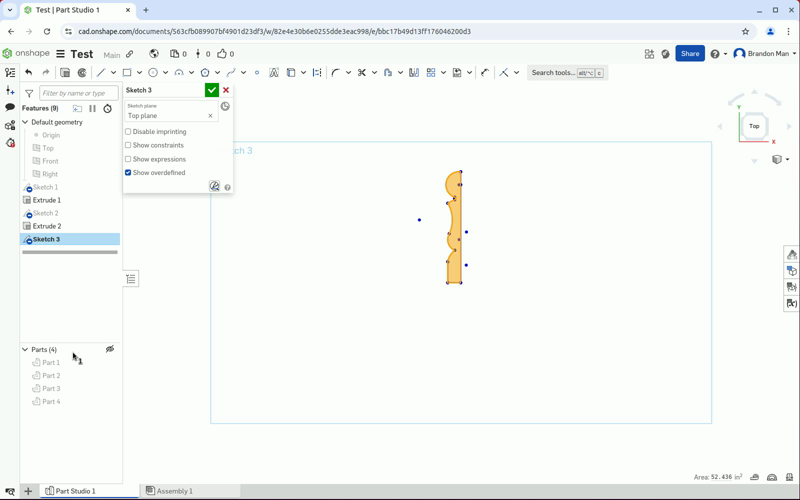
key(shift+y)
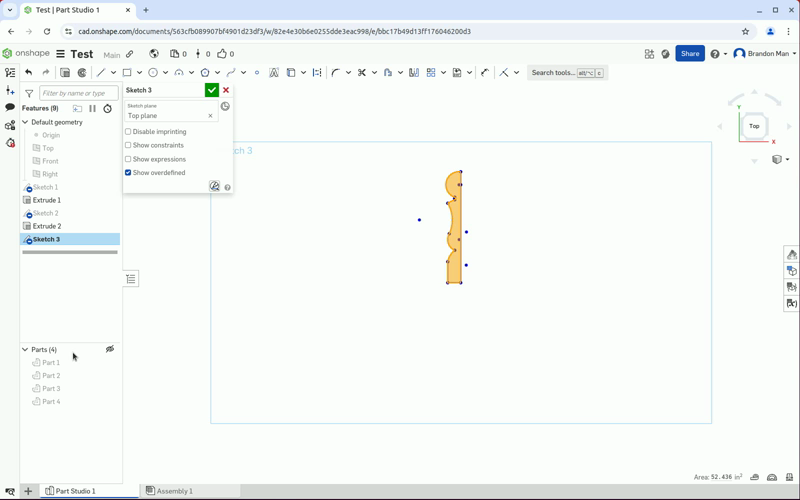
key(shift+e)
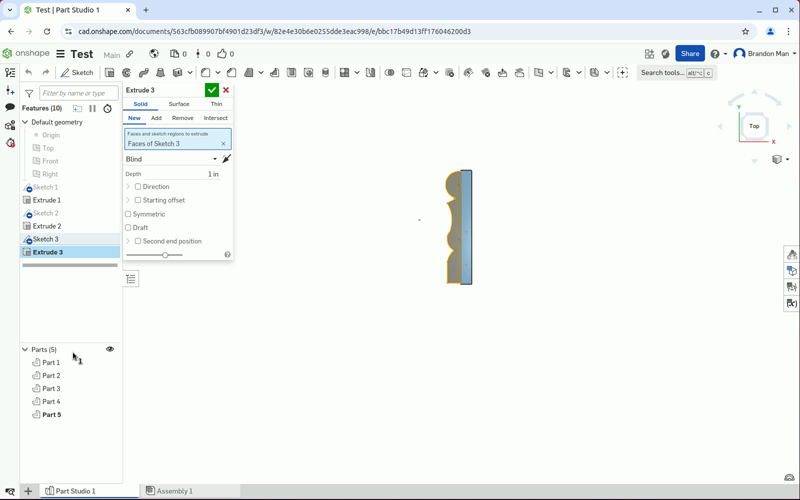
mouse_move(143, 106)
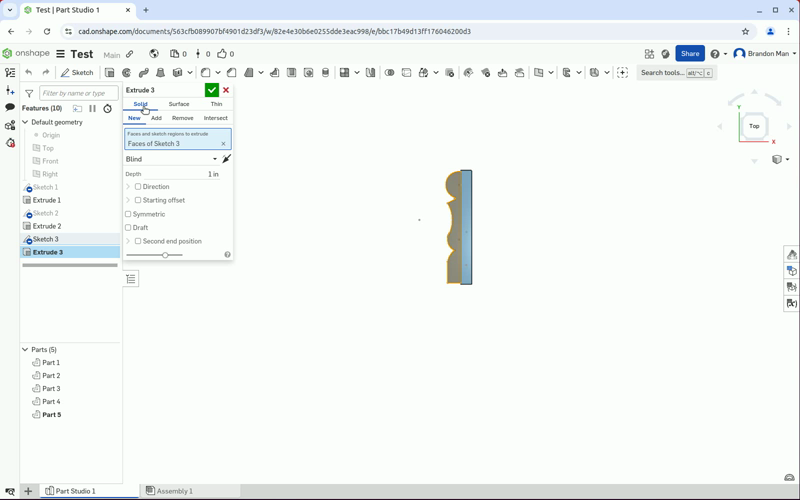
click(143, 106)
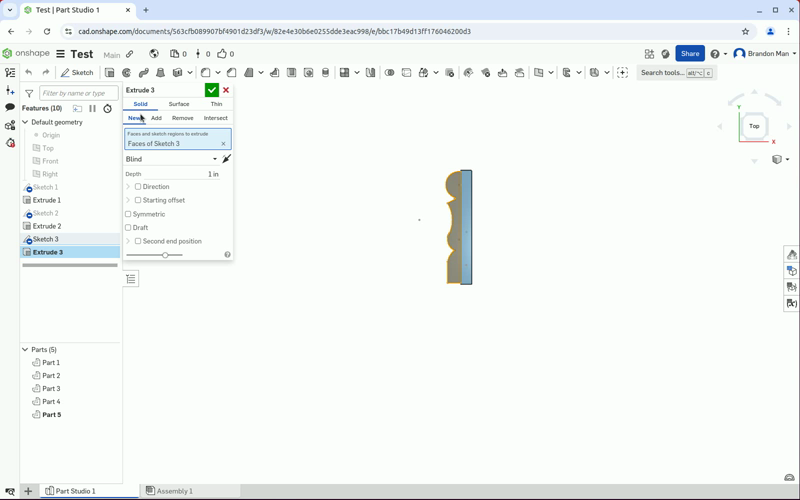
mouse_move(137, 120)
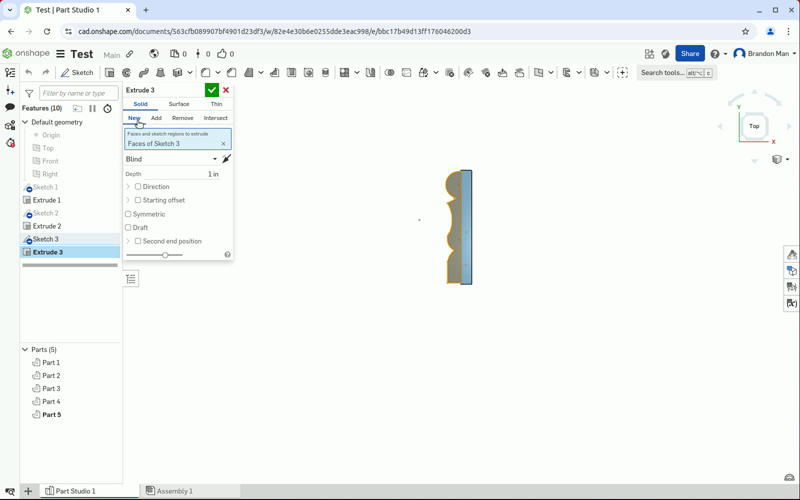
click(137, 120)
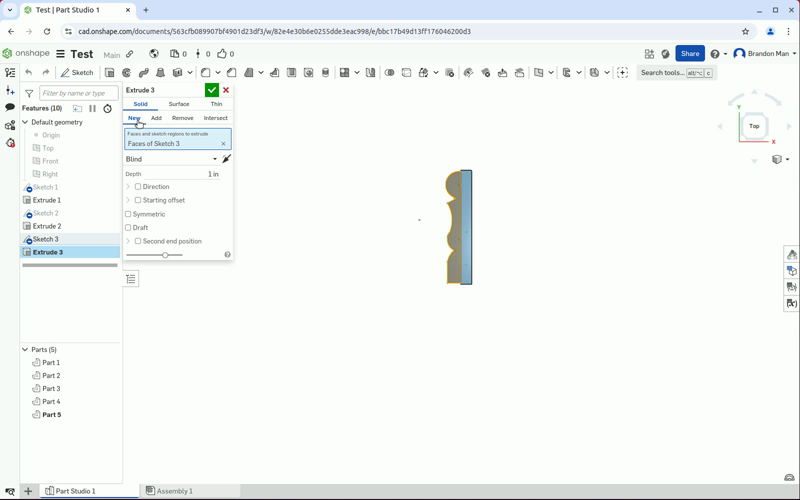
key(tab, 4)
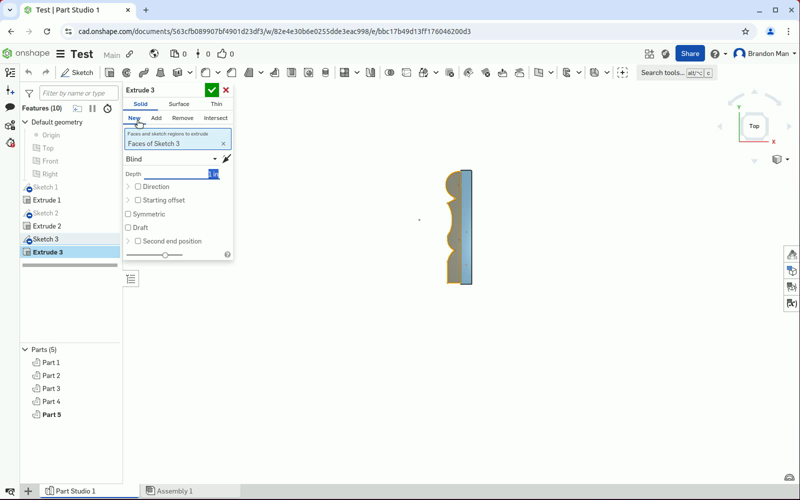
text(0.722)
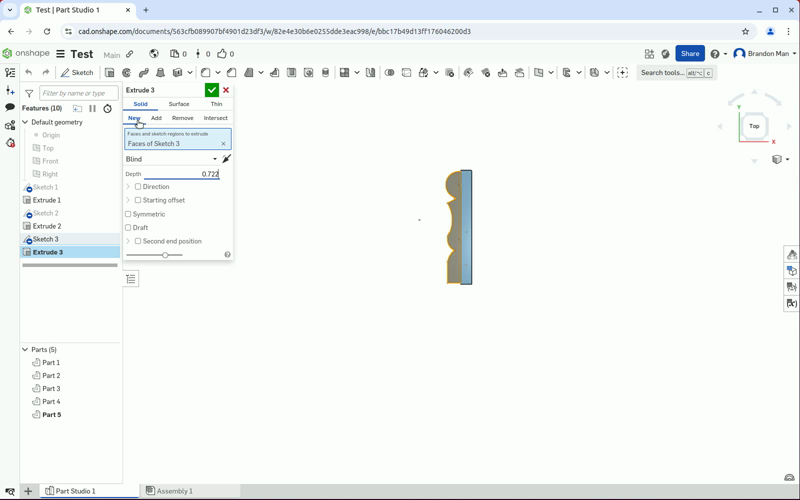
key(enter)
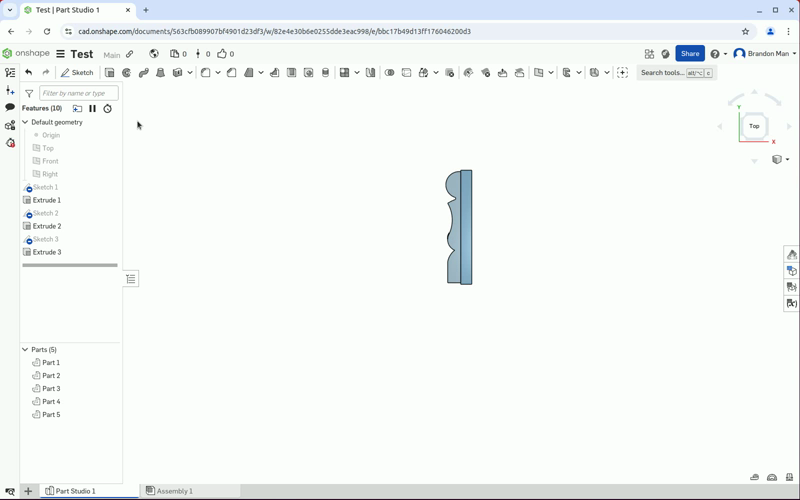
key(shift+h)
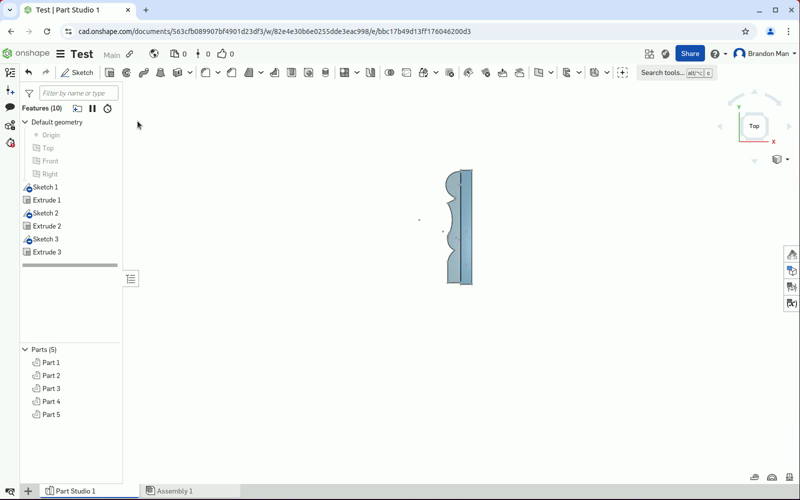
key(shift+h)
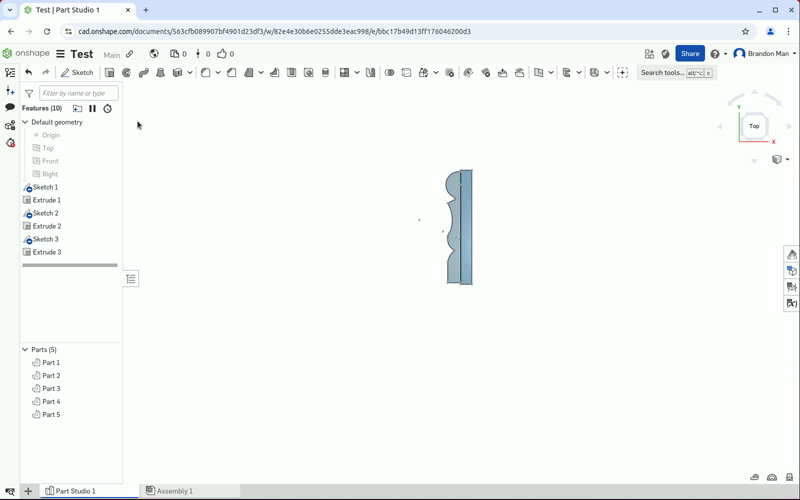
key(shift+7)
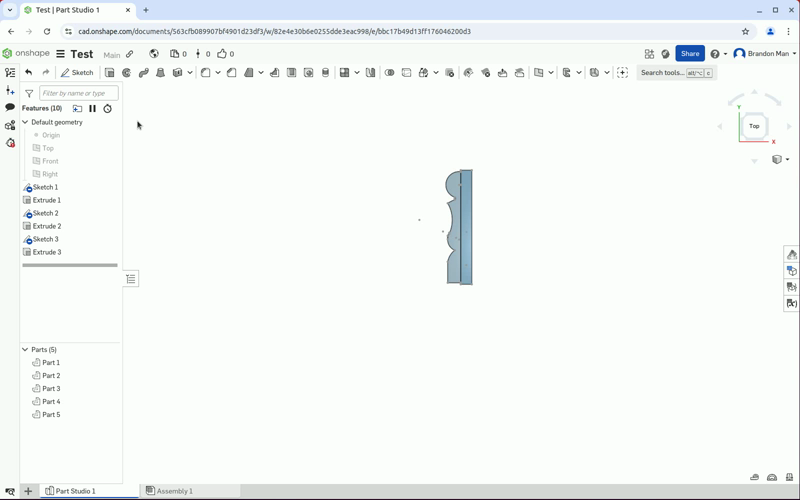
key(up, 3)
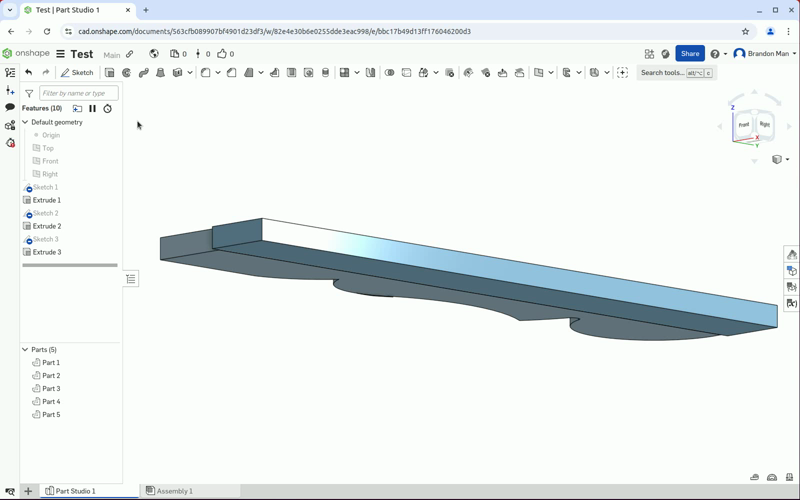
key(left, 3)
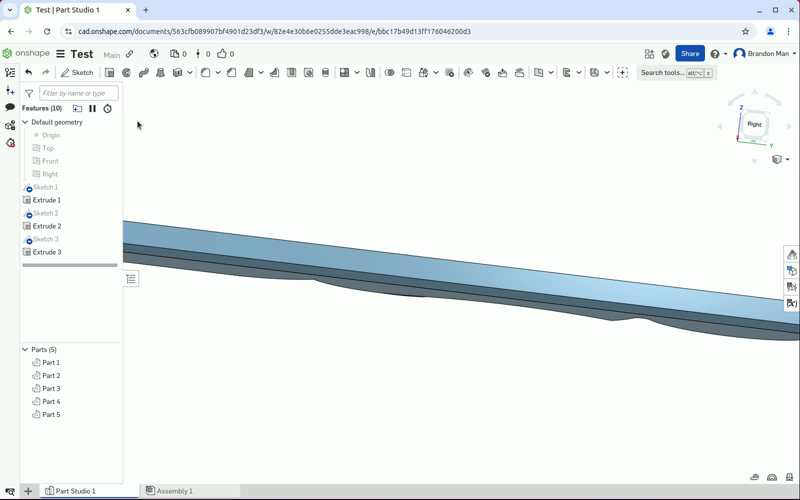
key(right, 3)
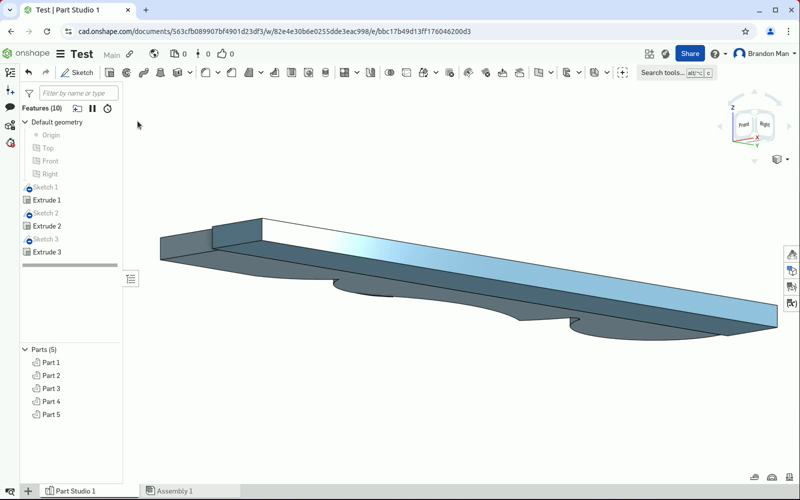
key(down, 3)
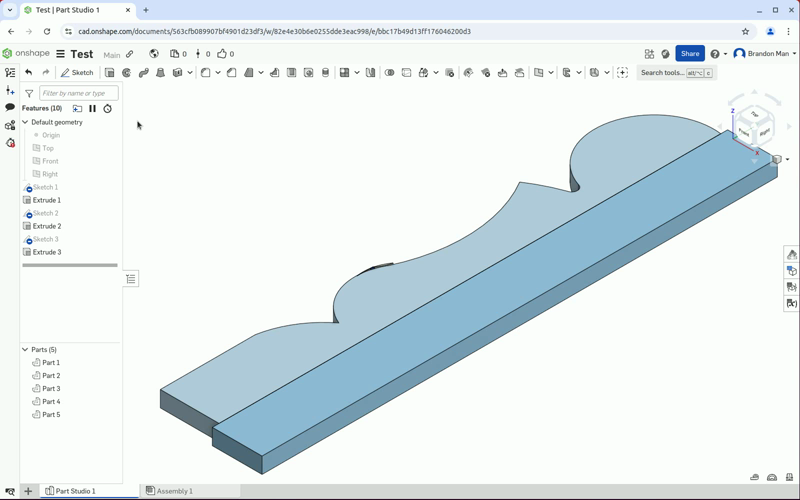
mouse_move(73, 189)
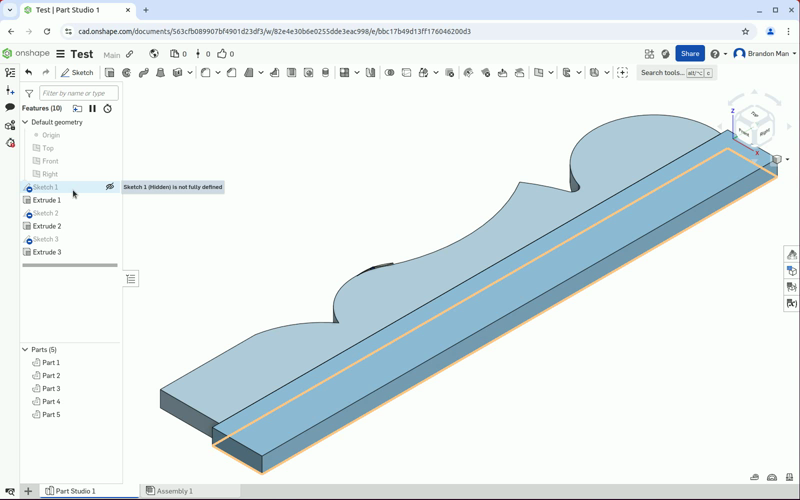
click(73, 189)